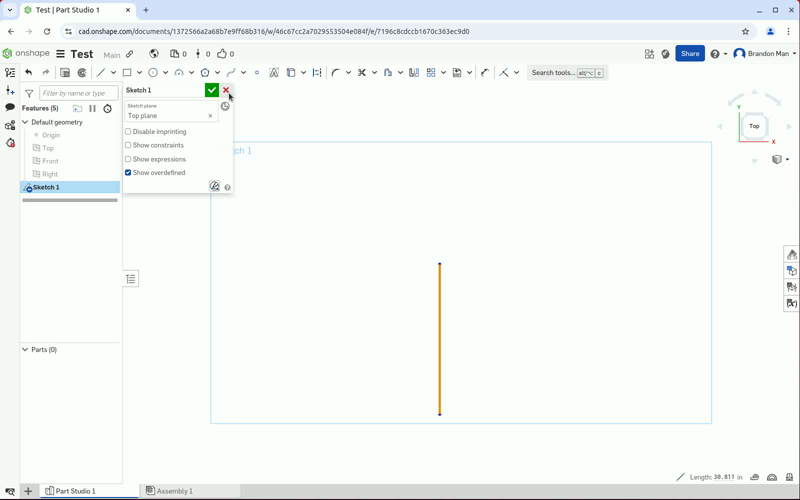
key(shift+h)
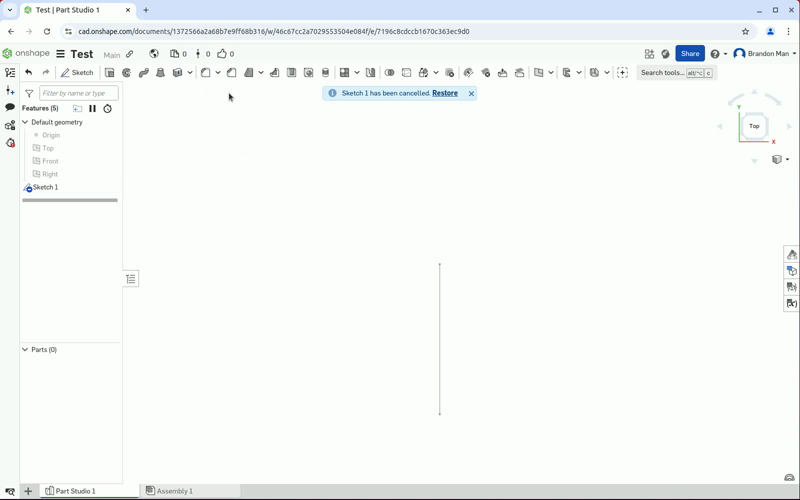
key(shift+s)
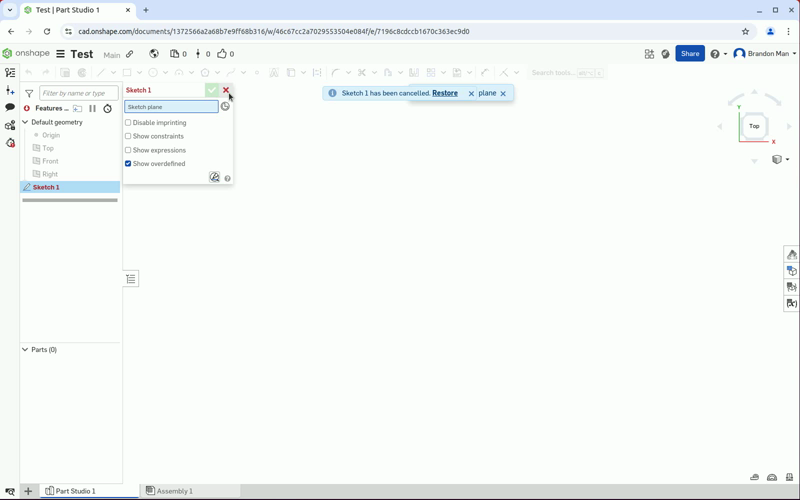
mouse_move(73, 150)
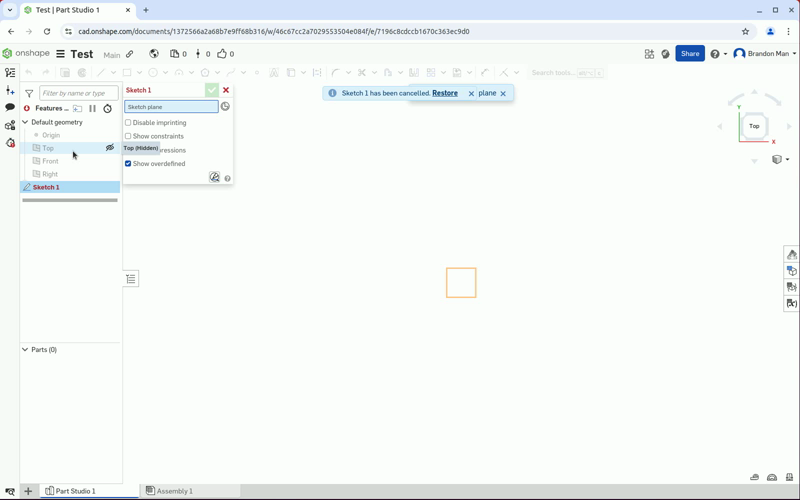
click(73, 150)
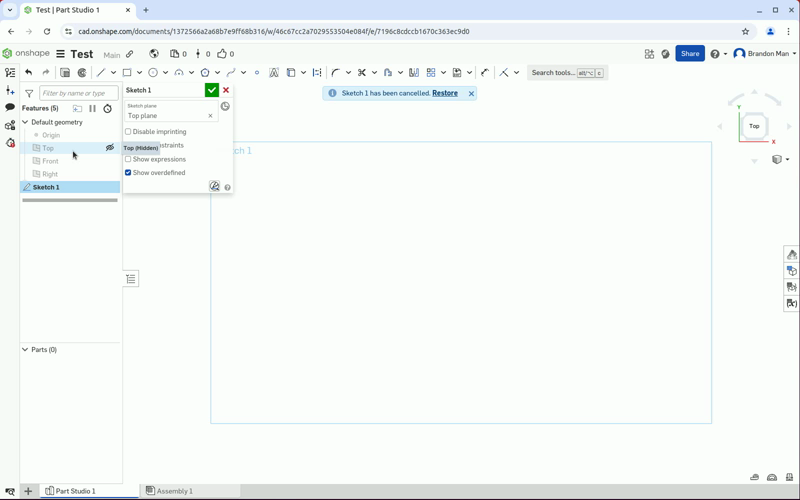
mouse_move(73, 352)
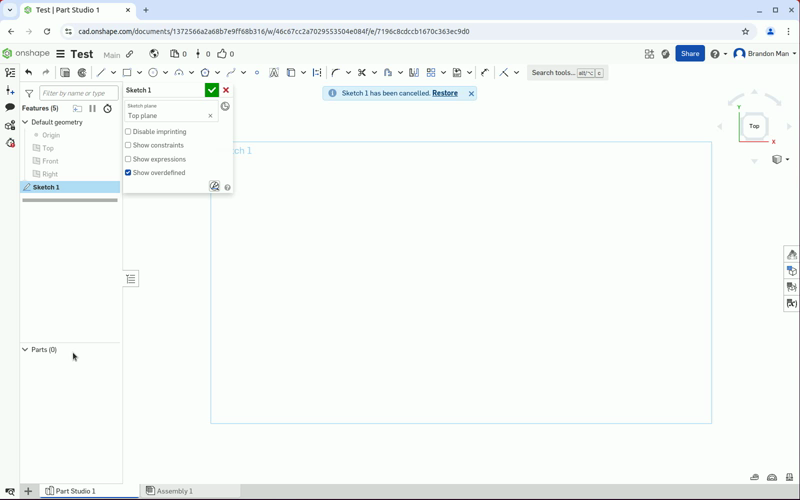
key(y)
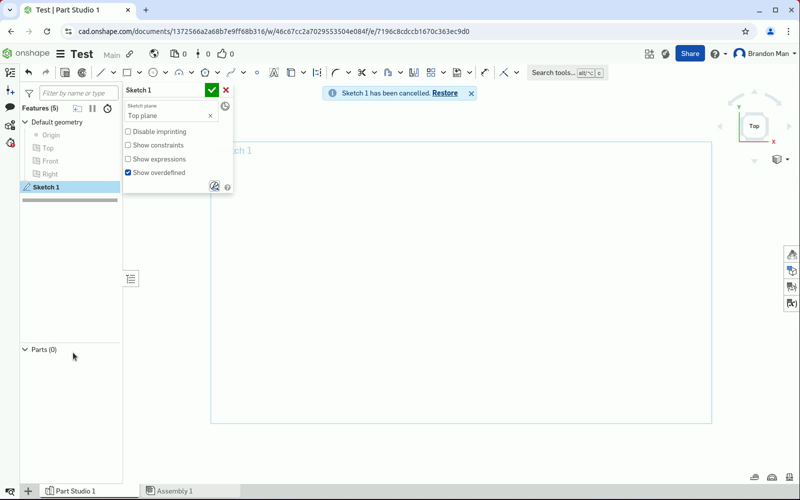
key(l)
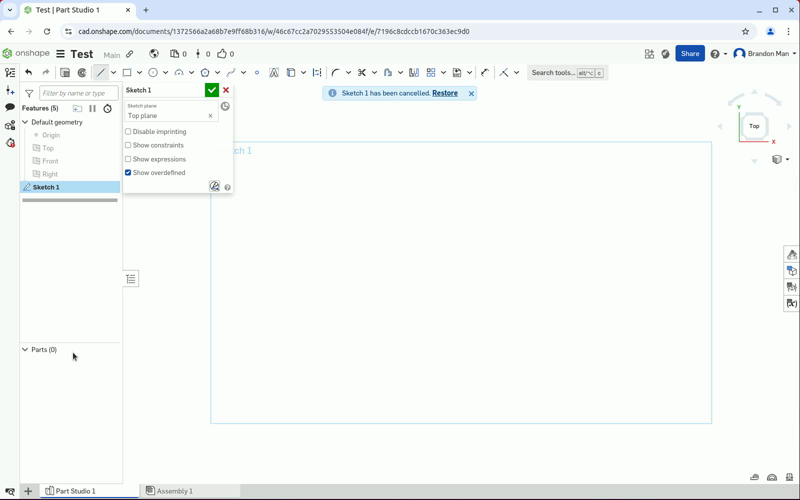
key_down(shift)
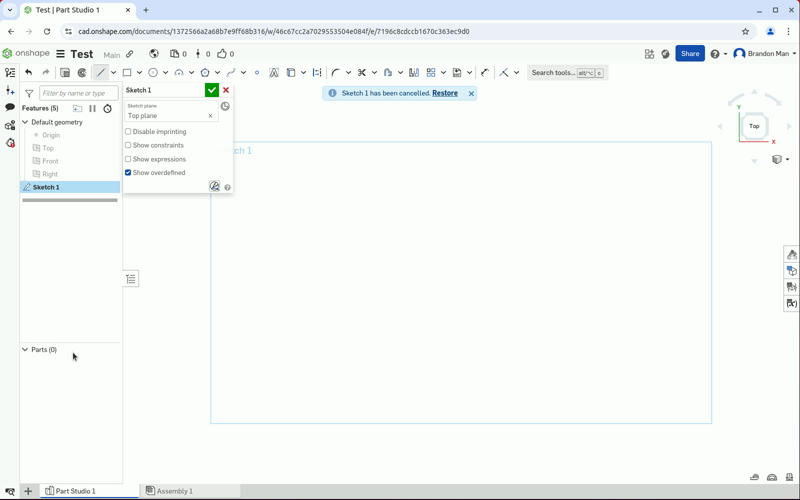
mouse_move(460, 268)
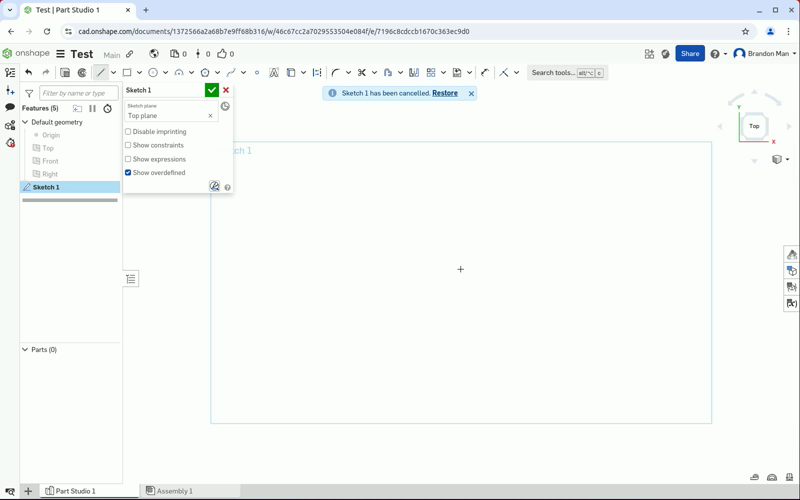
click(460, 268)
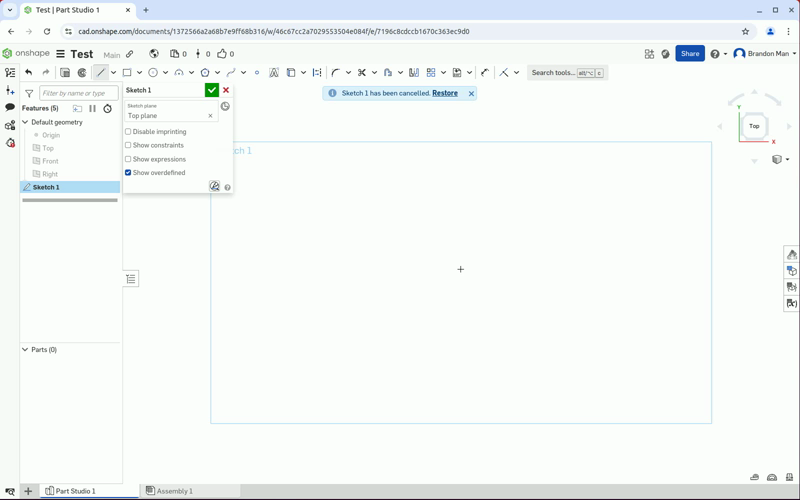
key_up(shift)
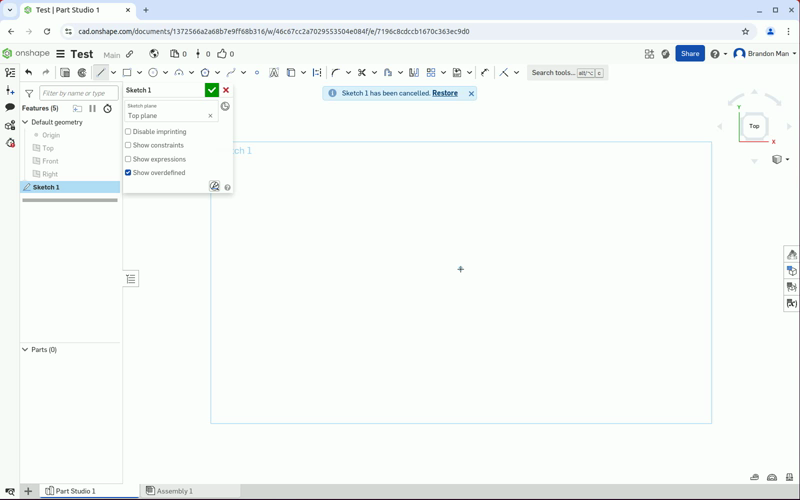
key_down(shift)
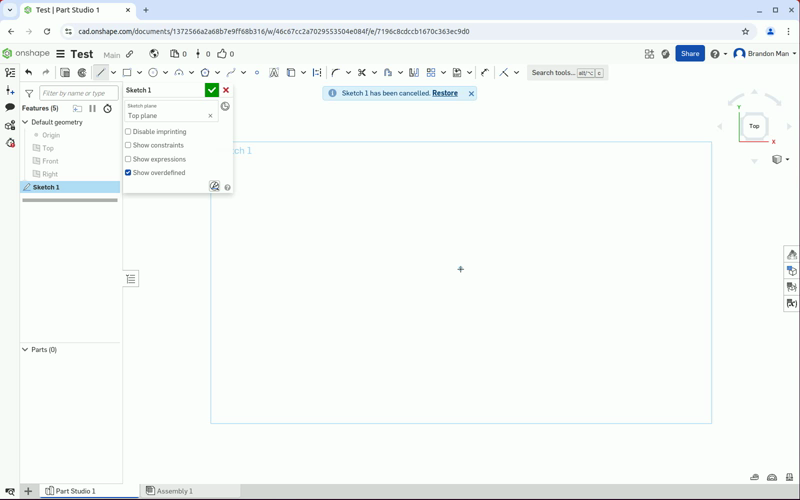
mouse_move(490, 268)
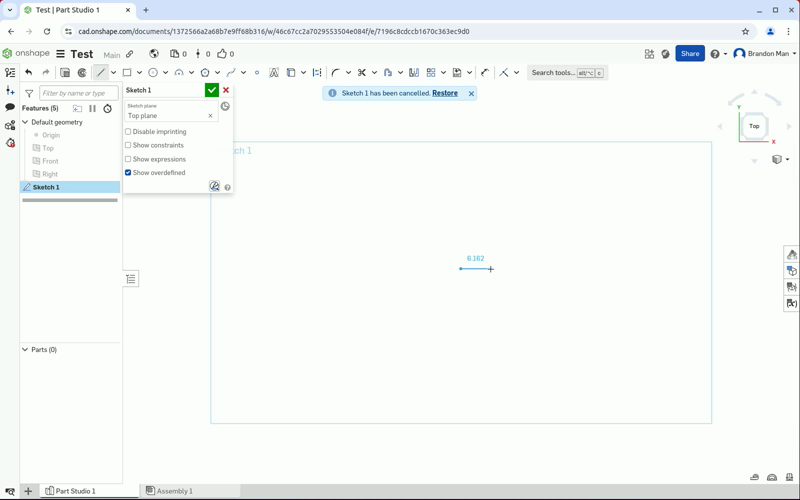
mouse_move(474, 268)
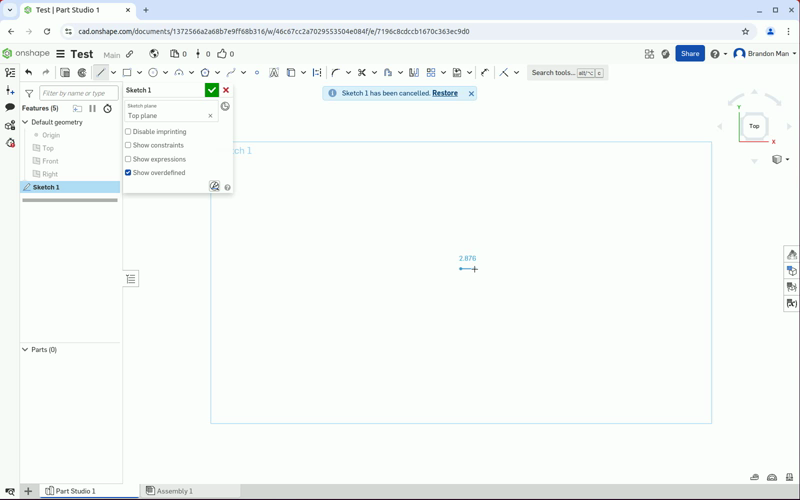
click(474, 268)
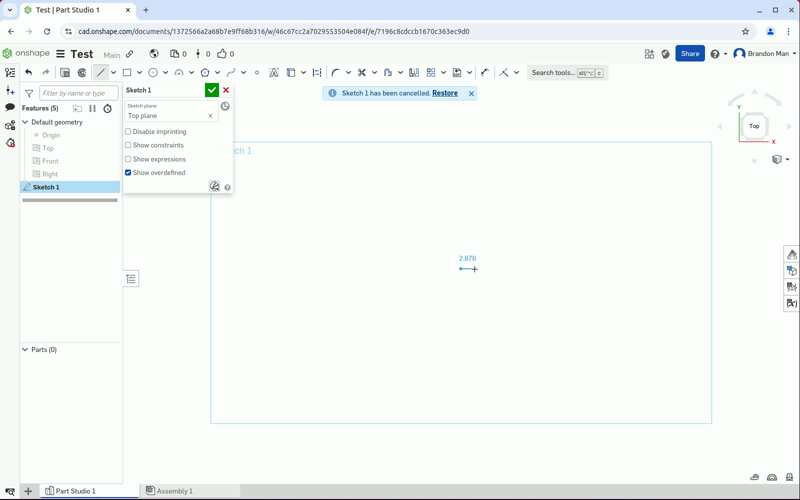
key_up(shift)
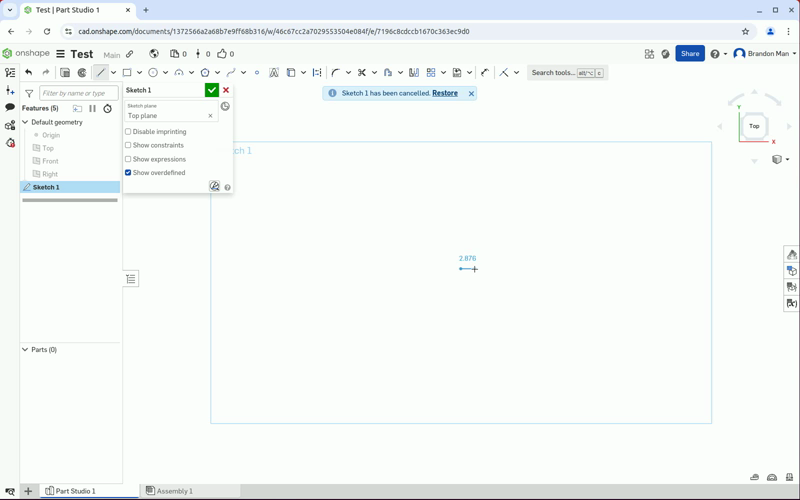
key_down(shift)
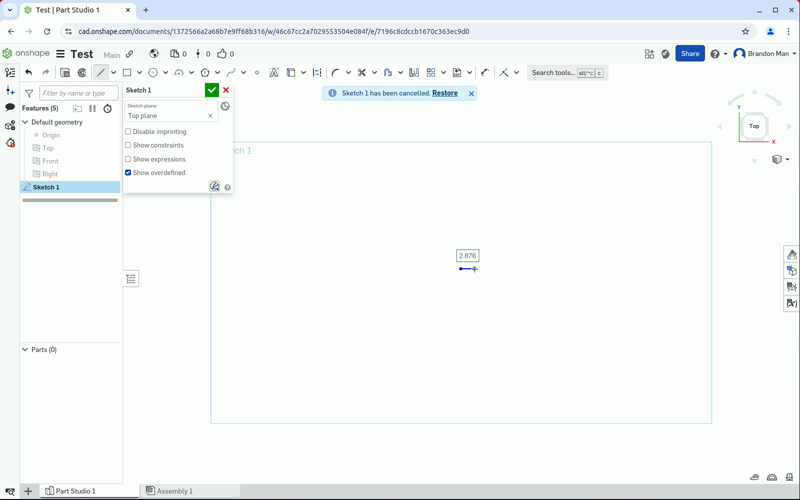
mouse_move(504, 268)
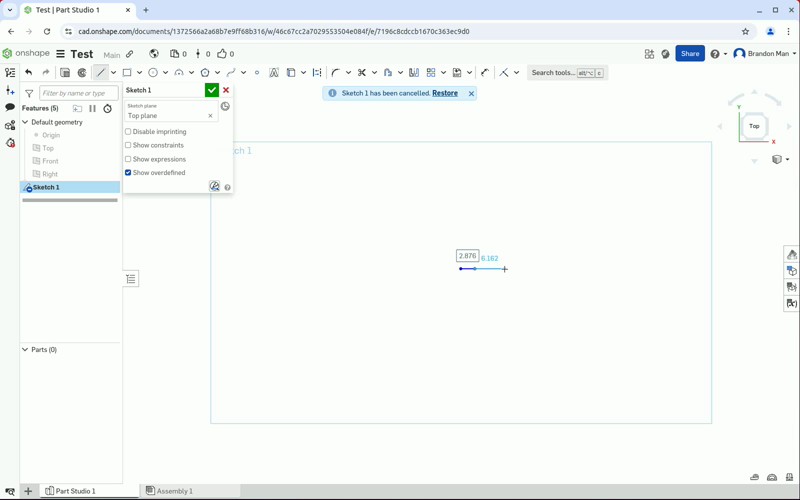
mouse_move(474, 282)
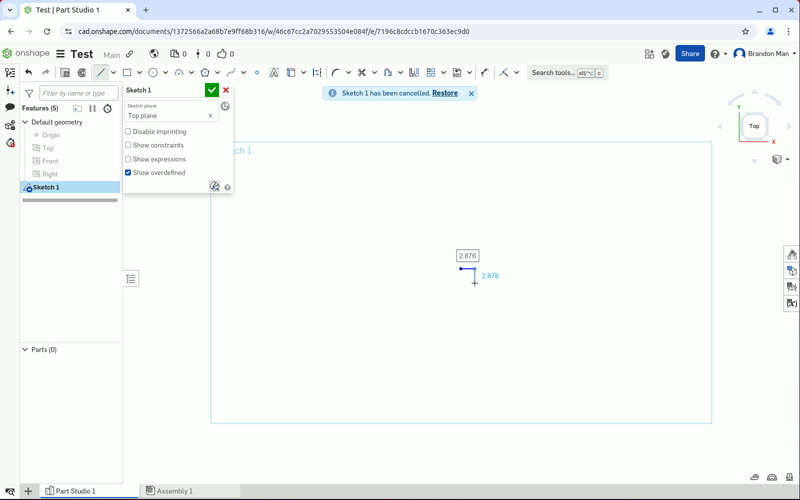
click(474, 282)
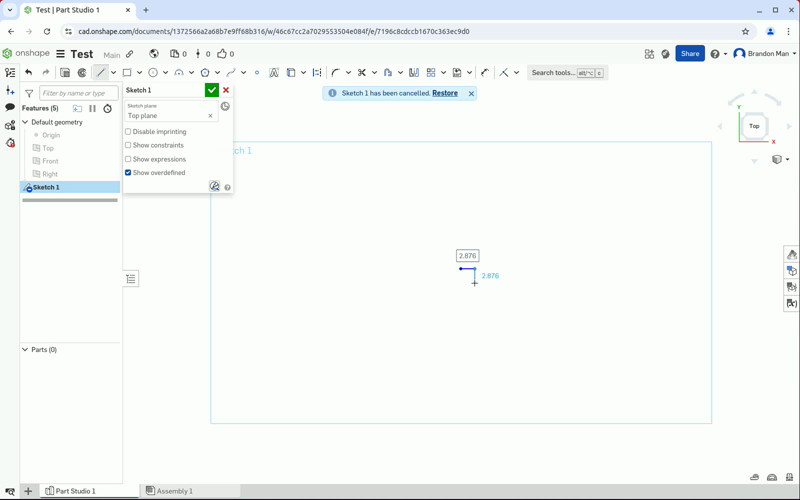
key_up(shift)
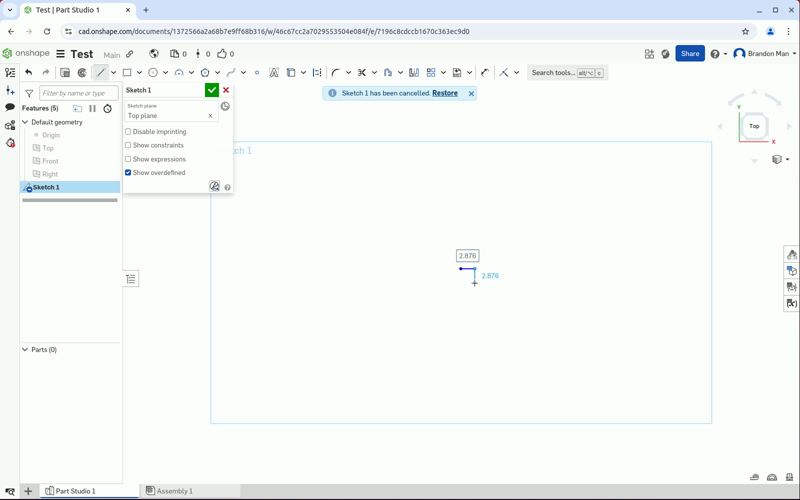
key_down(shift)
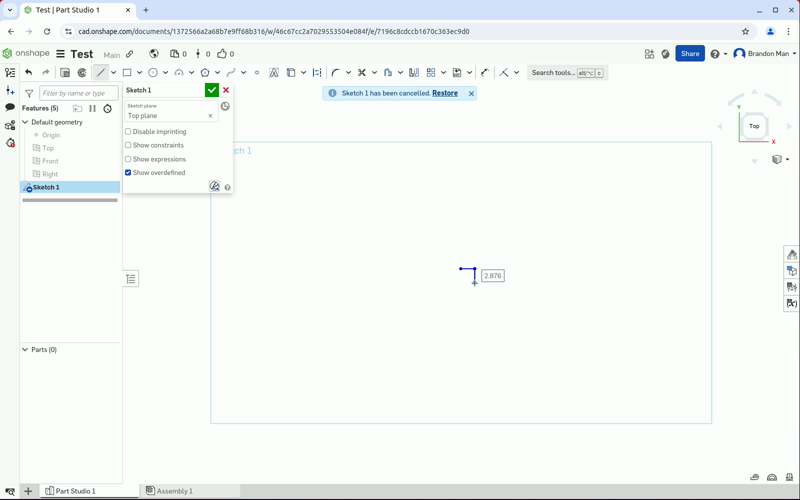
mouse_move(559, 282)
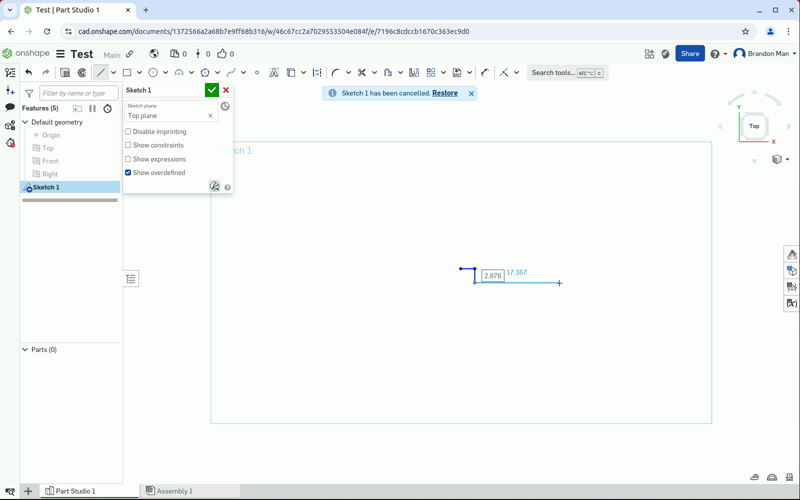
click(559, 282)
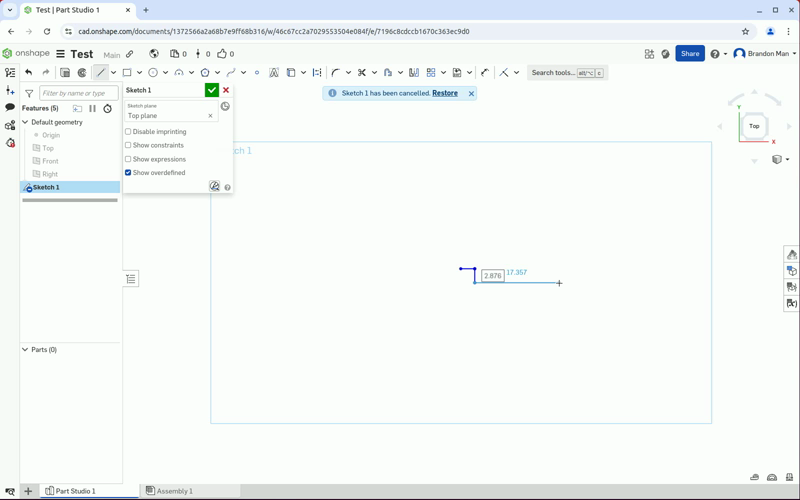
key_up(shift)
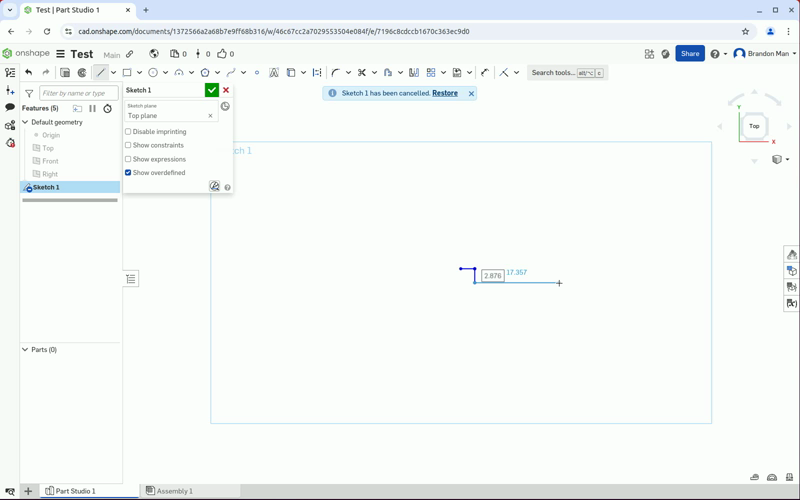
key_down(shift)
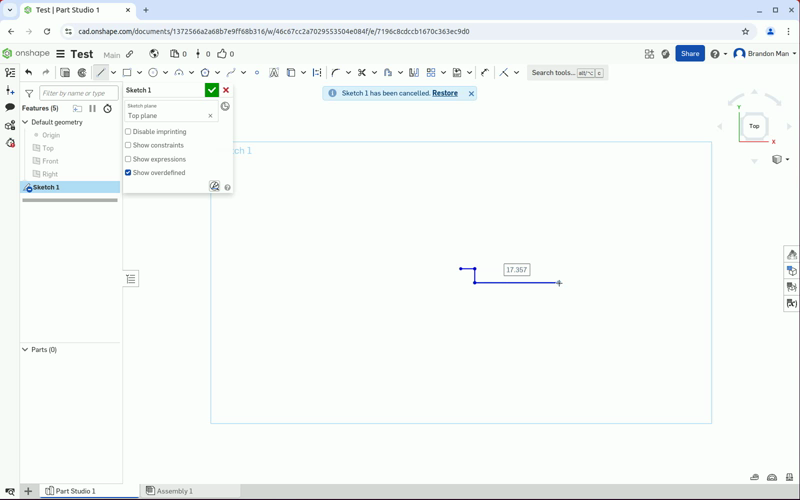
mouse_move(589, 282)
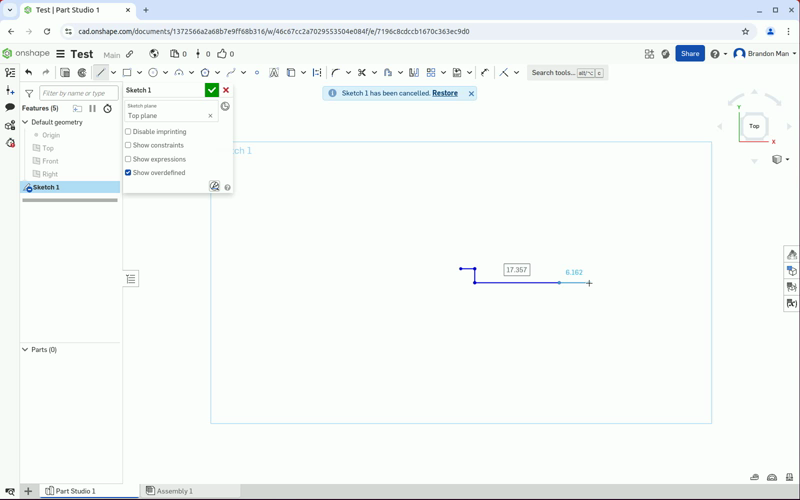
mouse_move(559, 268)
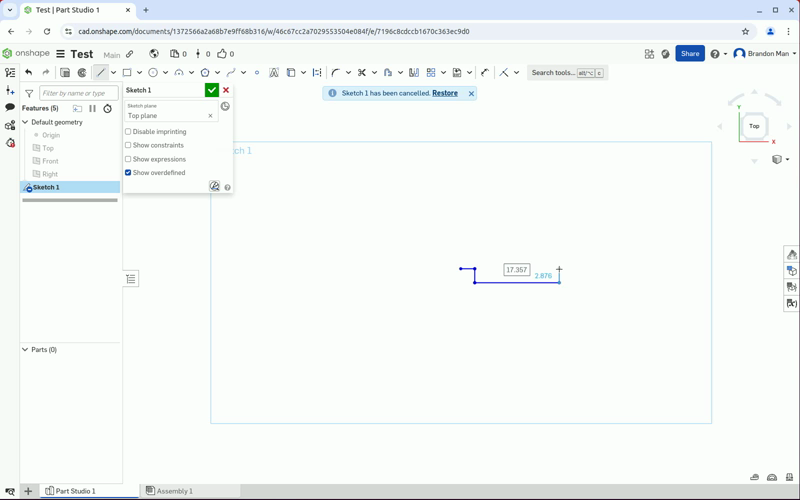
click(559, 268)
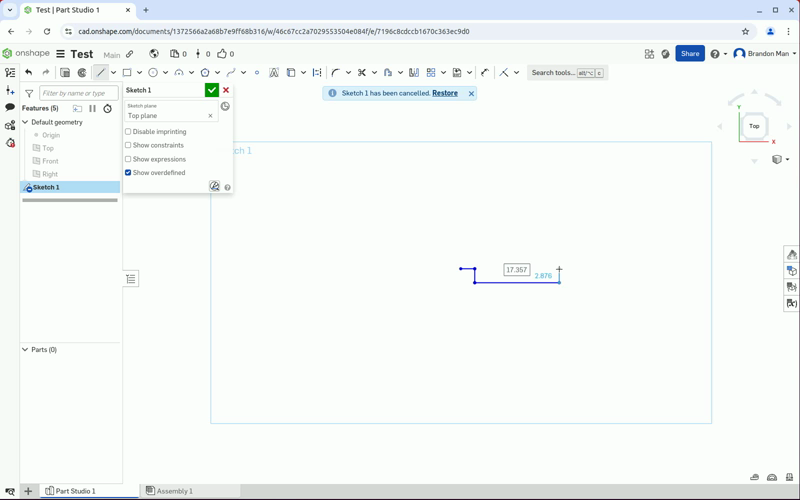
key_up(shift)
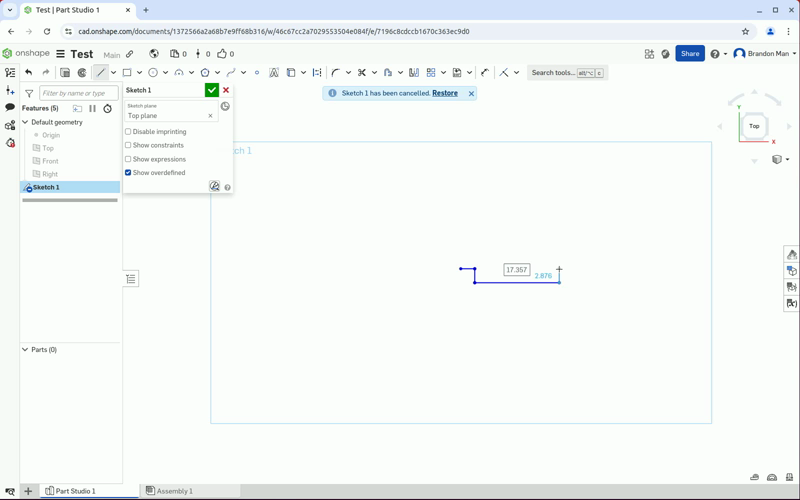
key_down(shift)
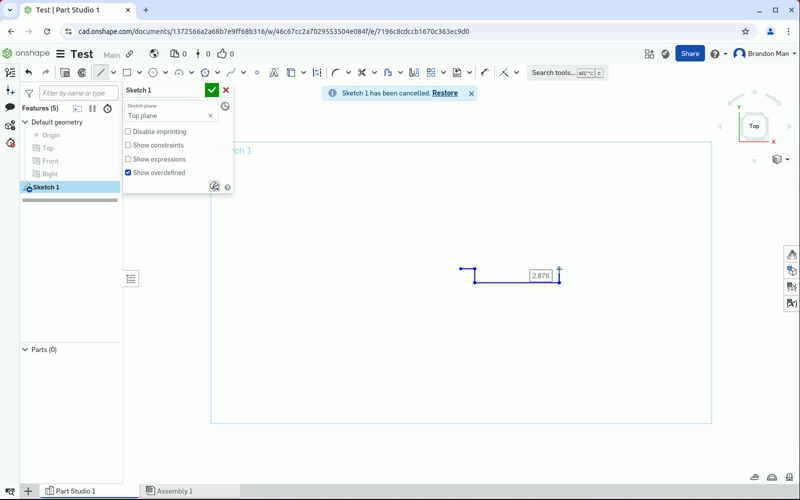
mouse_move(589, 268)
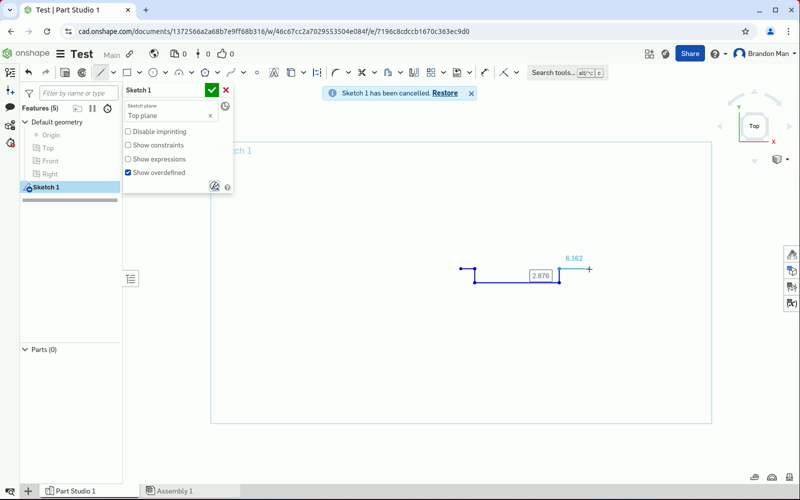
mouse_move(573, 268)
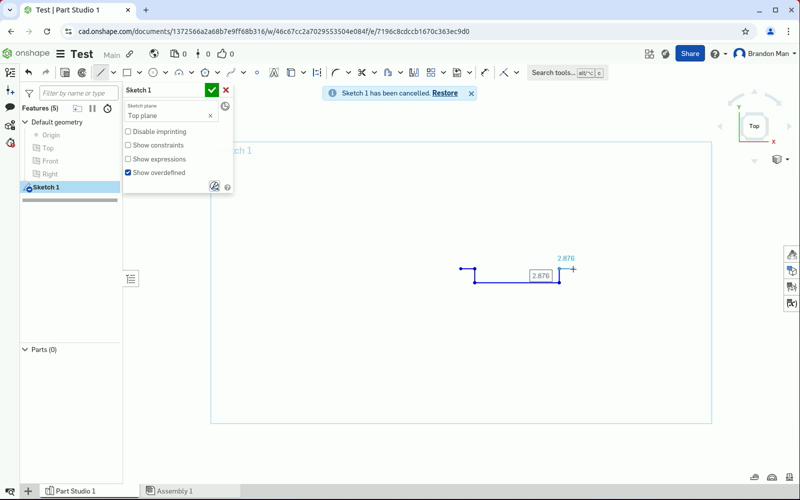
click(573, 268)
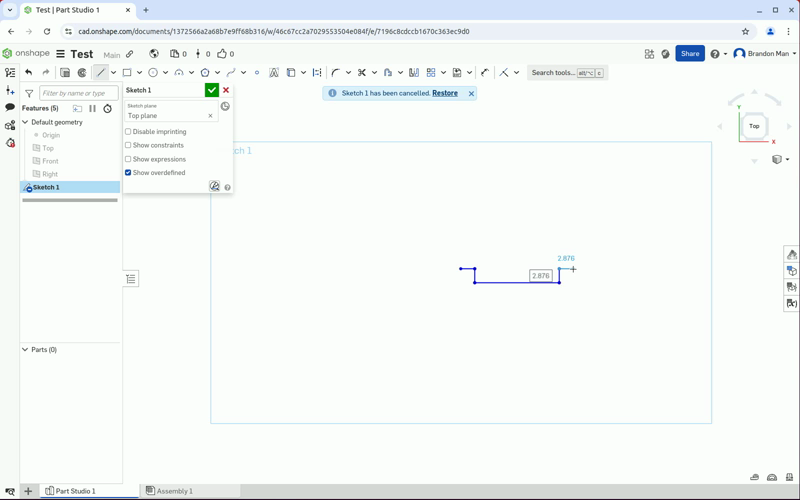
key_up(shift)
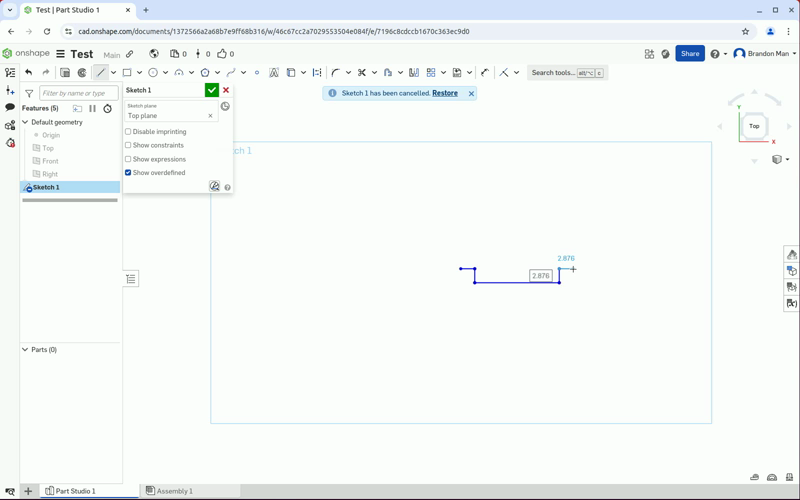
key_down(shift)
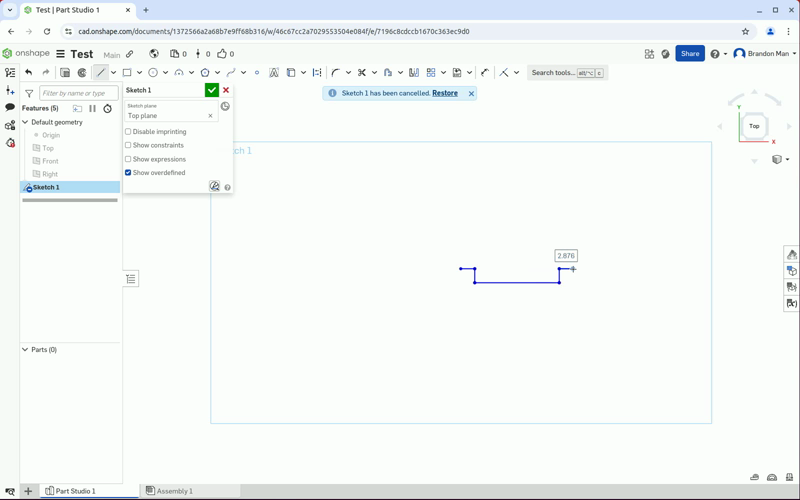
mouse_move(573, 184)
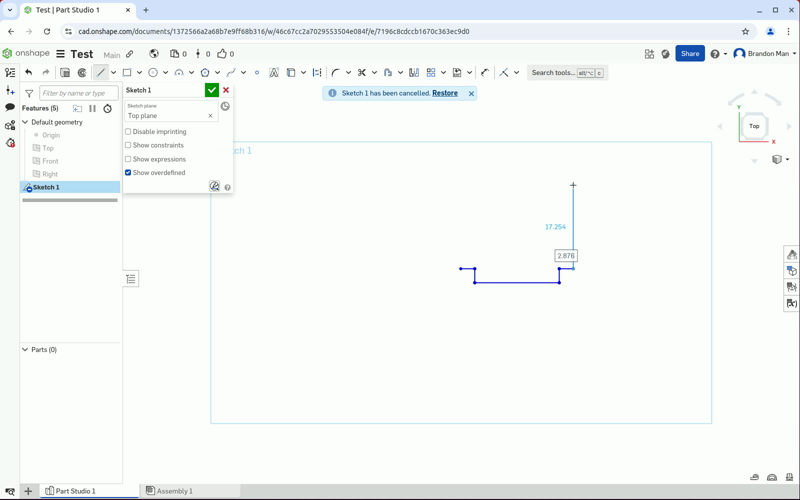
click(573, 184)
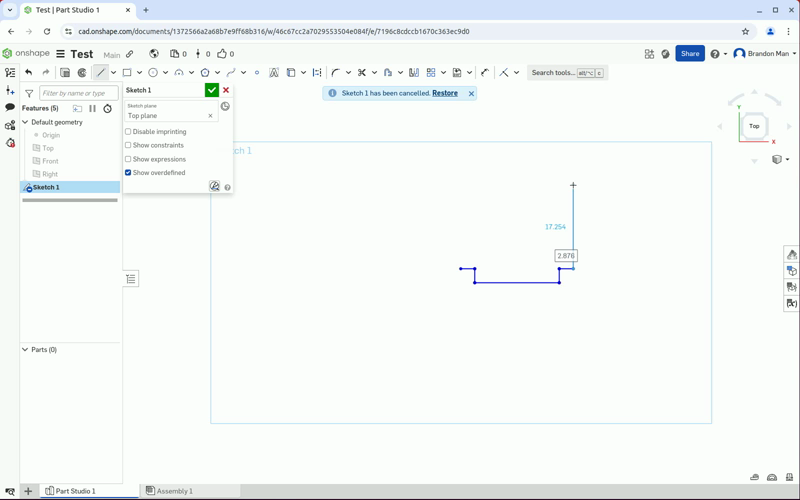
key_up(shift)
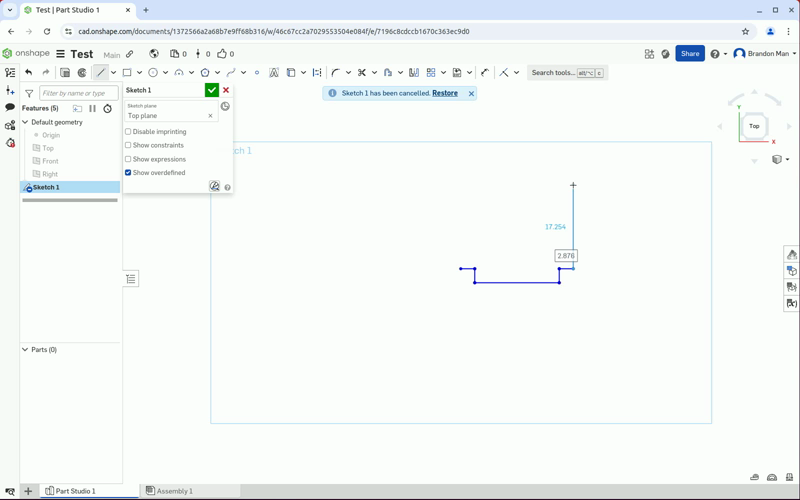
key_down(shift)
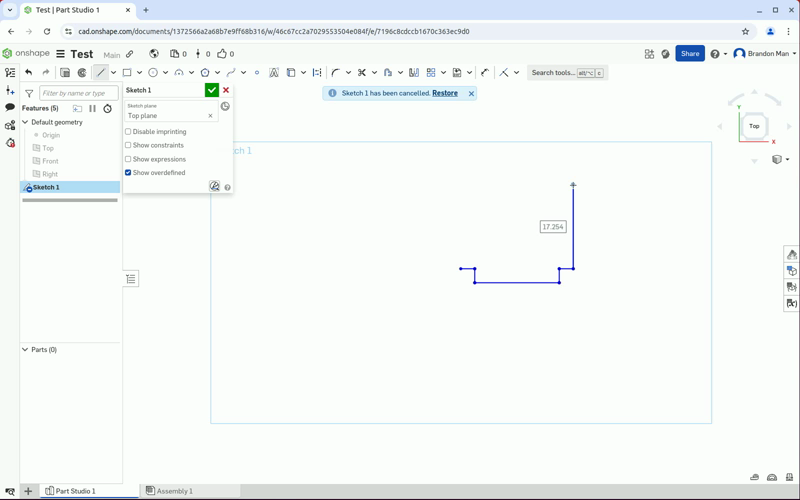
mouse_move(589, 184)
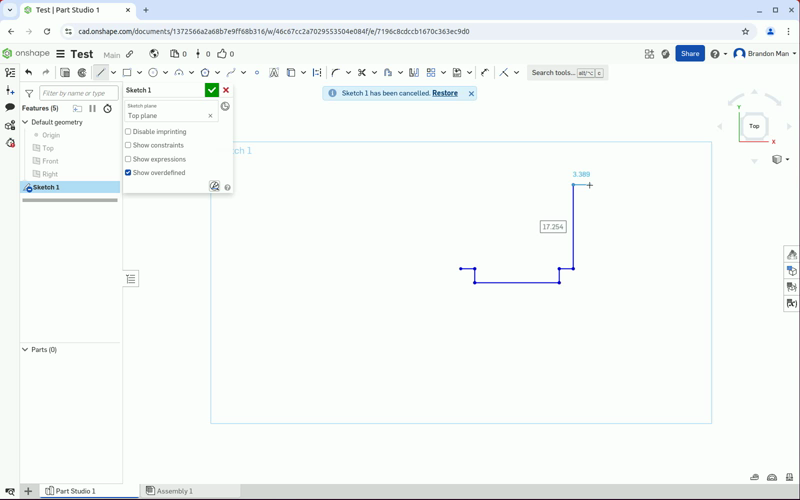
mouse_move(559, 184)
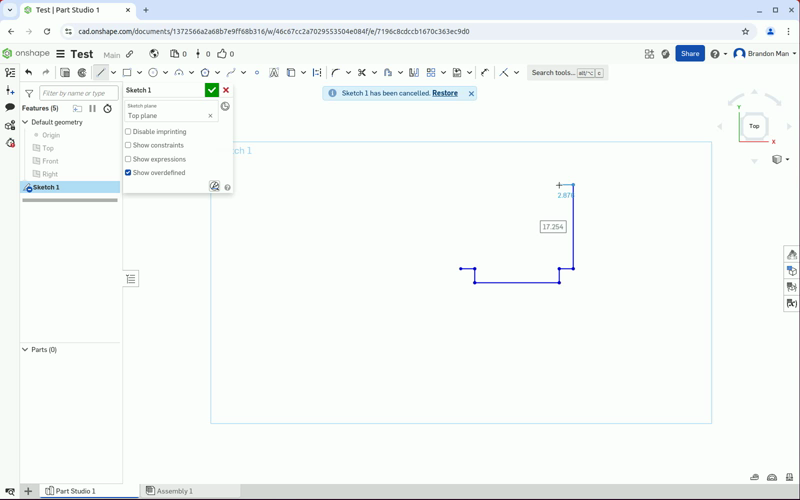
click(559, 184)
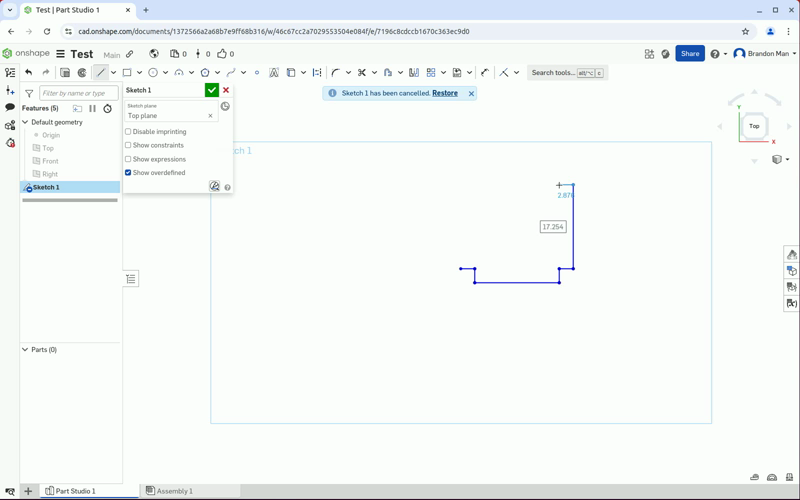
key_up(shift)
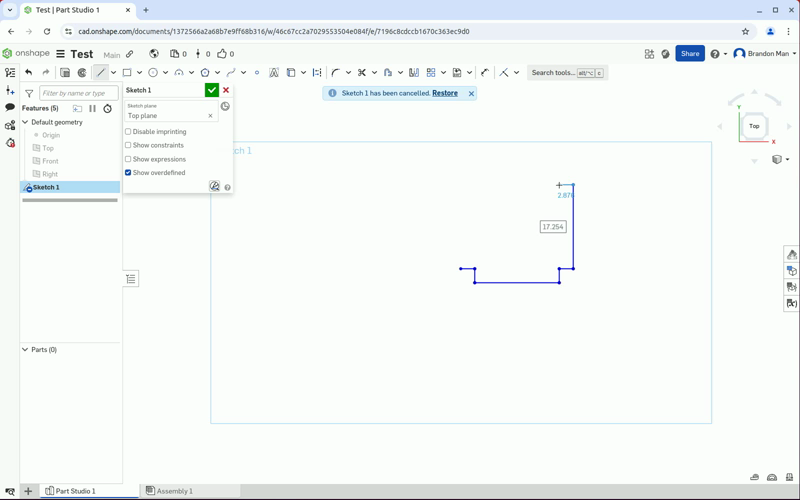
key_down(shift)
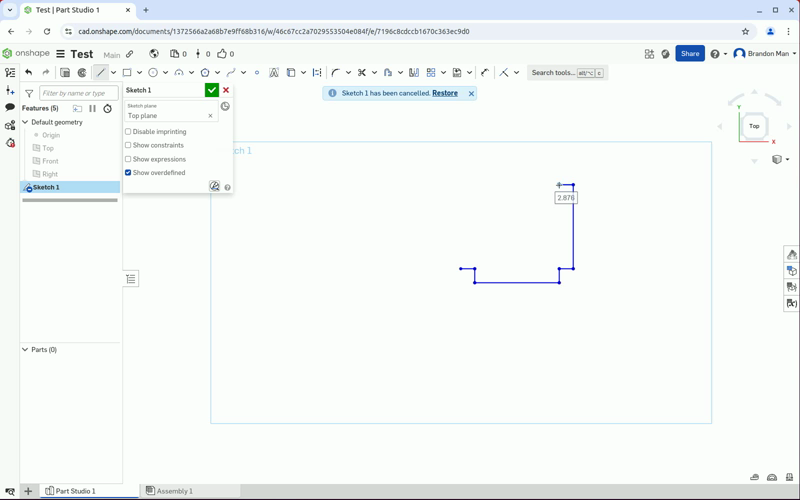
mouse_move(589, 184)
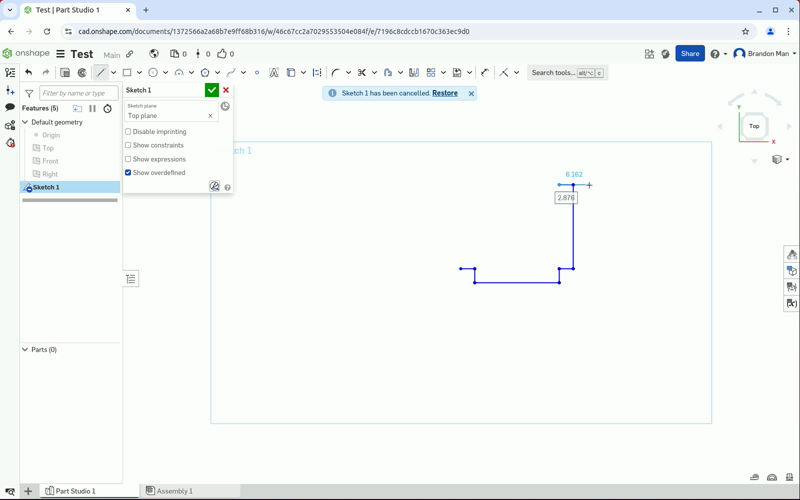
mouse_move(559, 170)
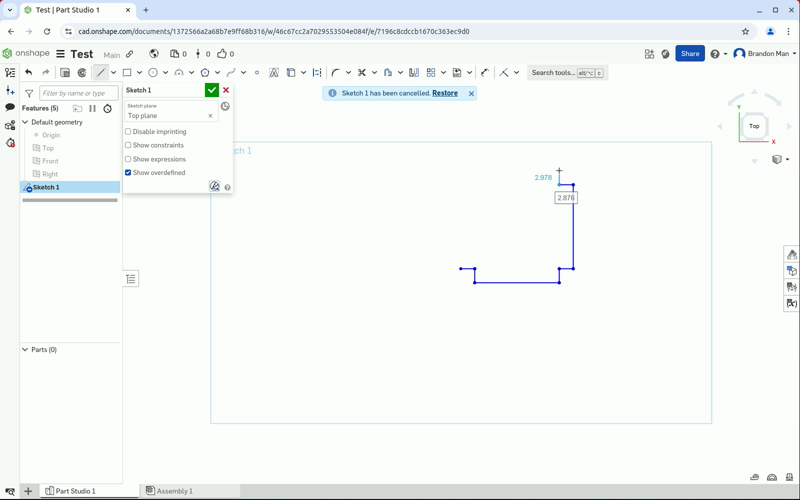
click(559, 170)
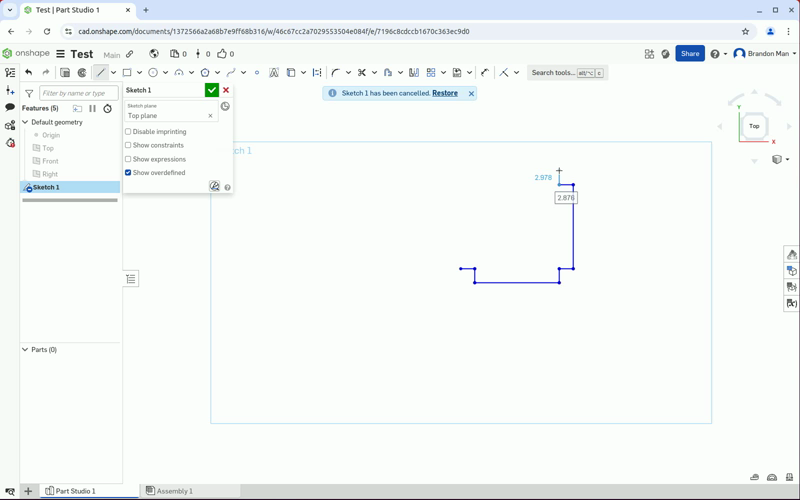
key_up(shift)
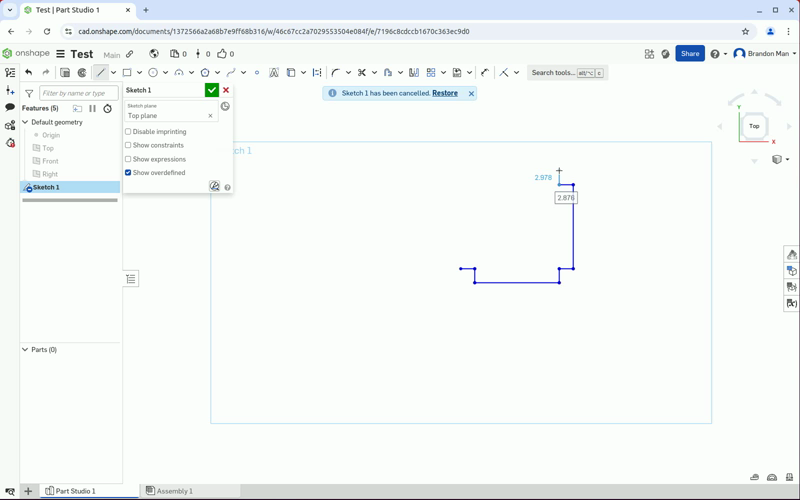
key_down(shift)
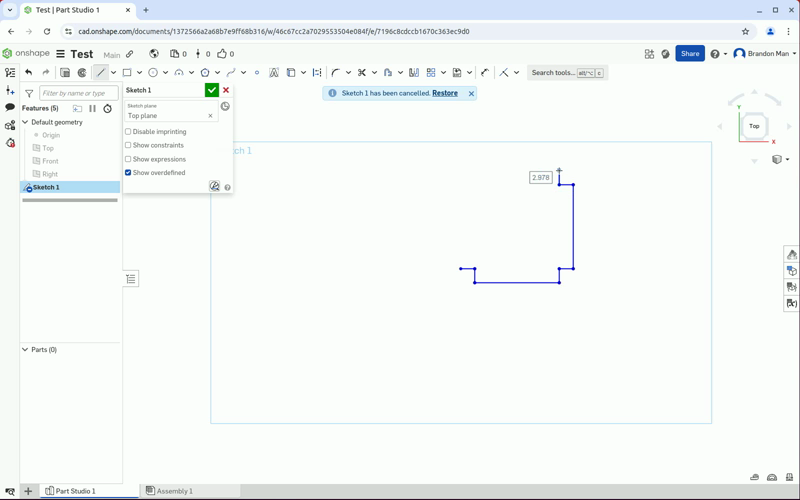
mouse_move(474, 170)
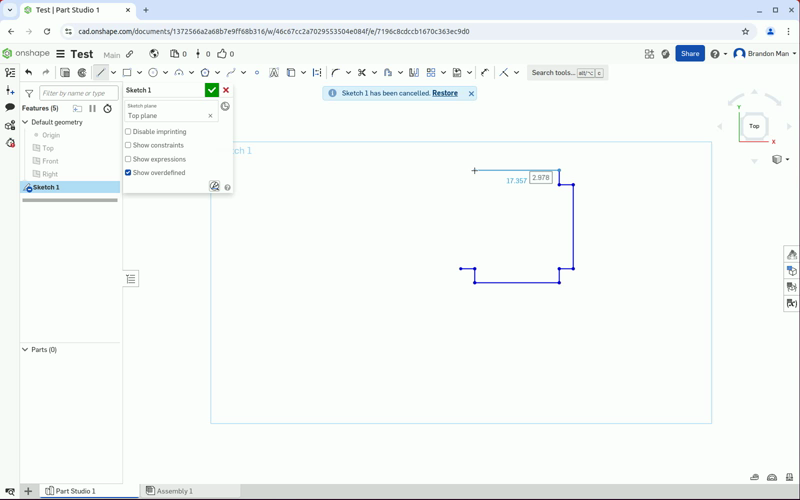
click(474, 170)
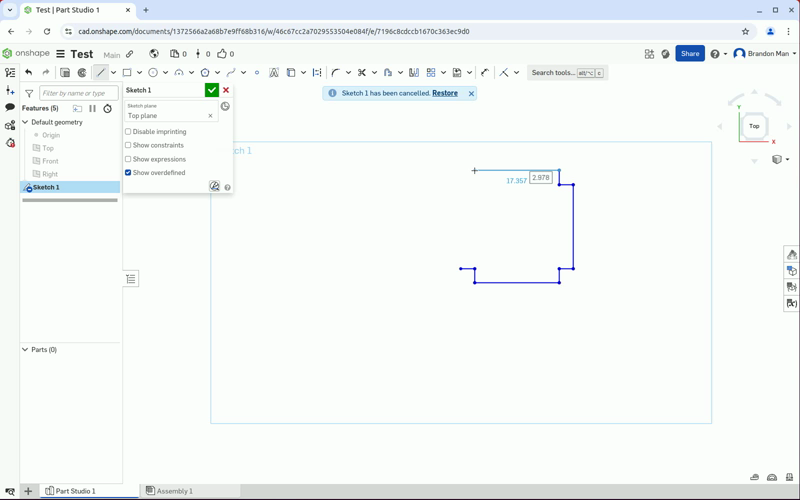
key_up(shift)
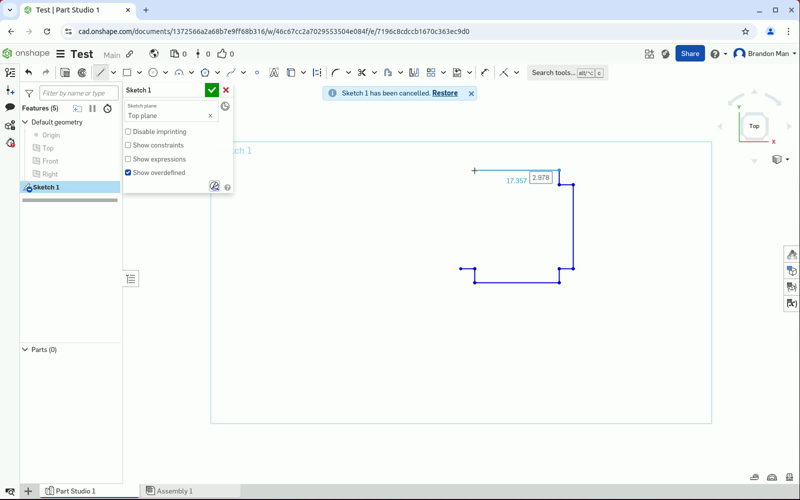
key_down(shift)
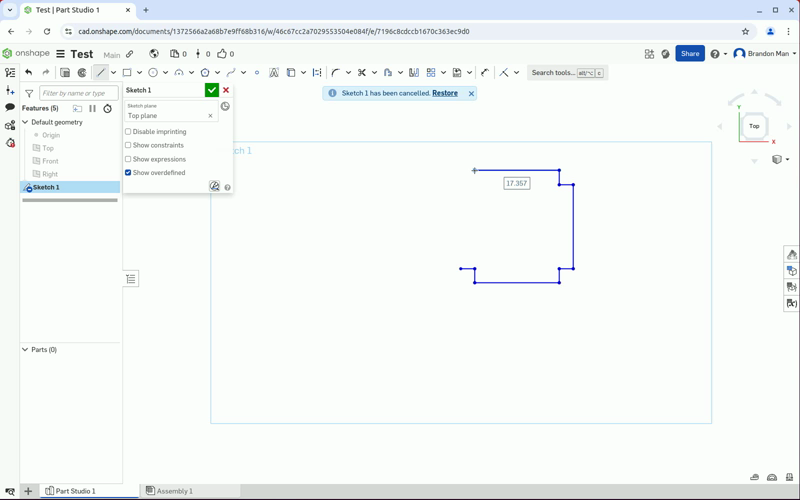
mouse_move(504, 170)
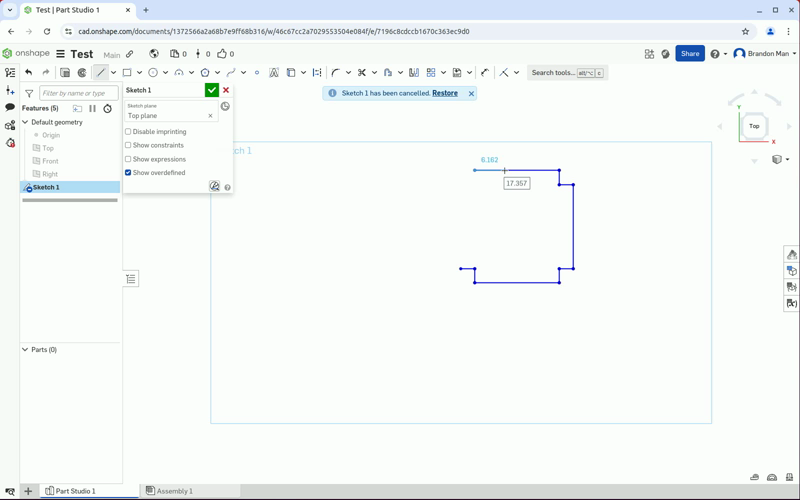
mouse_move(474, 184)
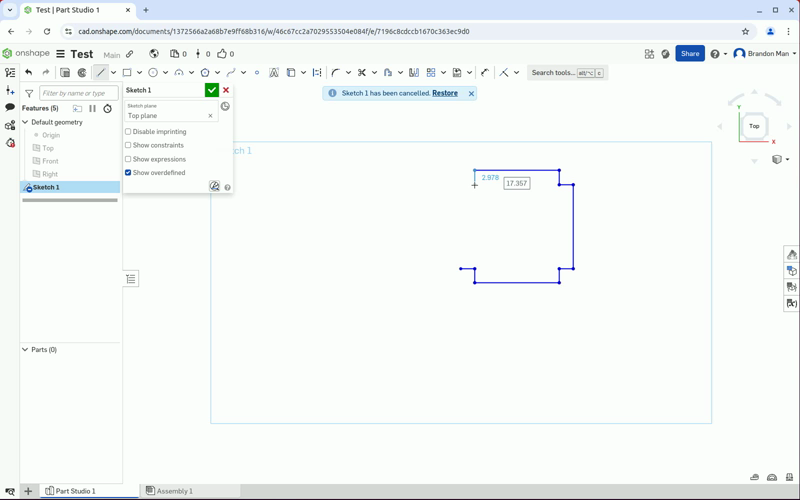
click(474, 184)
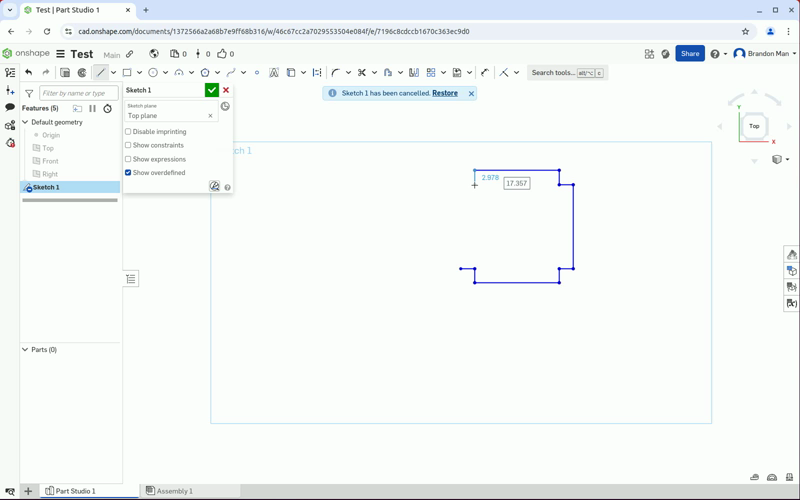
key_up(shift)
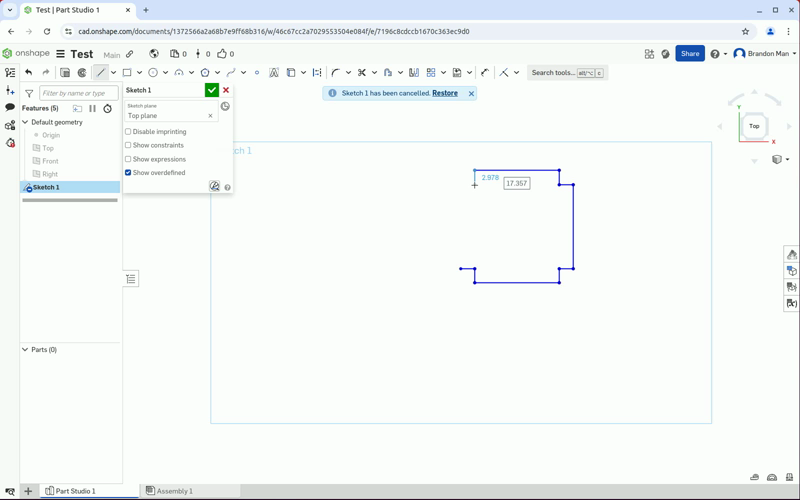
key_down(shift)
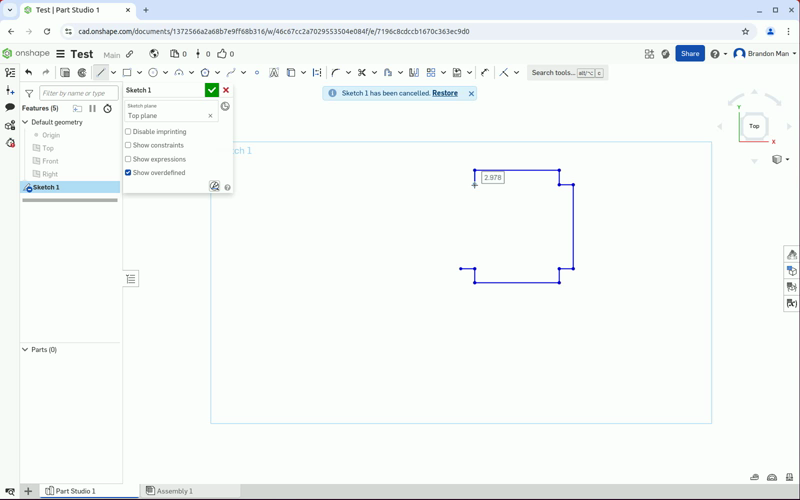
mouse_move(504, 184)
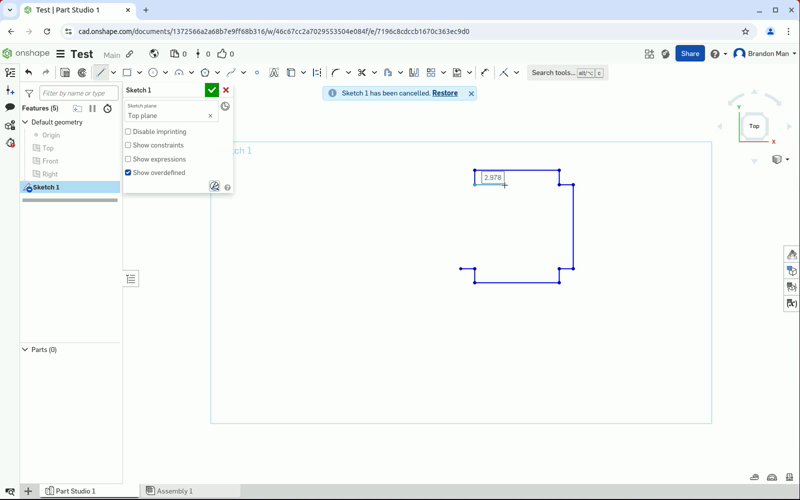
mouse_move(460, 184)
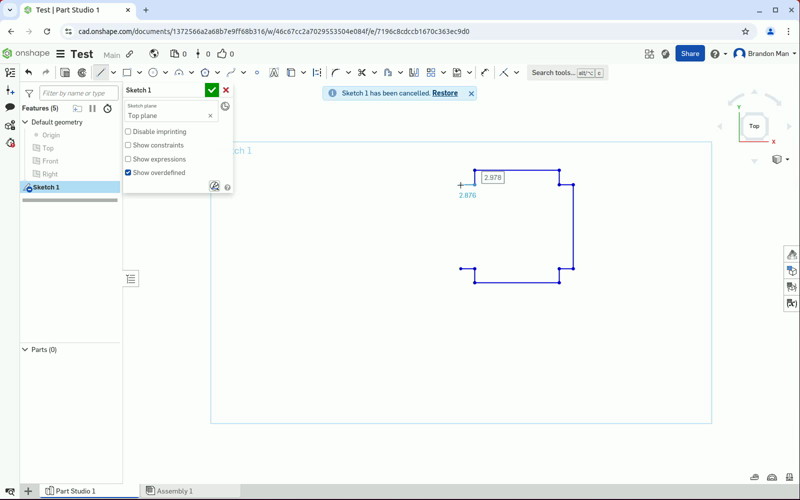
click(460, 184)
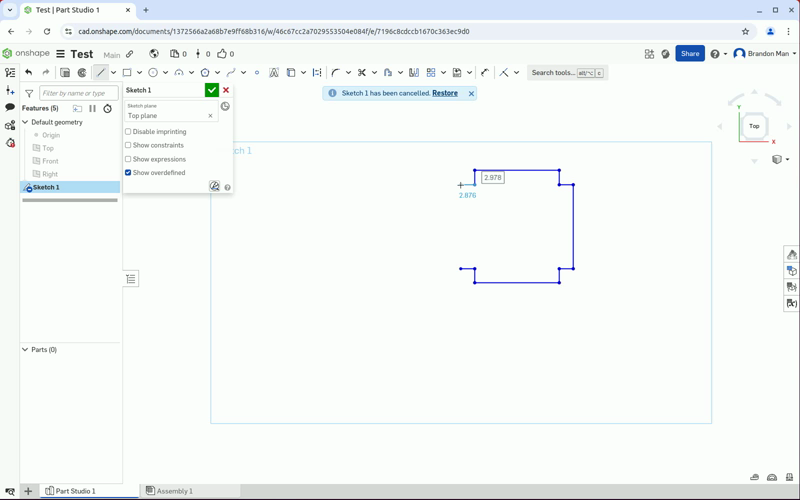
key_up(shift)
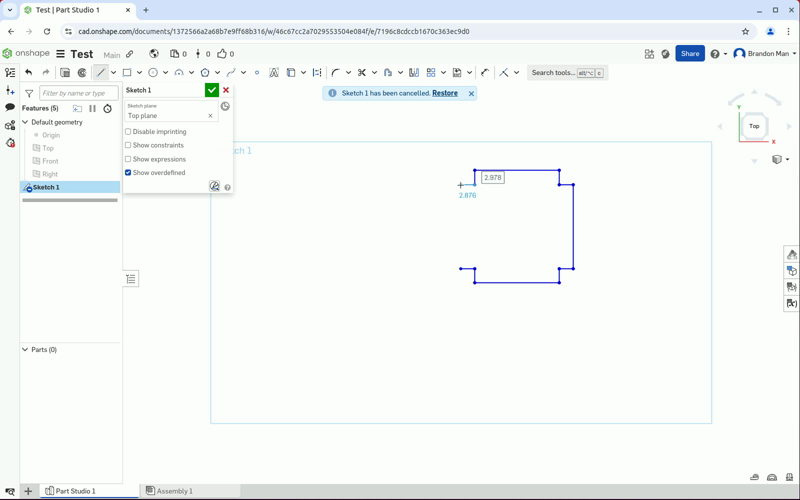
key_down(shift)
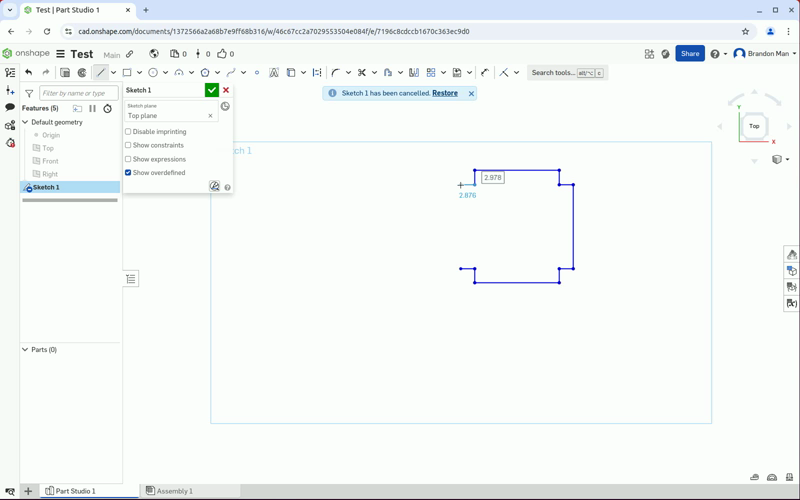
mouse_move(460, 268)
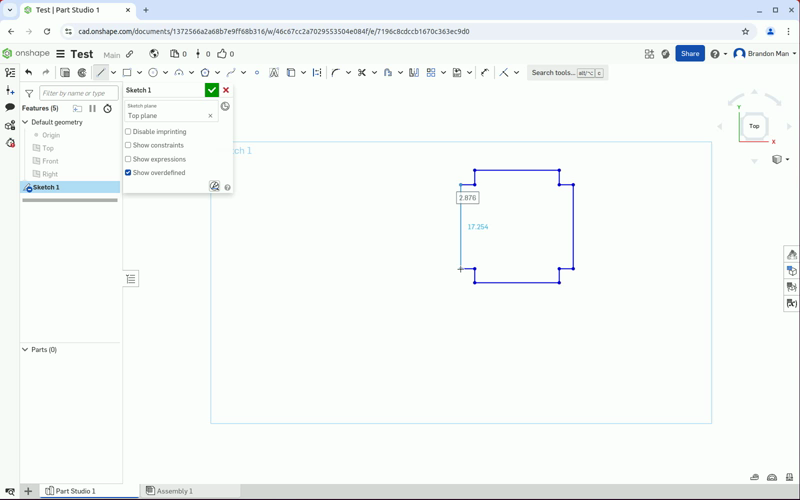
key_up(shift)
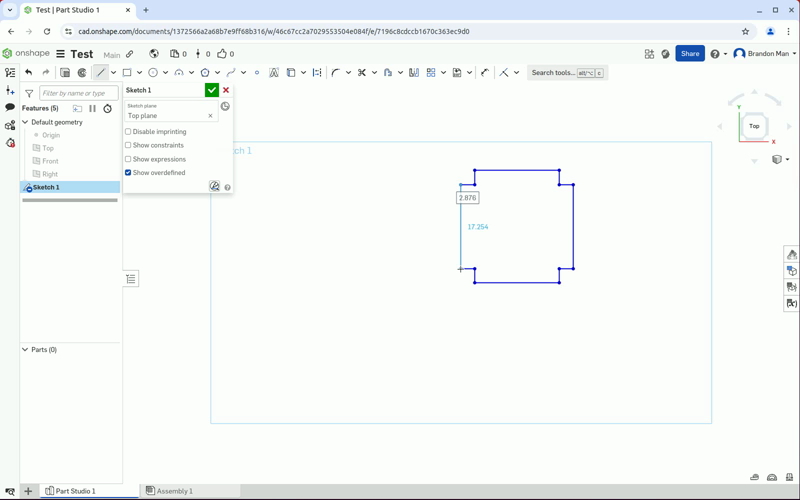
click(460, 268)
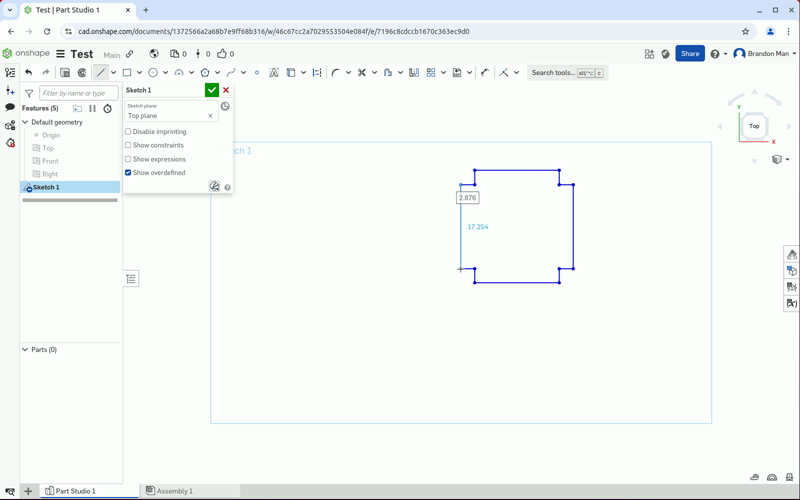
key(esc)
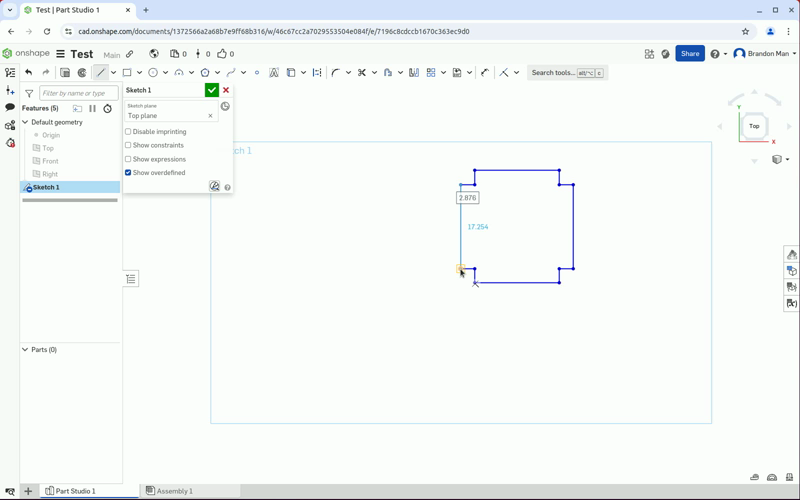
mouse_move(469, 231)
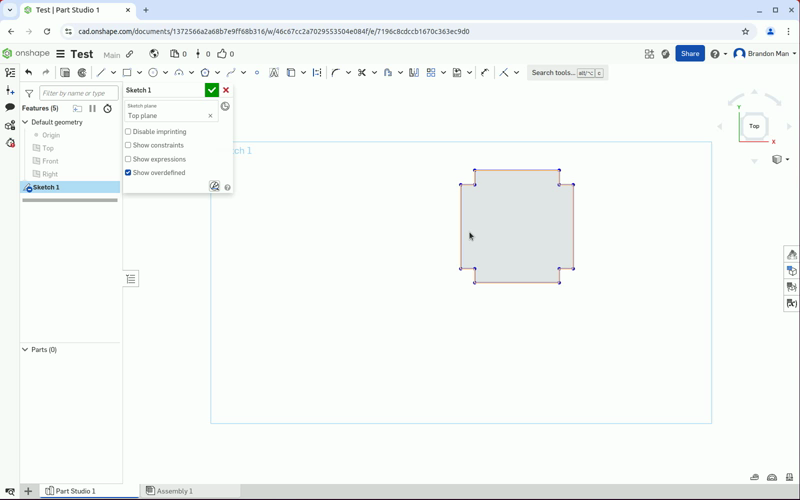
click(469, 231)
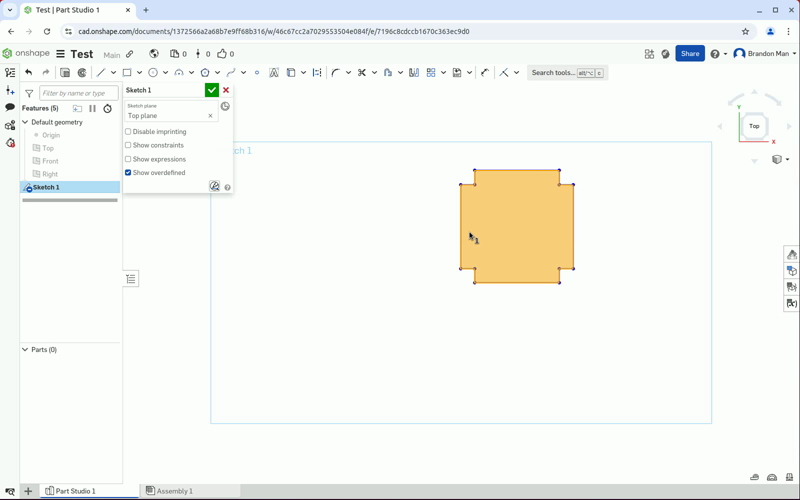
mouse_move(73, 352)
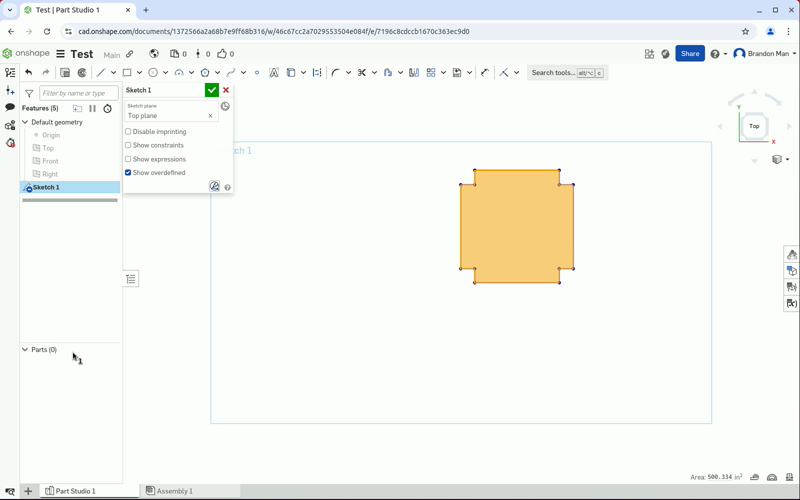
key(shift+y)
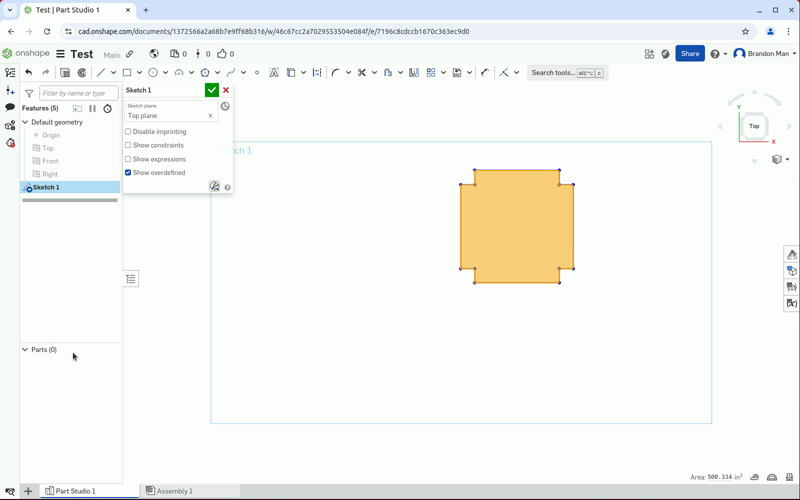
key(shift+e)
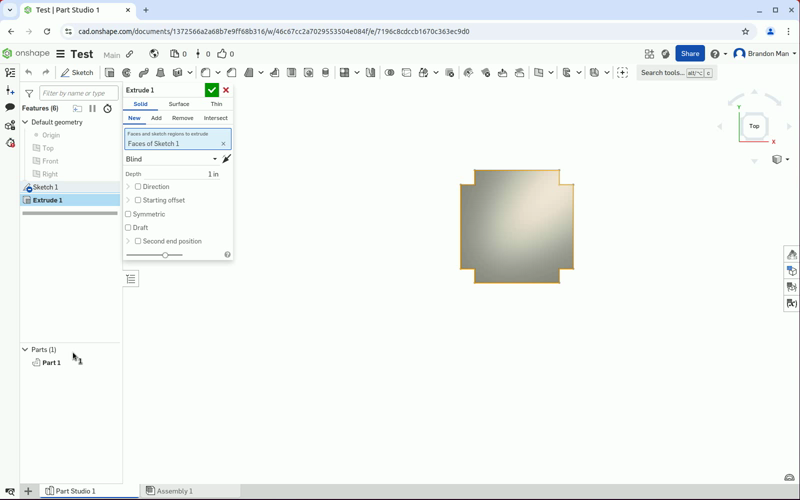
mouse_move(143, 106)
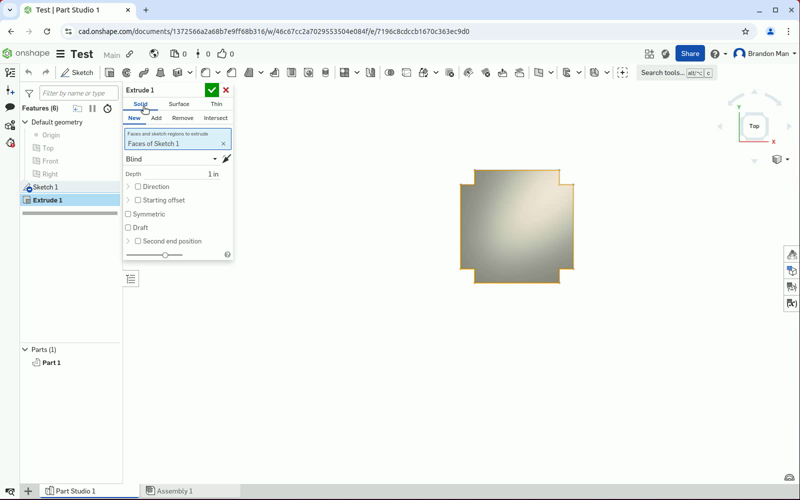
click(143, 106)
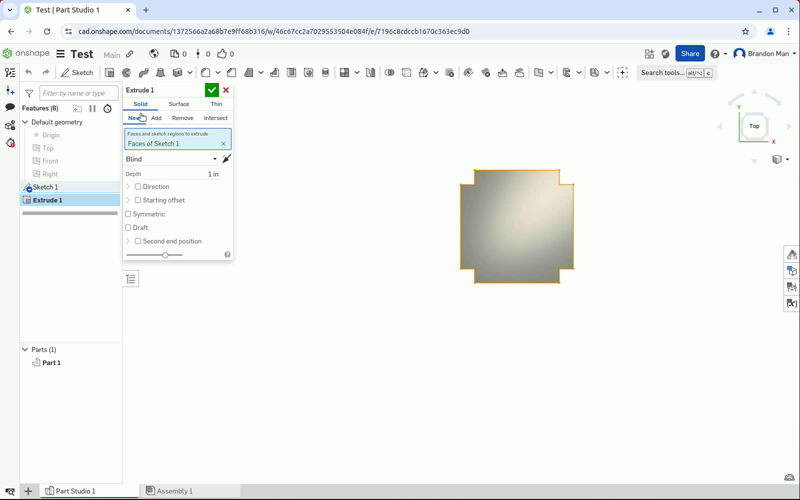
mouse_move(137, 120)
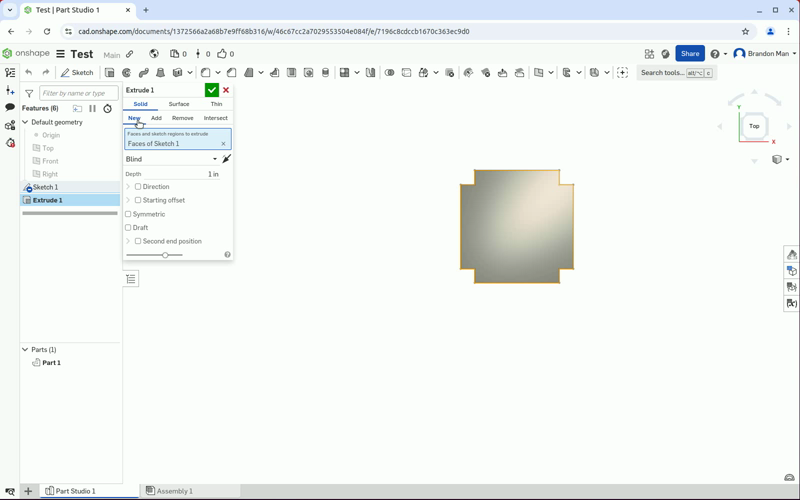
click(137, 120)
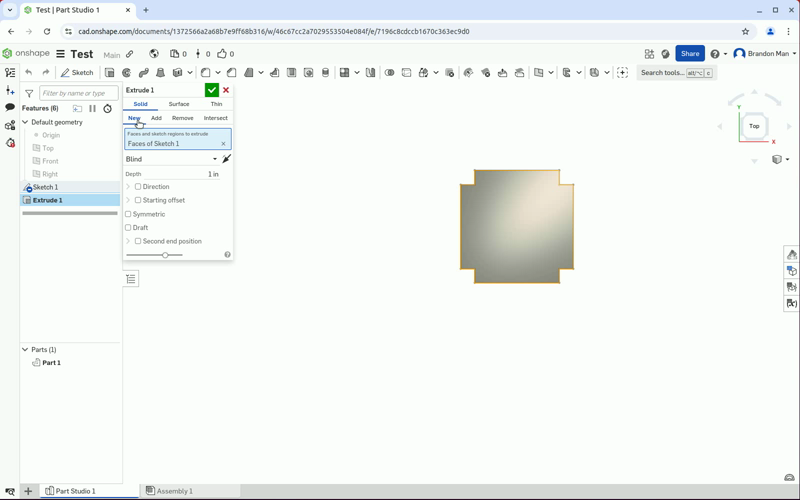
key(tab, 4)
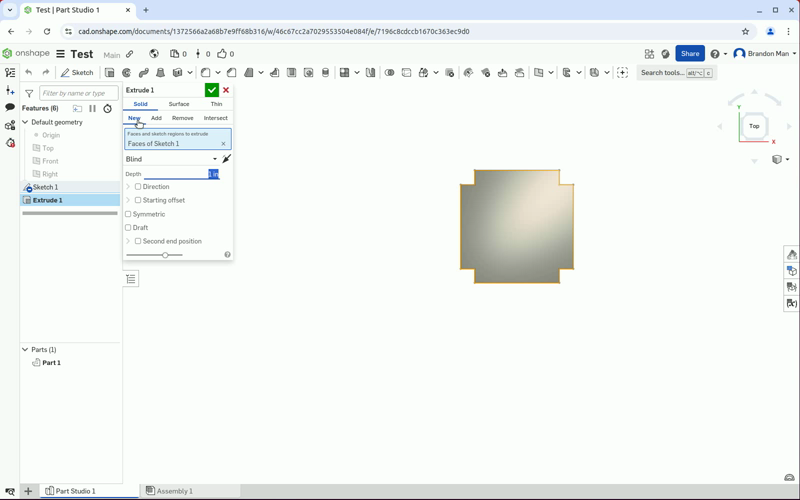
text(-2.889)
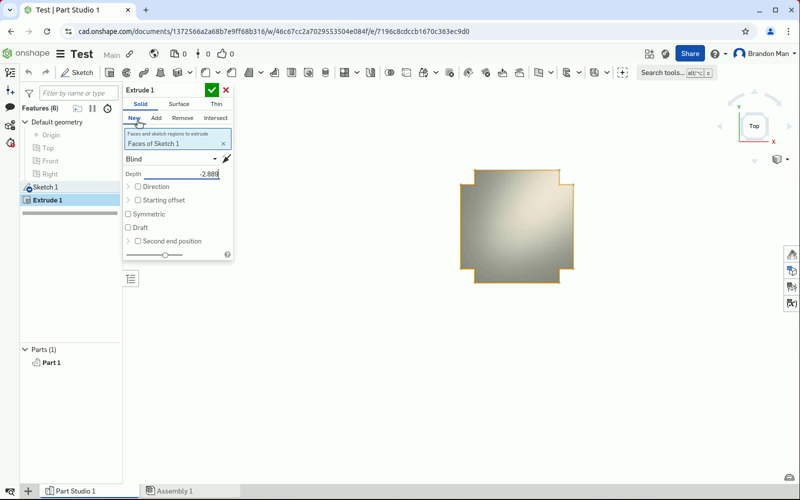
key(enter)
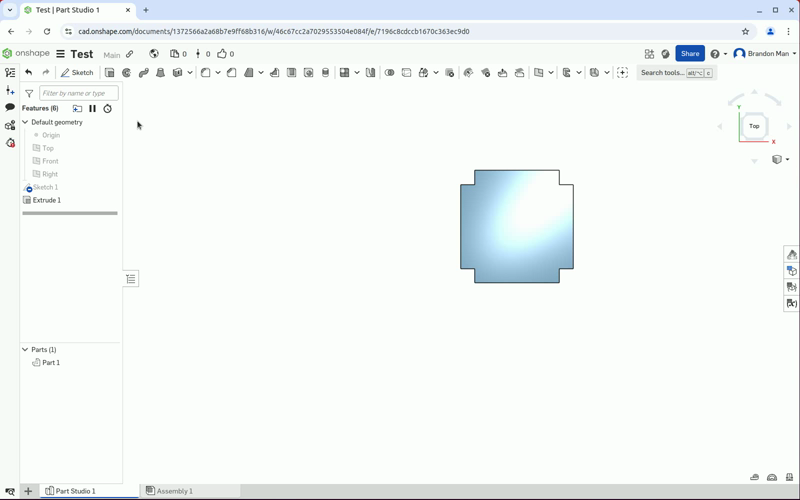
key(shift+h)
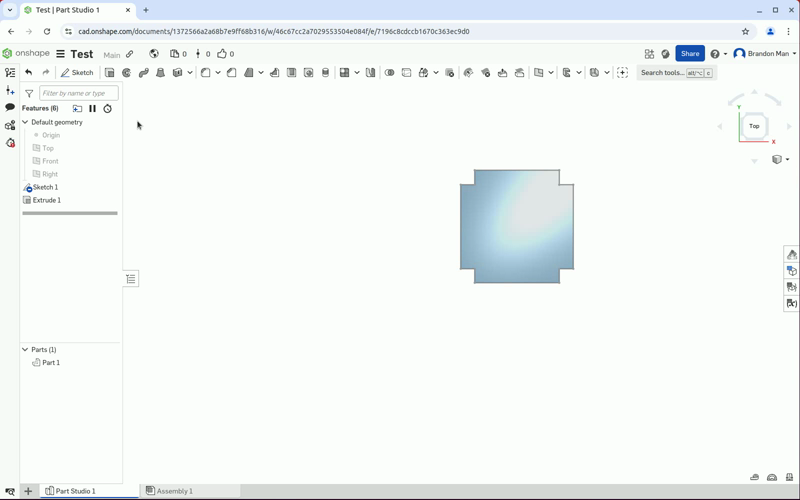
key(shift+h)
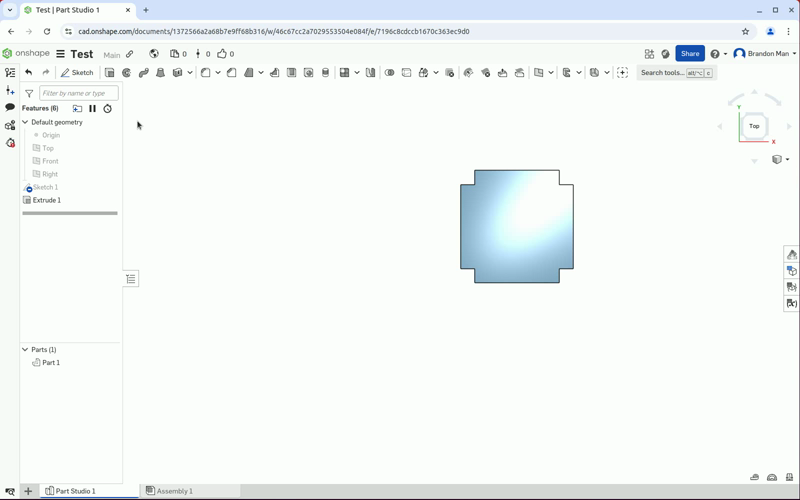
mouse_move(73, 189)
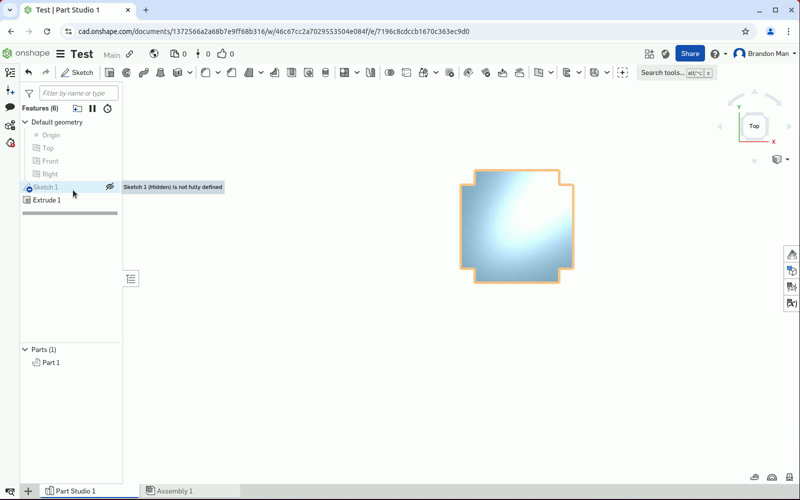
click(73, 189)
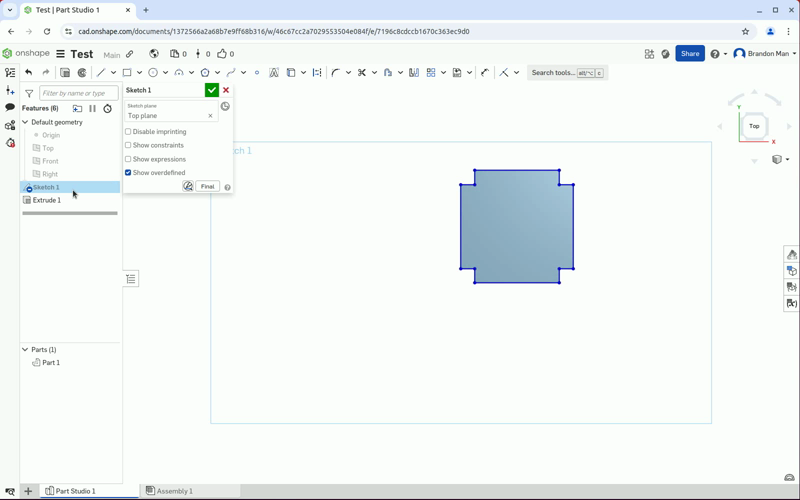
mouse_move(229, 92)
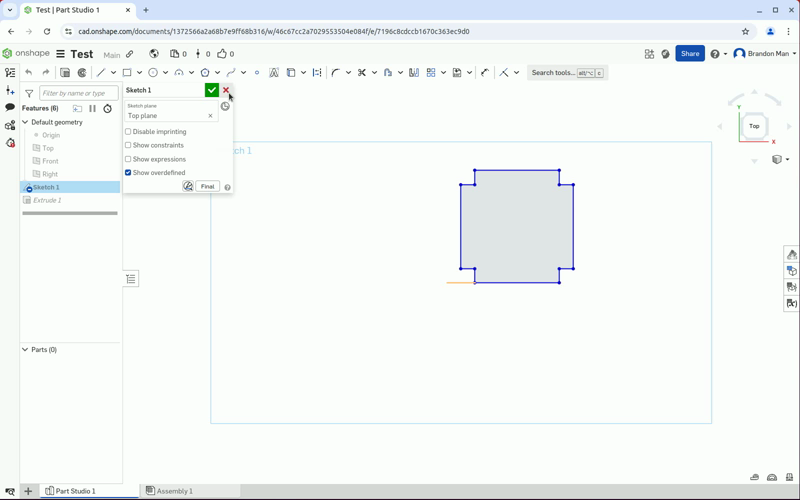
click(229, 92)
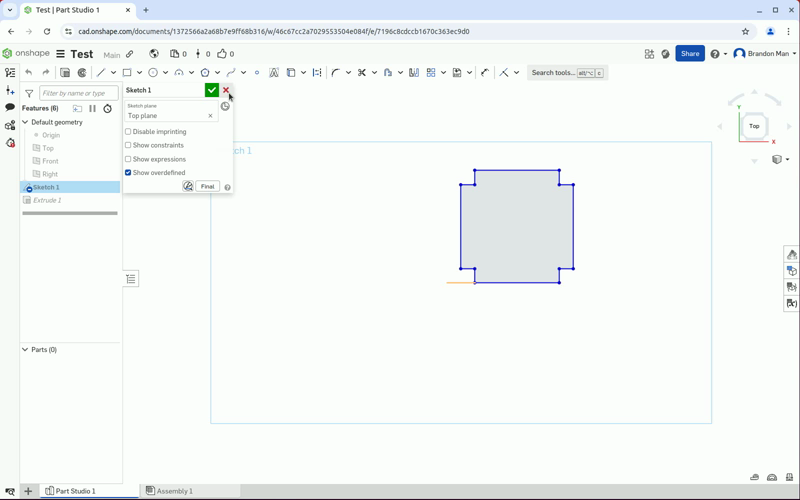
key(shift+s)
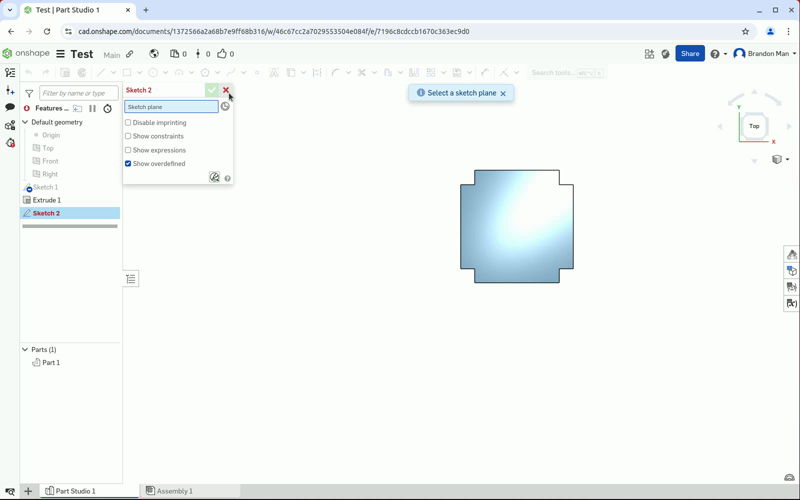
mouse_move(73, 150)
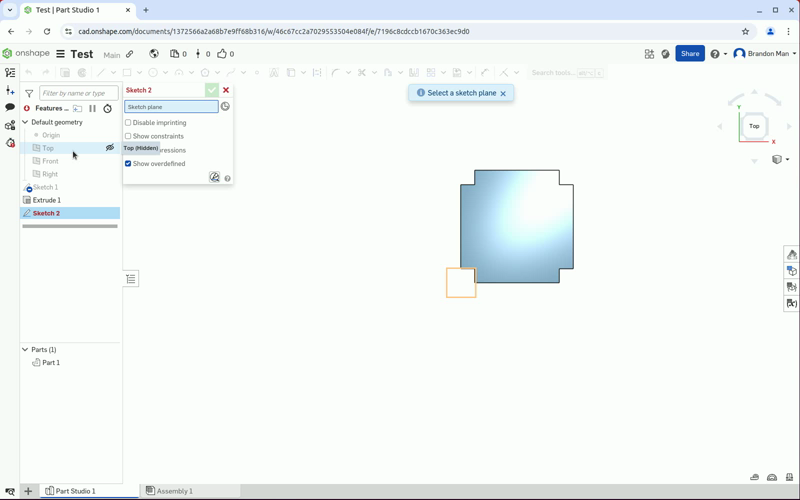
click(73, 150)
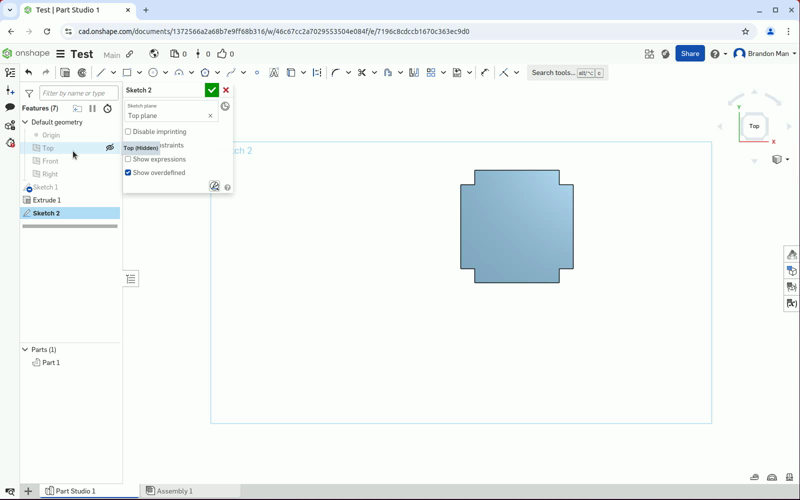
mouse_move(73, 352)
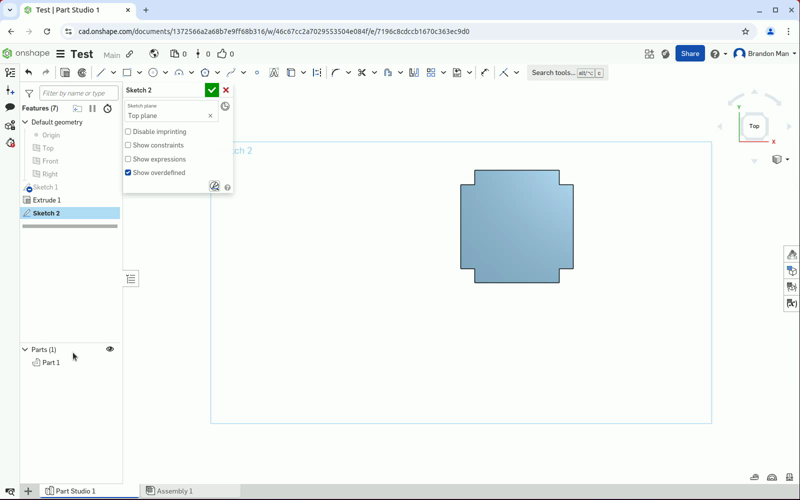
key(y)
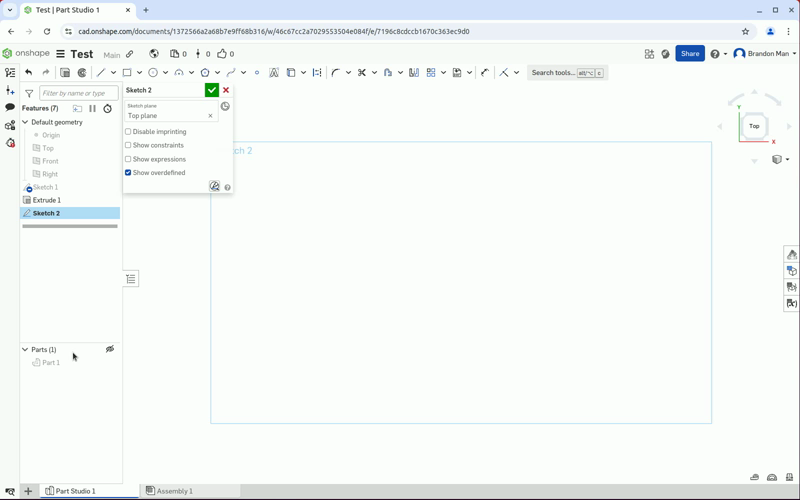
key(l)
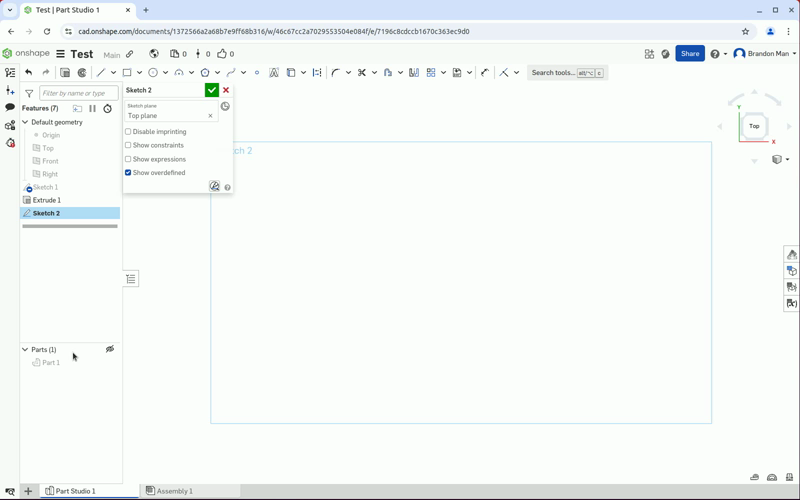
key_down(shift)
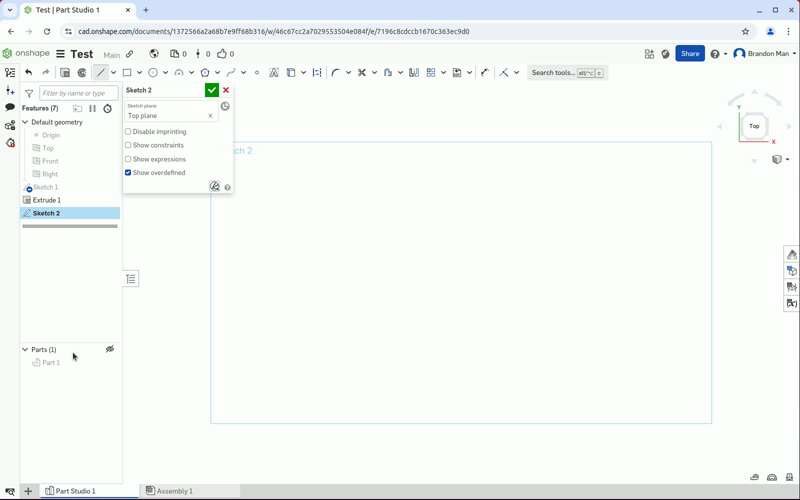
mouse_move(460, 282)
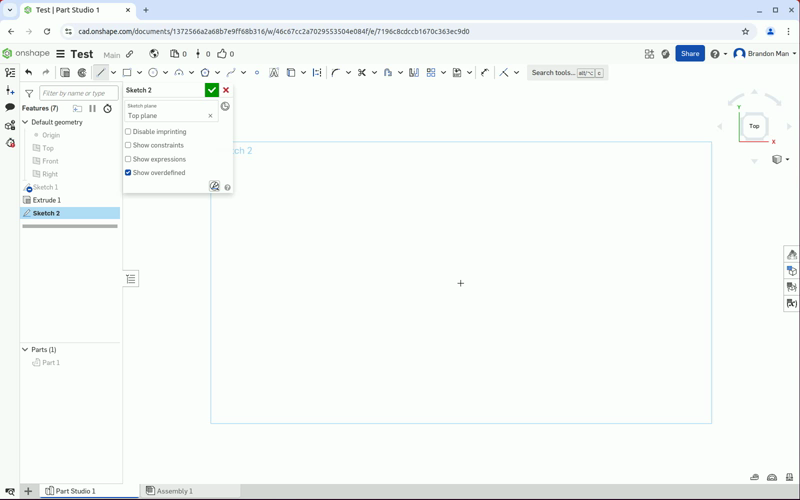
click(460, 282)
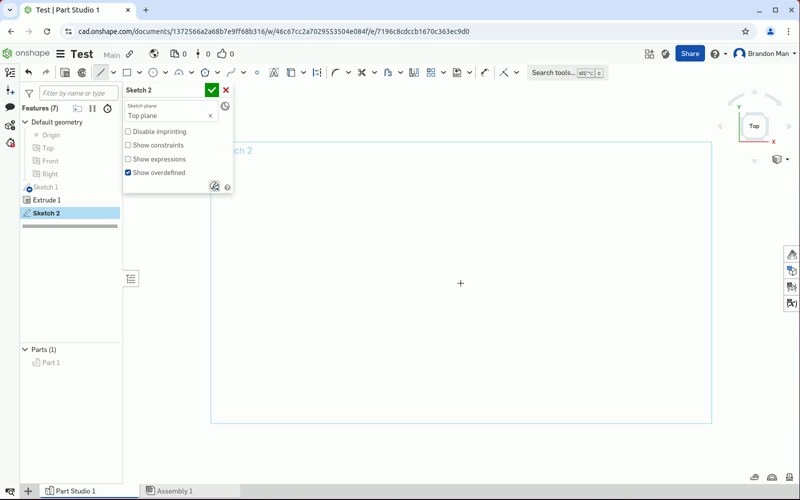
key_up(shift)
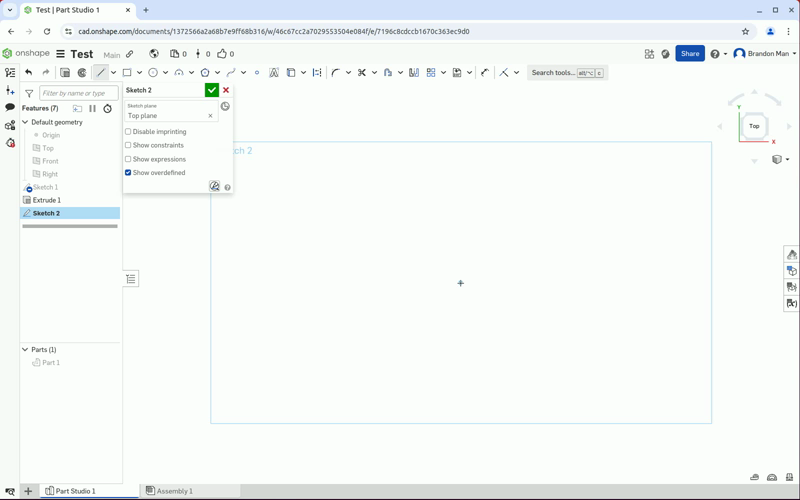
key_down(shift)
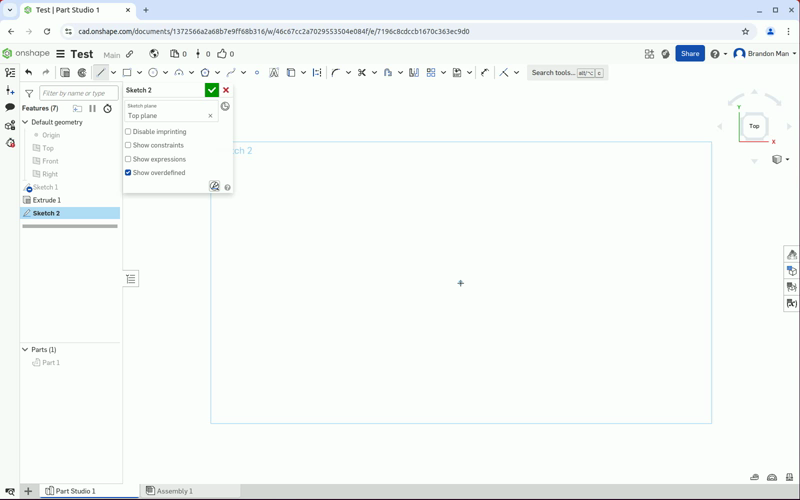
mouse_move(490, 282)
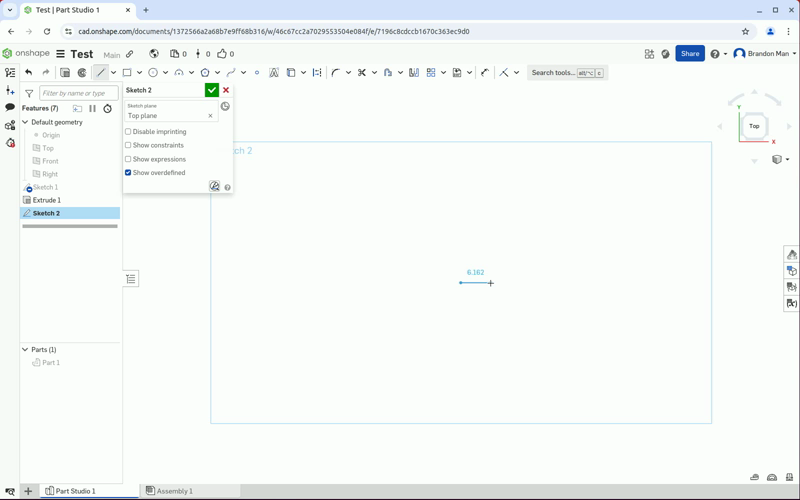
mouse_move(475, 282)
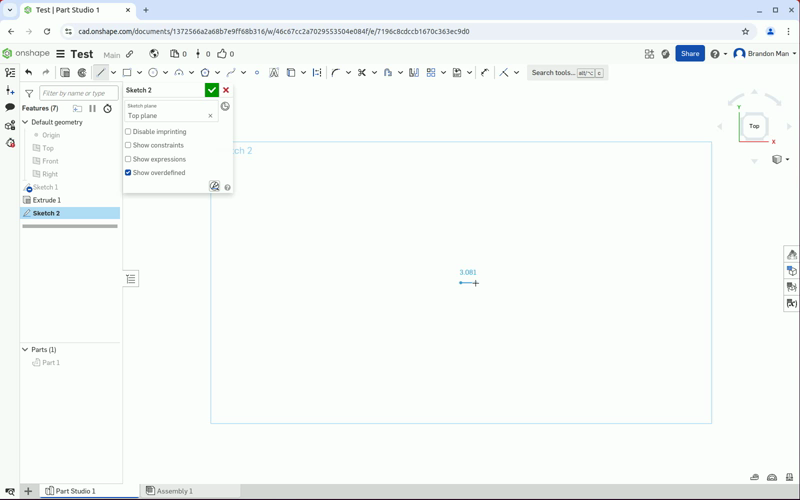
click(475, 282)
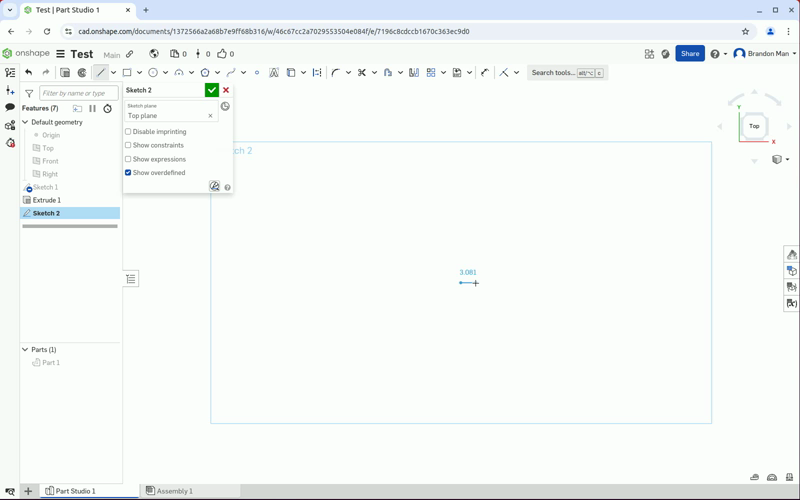
key_up(shift)
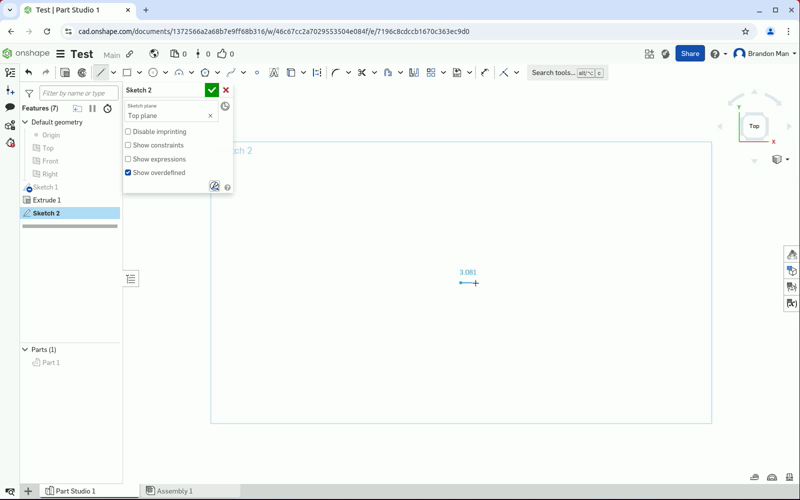
key_down(shift)
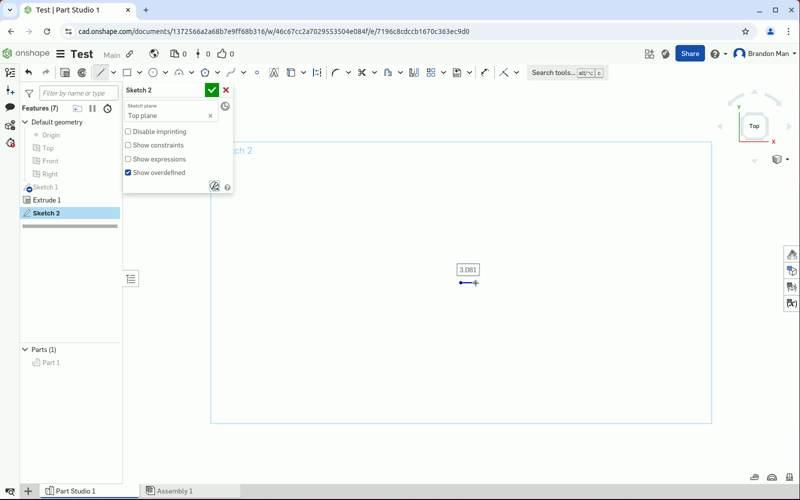
mouse_move(505, 282)
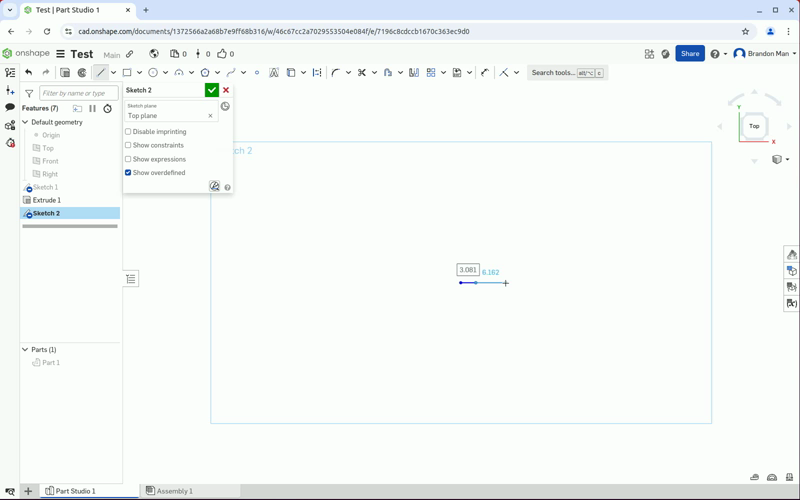
mouse_move(475, 267)
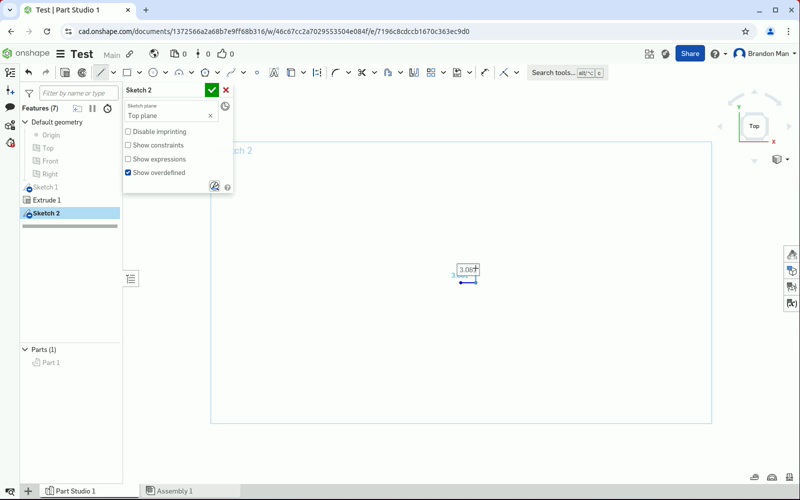
click(475, 267)
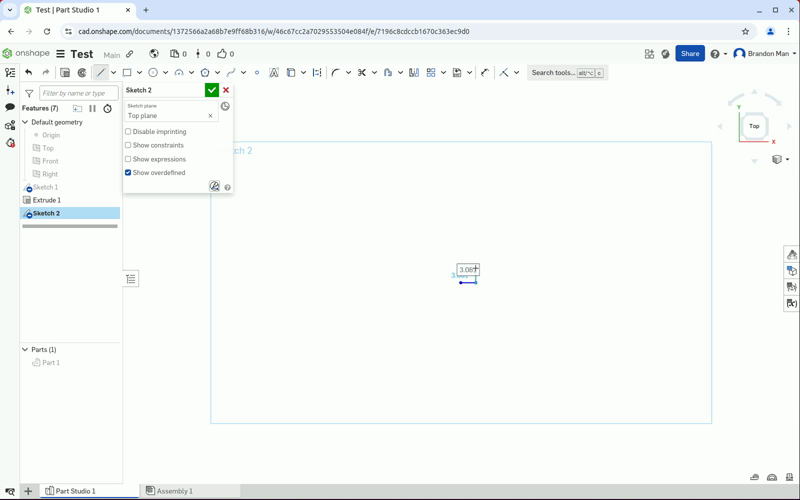
key_up(shift)
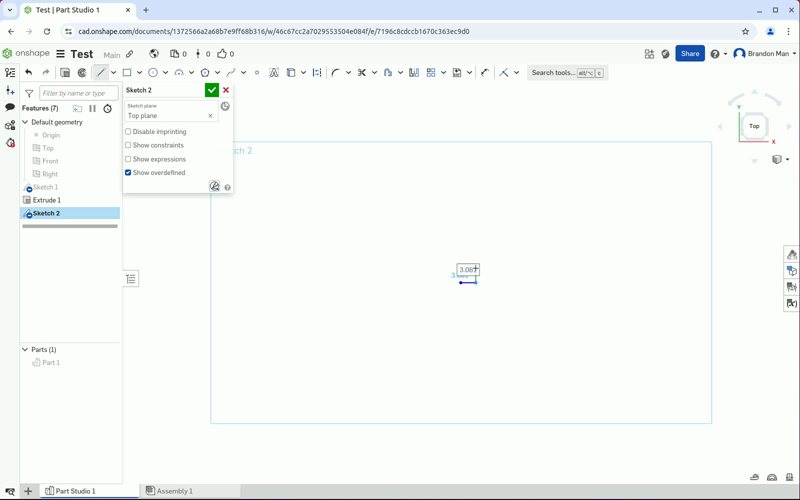
key_down(shift)
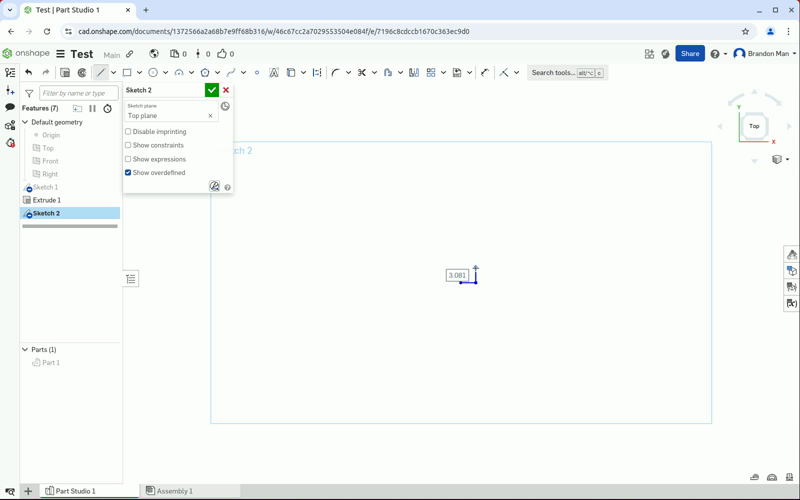
mouse_move(505, 267)
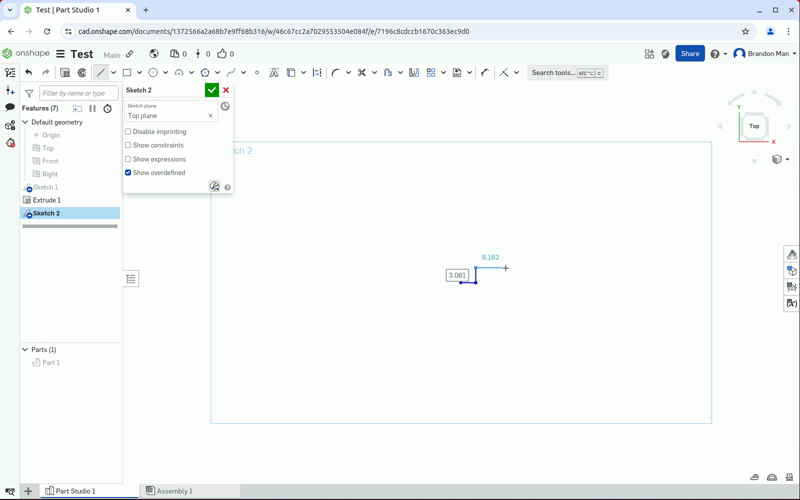
mouse_move(460, 267)
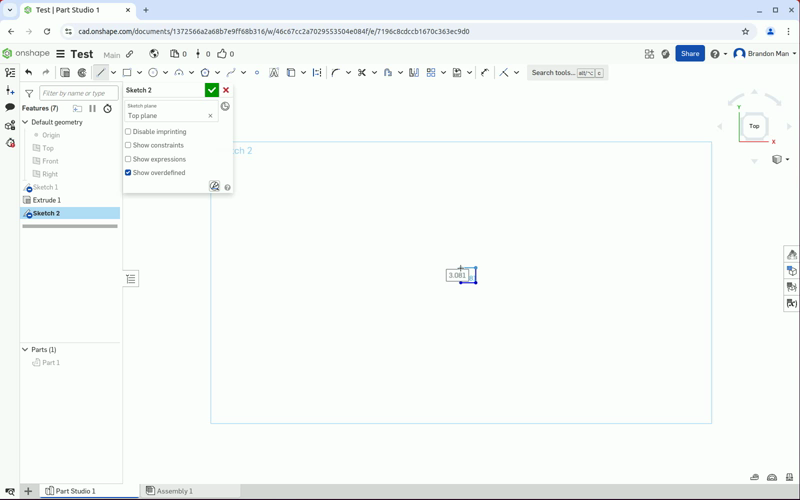
click(460, 267)
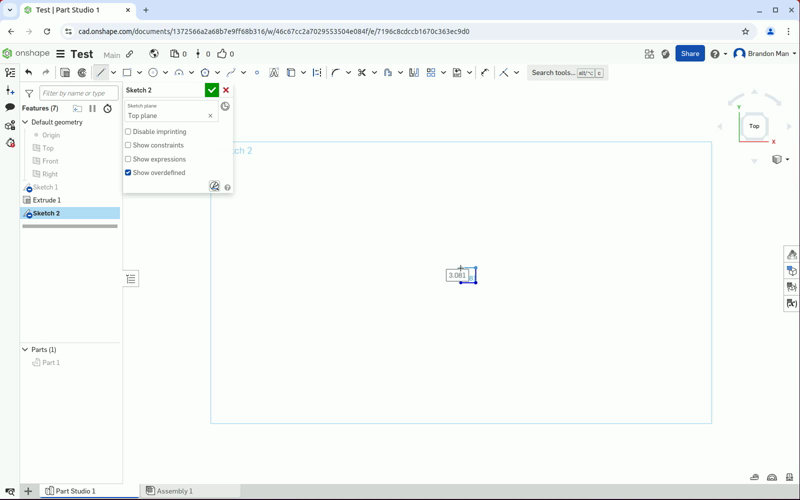
key_up(shift)
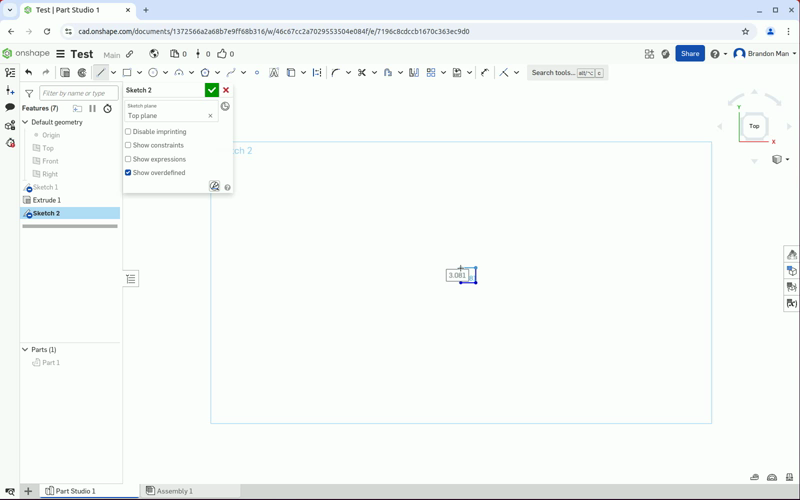
mouse_move(490, 267)
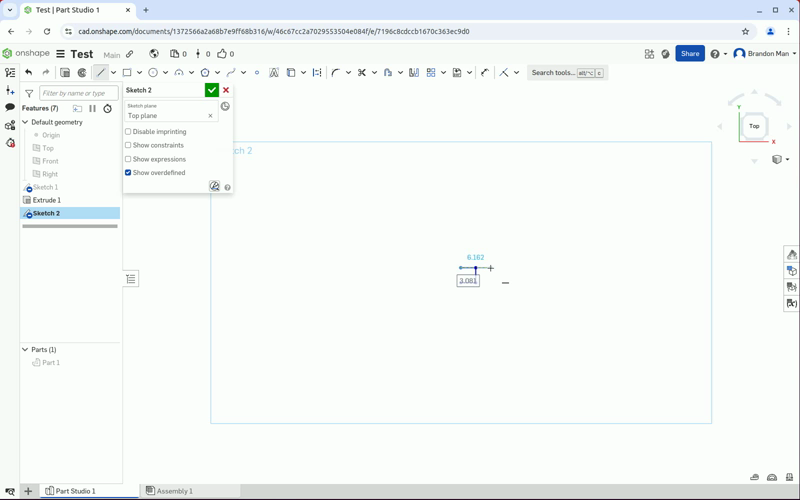
key_down(shift)
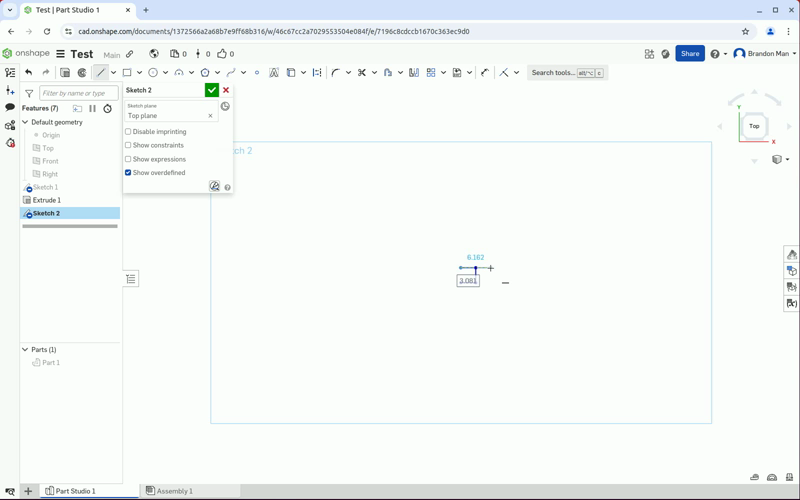
mouse_move(460, 282)
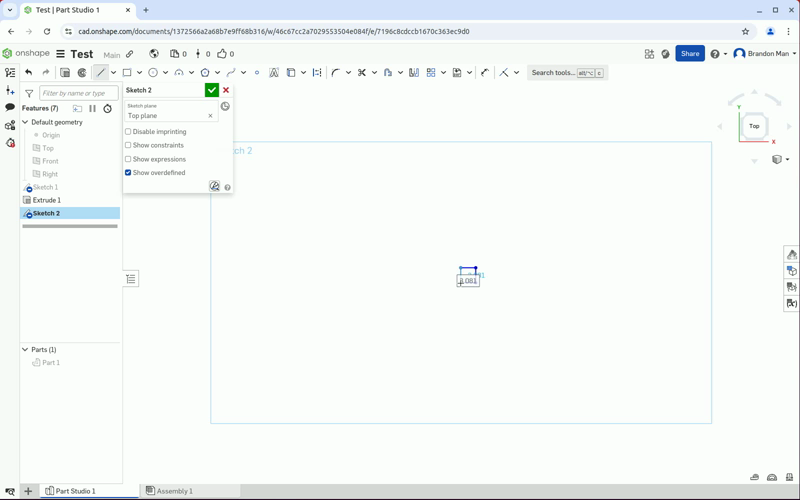
key_up(shift)
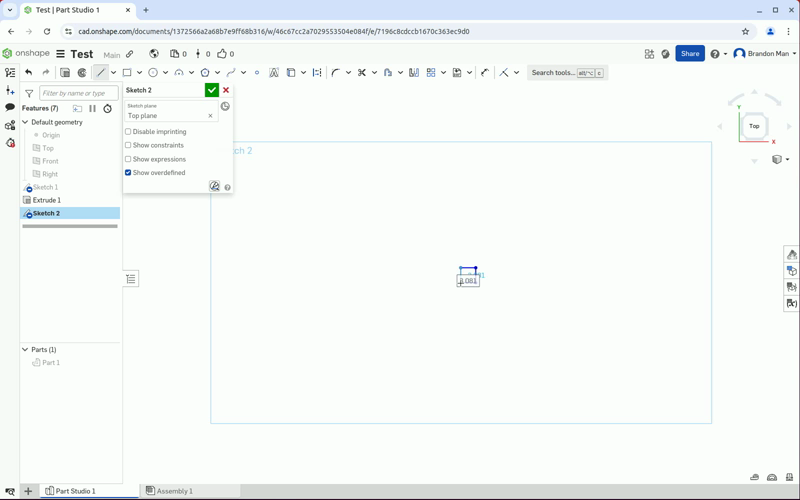
click(460, 282)
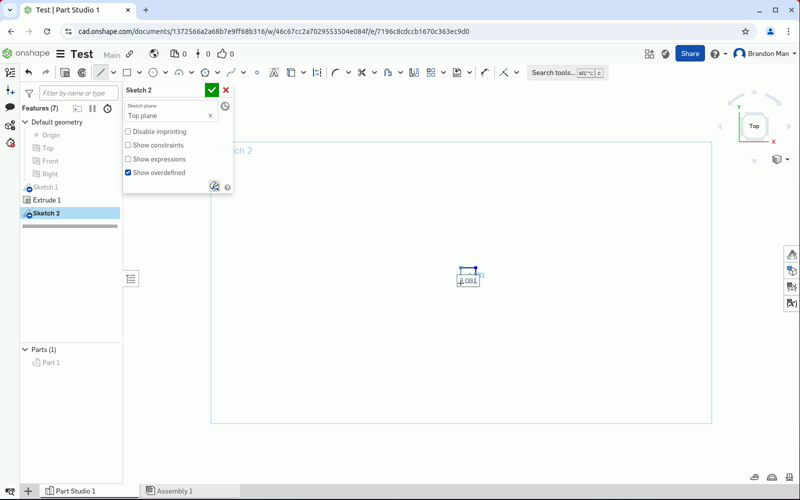
key(esc)
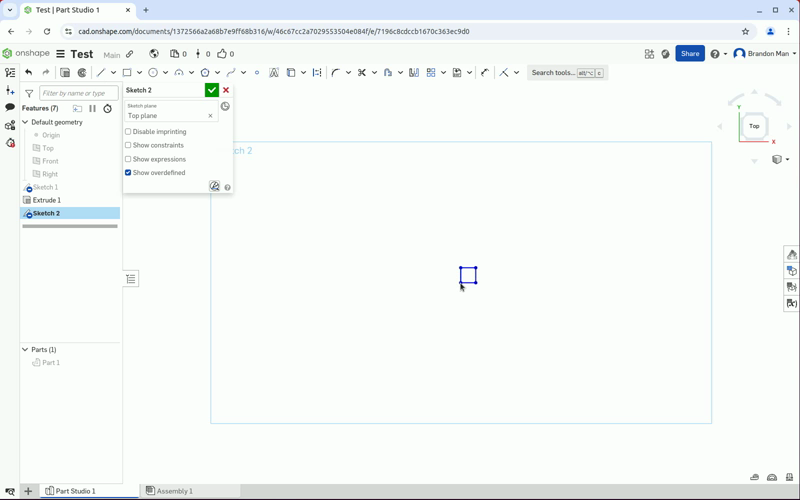
mouse_move(461, 270)
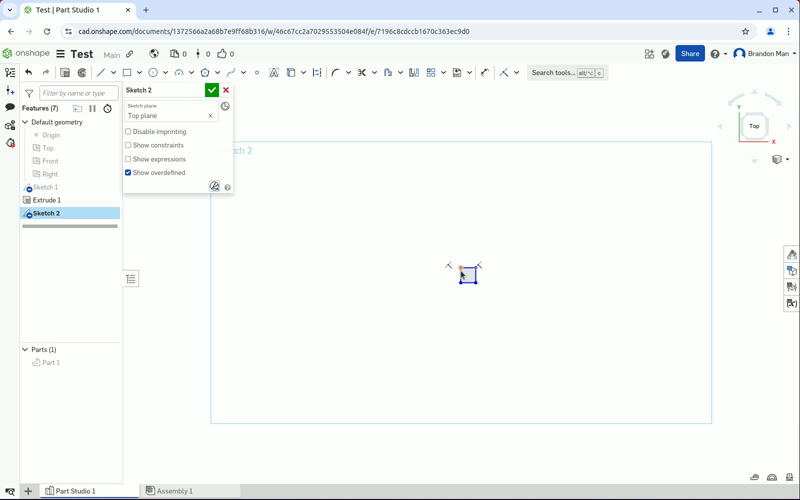
scroll(6)
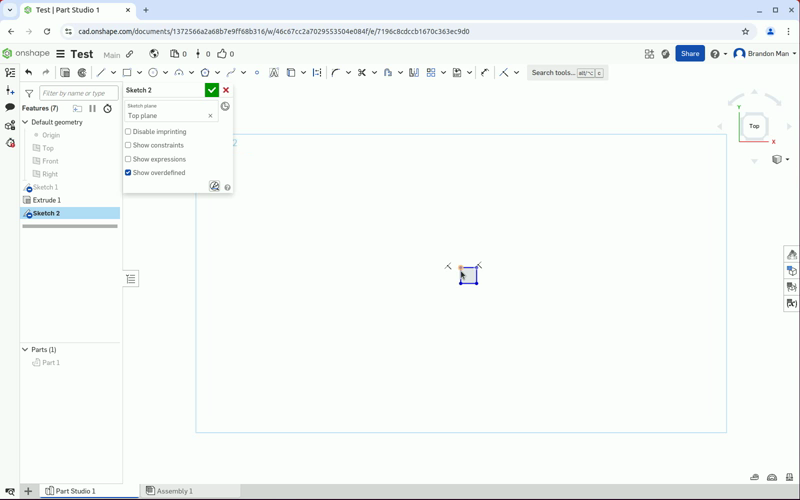
scroll(6)
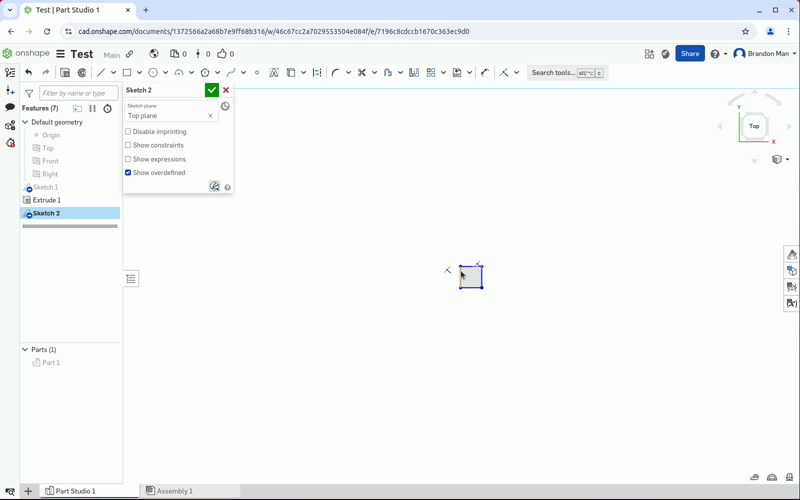
scroll(6)
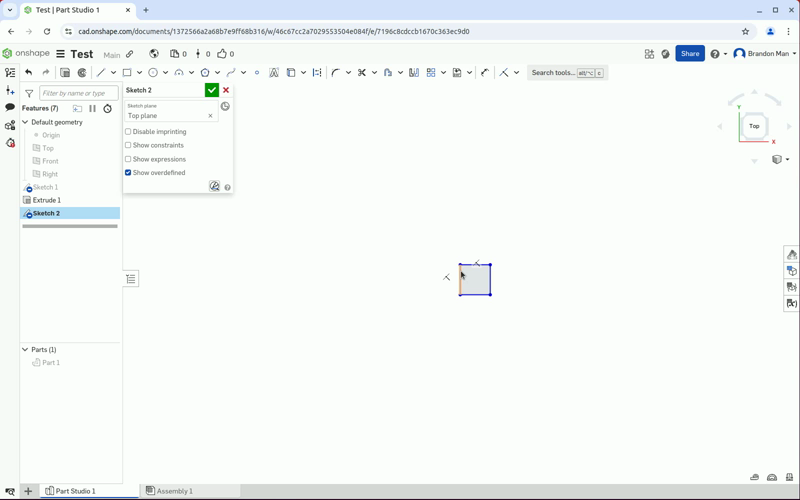
scroll(6)
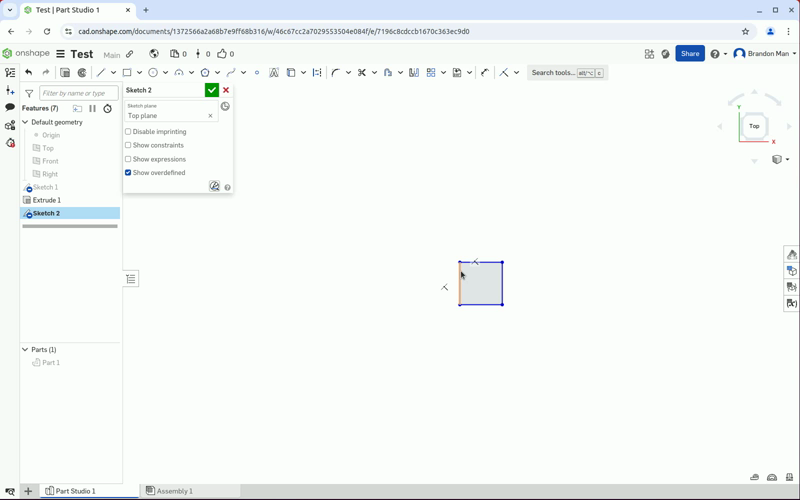
scroll(6)
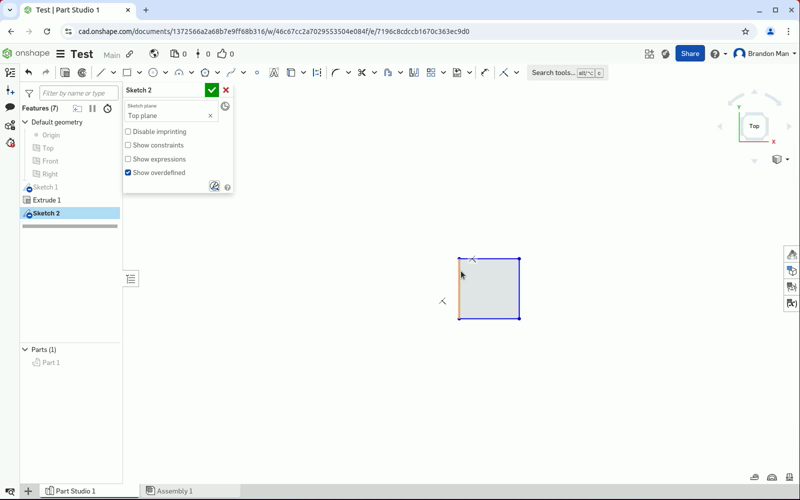
scroll(6)
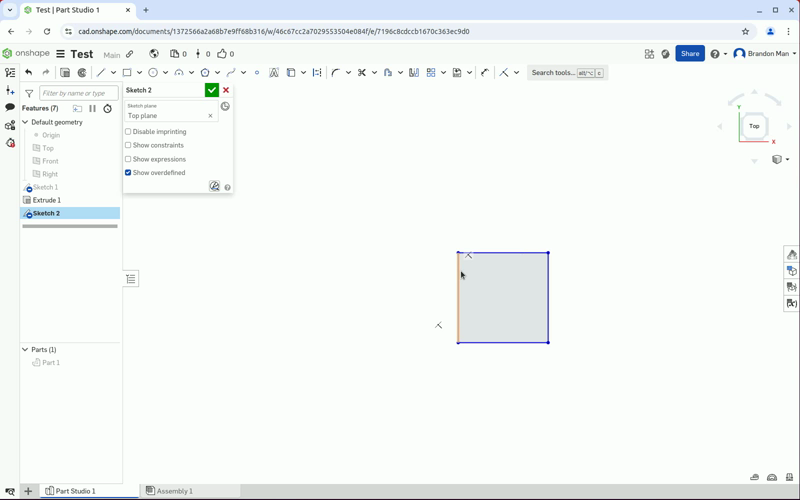
scroll(6)
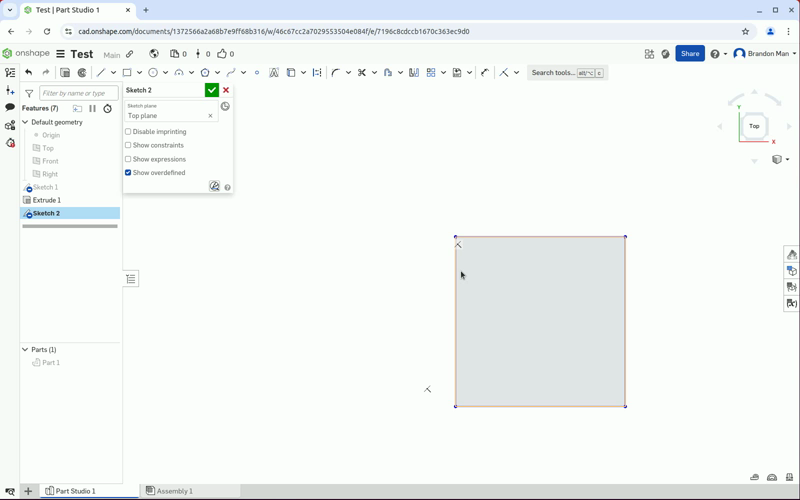
click(461, 270)
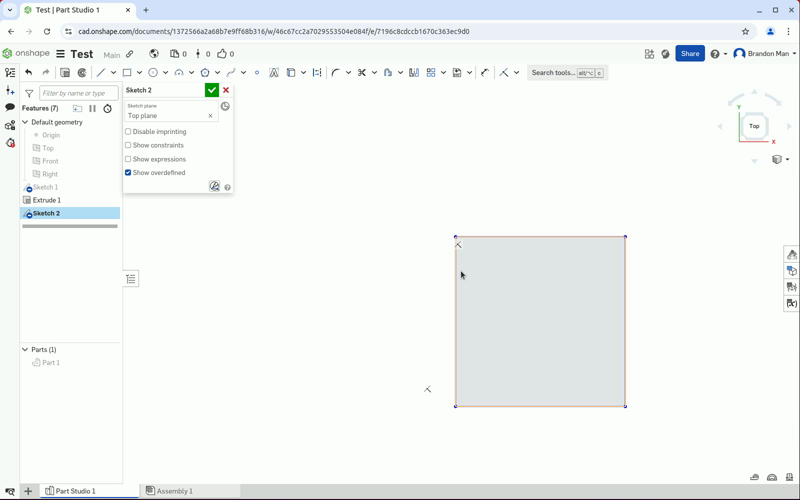
scroll(-6)
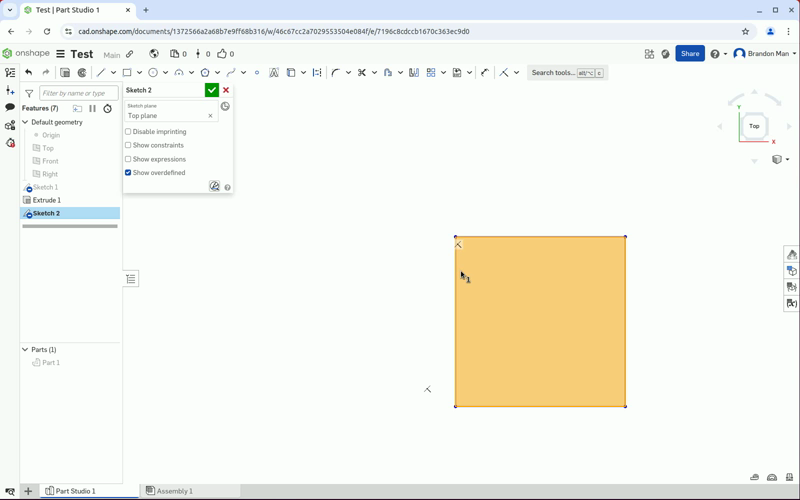
scroll(-6)
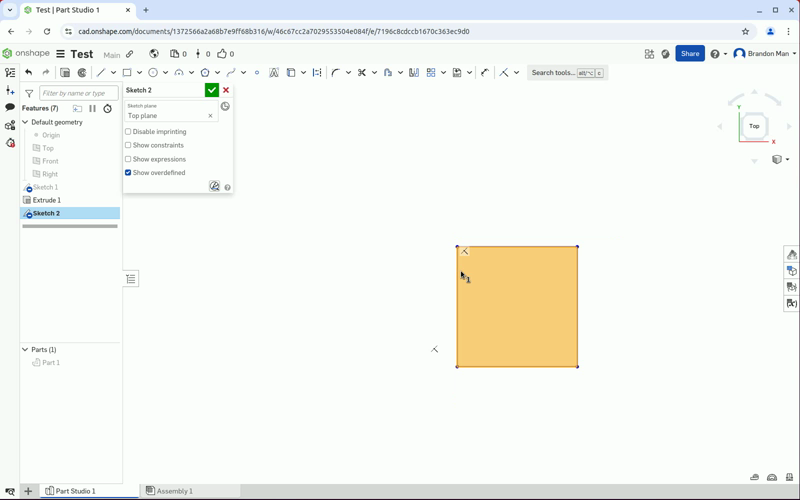
scroll(-6)
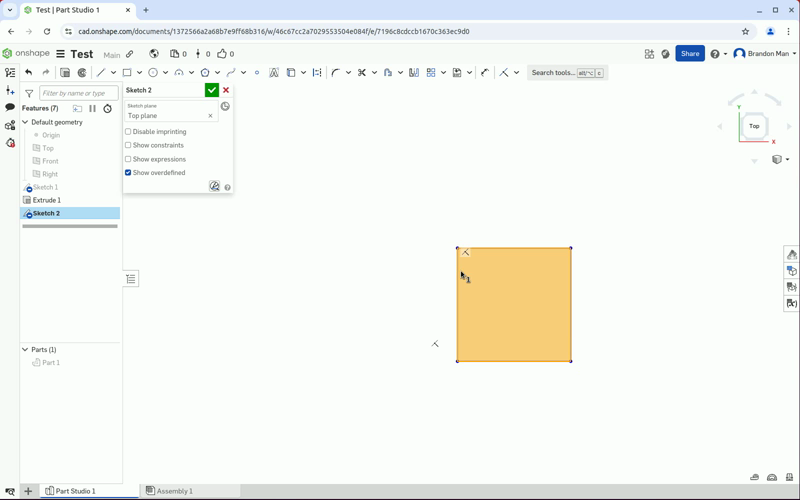
scroll(-6)
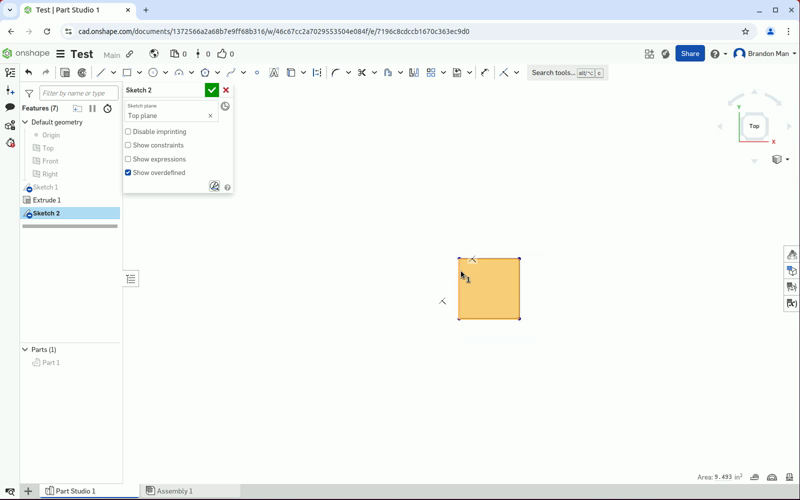
scroll(-6)
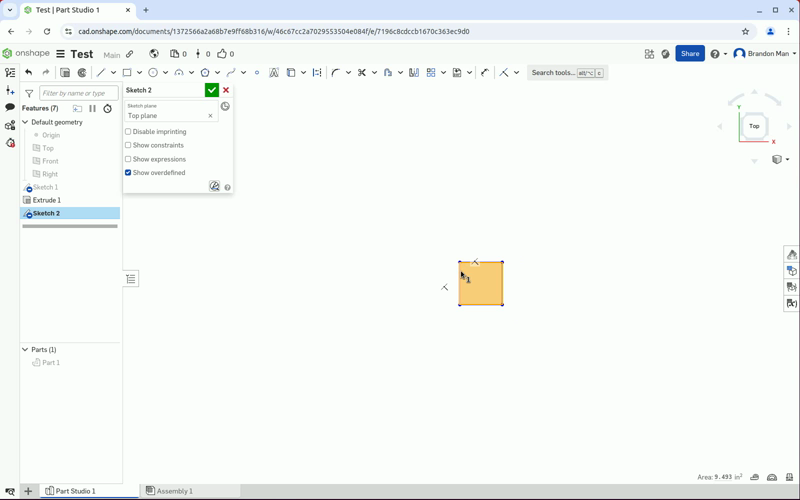
scroll(-6)
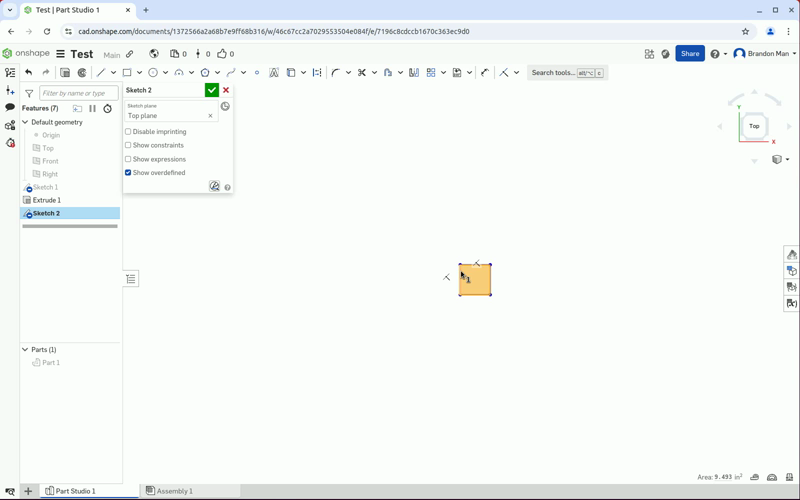
scroll(-6)
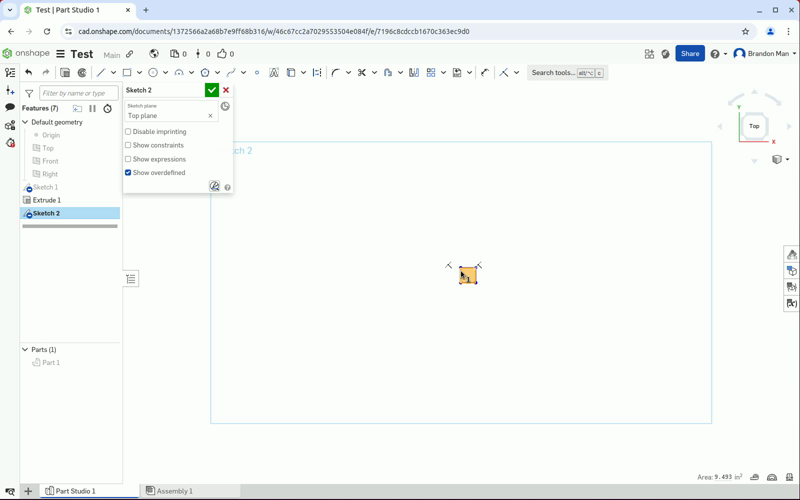
mouse_move(73, 352)
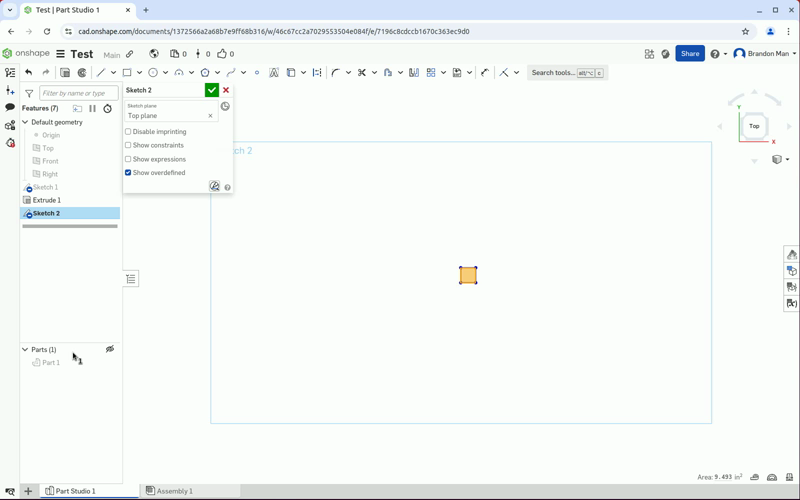
key(shift+y)
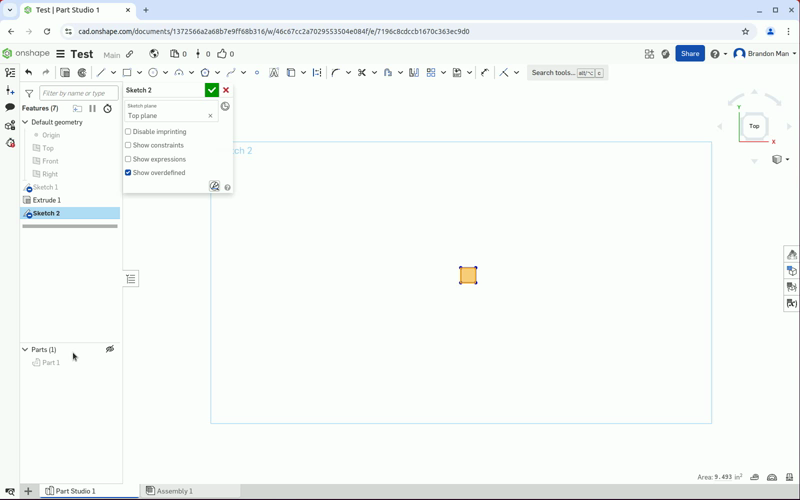
key(shift+e)
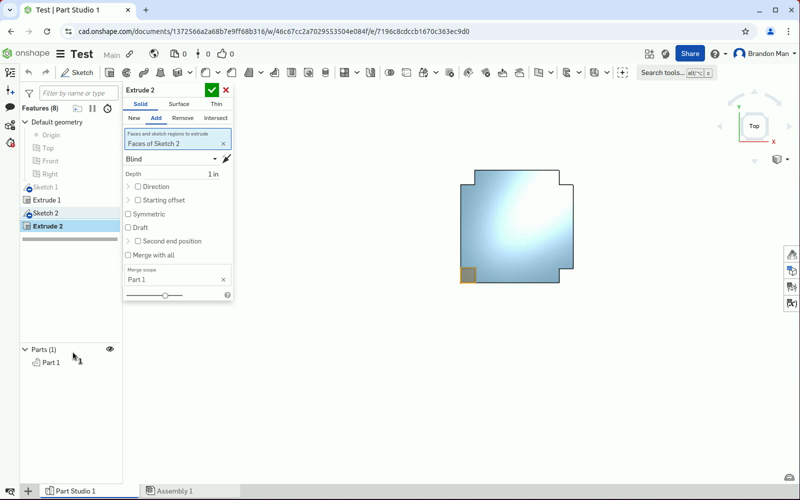
mouse_move(143, 106)
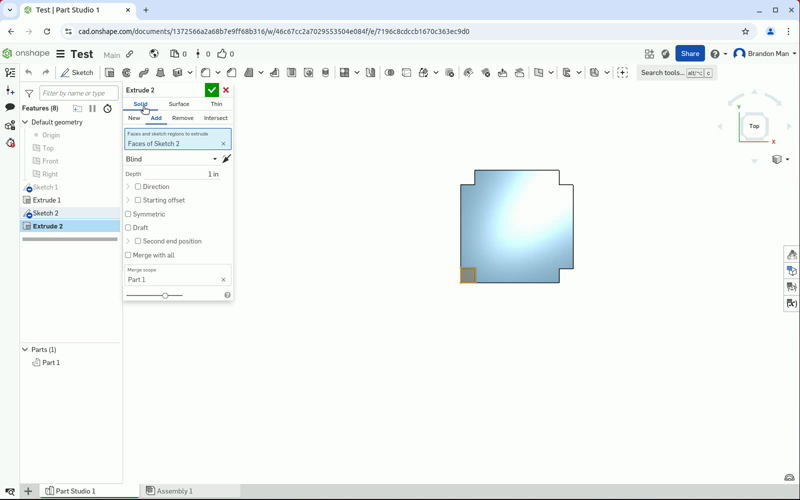
click(143, 106)
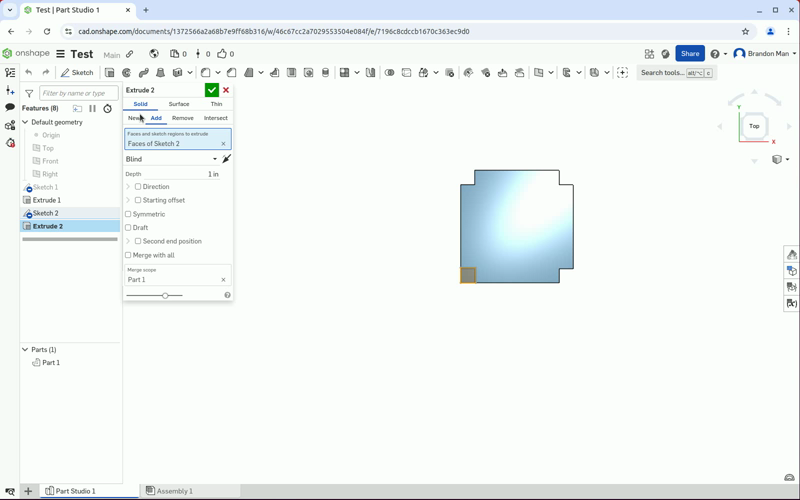
mouse_move(137, 120)
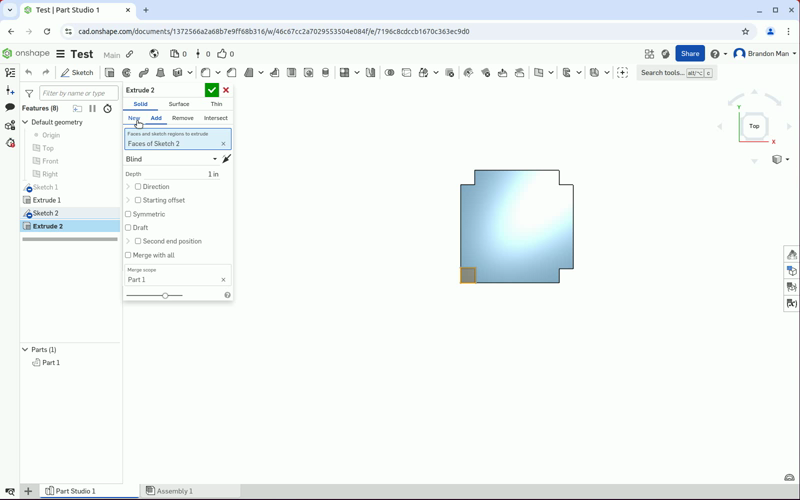
click(137, 120)
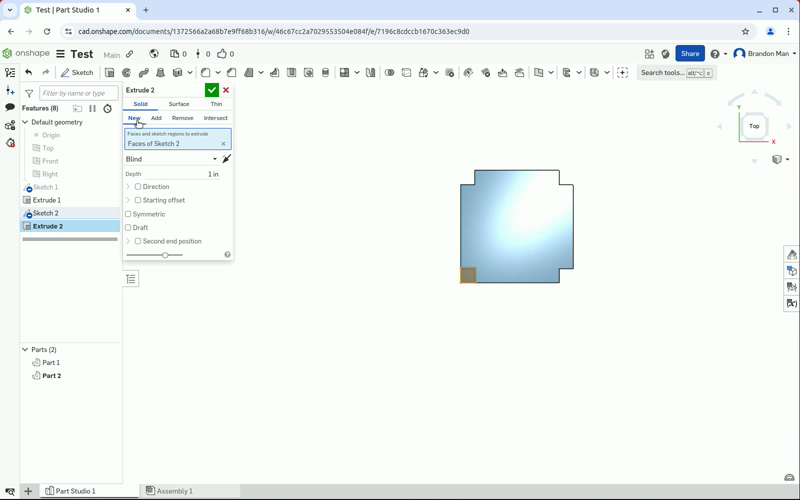
key(tab, 4)
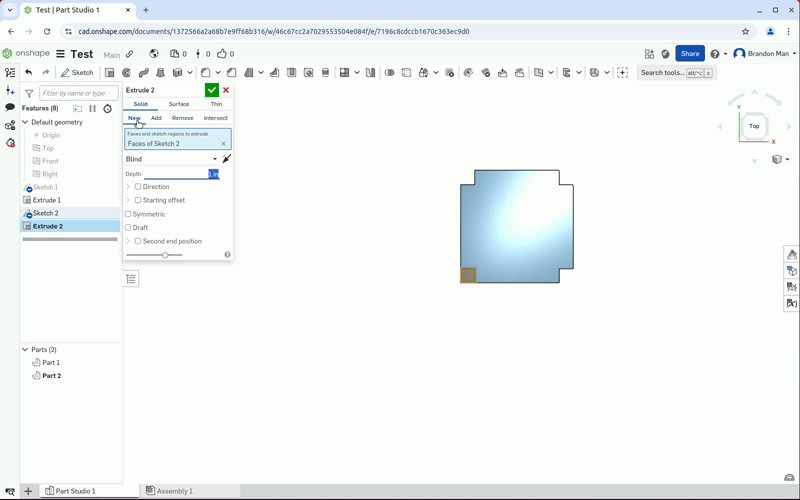
text(-23.108)
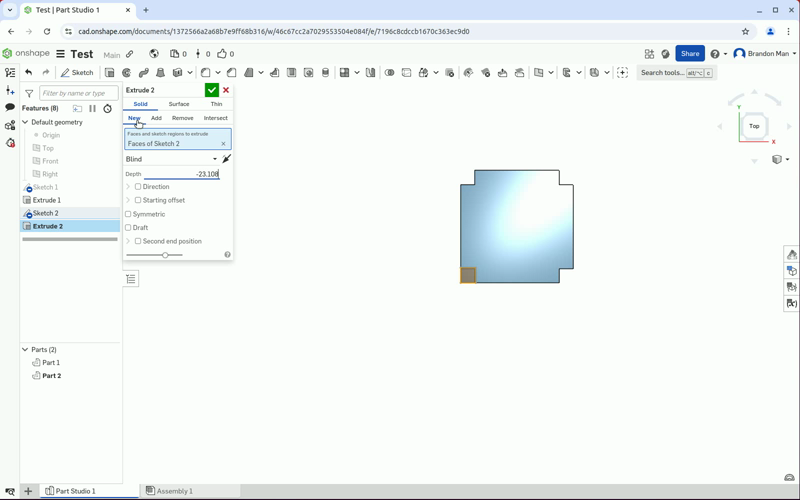
key(enter)
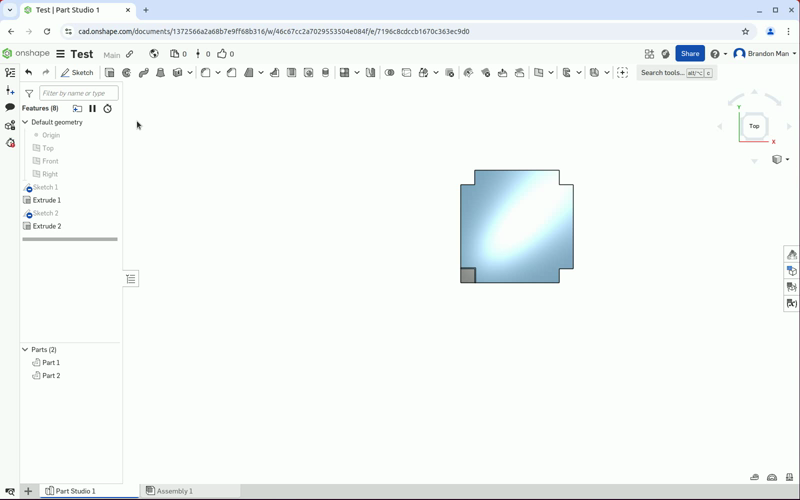
key(shift+h)
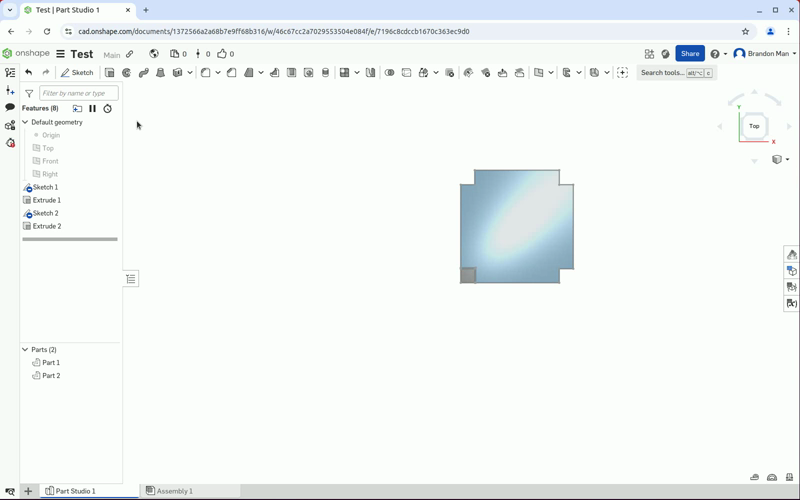
key(shift+h)
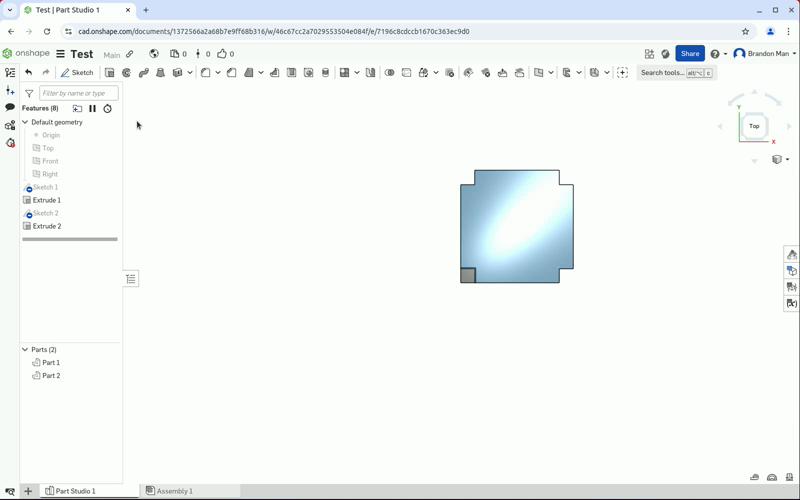
mouse_move(73, 189)
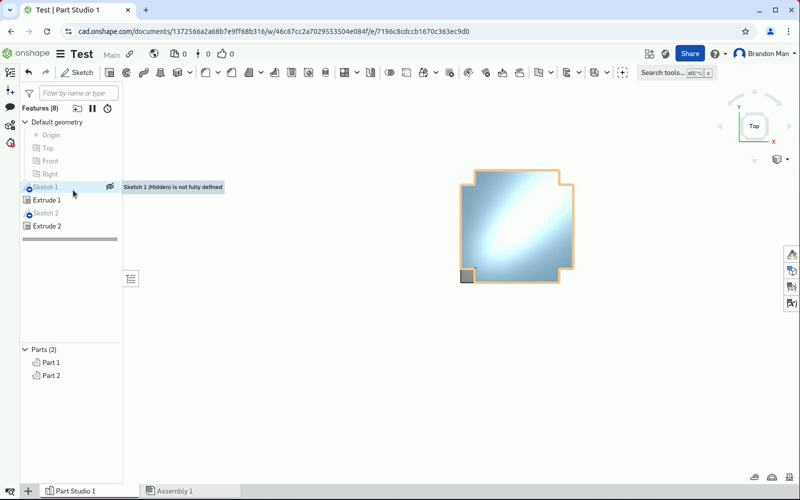
click(73, 189)
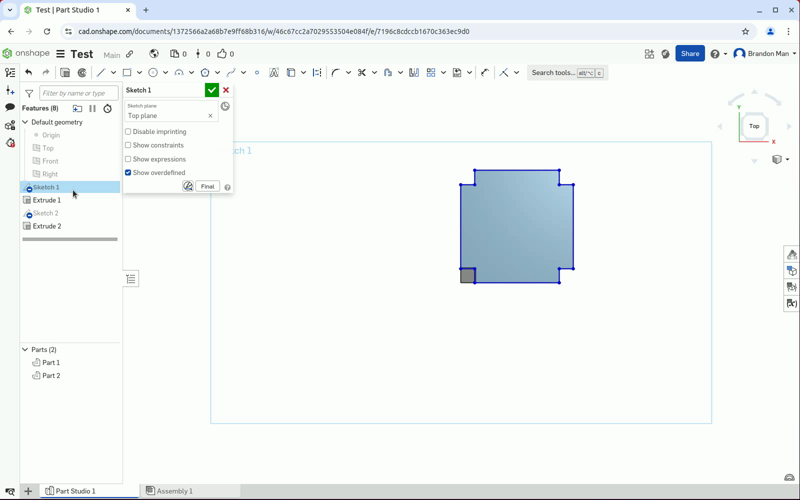
mouse_move(229, 92)
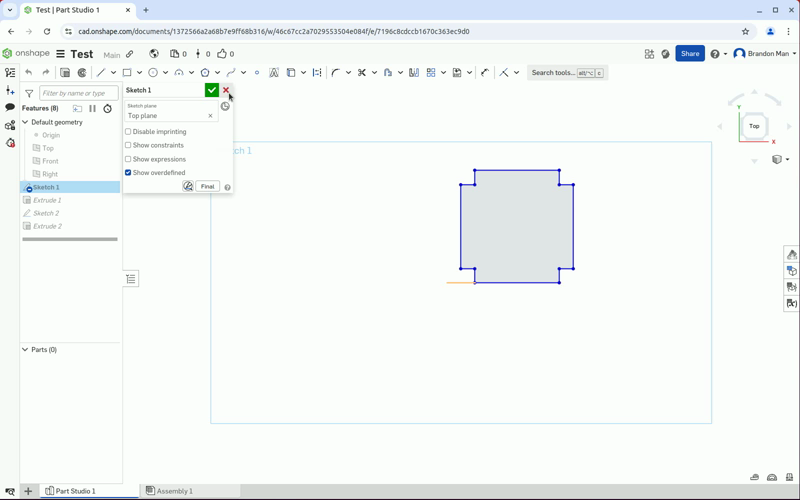
click(229, 92)
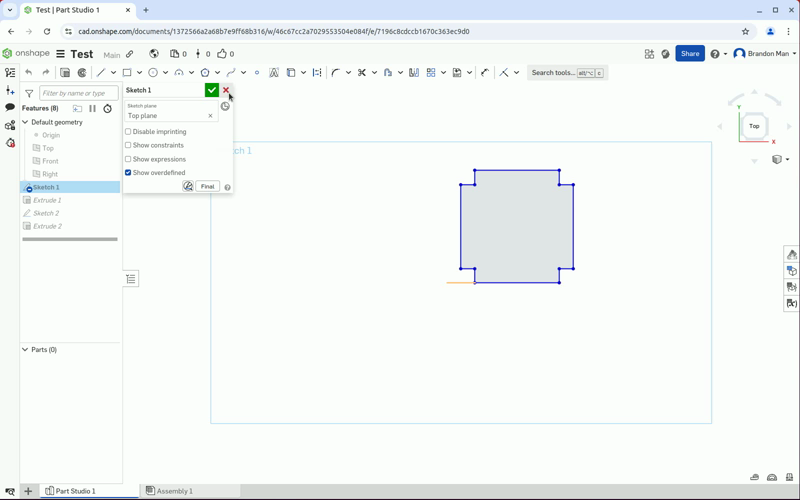
key(shift+s)
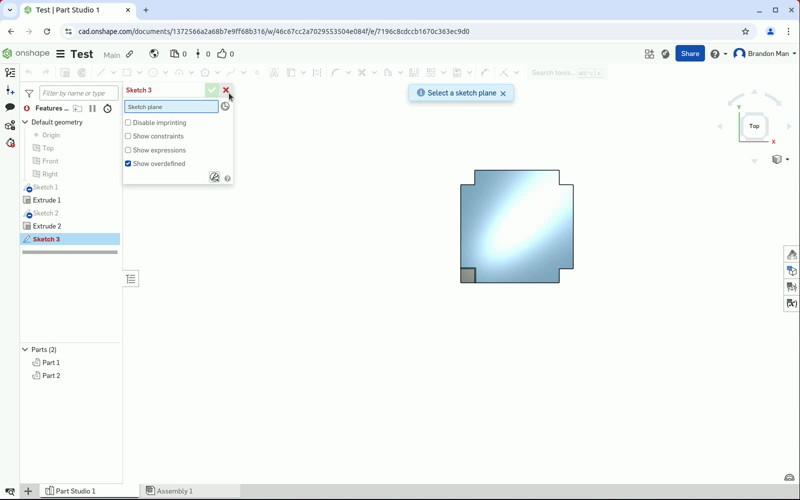
mouse_move(73, 150)
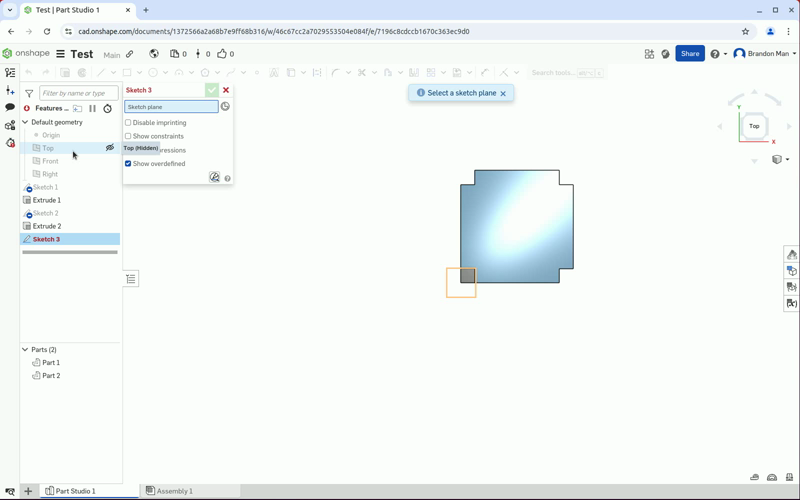
click(73, 150)
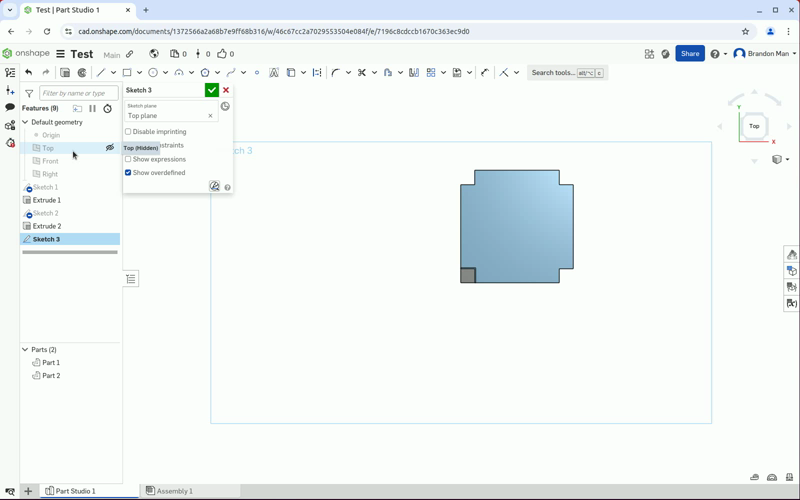
mouse_move(73, 352)
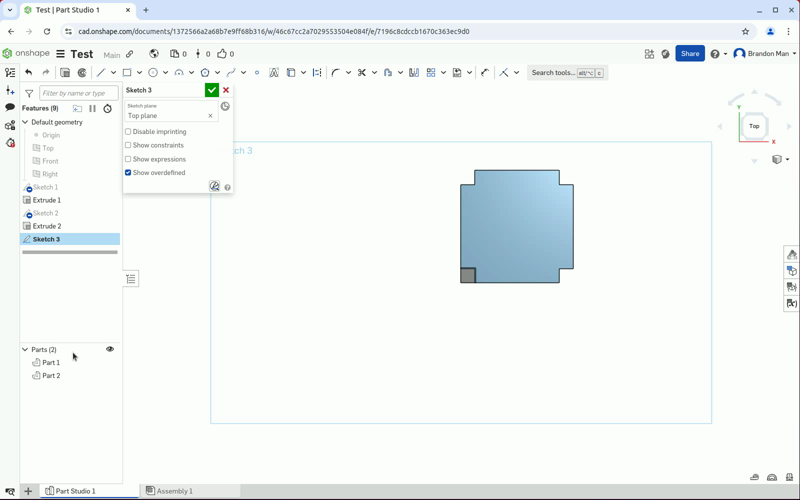
key(y)
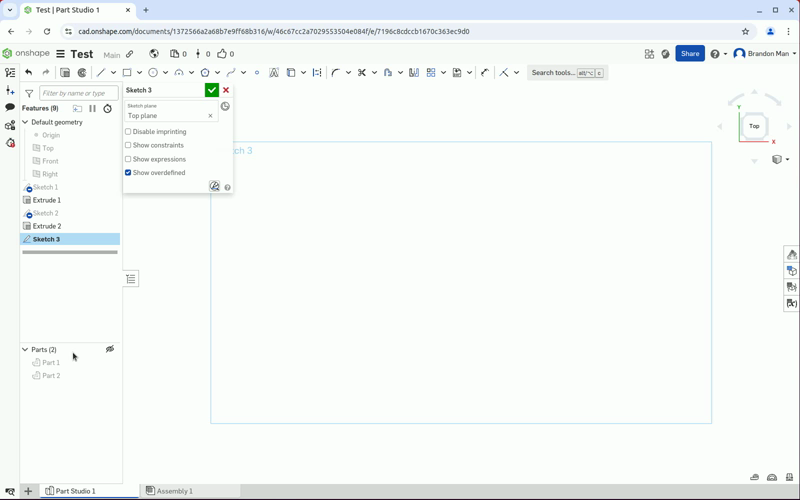
key(l)
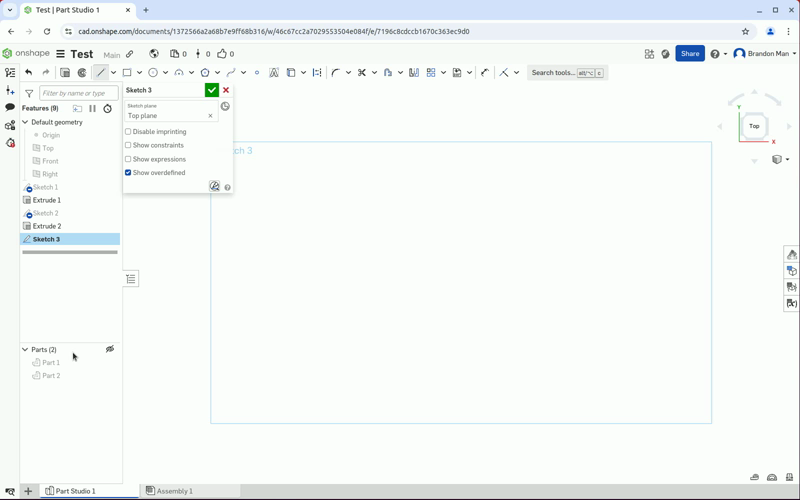
key_down(shift)
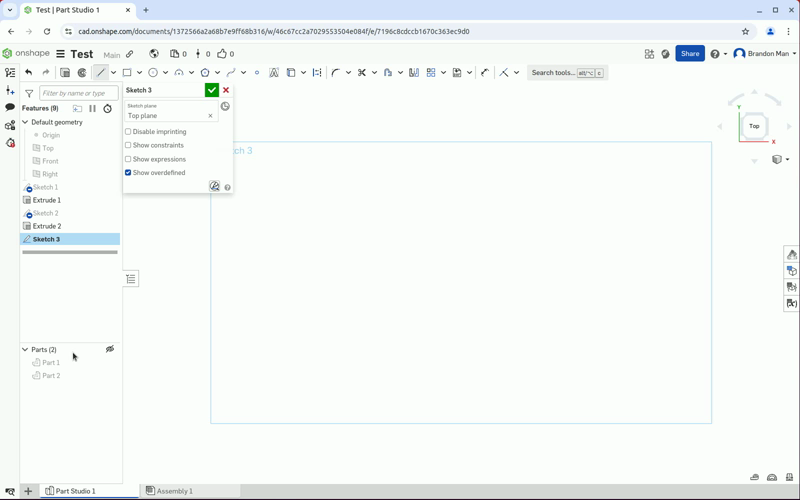
mouse_move(460, 184)
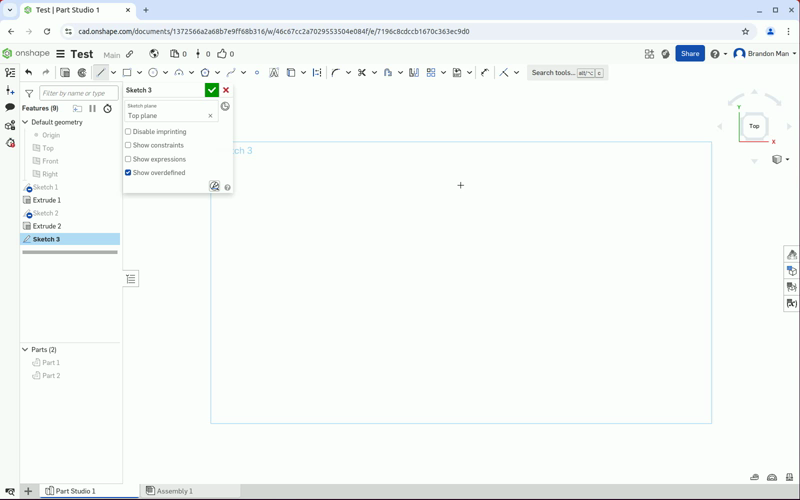
click(460, 184)
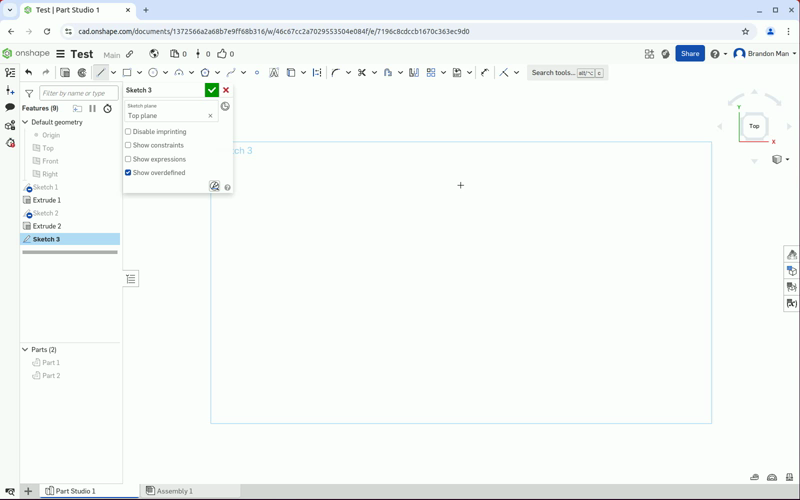
key_up(shift)
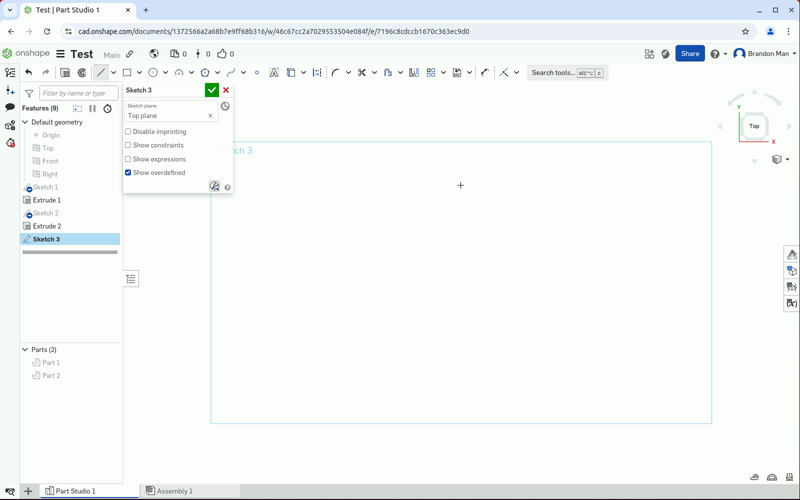
key_down(shift)
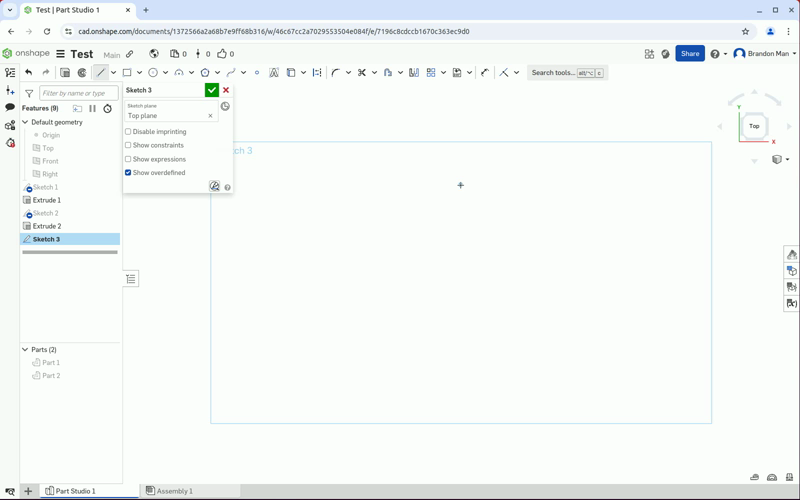
mouse_move(490, 184)
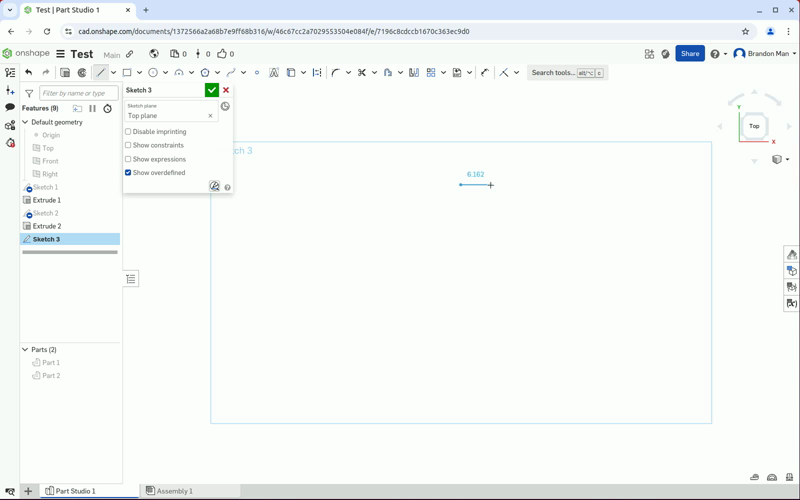
mouse_move(475, 184)
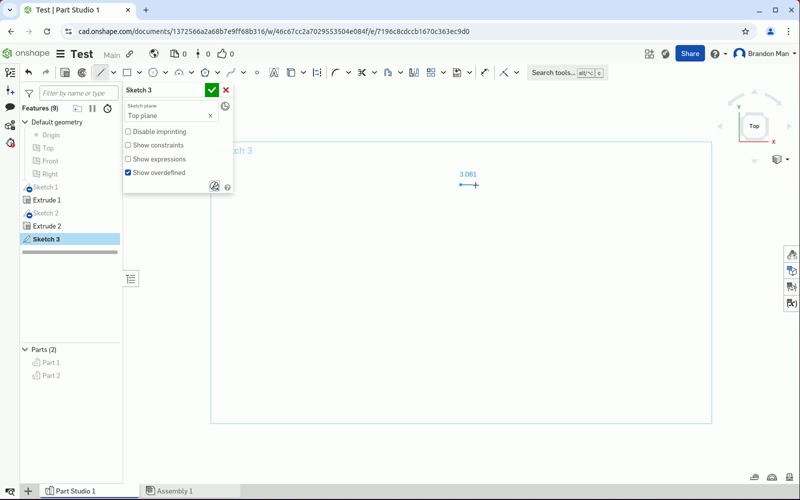
click(475, 184)
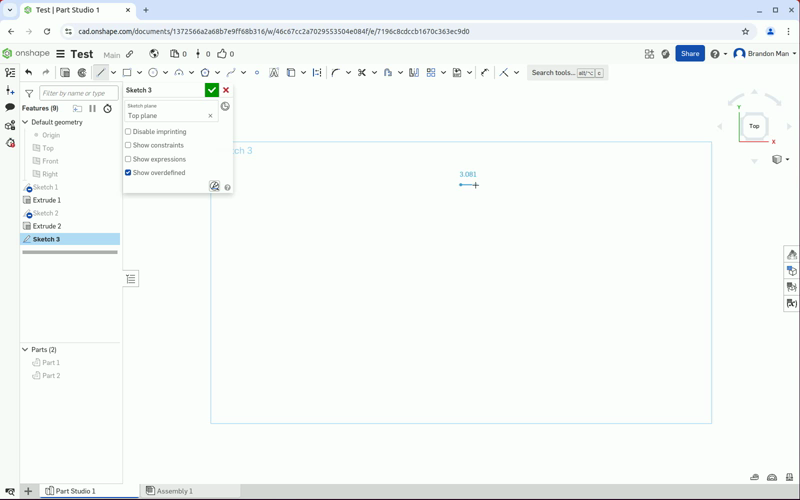
key_up(shift)
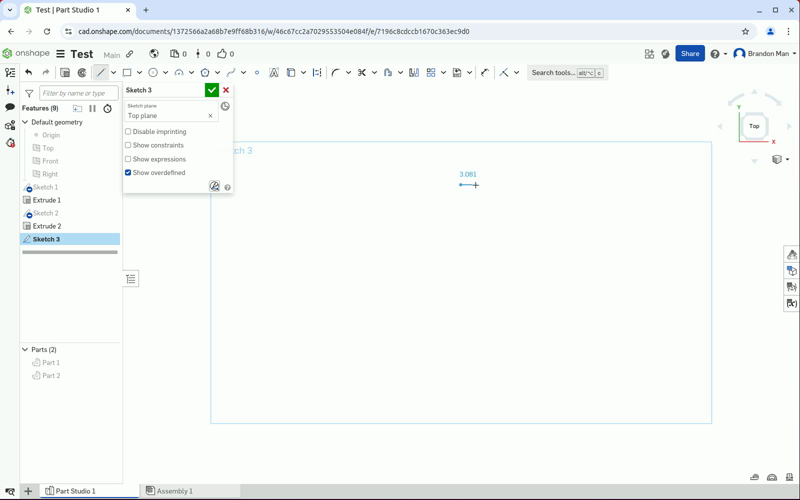
key_down(shift)
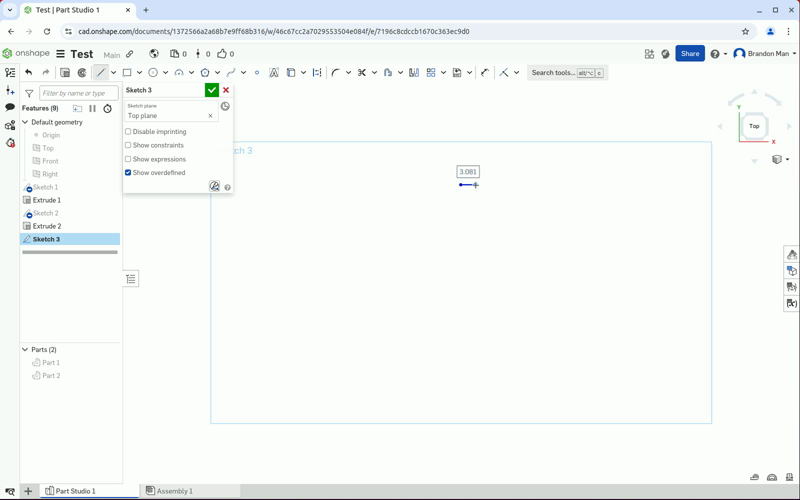
mouse_move(505, 184)
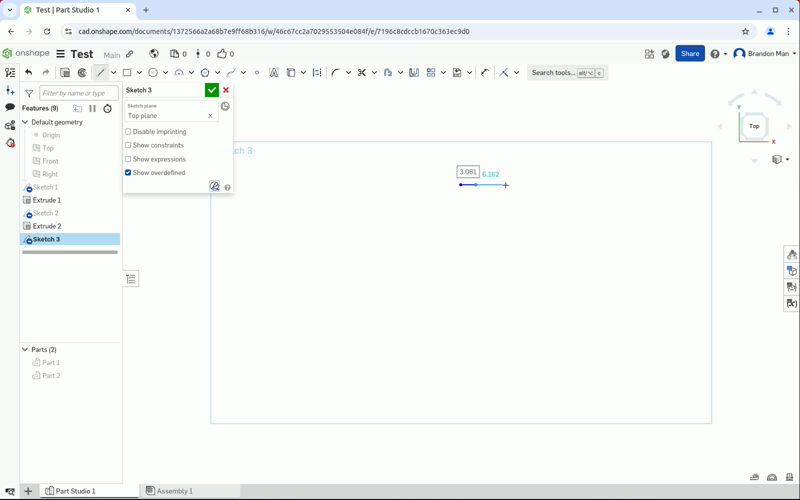
mouse_move(475, 169)
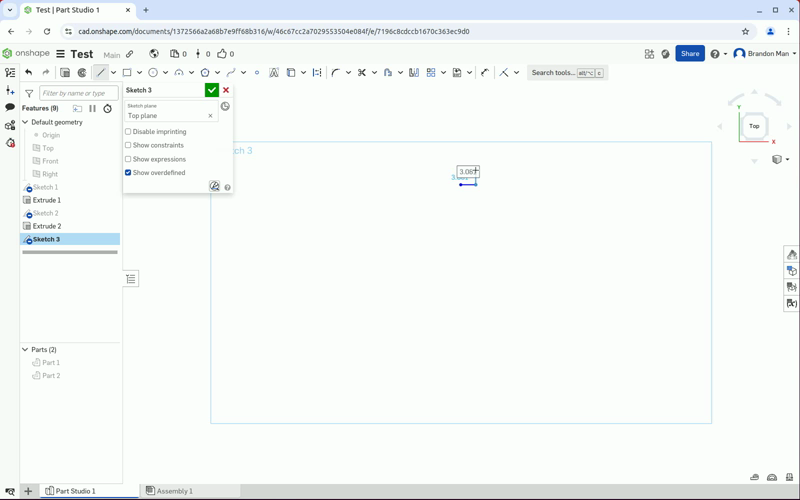
click(475, 169)
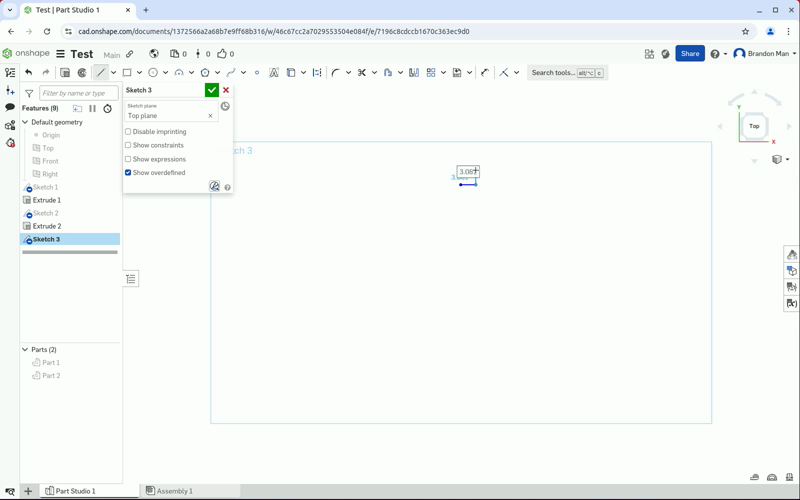
key_up(shift)
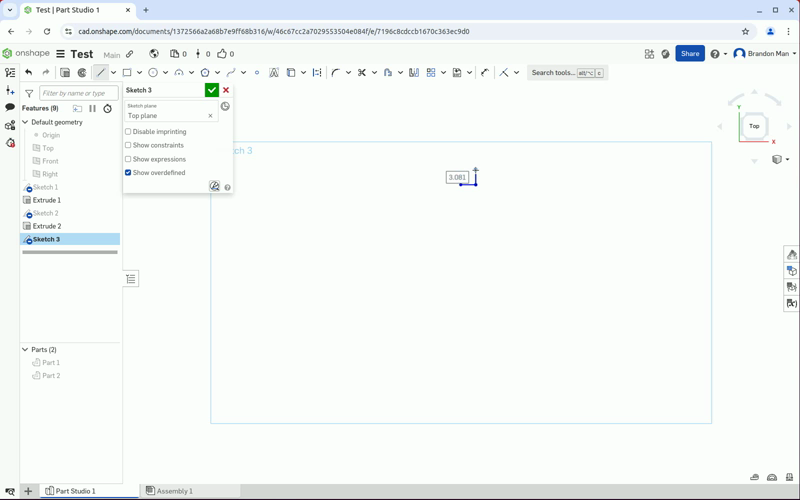
key_down(shift)
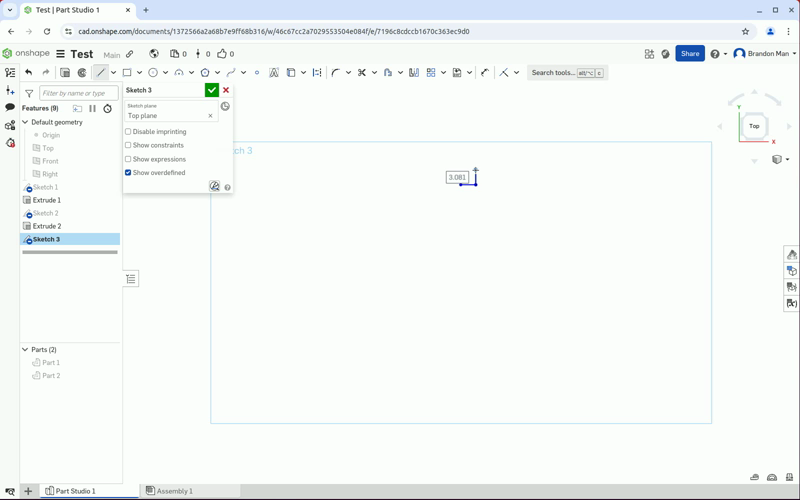
mouse_move(505, 169)
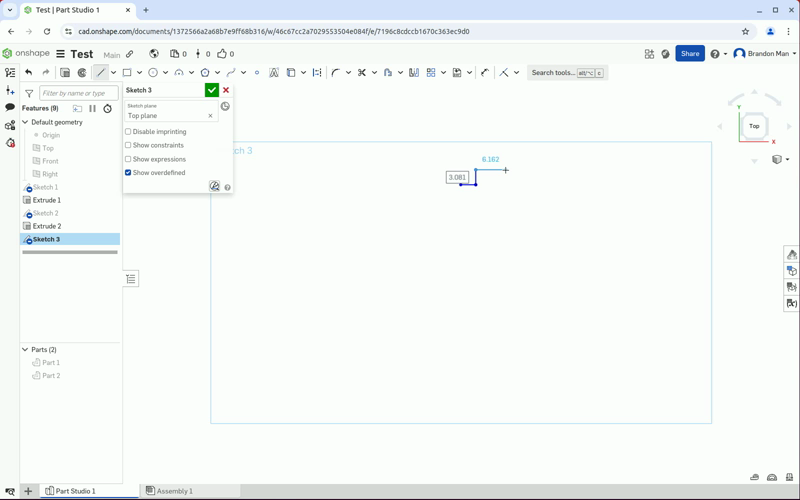
mouse_move(460, 169)
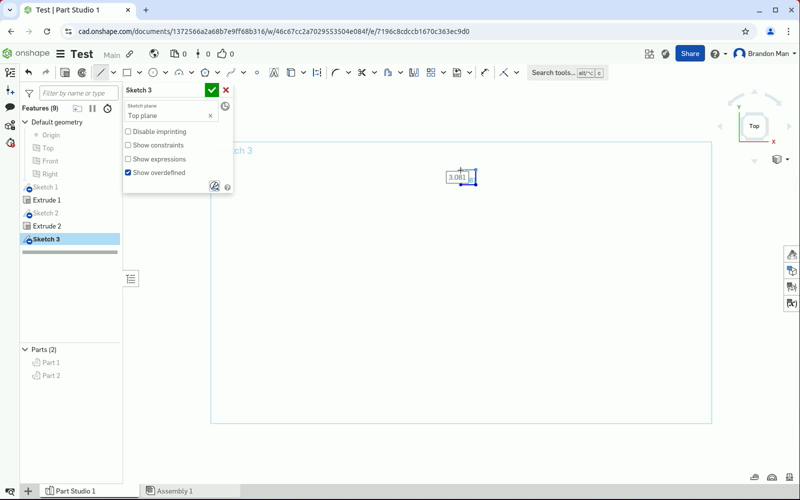
click(460, 169)
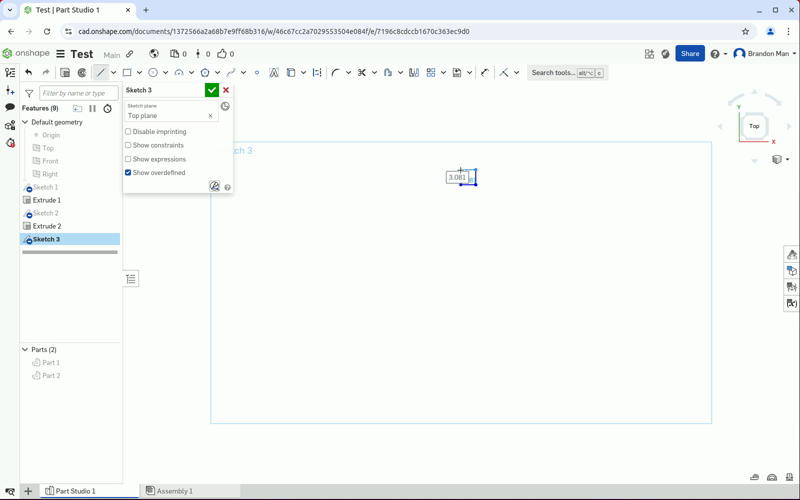
key_up(shift)
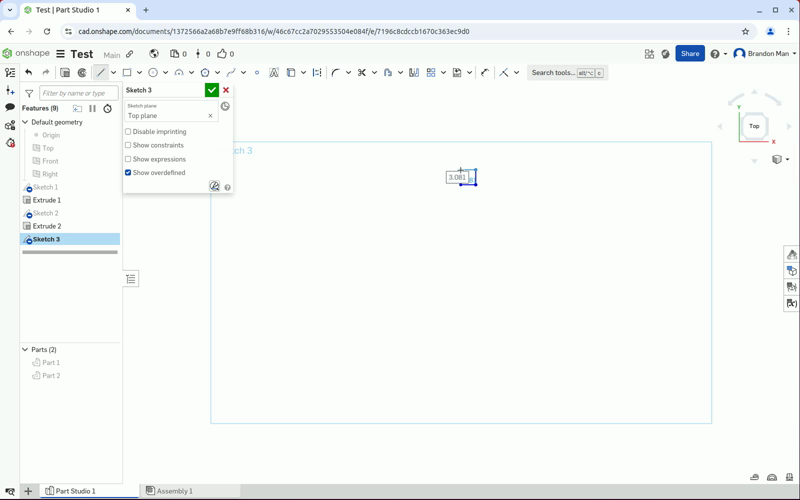
mouse_move(490, 169)
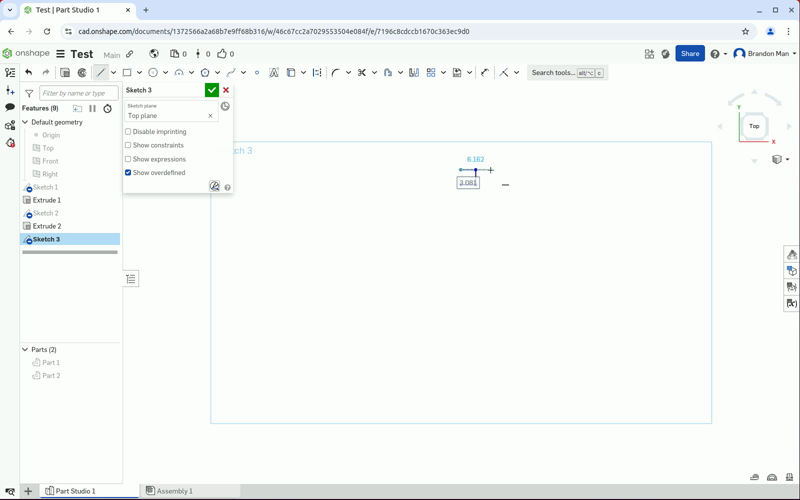
key_down(shift)
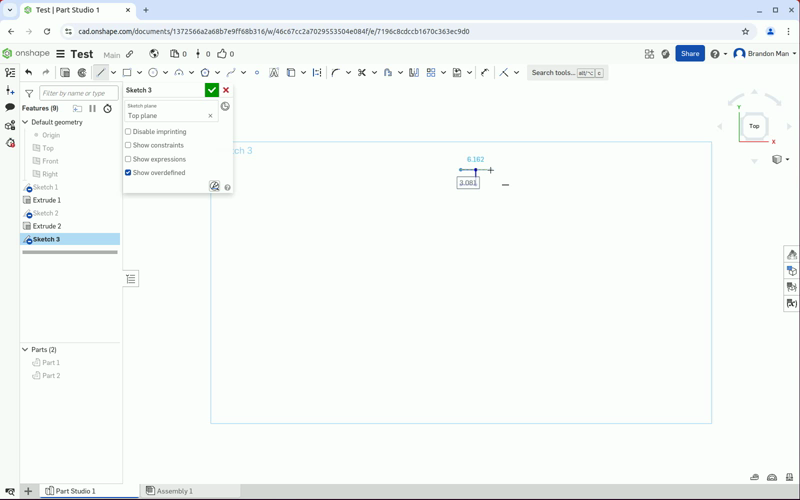
mouse_move(460, 184)
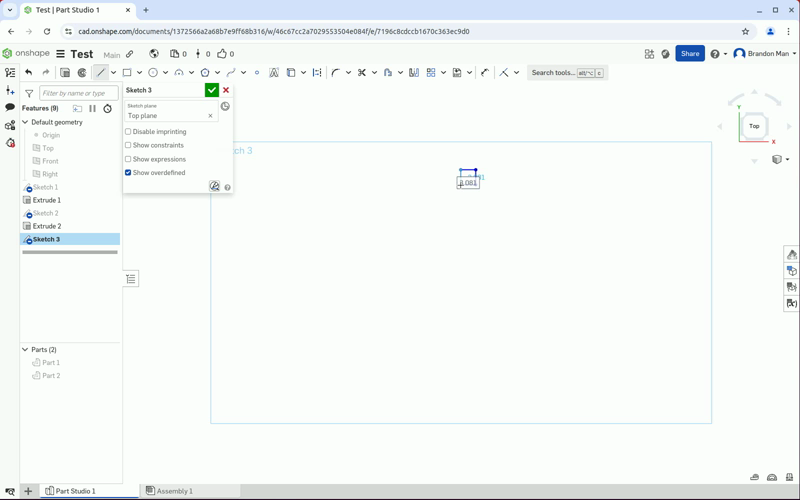
key_up(shift)
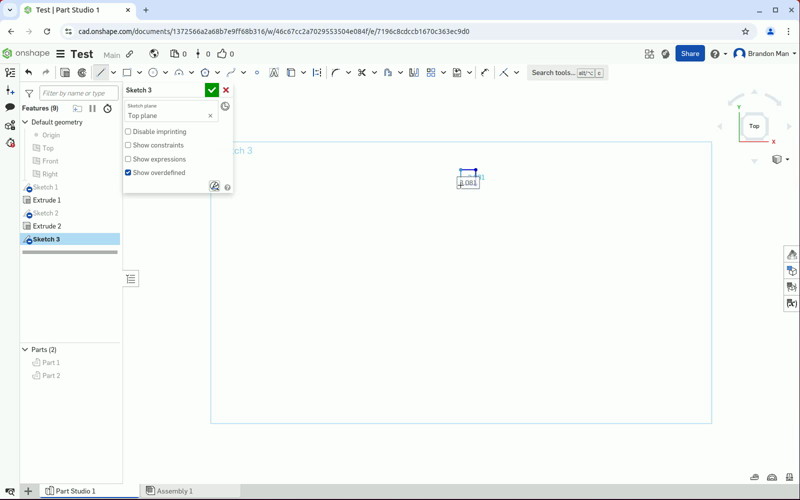
click(460, 184)
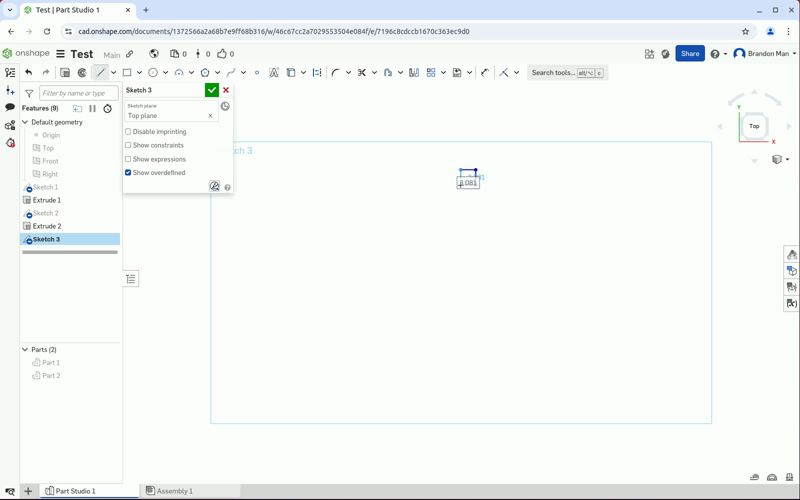
key(esc)
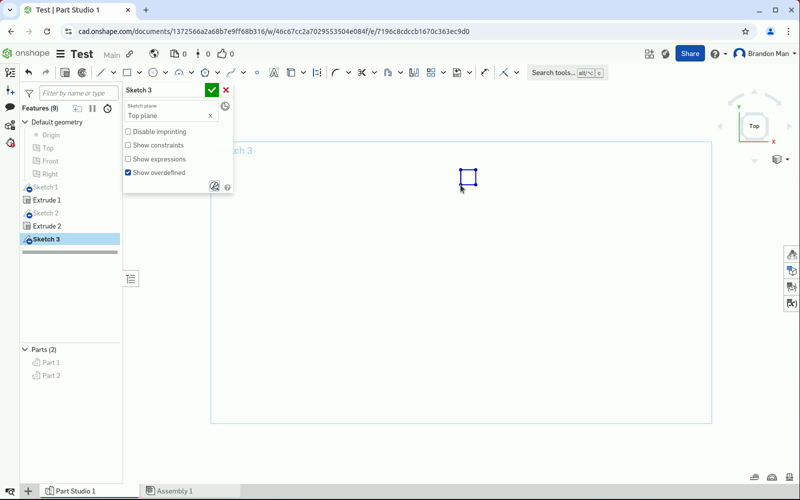
mouse_move(467, 175)
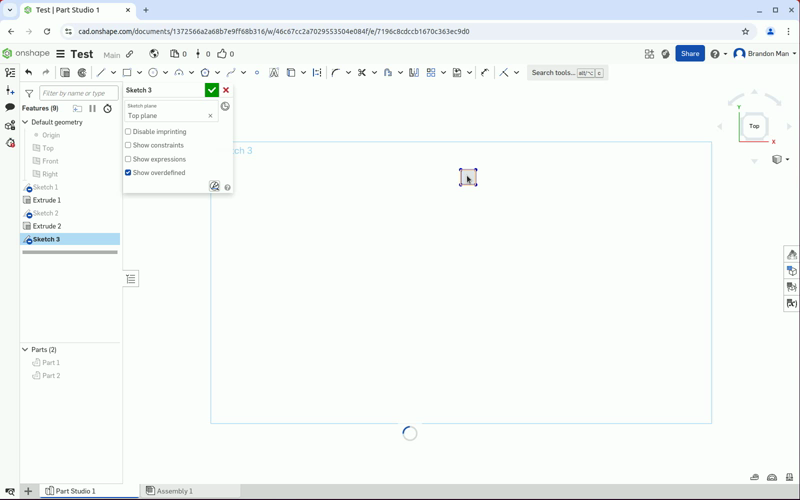
scroll(6)
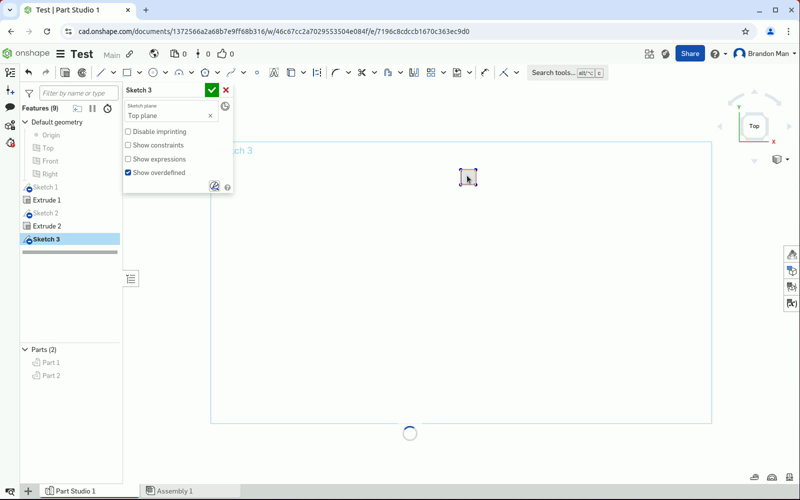
scroll(6)
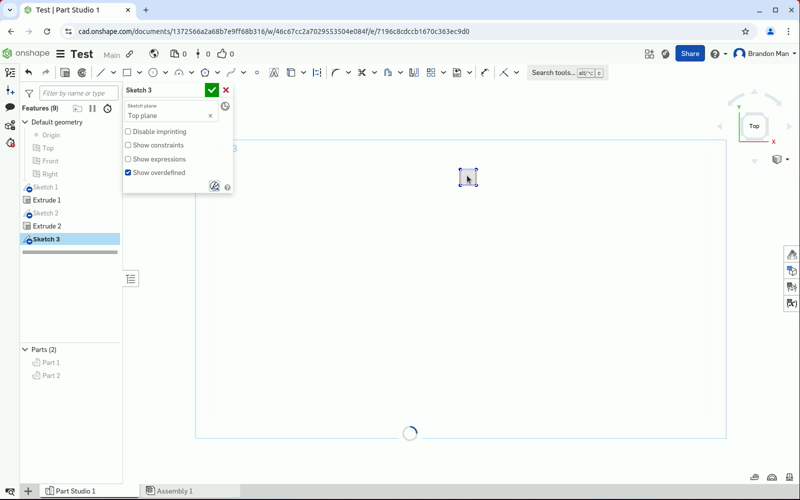
scroll(6)
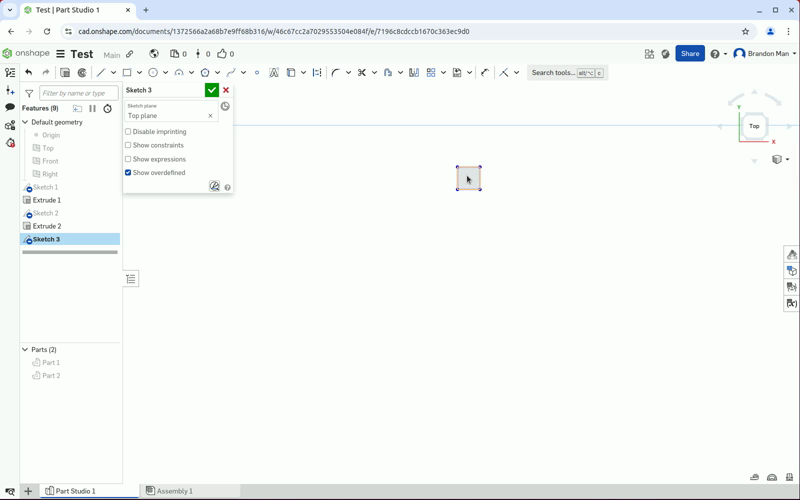
scroll(6)
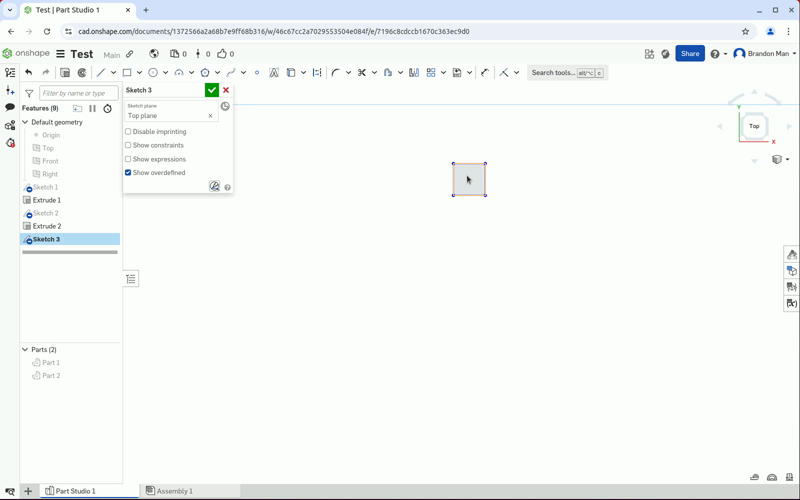
scroll(6)
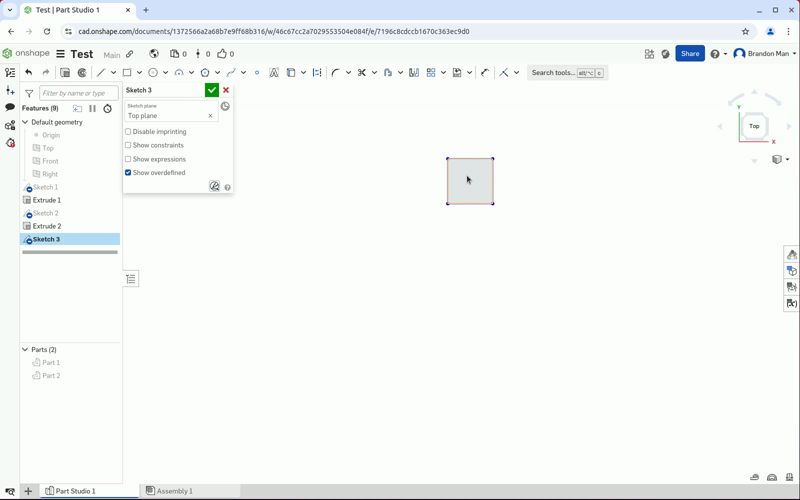
scroll(6)
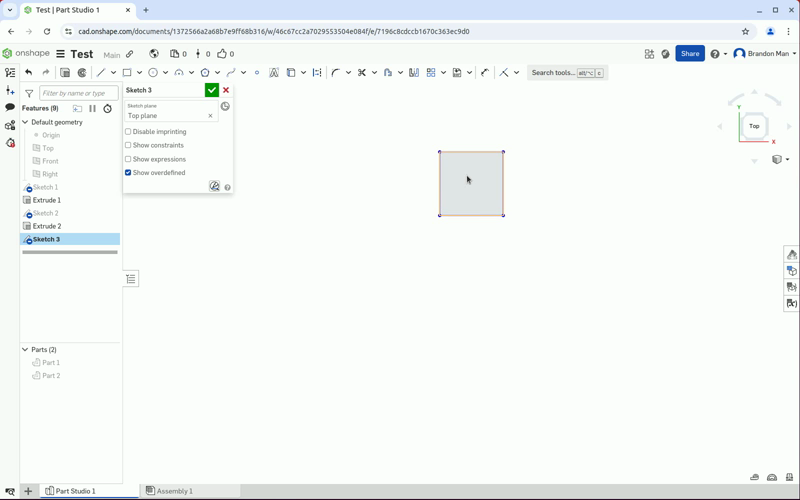
scroll(6)
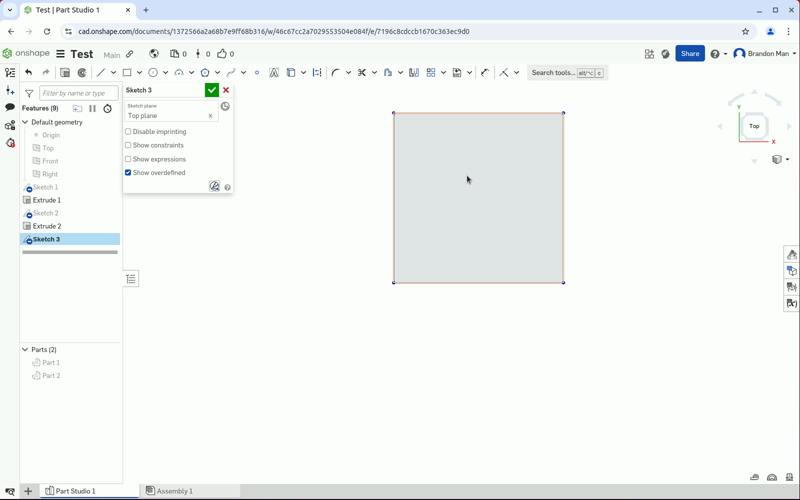
click(467, 175)
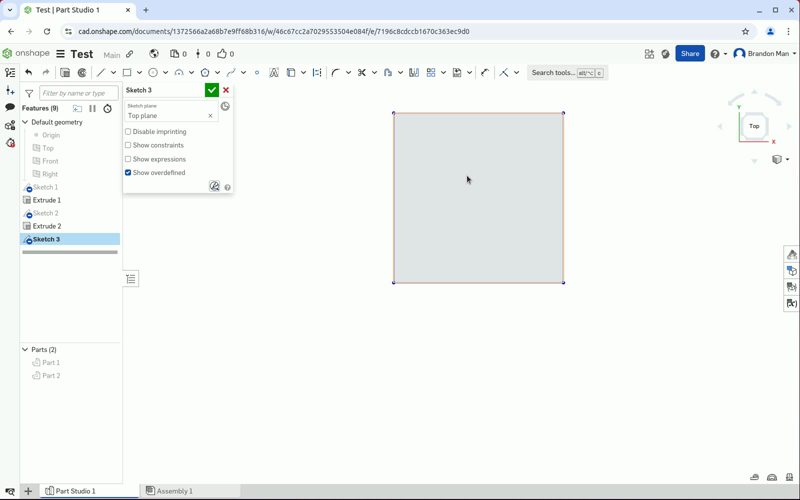
scroll(-6)
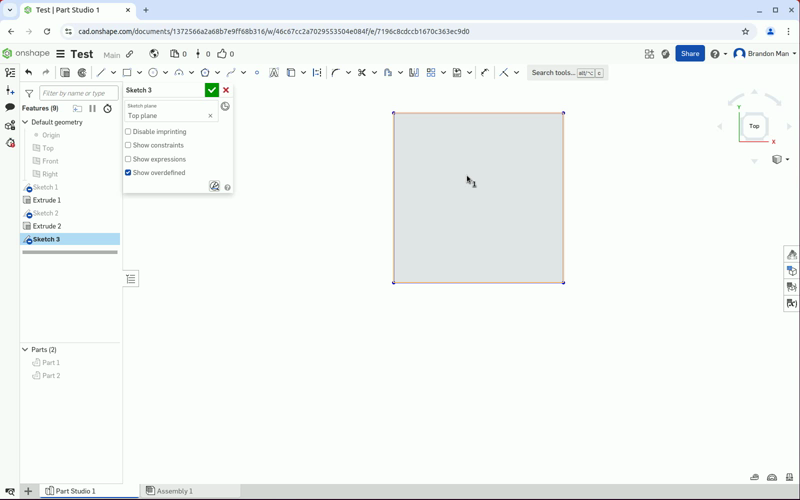
scroll(-6)
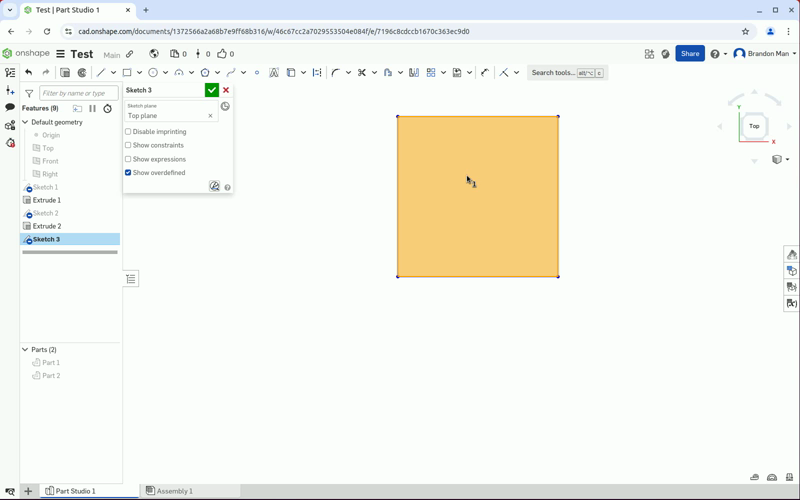
scroll(-6)
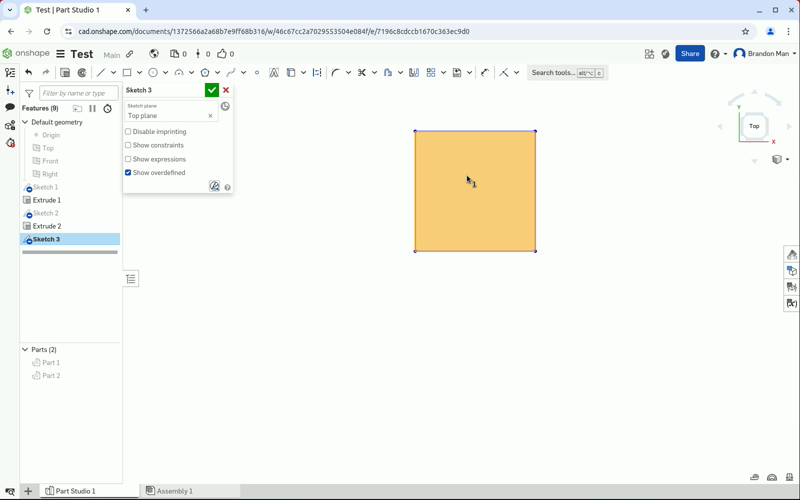
scroll(-6)
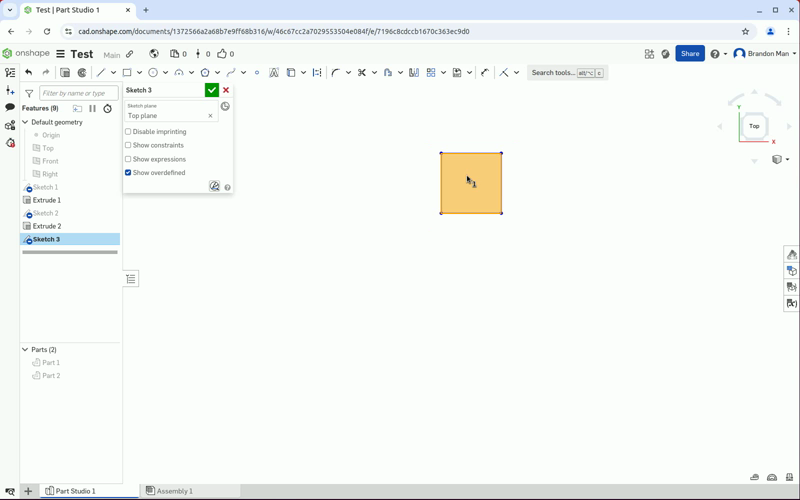
scroll(-6)
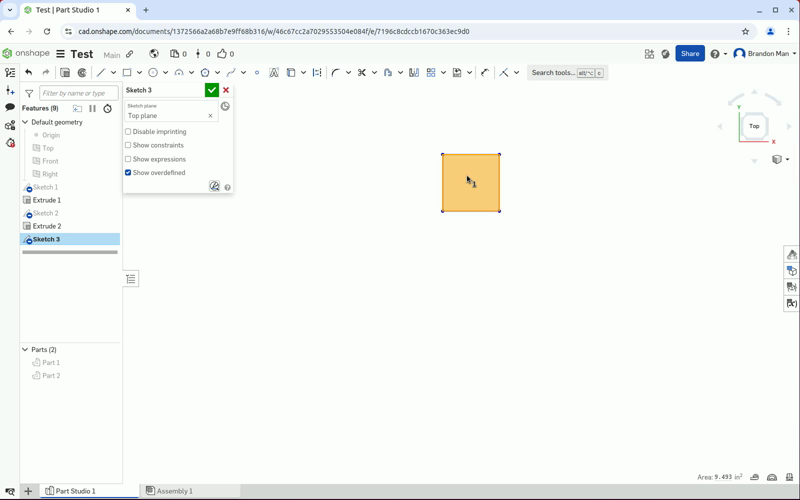
scroll(-6)
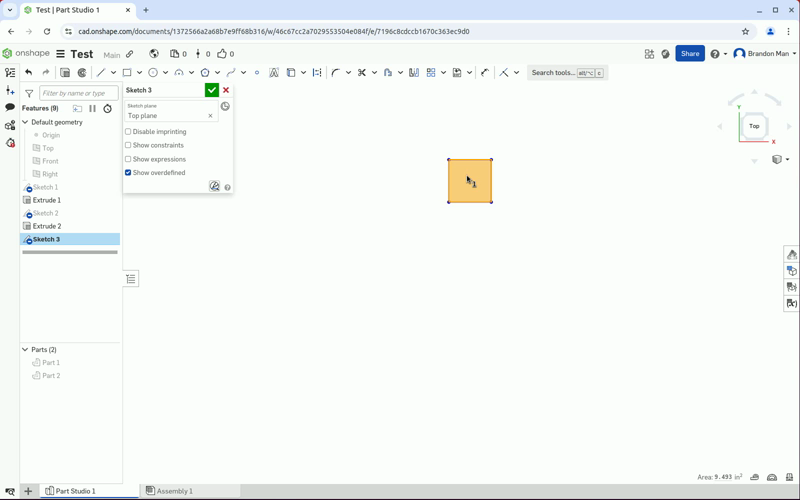
scroll(-6)
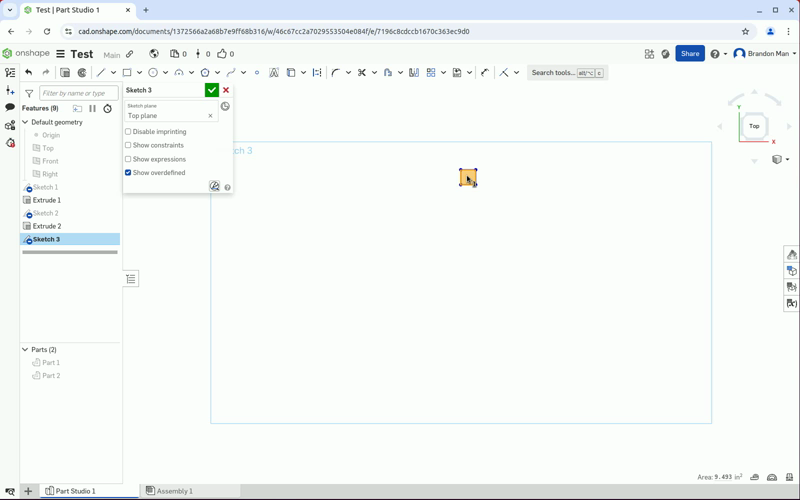
mouse_move(73, 352)
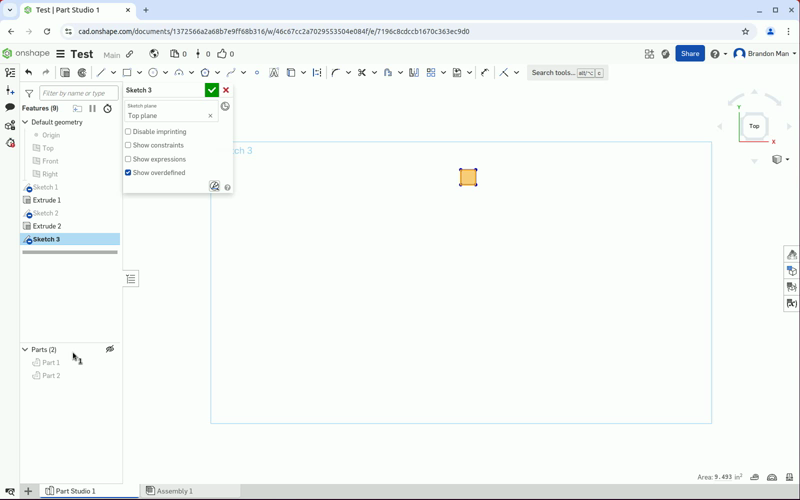
key(shift+y)
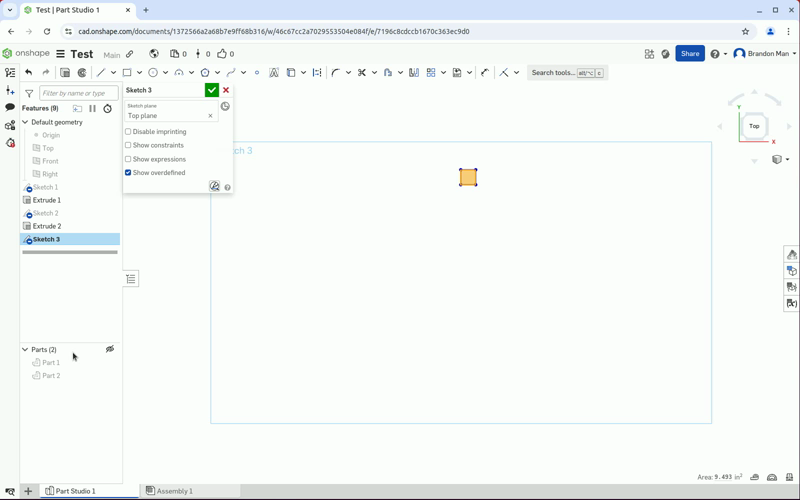
key(shift+e)
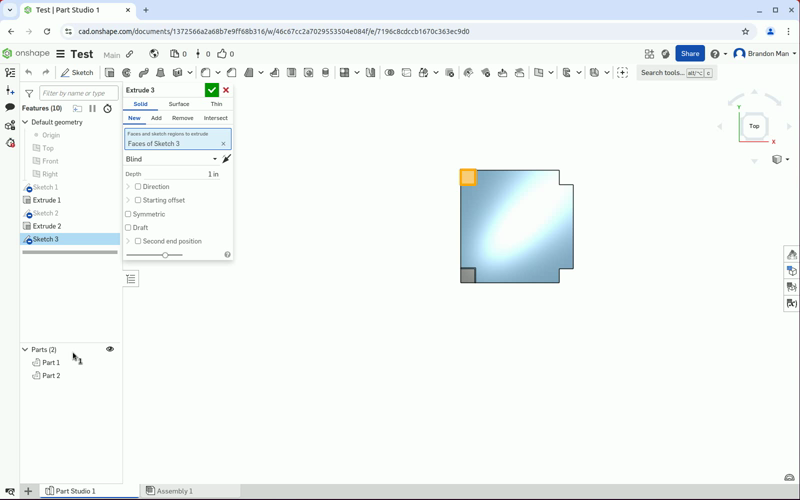
mouse_move(143, 106)
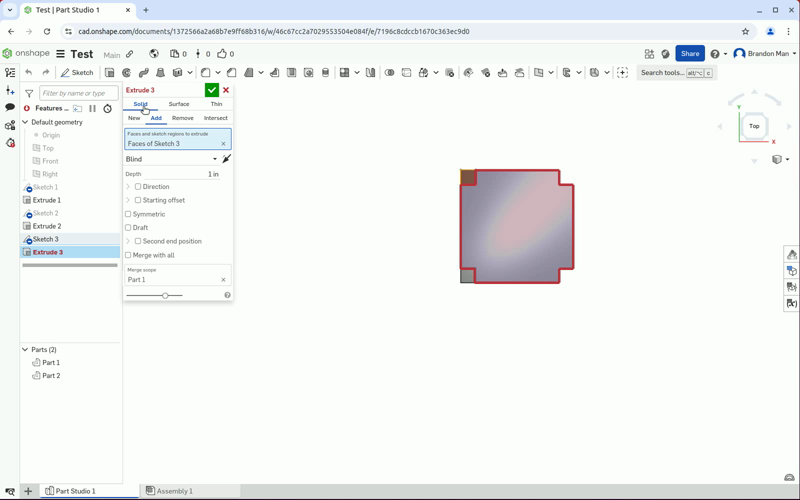
click(143, 106)
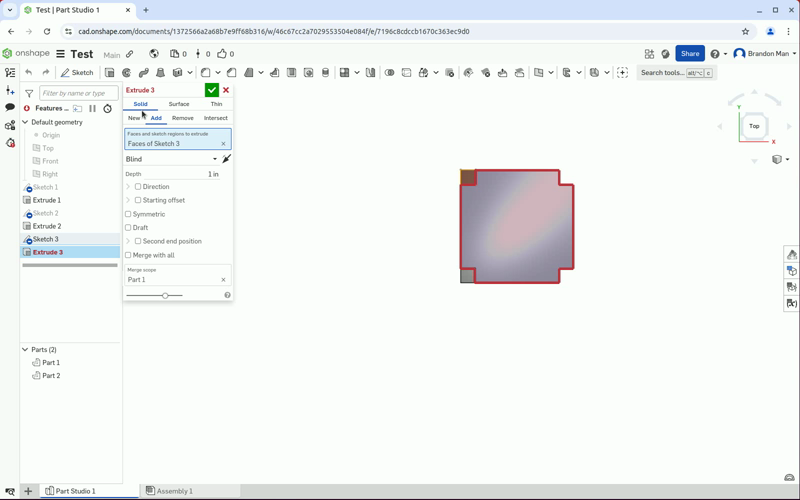
mouse_move(137, 120)
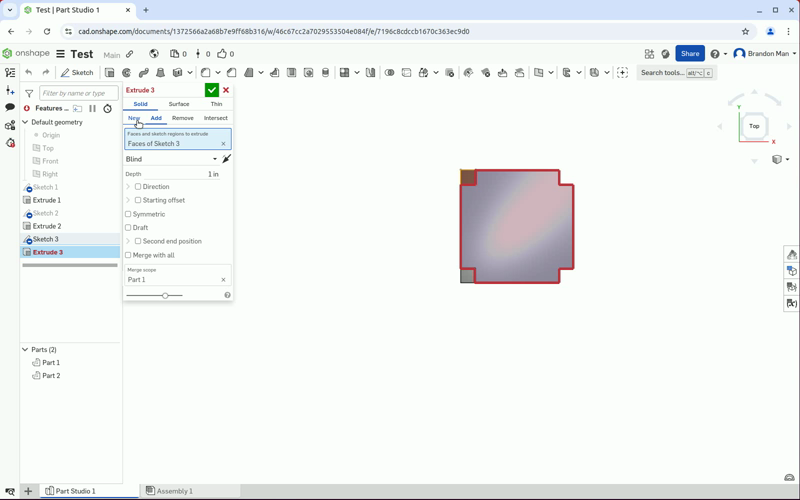
click(137, 120)
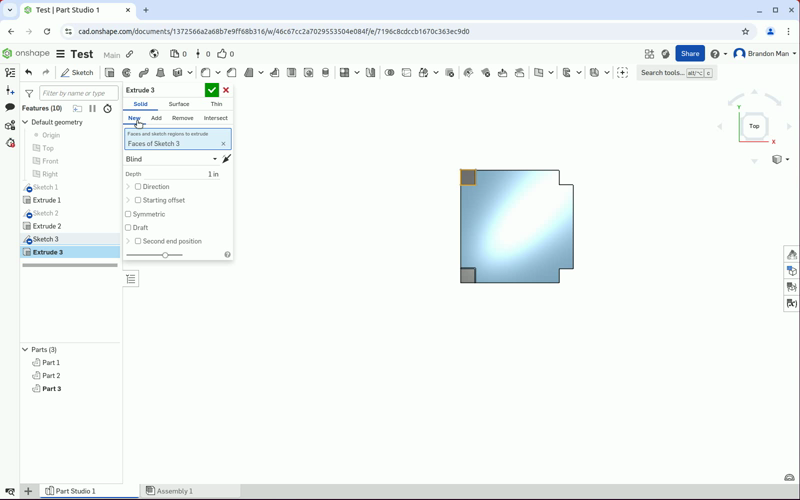
key(tab, 4)
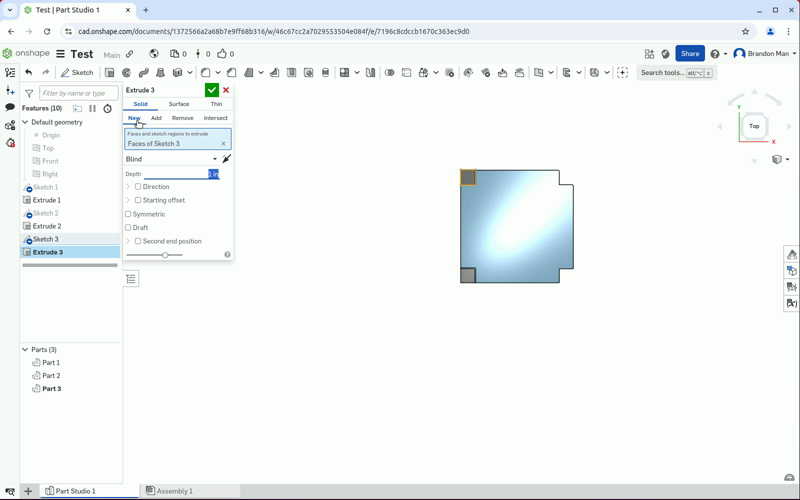
text(-23.108)
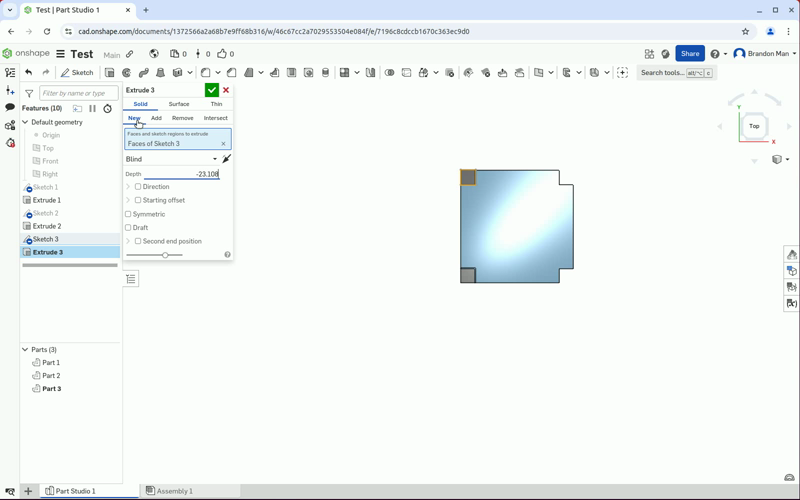
key(enter)
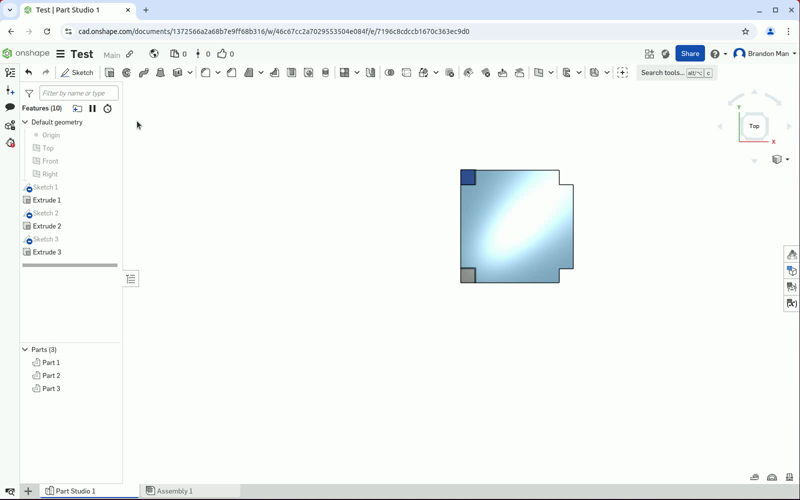
key(shift+h)
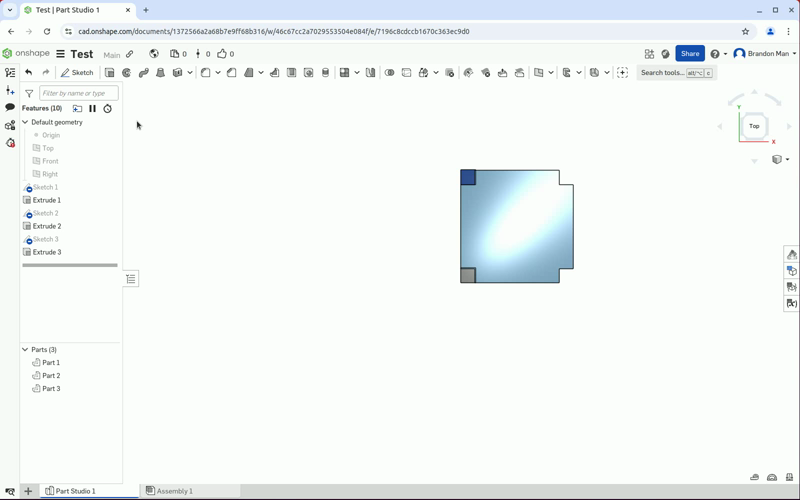
key(shift+h)
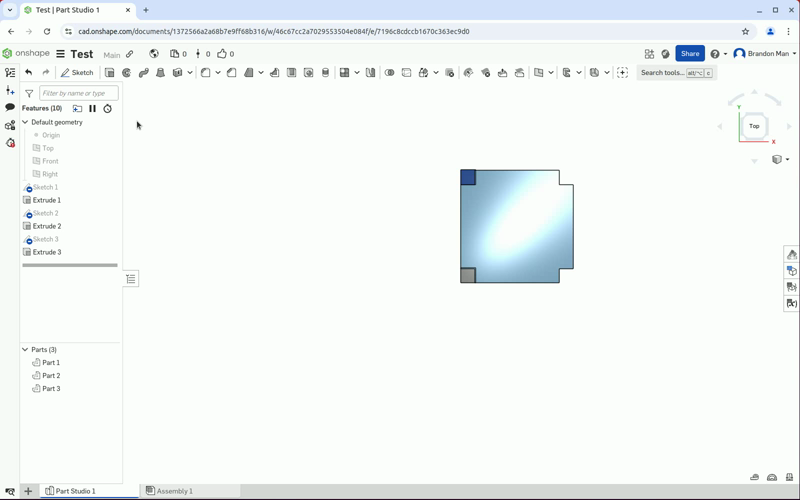
mouse_move(73, 189)
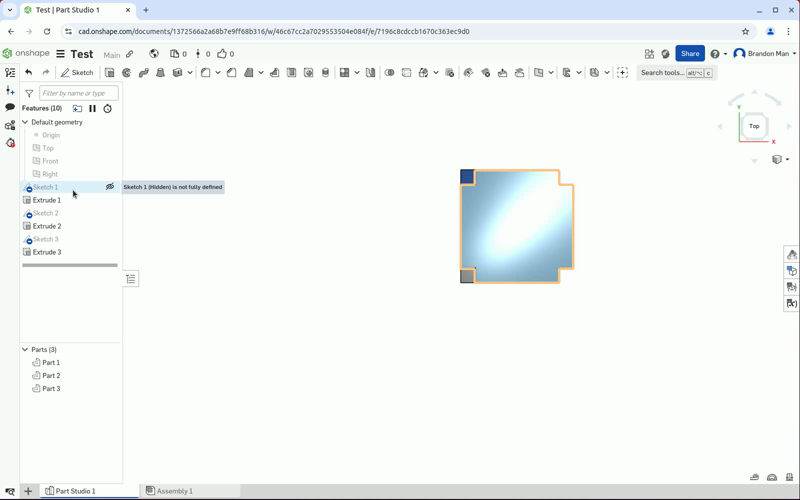
click(73, 189)
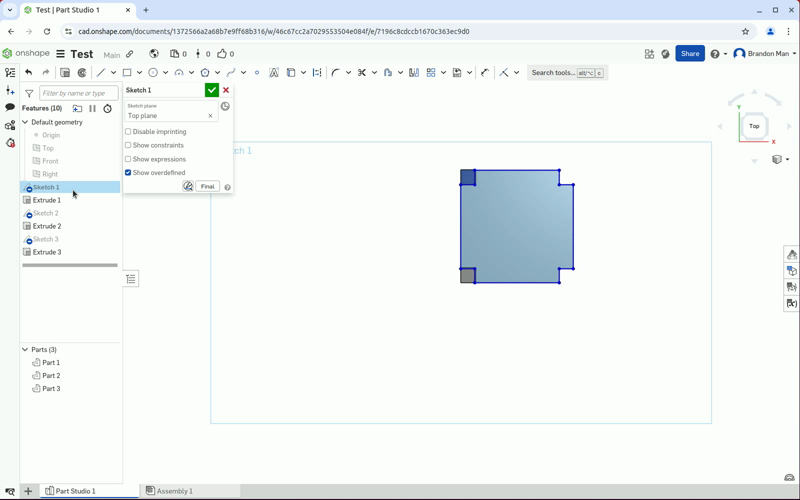
mouse_move(229, 92)
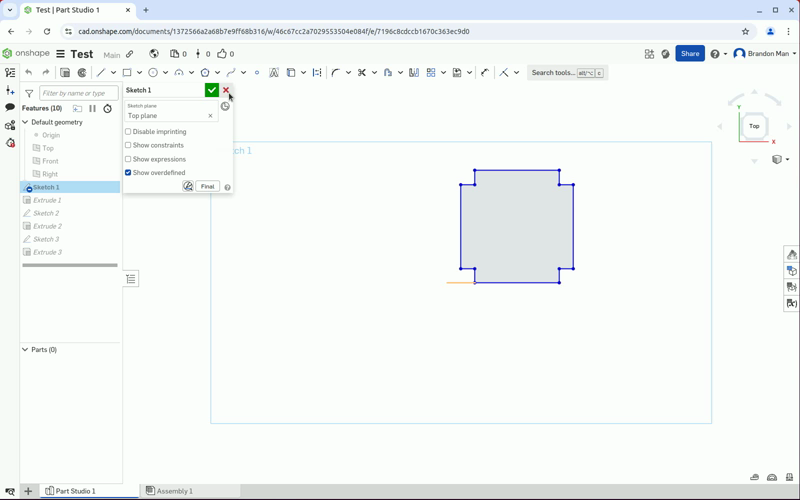
click(229, 92)
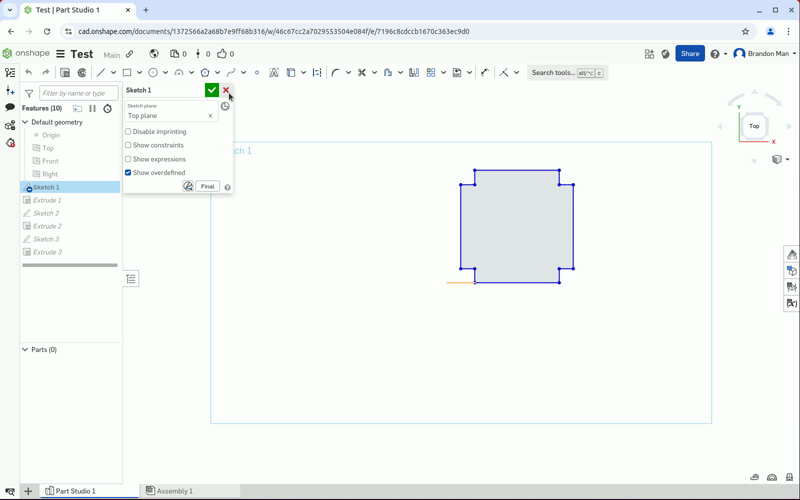
key(shift+s)
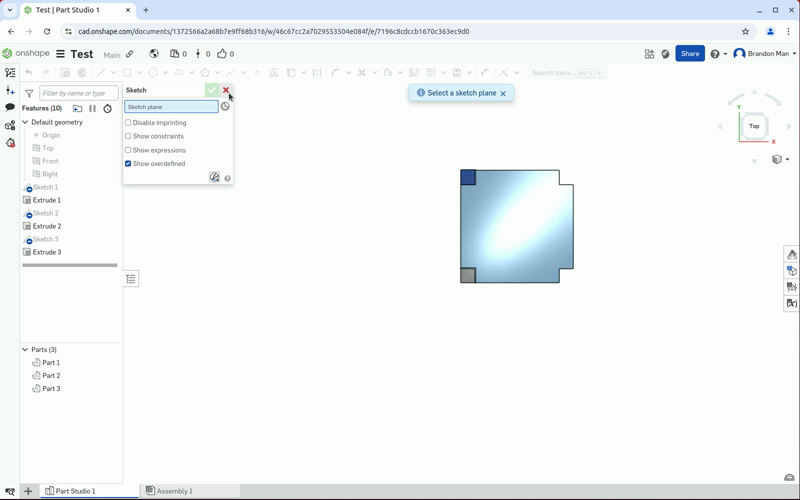
mouse_move(73, 150)
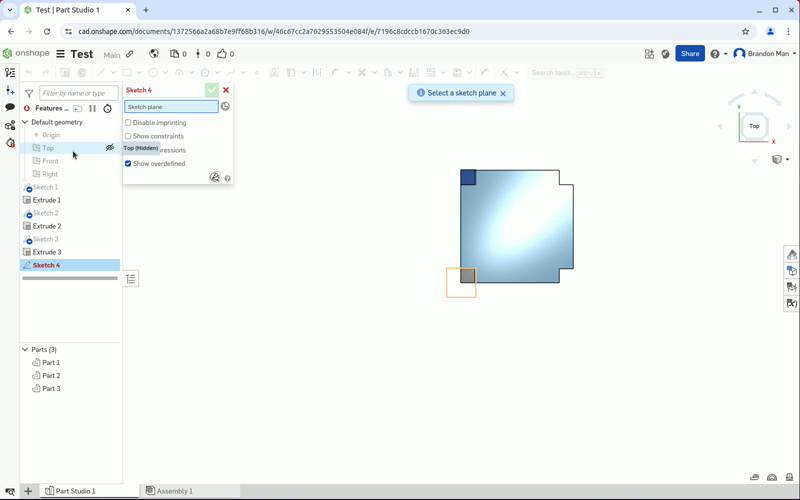
click(73, 150)
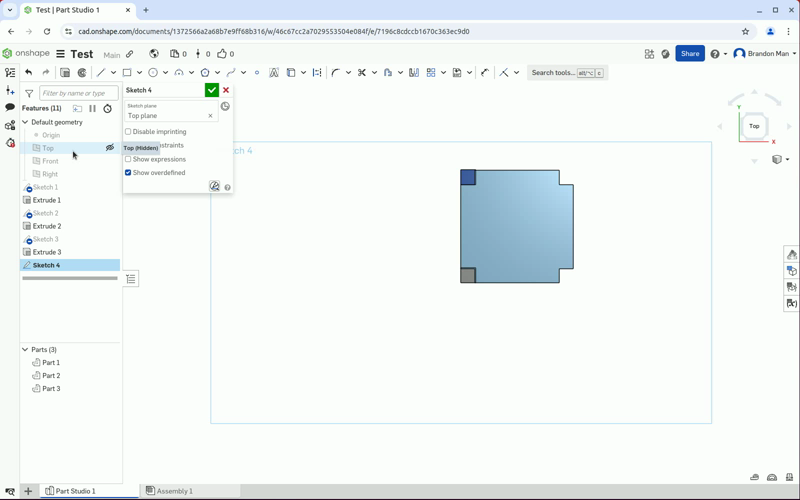
mouse_move(73, 352)
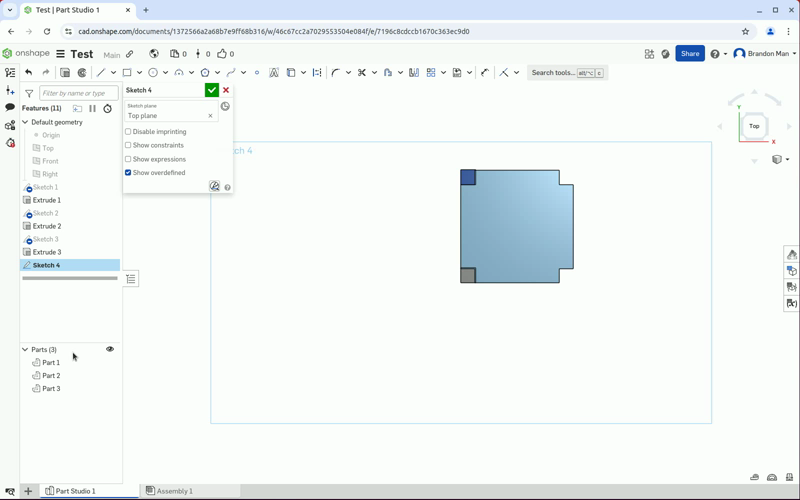
key(y)
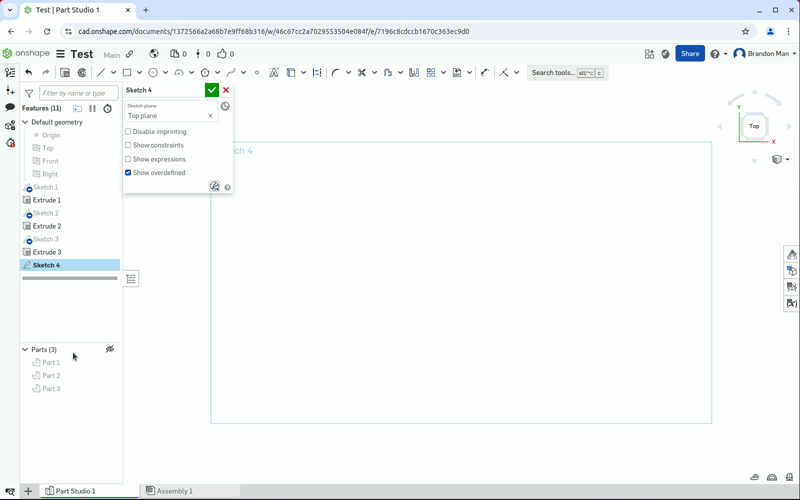
key(l)
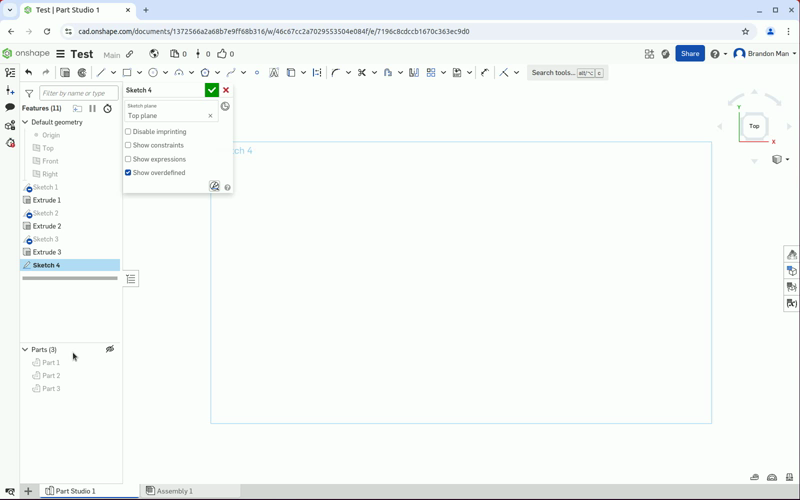
key_down(shift)
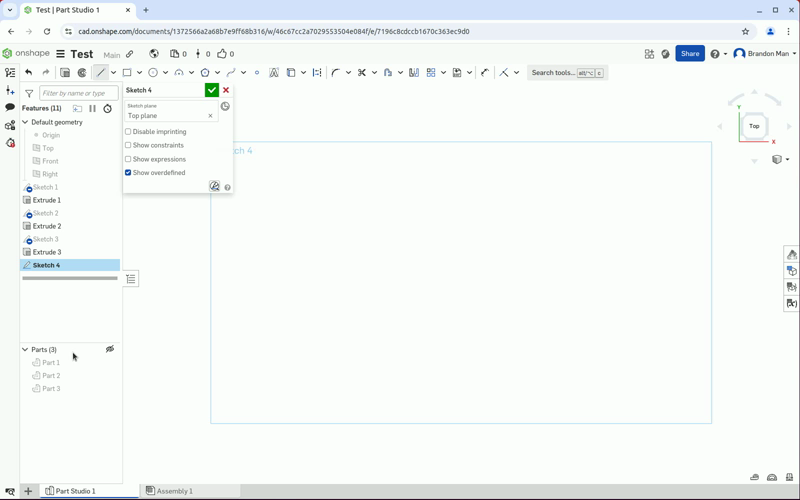
mouse_move(460, 184)
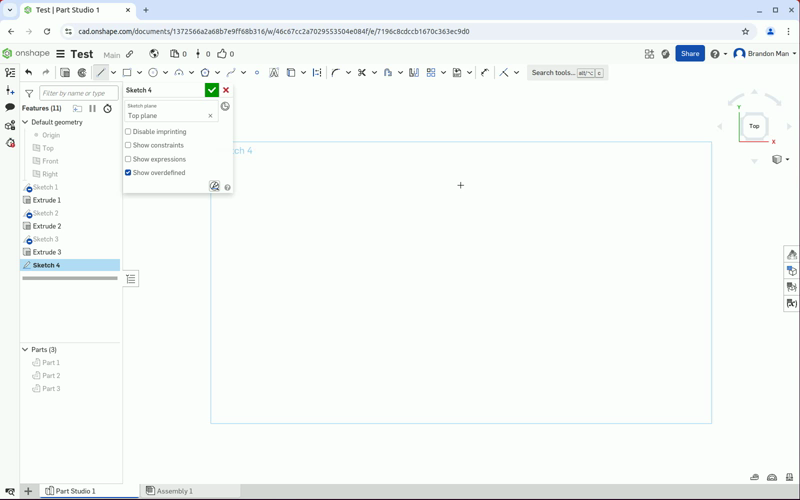
click(460, 184)
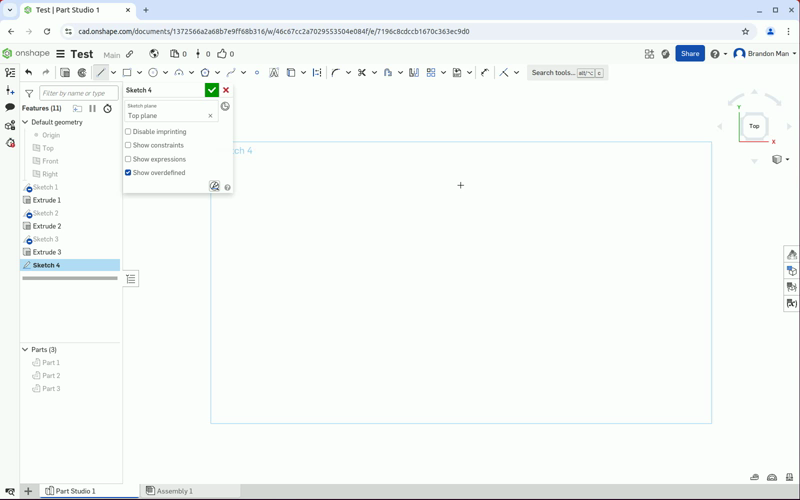
key_up(shift)
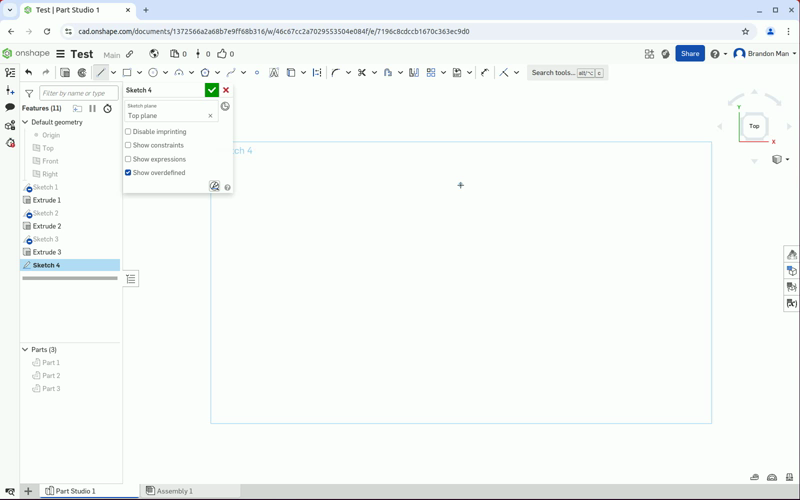
key_down(shift)
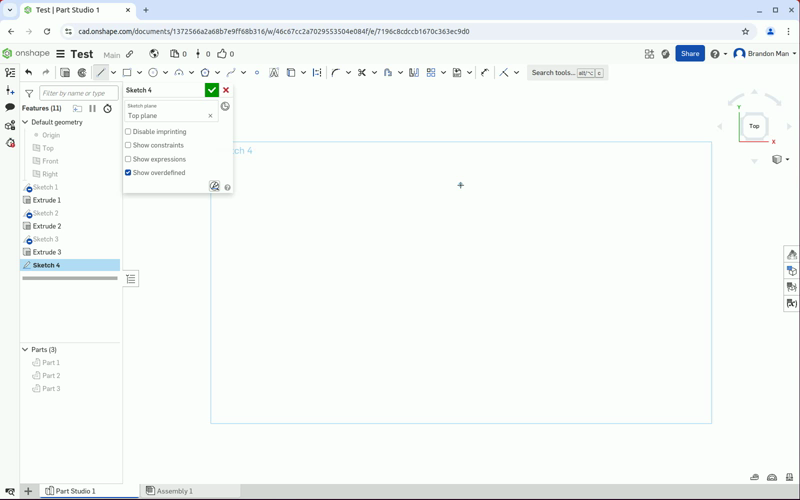
mouse_move(490, 184)
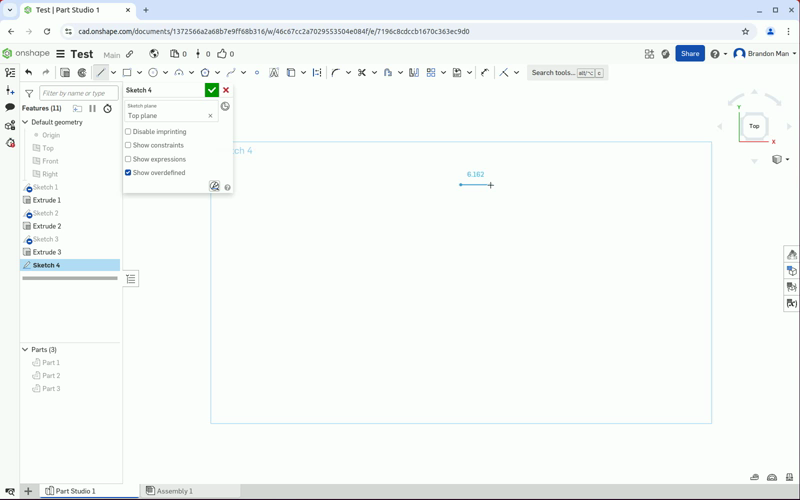
mouse_move(475, 184)
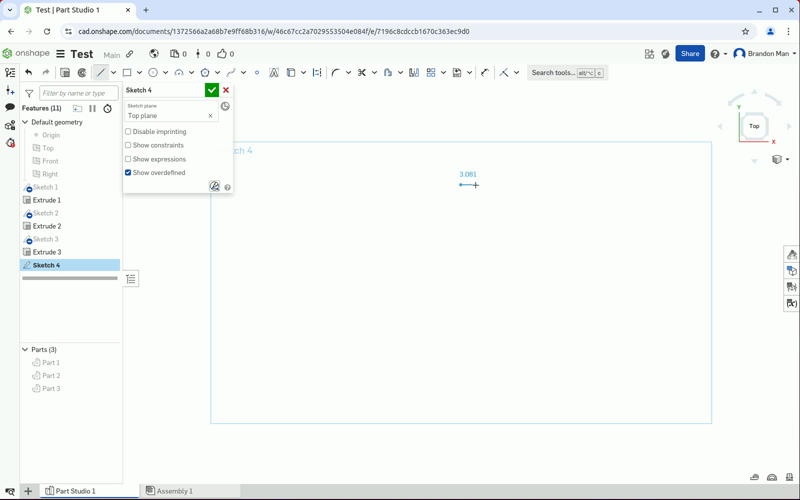
click(475, 184)
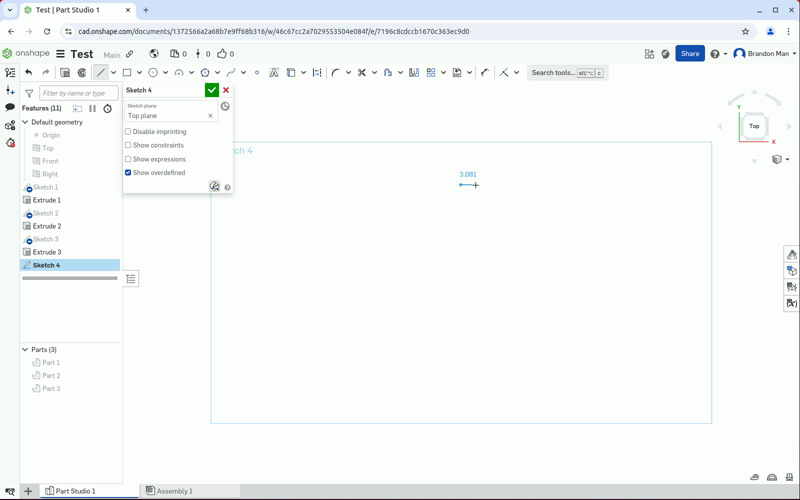
key_up(shift)
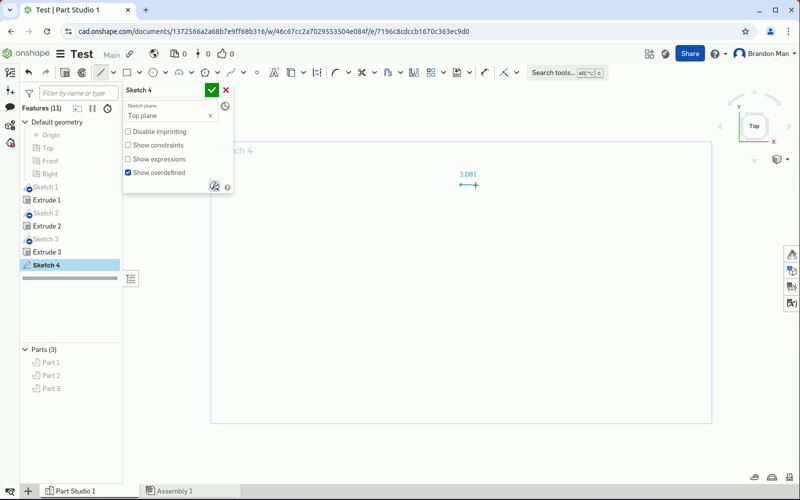
key_down(shift)
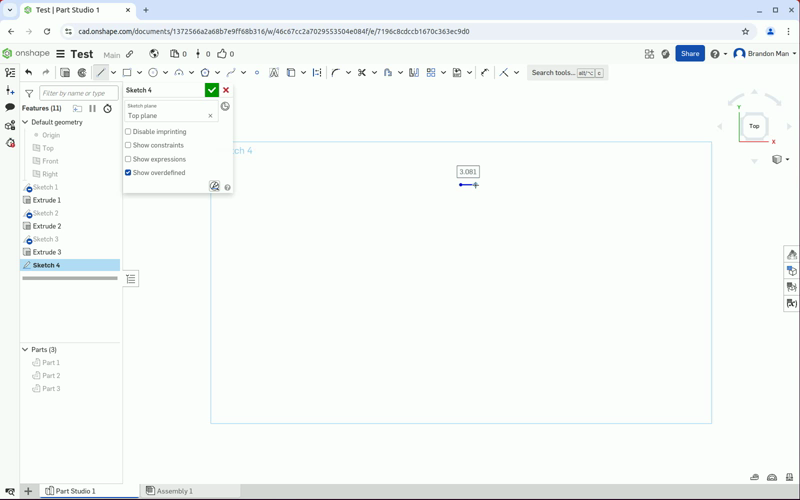
mouse_move(505, 184)
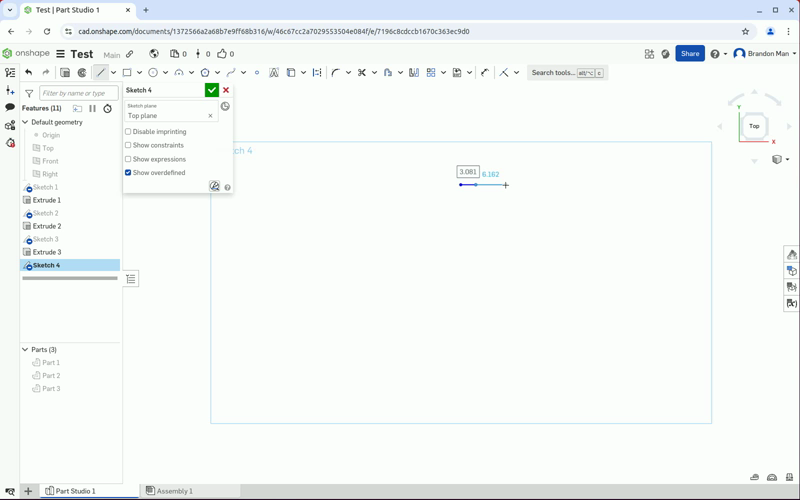
mouse_move(475, 169)
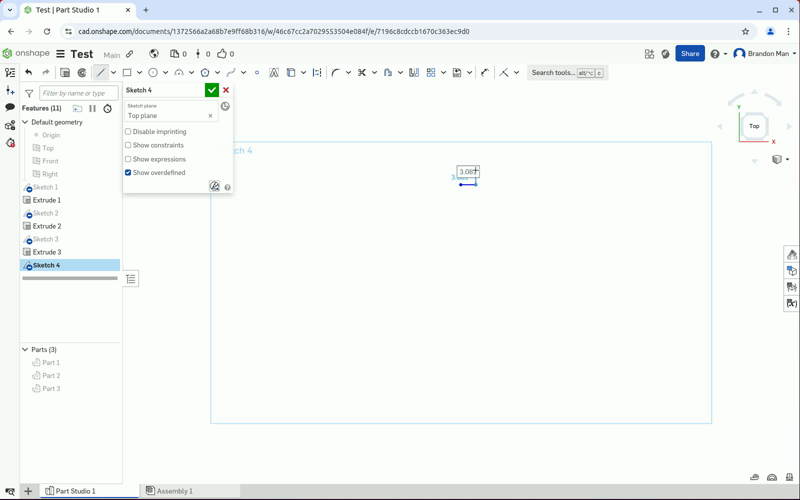
click(475, 169)
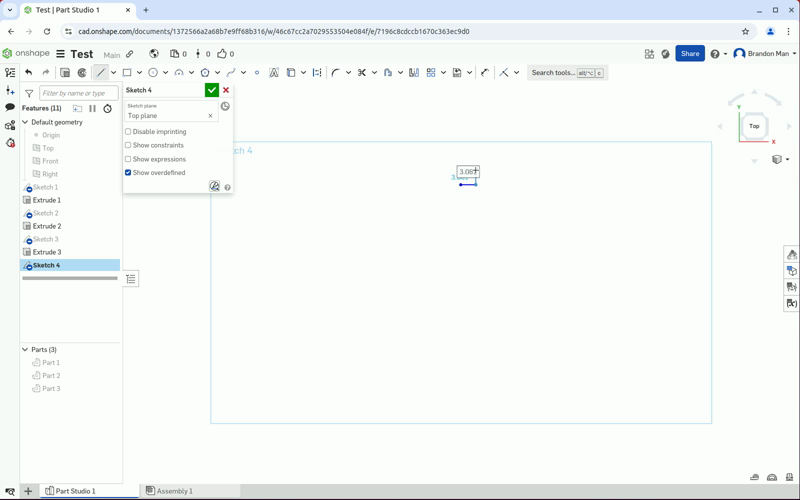
key_up(shift)
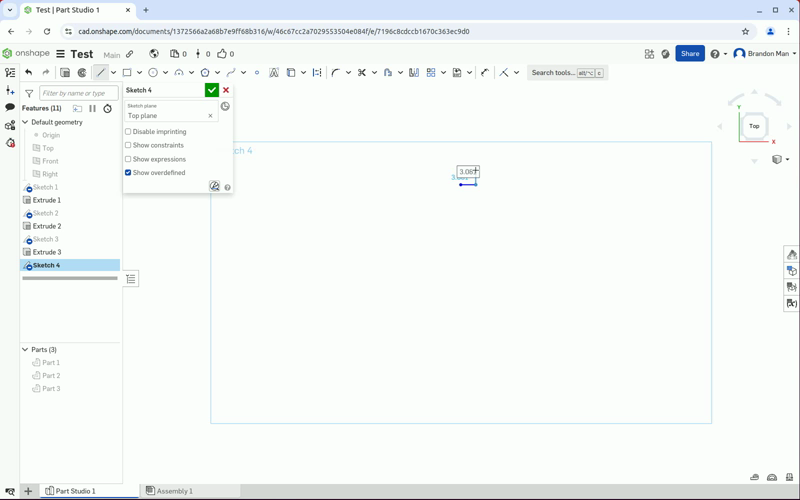
key_down(shift)
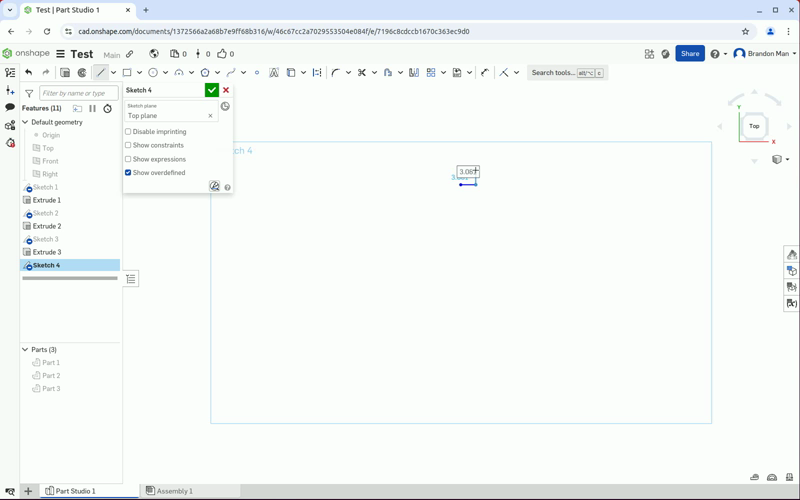
mouse_move(505, 169)
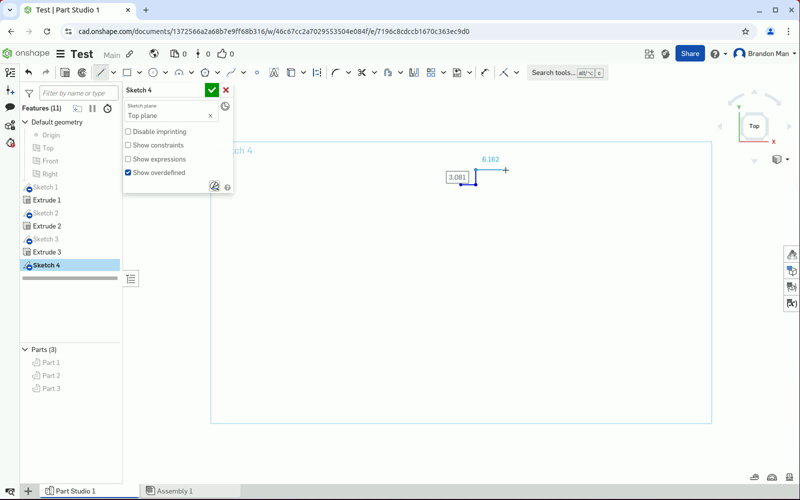
mouse_move(460, 169)
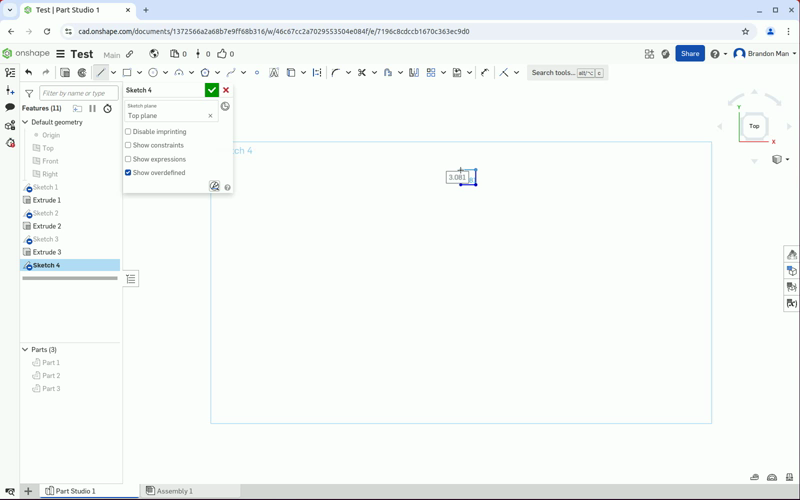
click(460, 169)
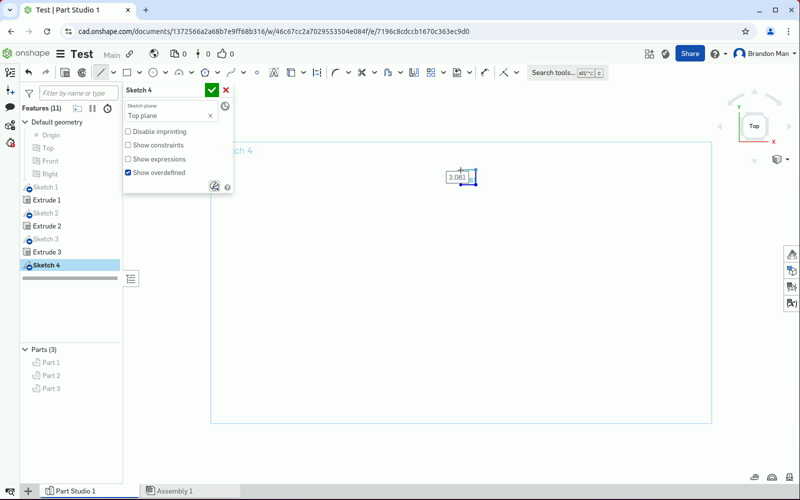
key_up(shift)
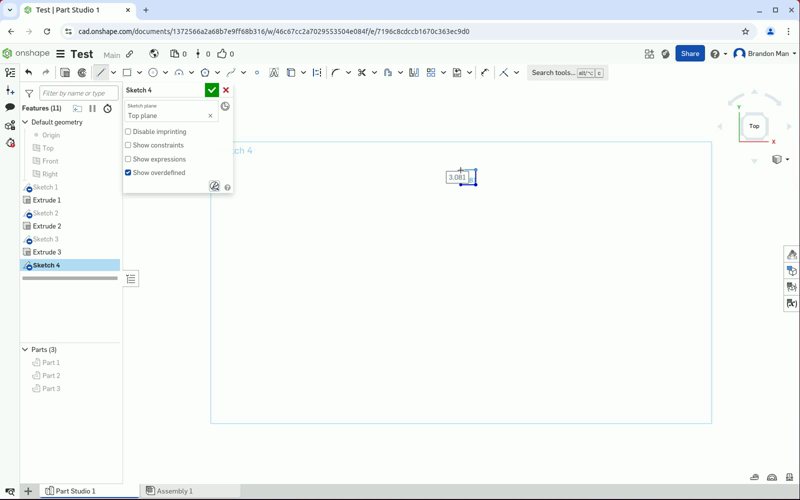
mouse_move(490, 169)
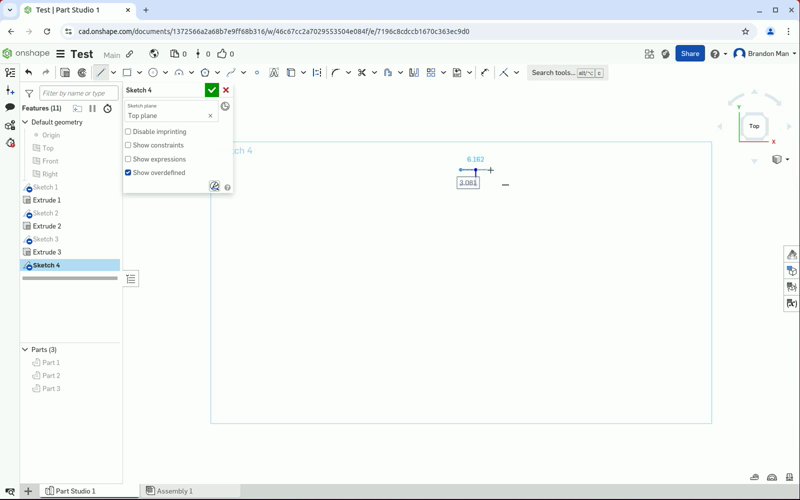
key_down(shift)
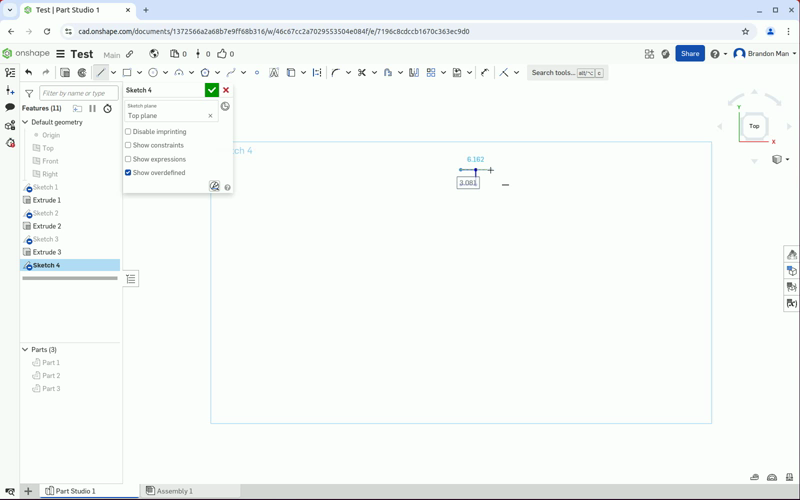
mouse_move(460, 184)
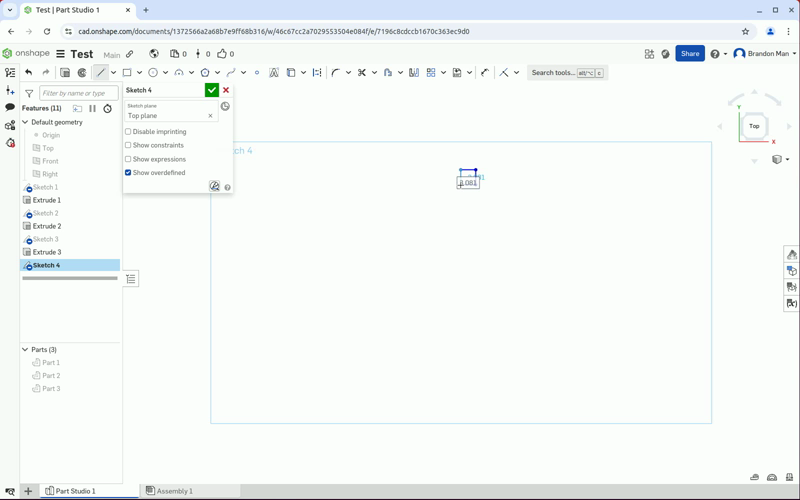
key_up(shift)
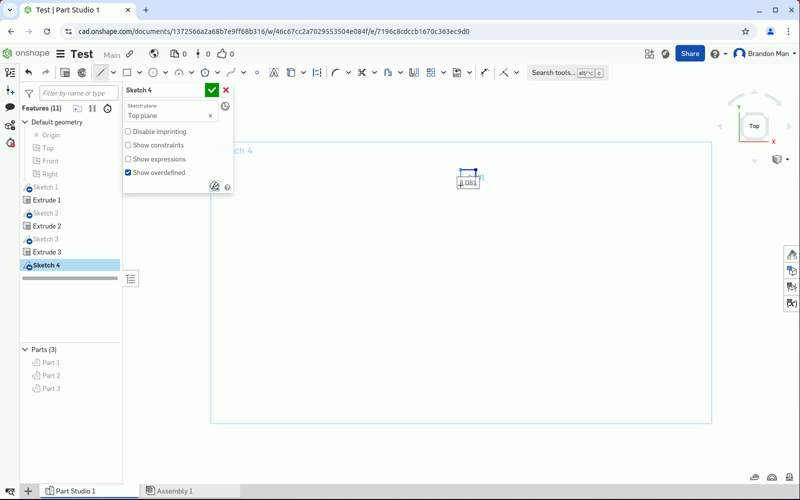
click(460, 184)
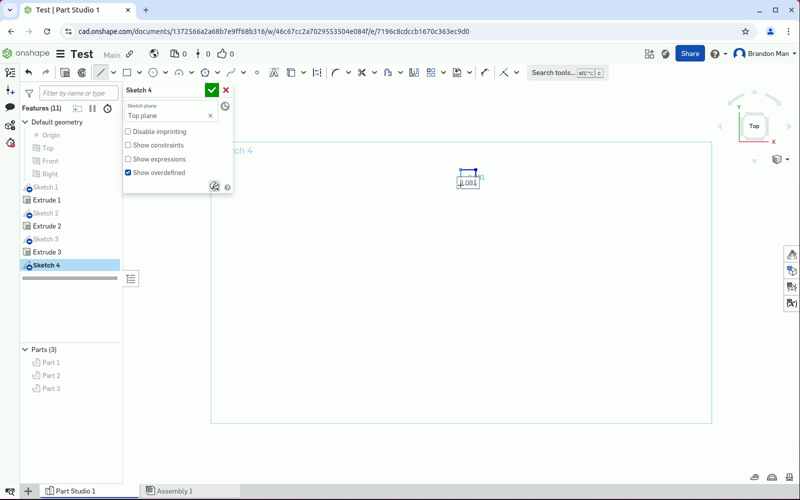
key(esc)
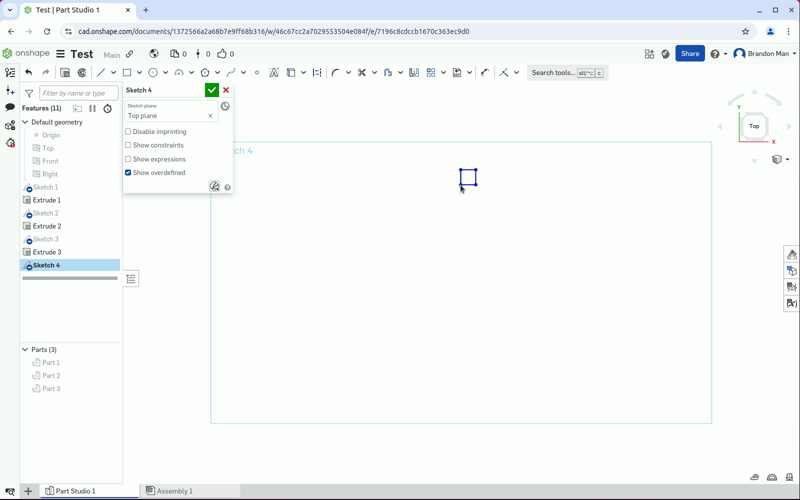
mouse_move(463, 177)
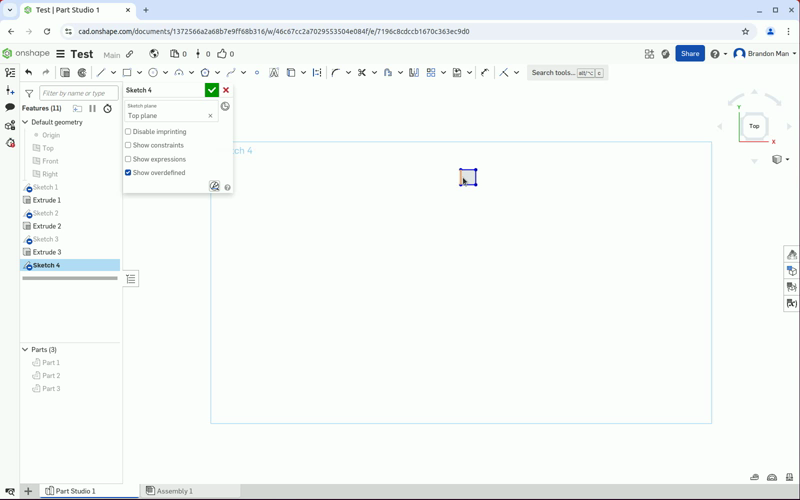
scroll(6)
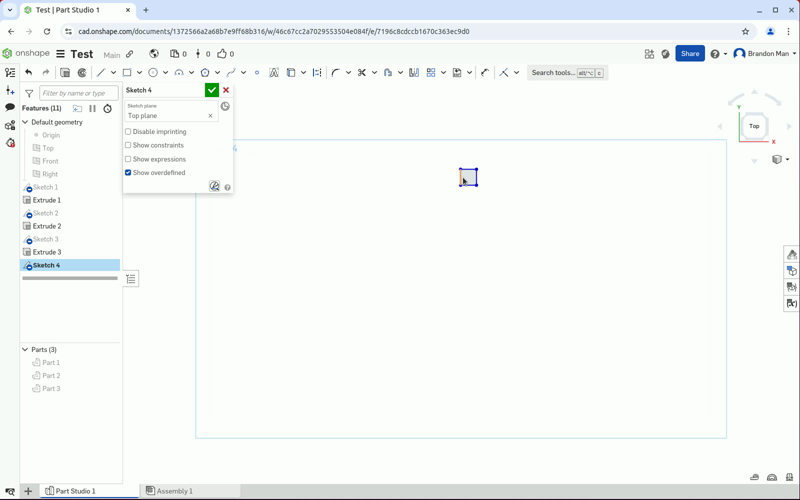
scroll(6)
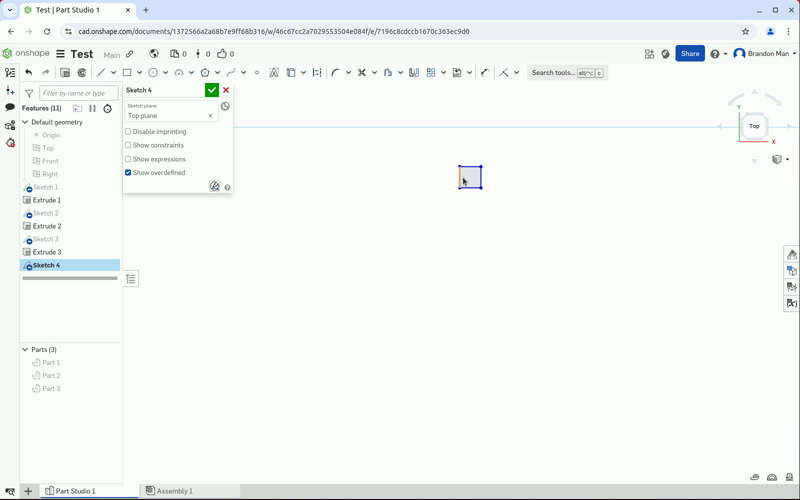
scroll(6)
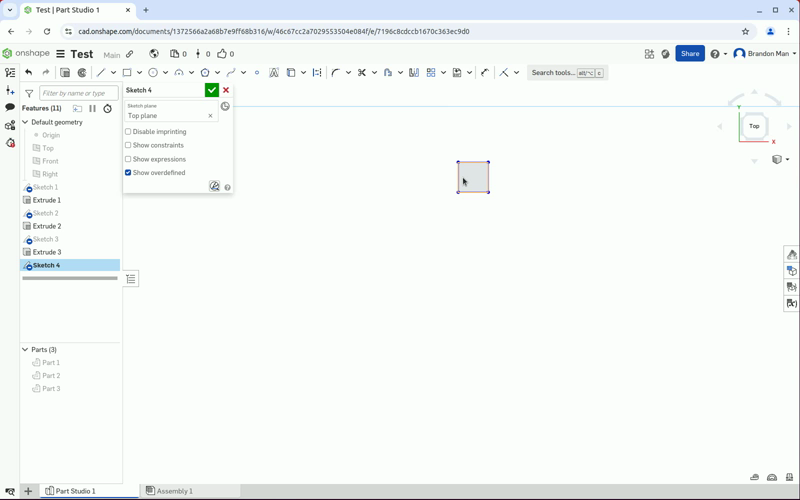
scroll(6)
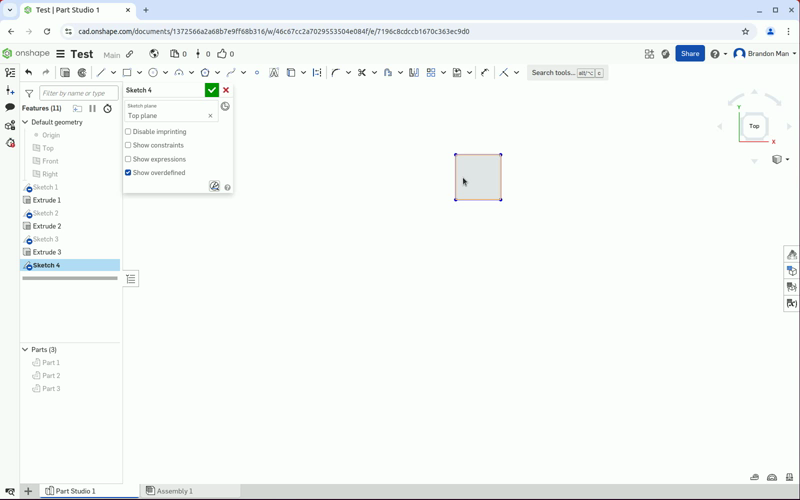
scroll(6)
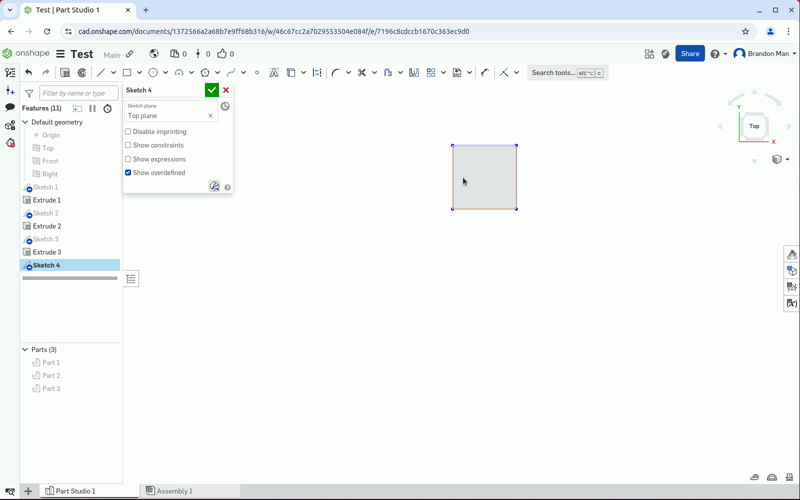
scroll(6)
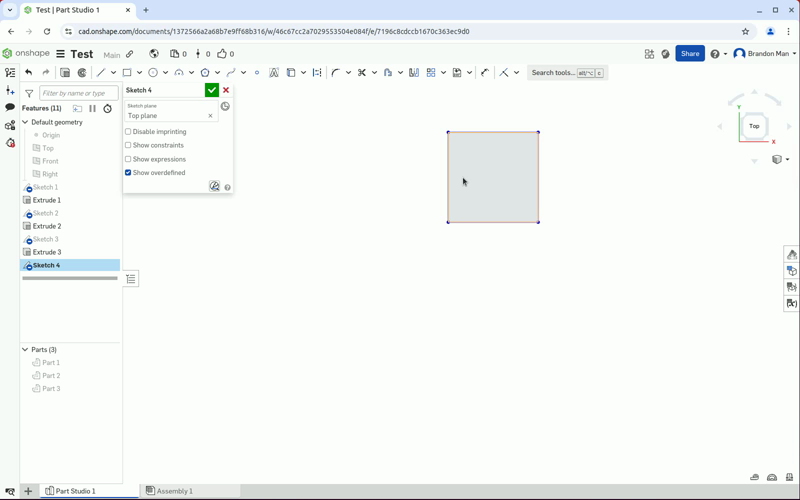
scroll(6)
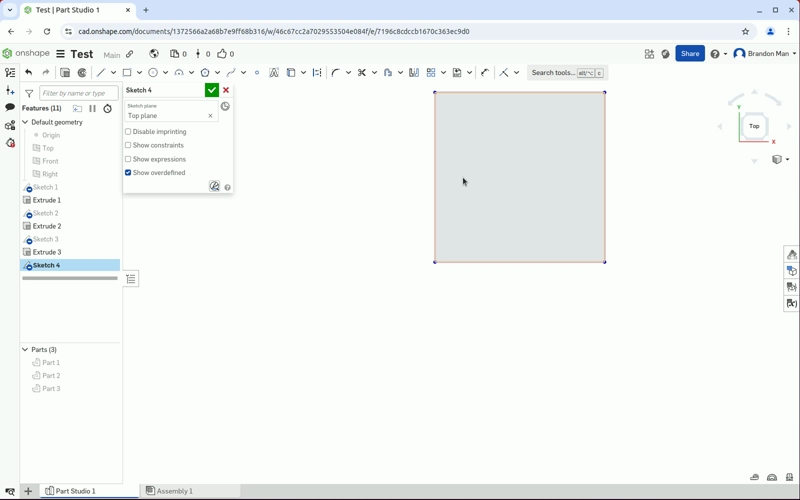
click(463, 177)
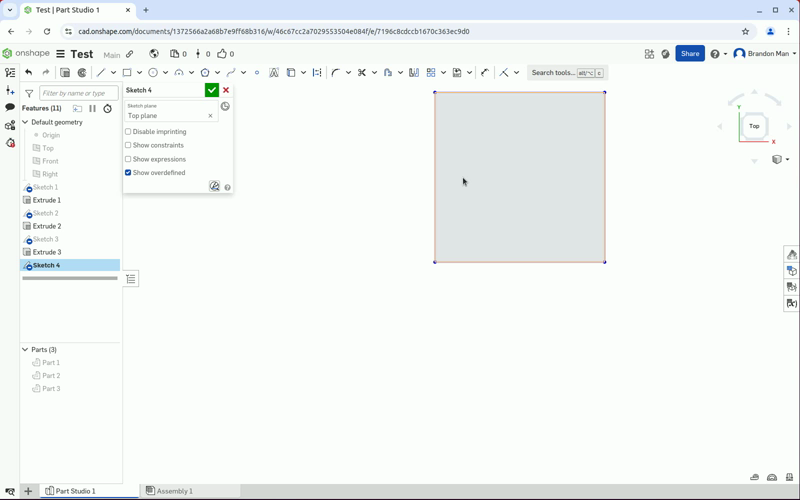
scroll(-6)
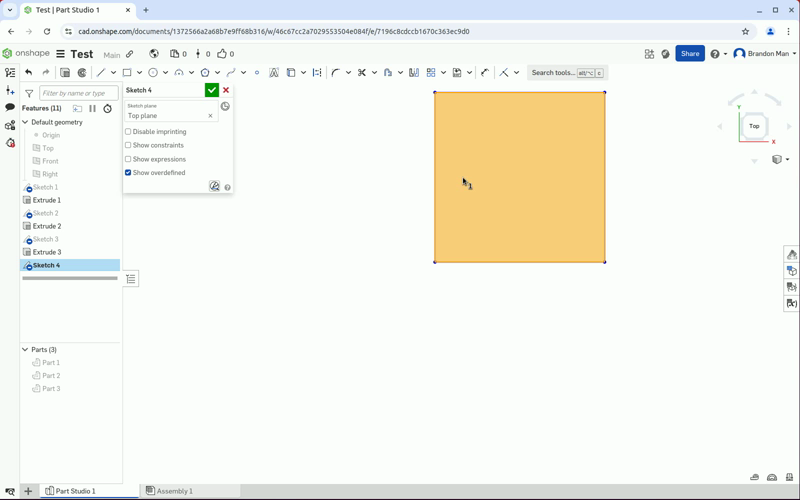
scroll(-6)
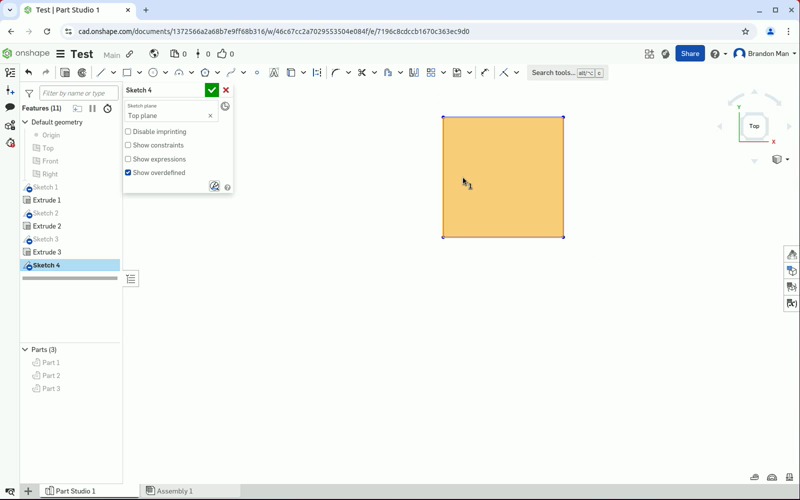
scroll(-6)
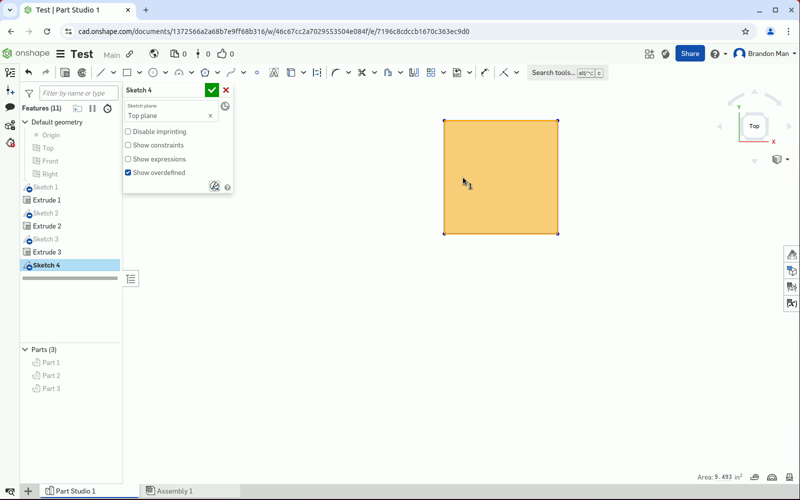
scroll(-6)
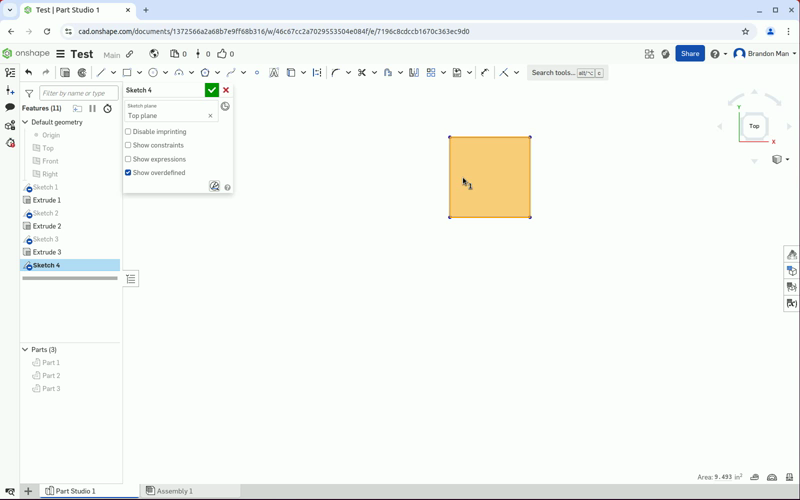
scroll(-6)
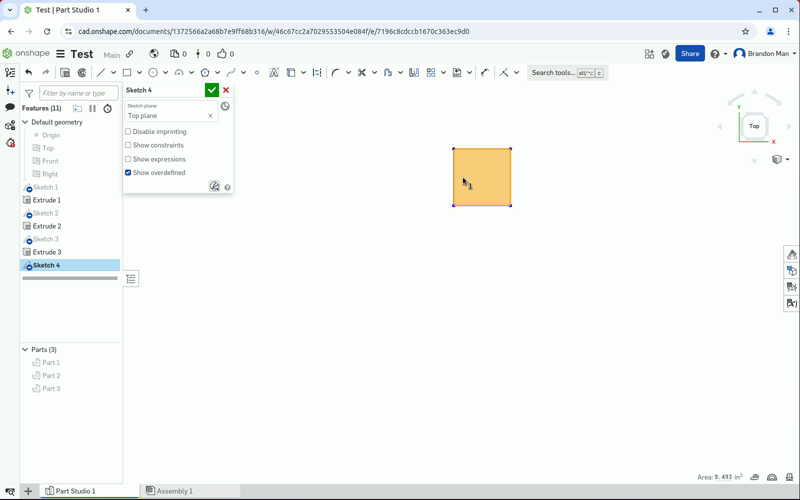
scroll(-6)
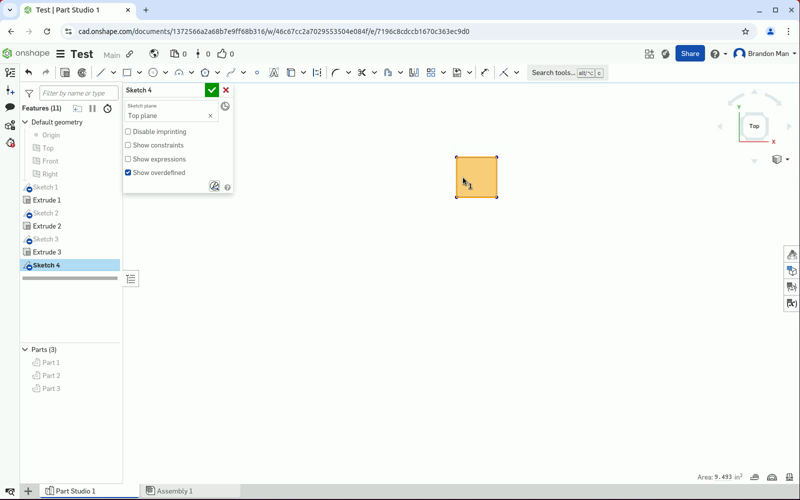
scroll(-6)
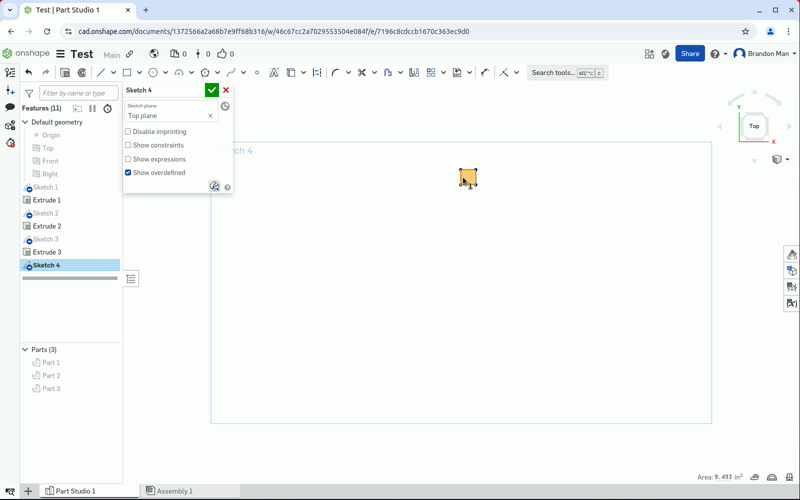
mouse_move(73, 352)
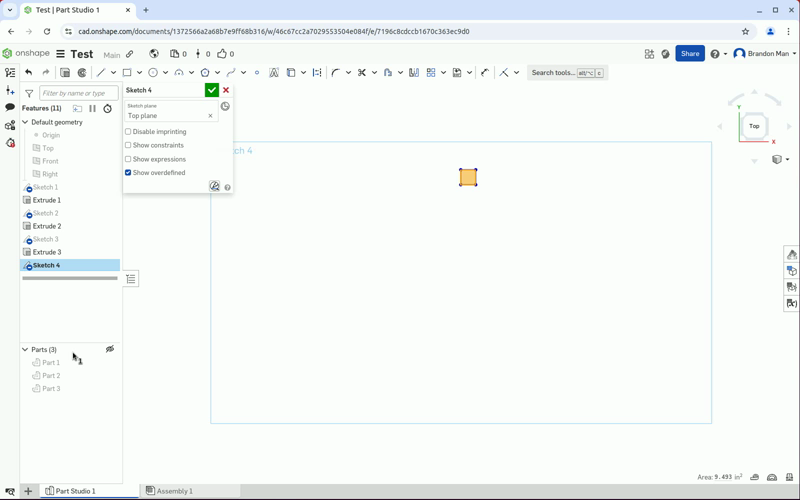
key(shift+y)
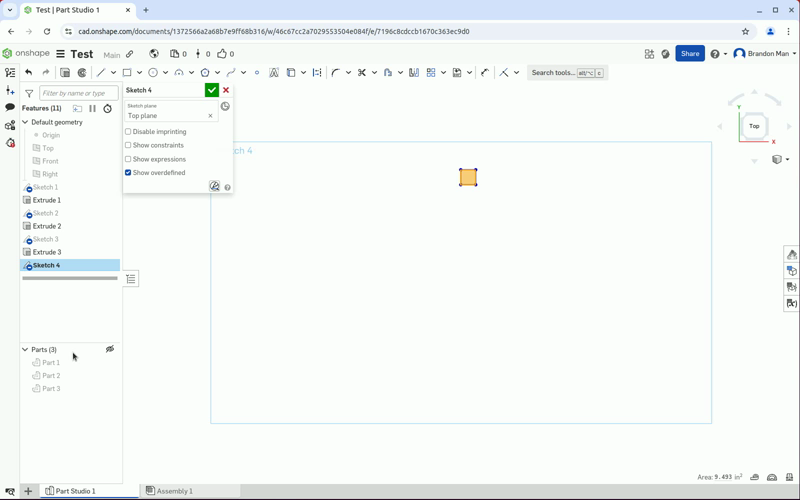
key(shift+e)
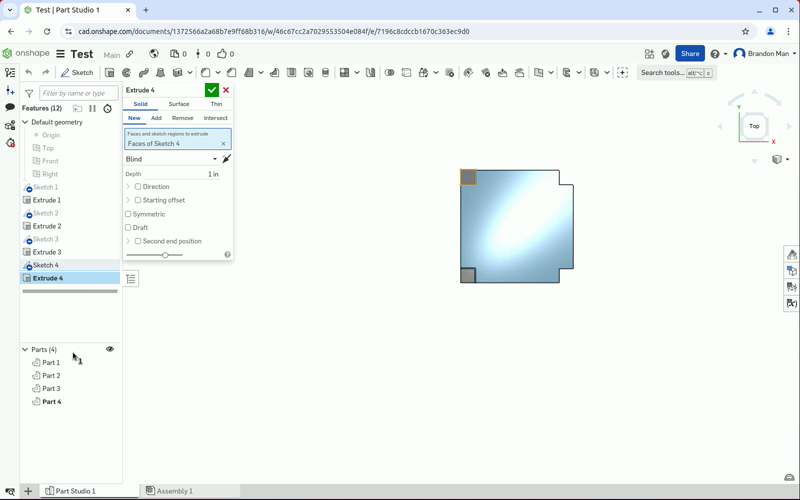
mouse_move(143, 106)
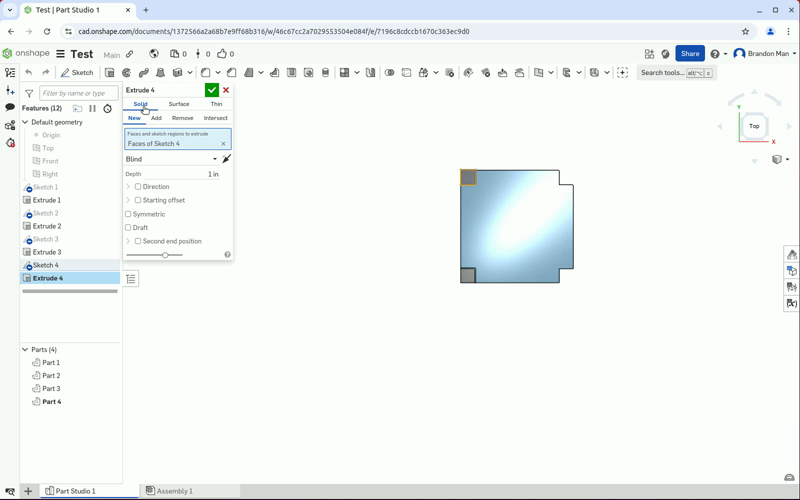
click(143, 106)
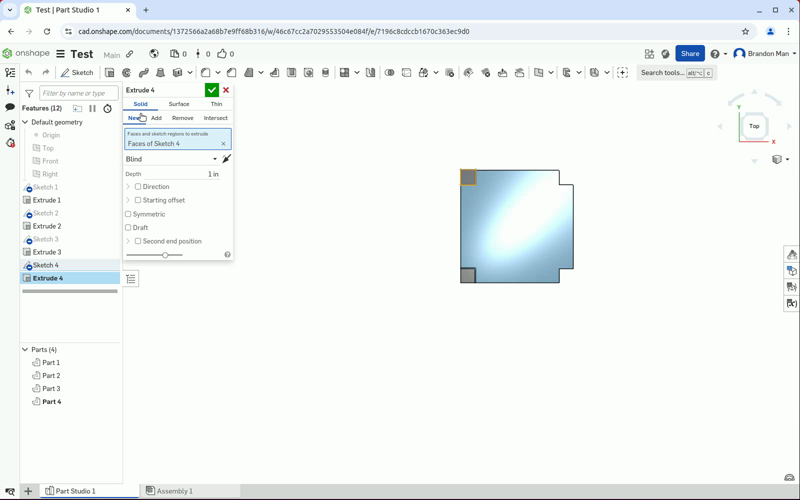
mouse_move(137, 120)
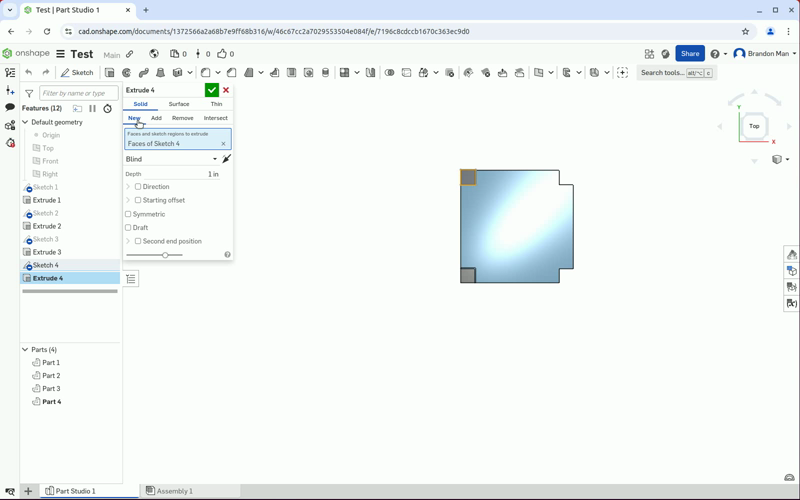
click(137, 120)
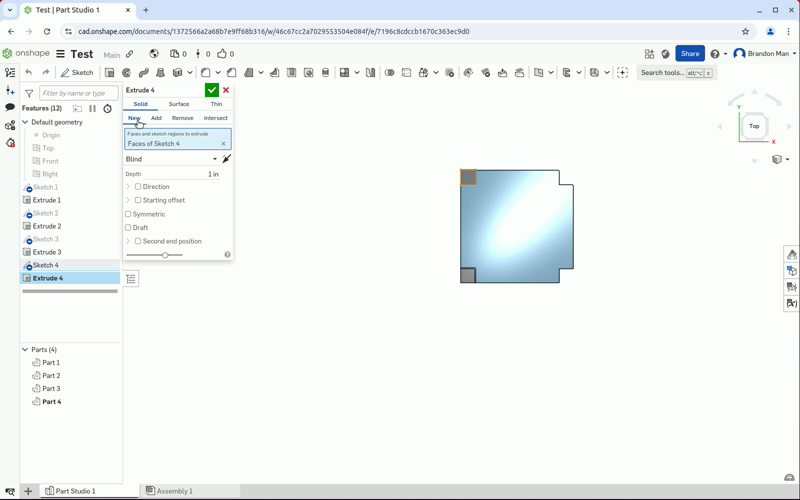
key(tab, 4)
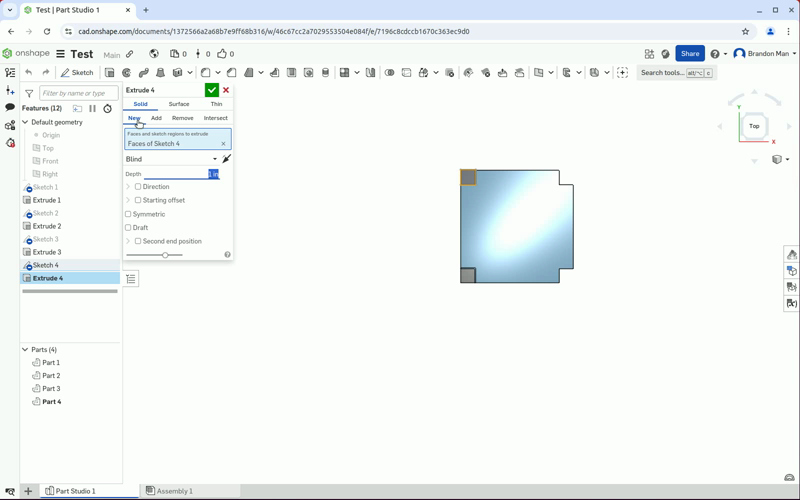
text(-23.108)
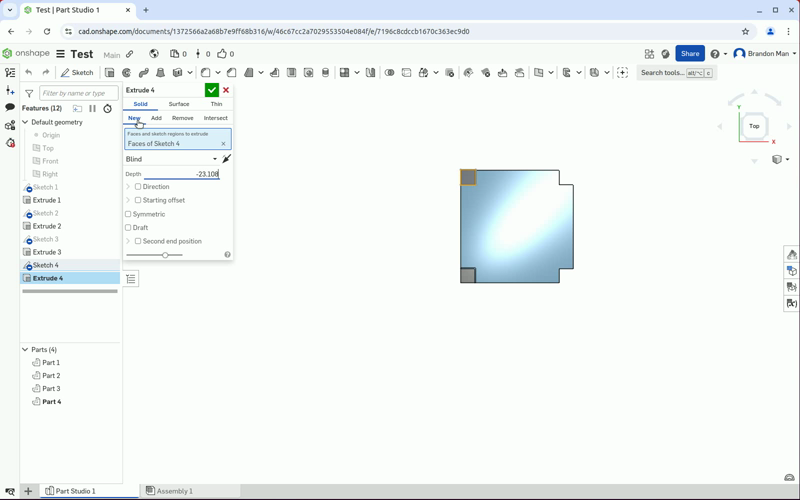
key(enter)
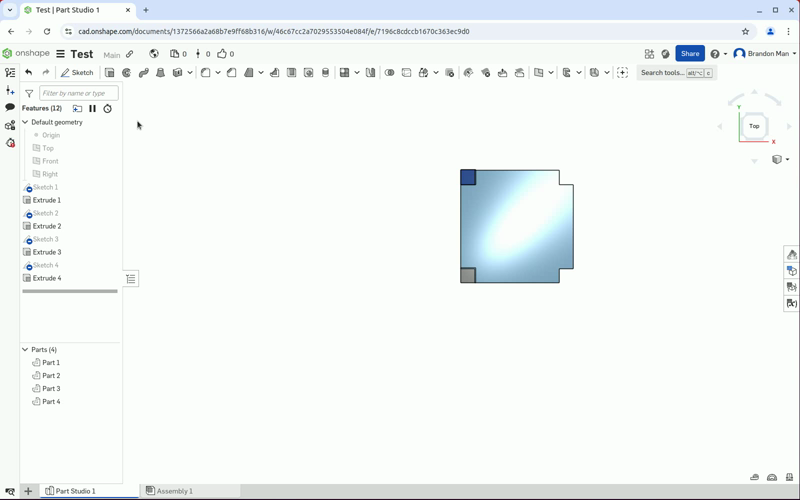
key(shift+h)
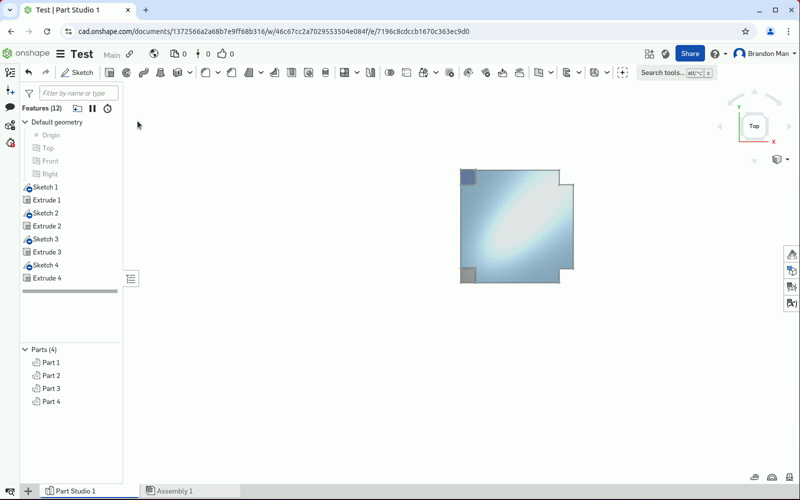
key(shift+h)
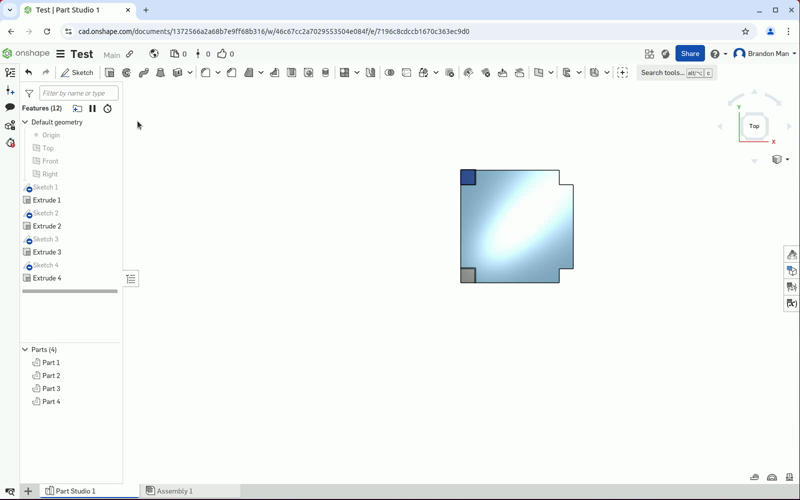
mouse_move(73, 189)
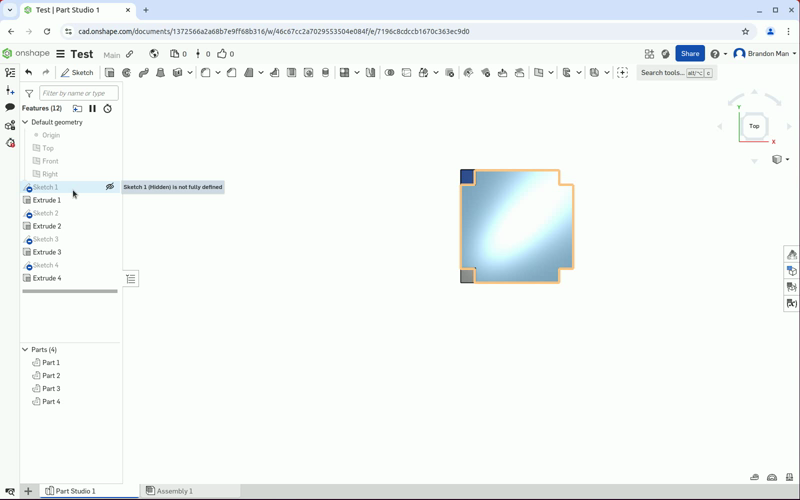
click(73, 189)
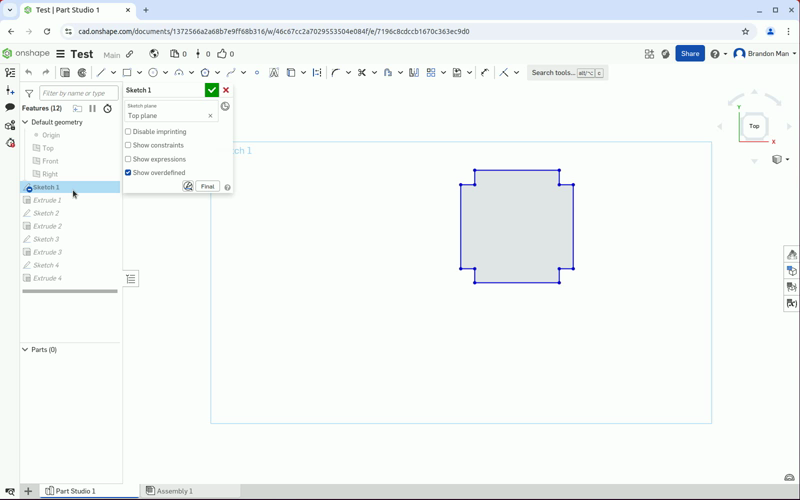
mouse_move(229, 92)
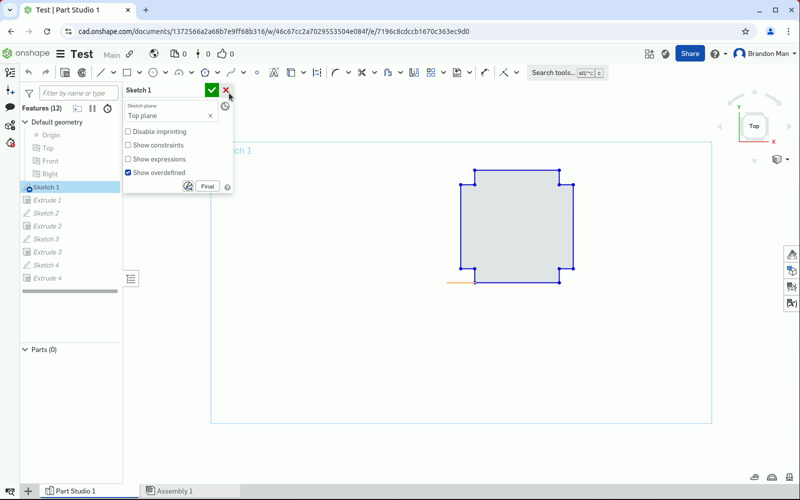
click(229, 92)
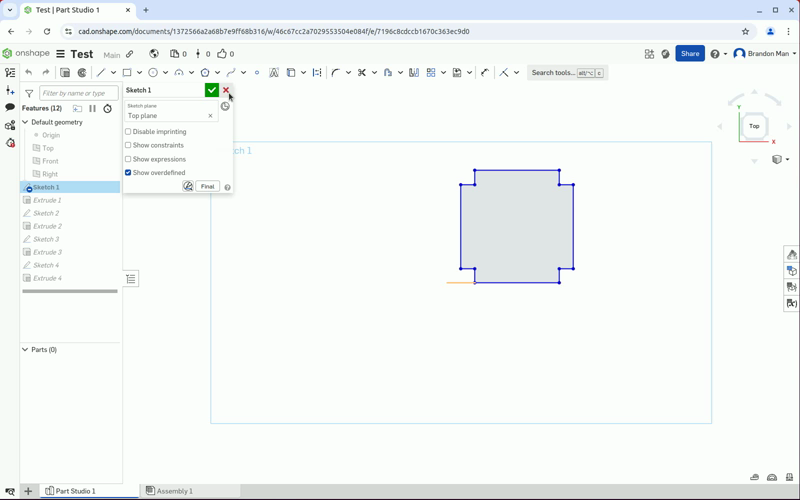
key(shift+s)
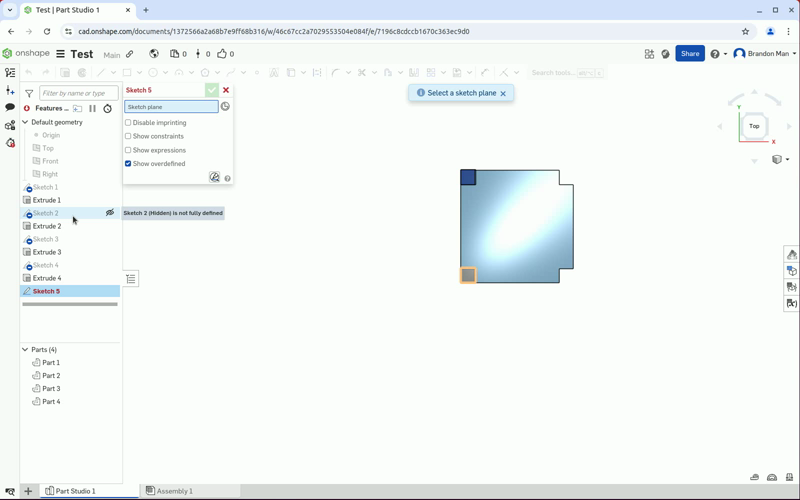
scroll(3)
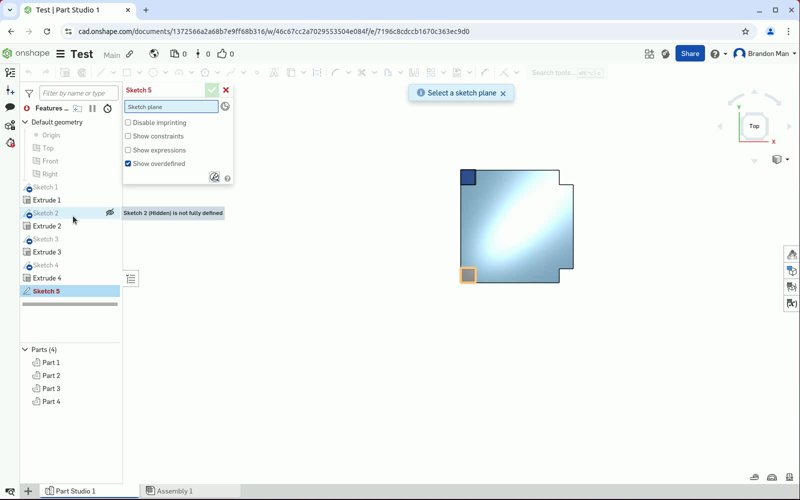
mouse_move(73, 150)
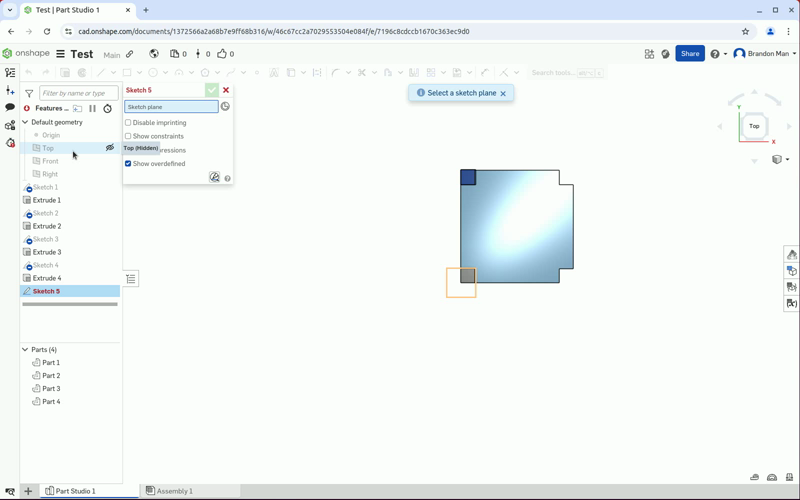
click(73, 150)
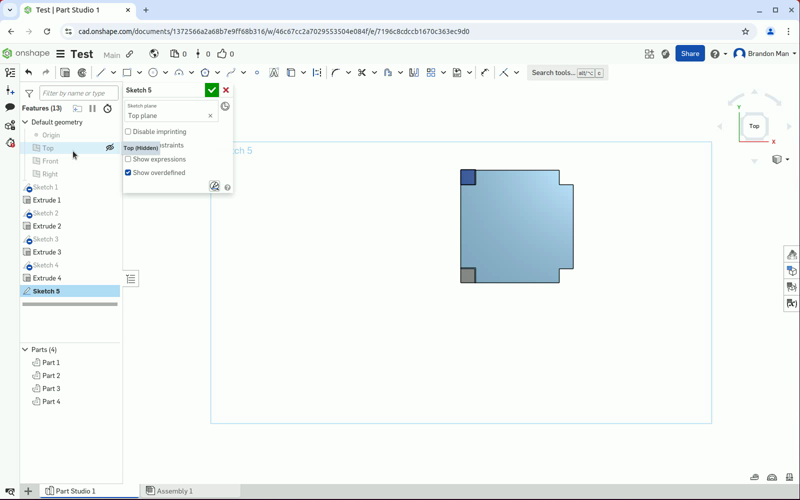
mouse_move(73, 352)
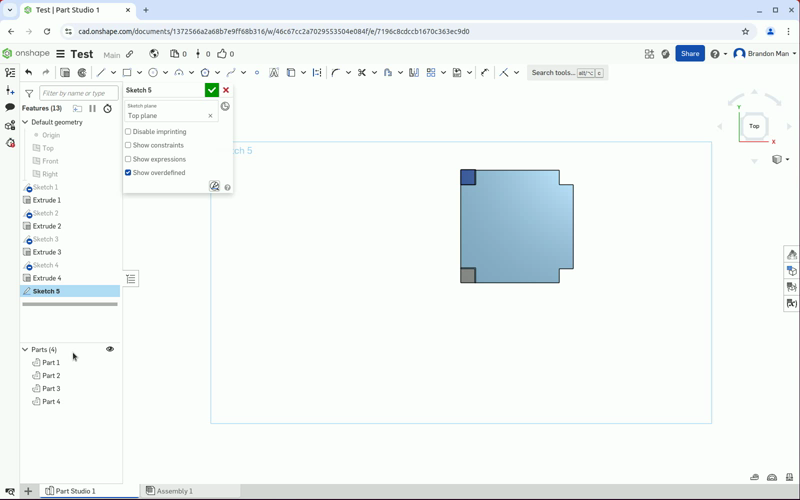
key(y)
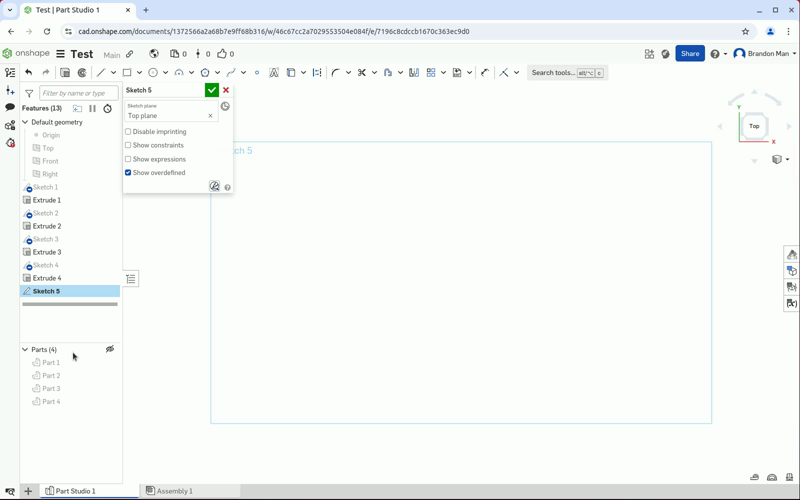
key(l)
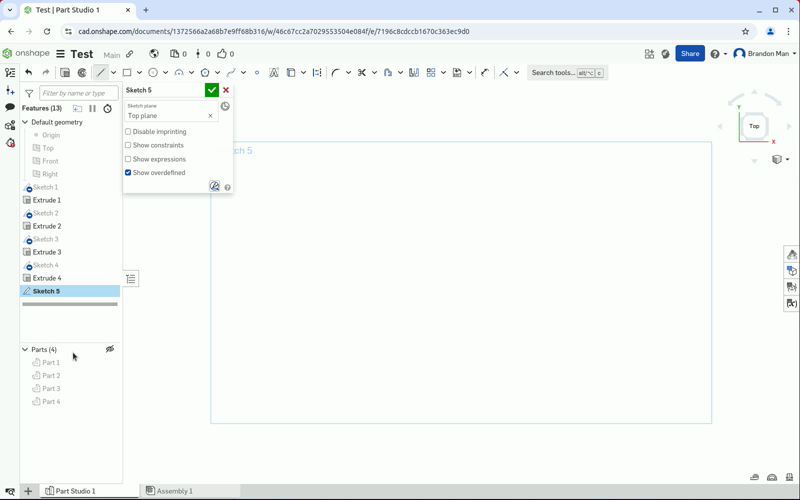
key_down(shift)
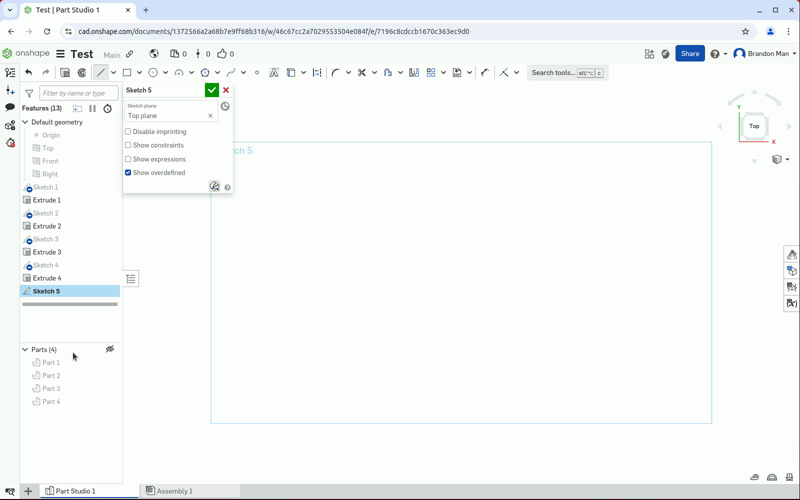
mouse_move(559, 184)
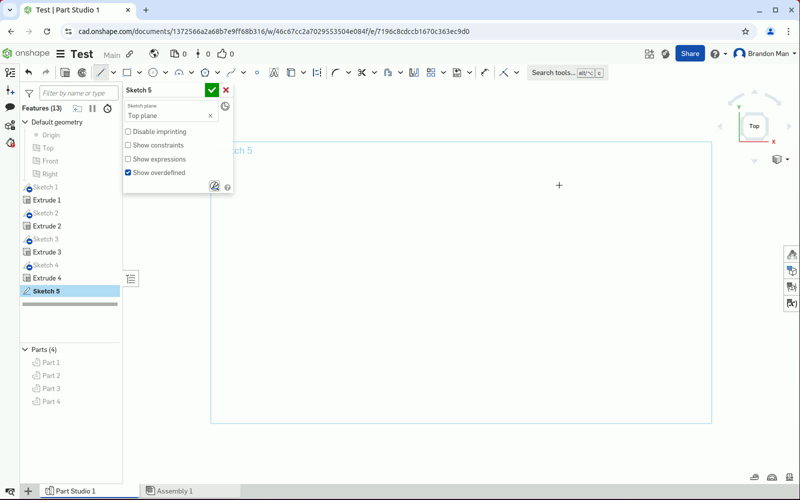
click(559, 184)
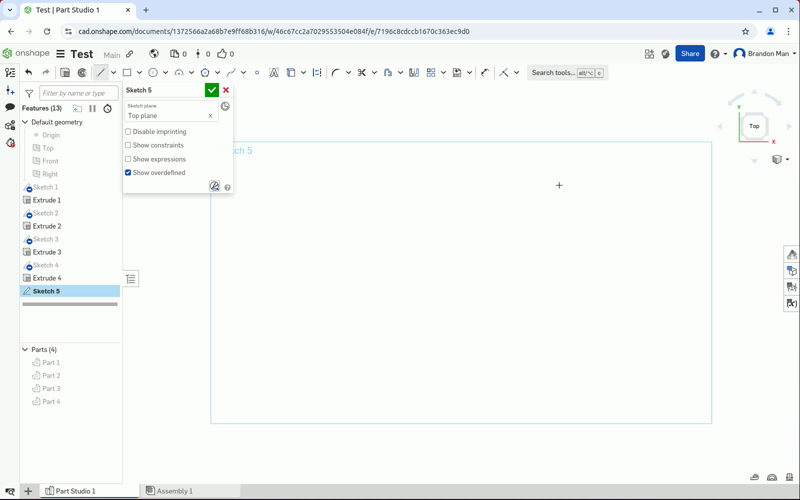
key_up(shift)
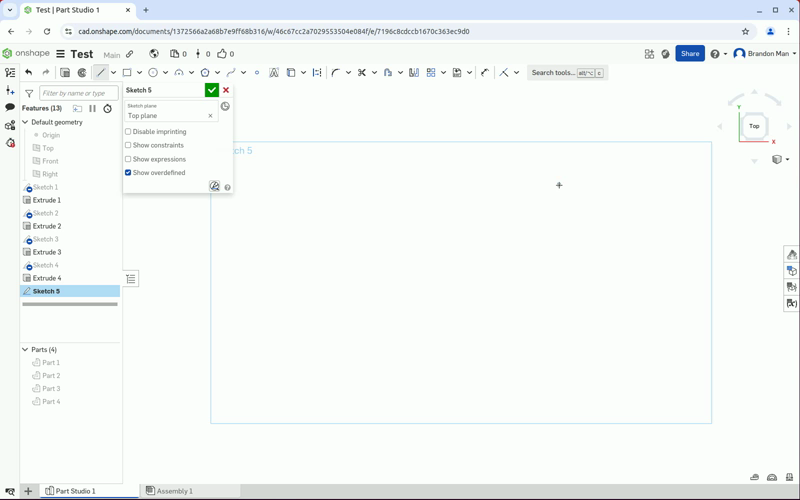
key_down(shift)
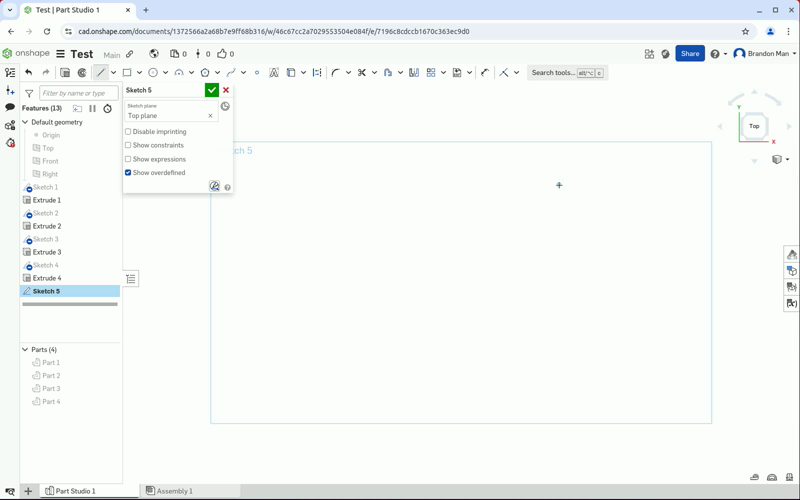
mouse_move(589, 184)
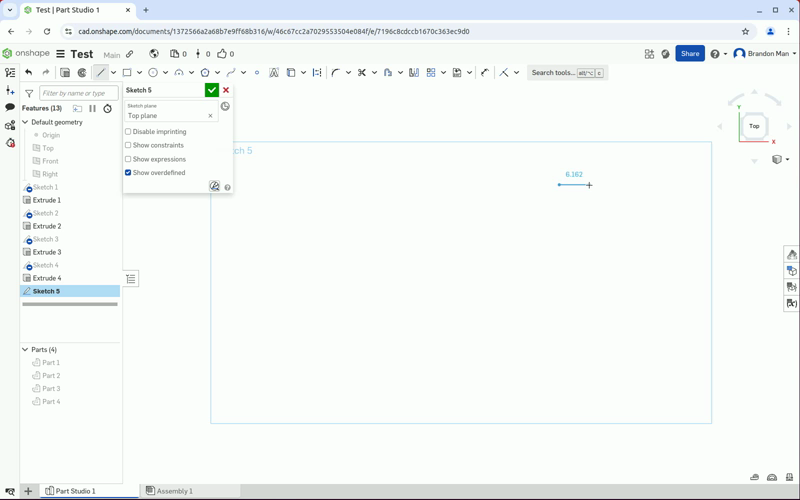
mouse_move(574, 184)
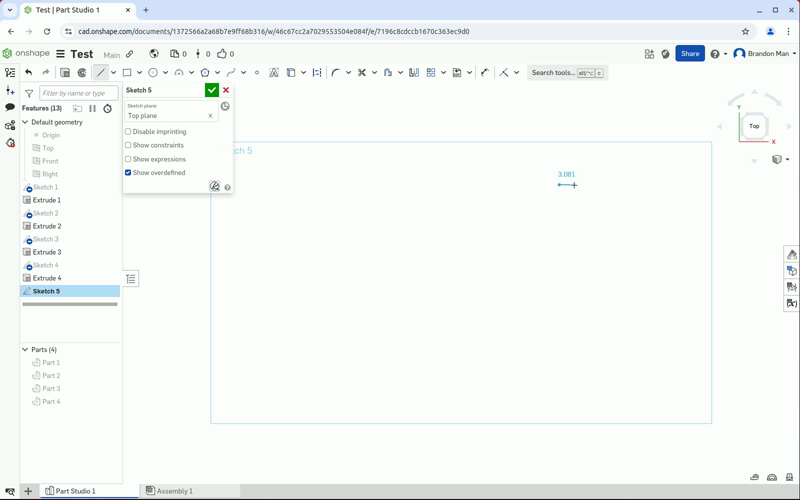
click(574, 184)
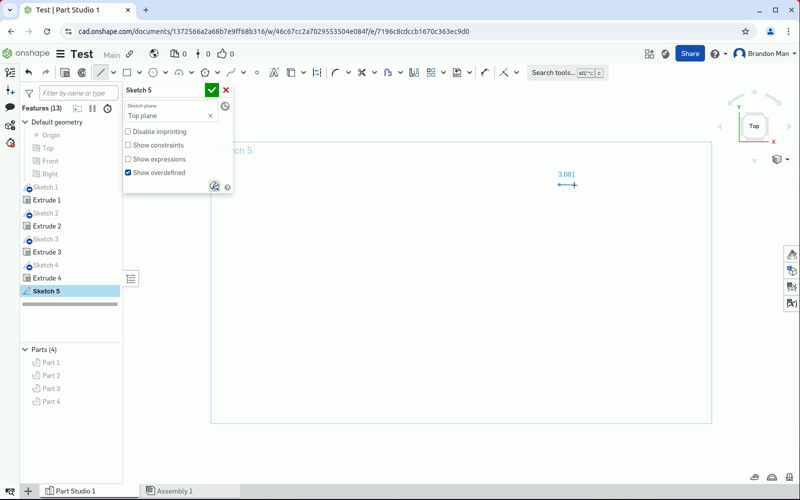
key_up(shift)
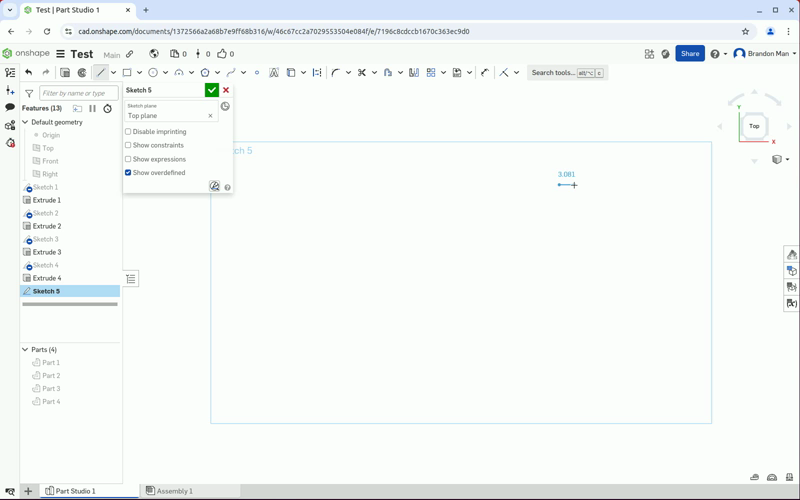
key_down(shift)
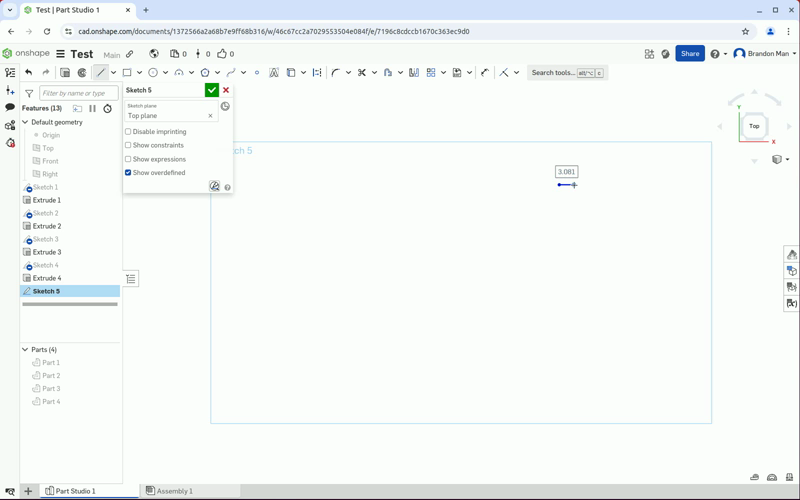
mouse_move(589, 184)
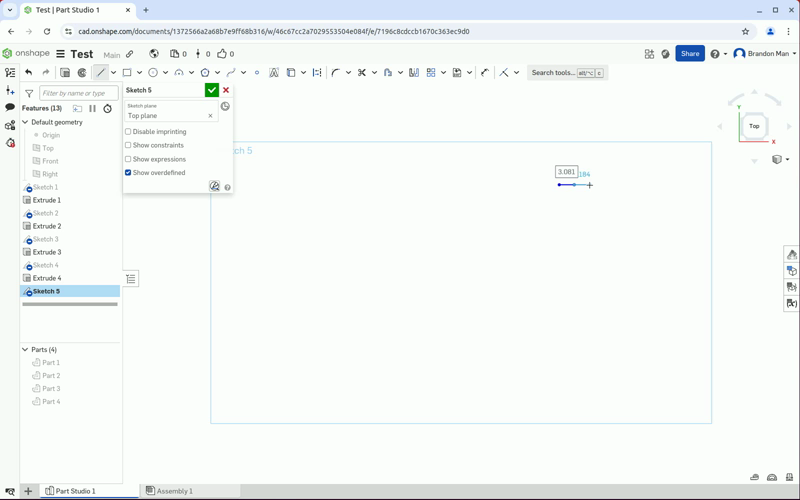
mouse_move(574, 169)
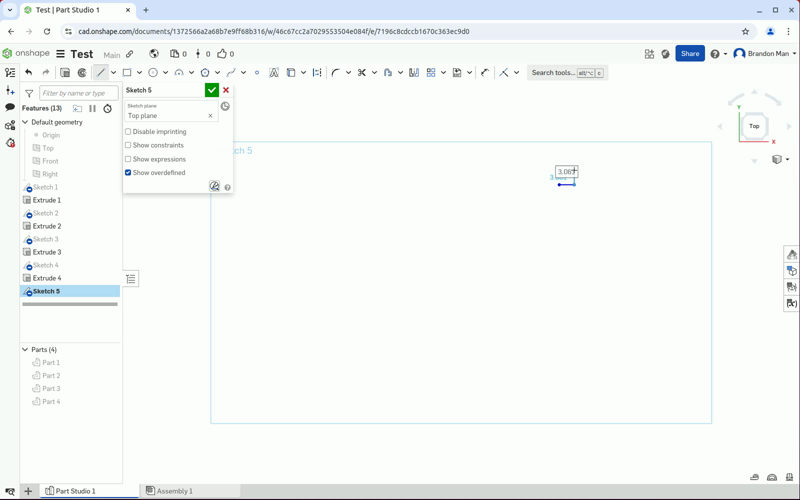
click(574, 169)
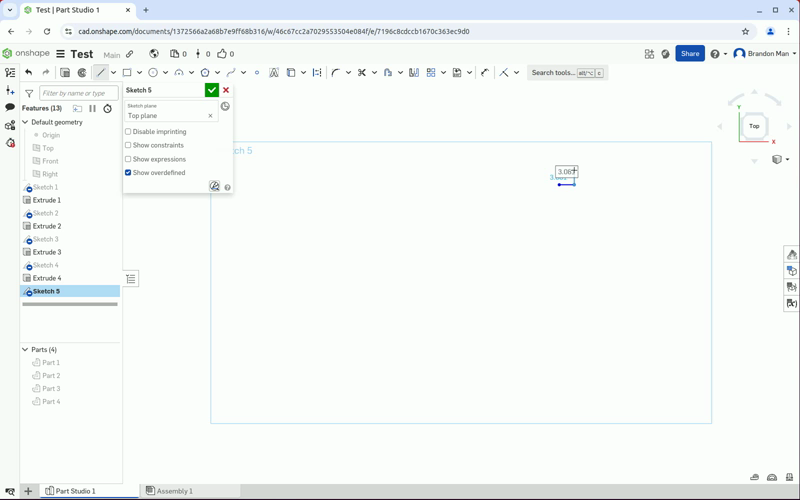
key_up(shift)
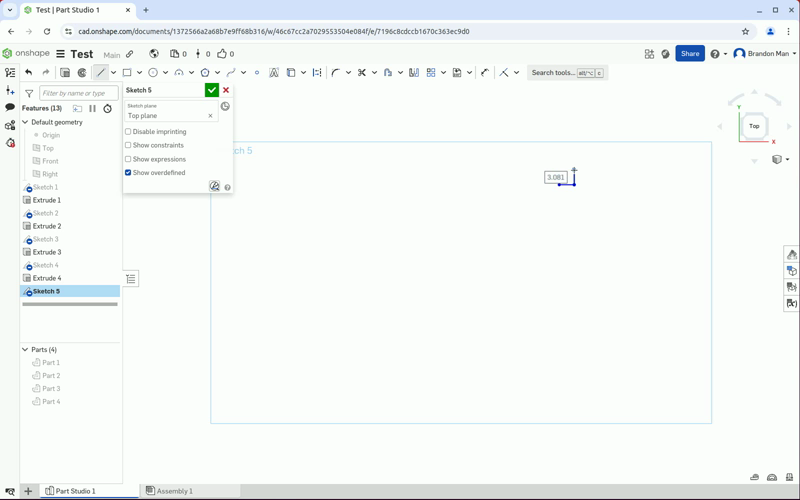
key_down(shift)
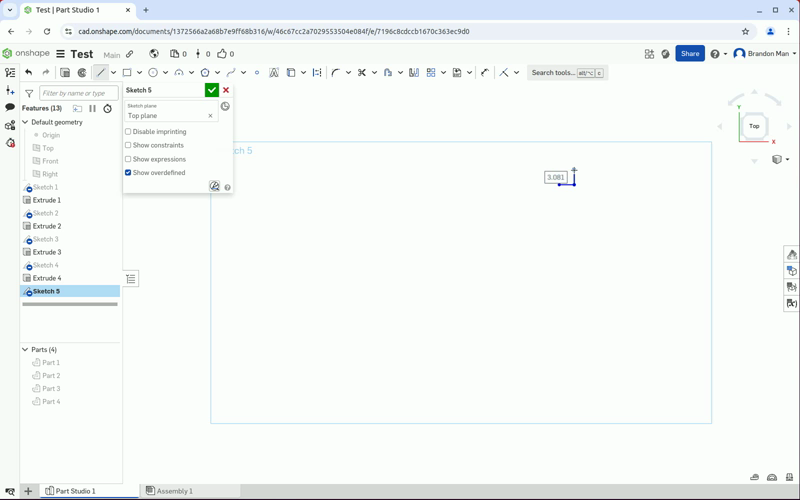
mouse_move(589, 169)
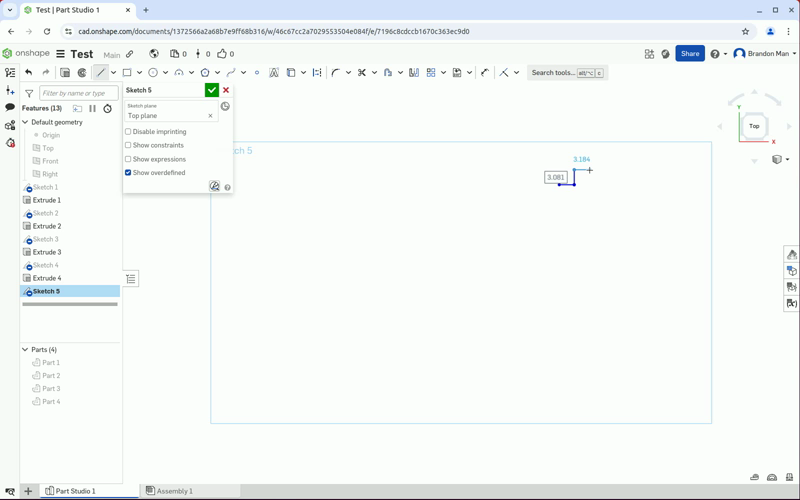
mouse_move(559, 169)
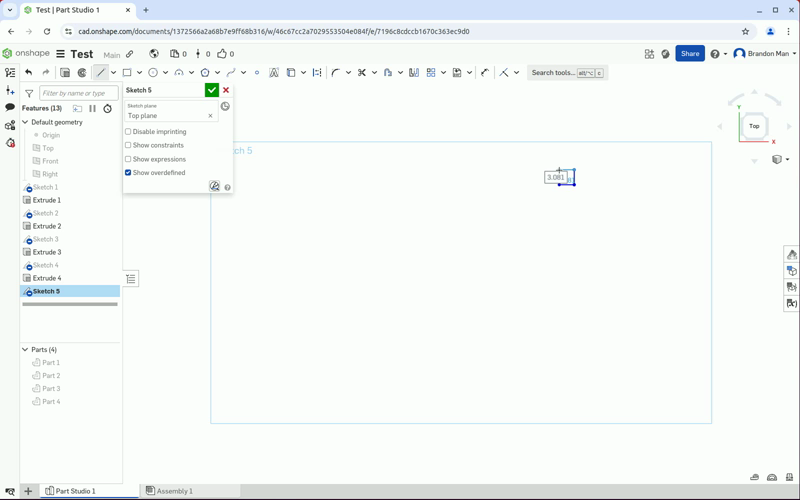
click(559, 169)
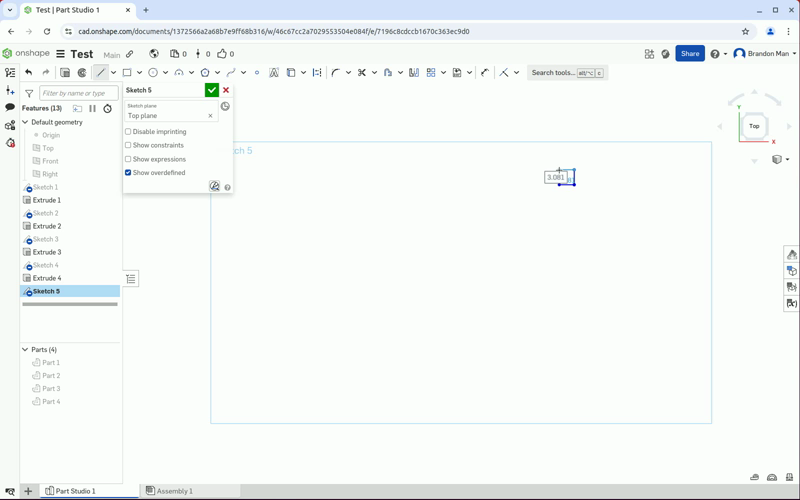
key_up(shift)
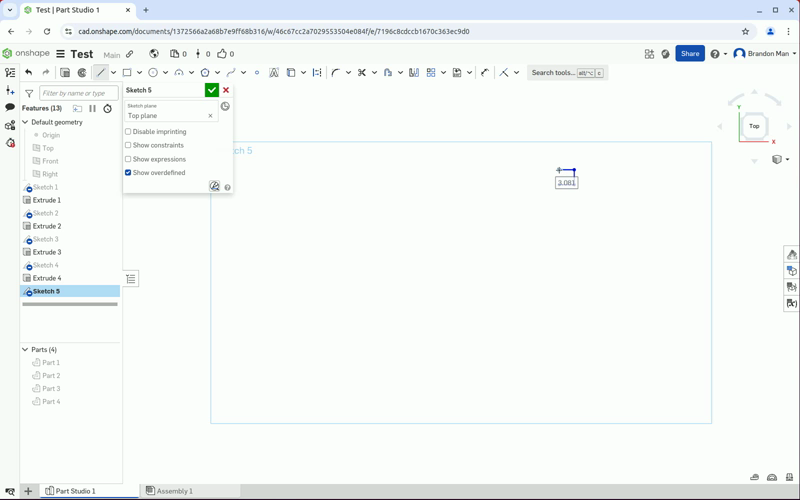
mouse_move(589, 169)
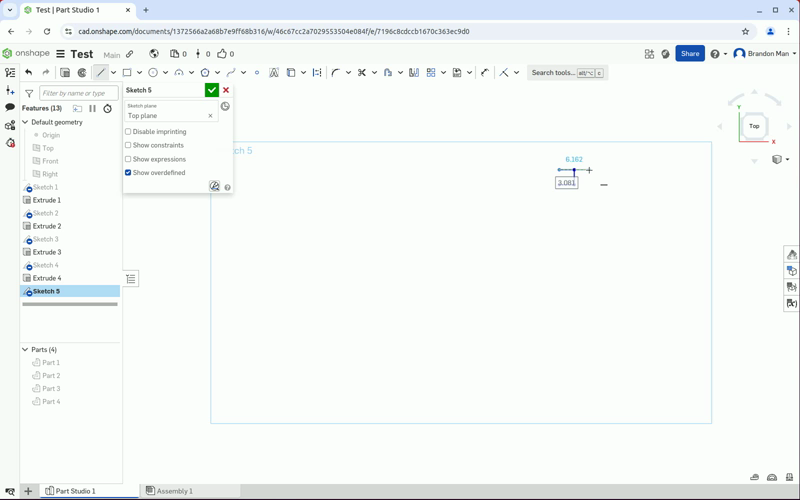
key_down(shift)
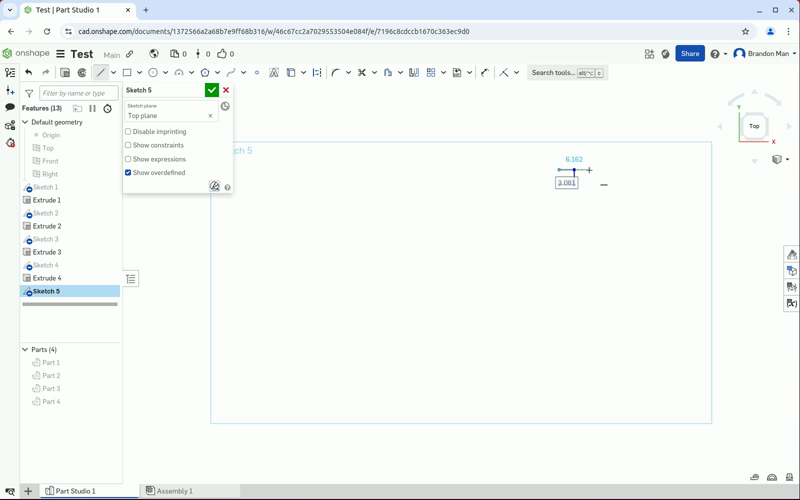
mouse_move(559, 184)
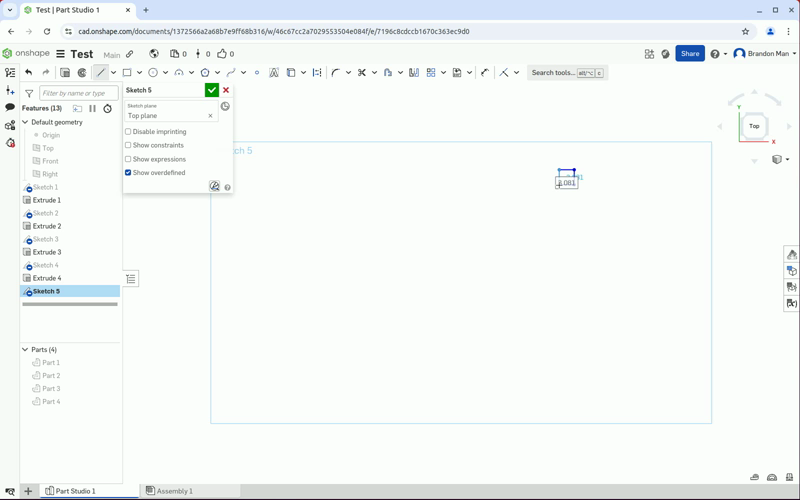
key_up(shift)
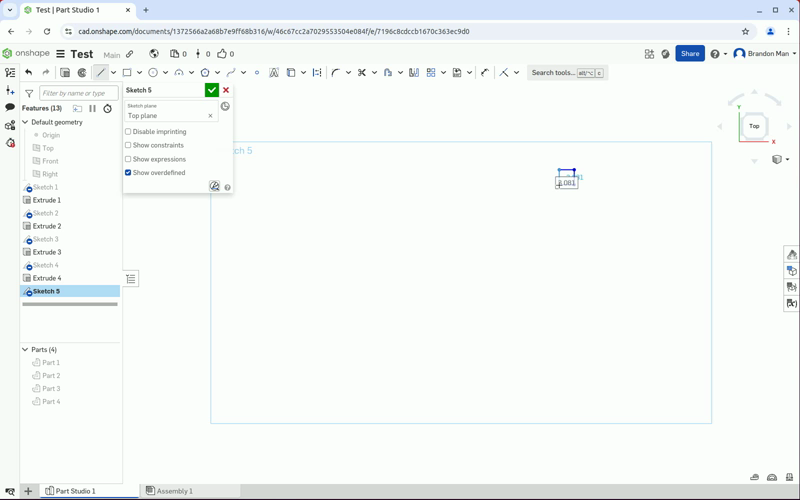
click(559, 184)
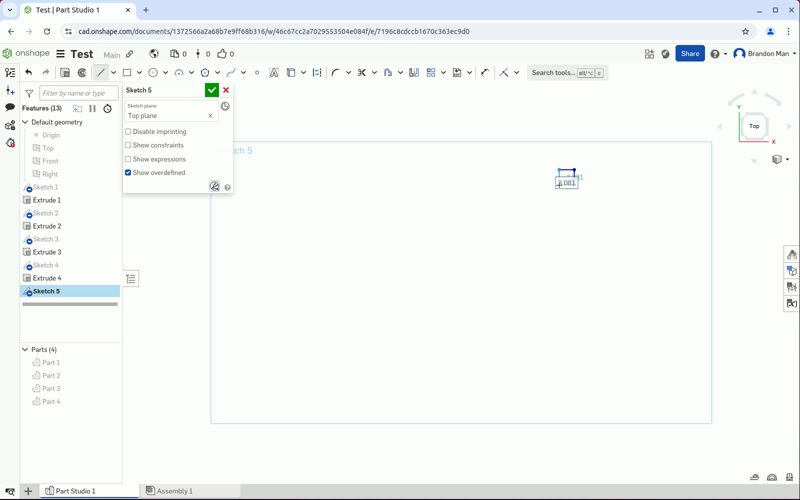
key(esc)
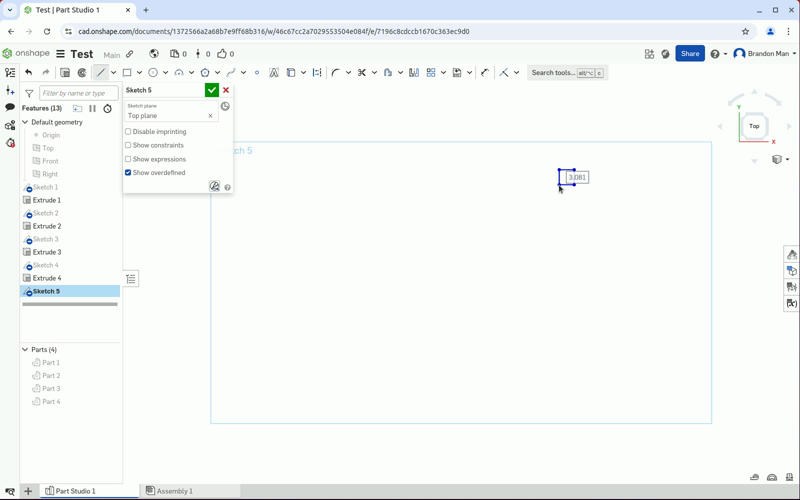
mouse_move(573, 172)
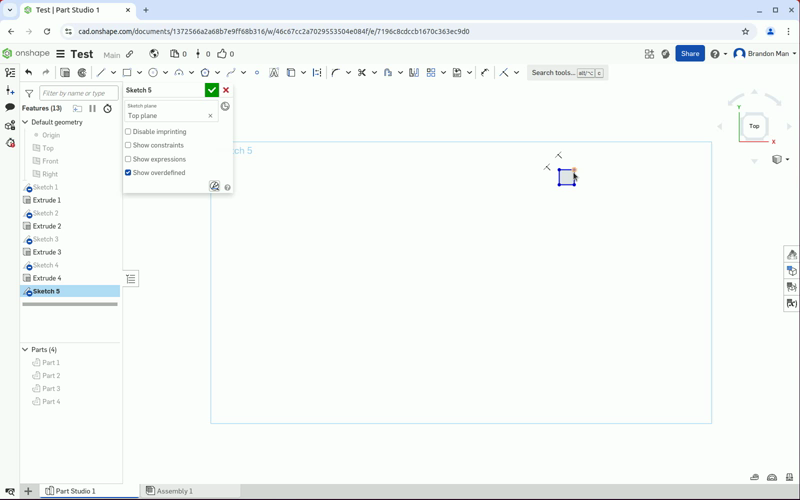
scroll(6)
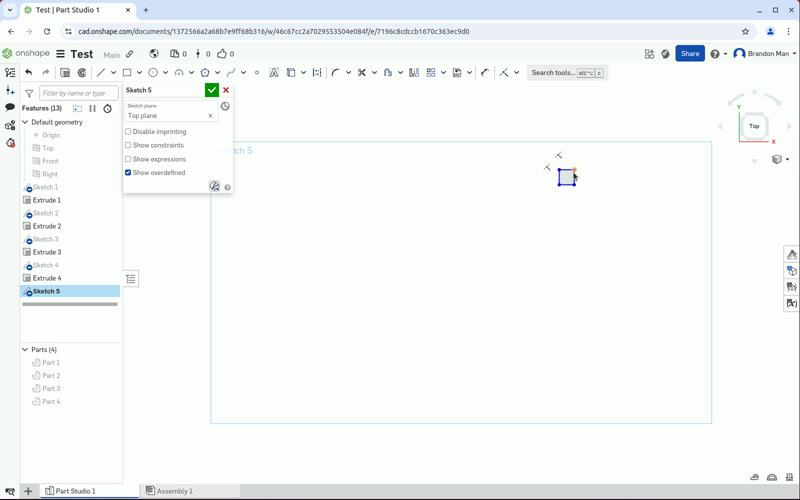
scroll(6)
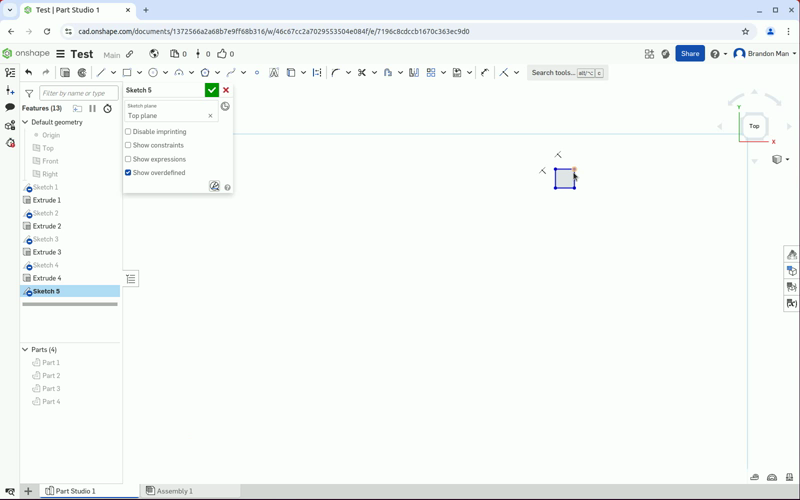
scroll(6)
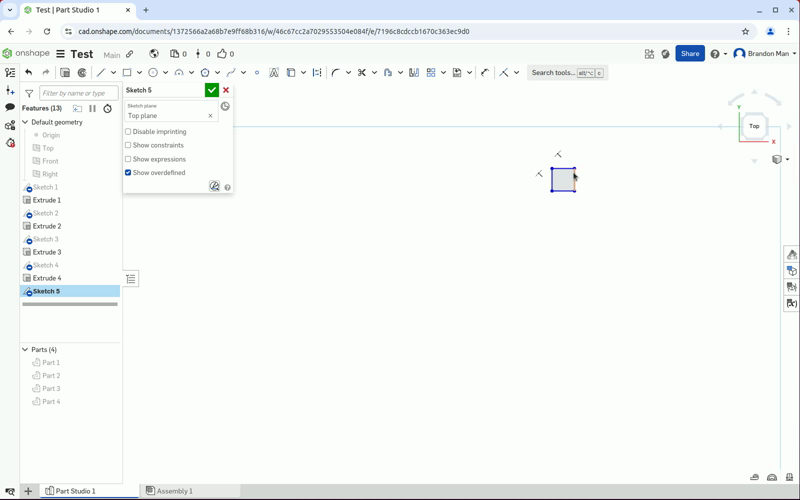
scroll(6)
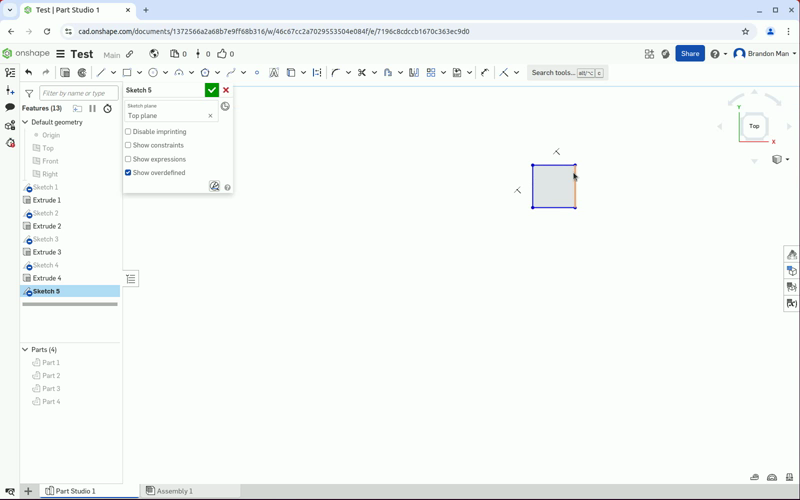
scroll(6)
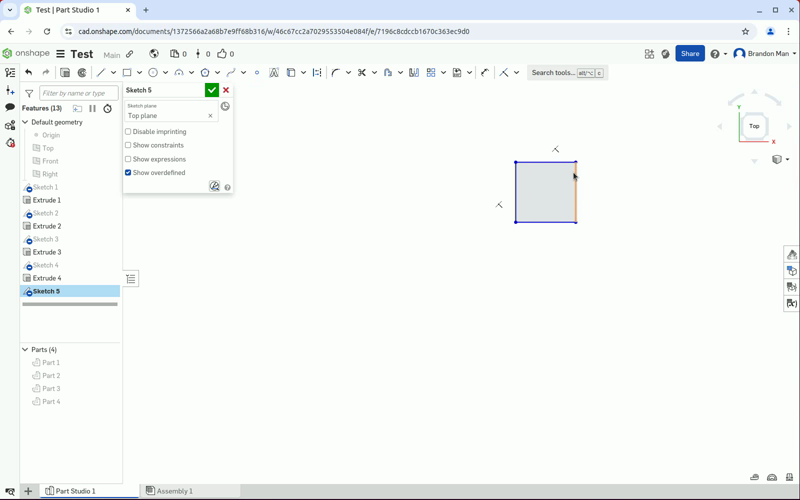
scroll(6)
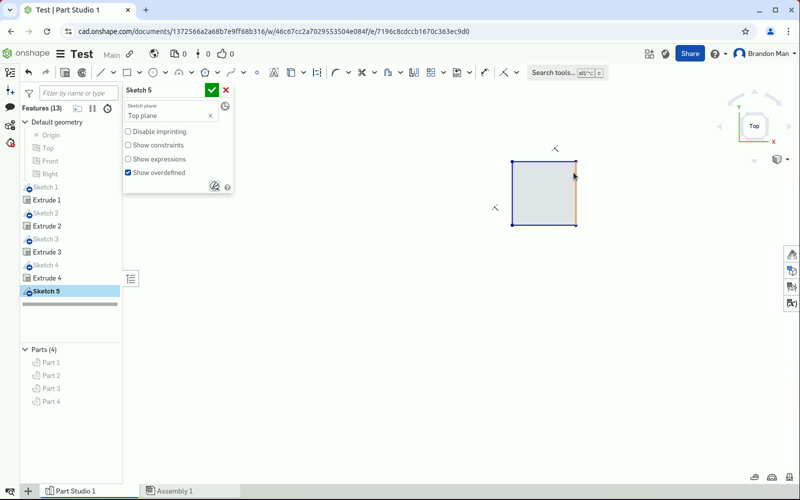
scroll(6)
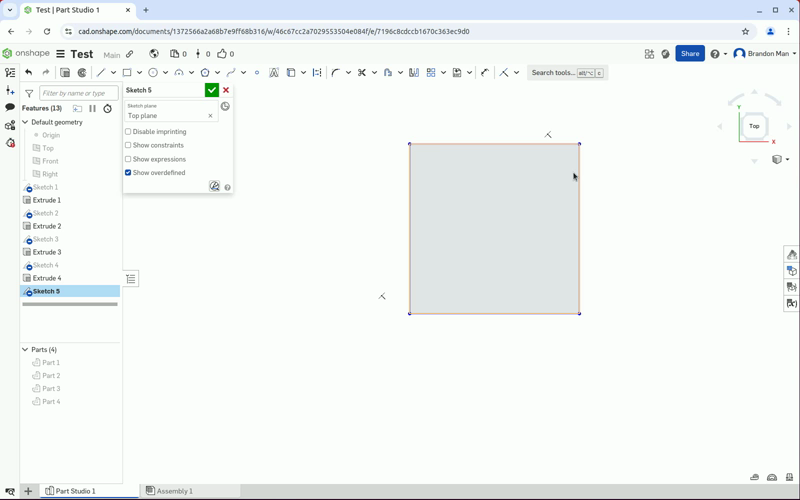
click(573, 172)
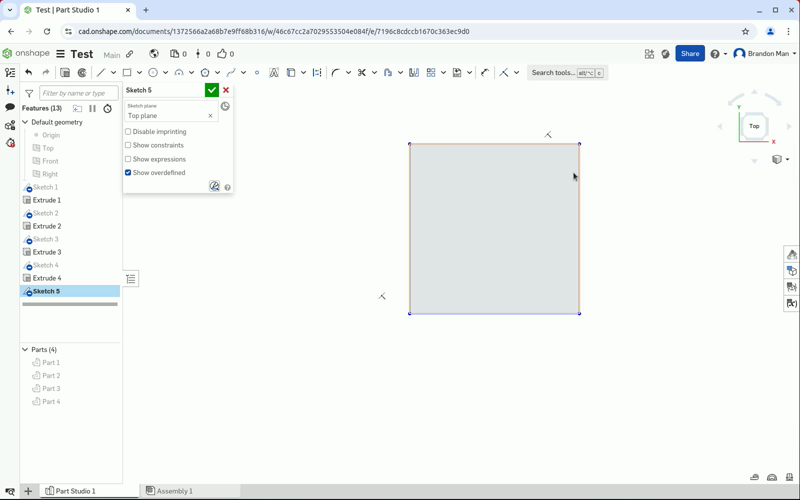
scroll(-6)
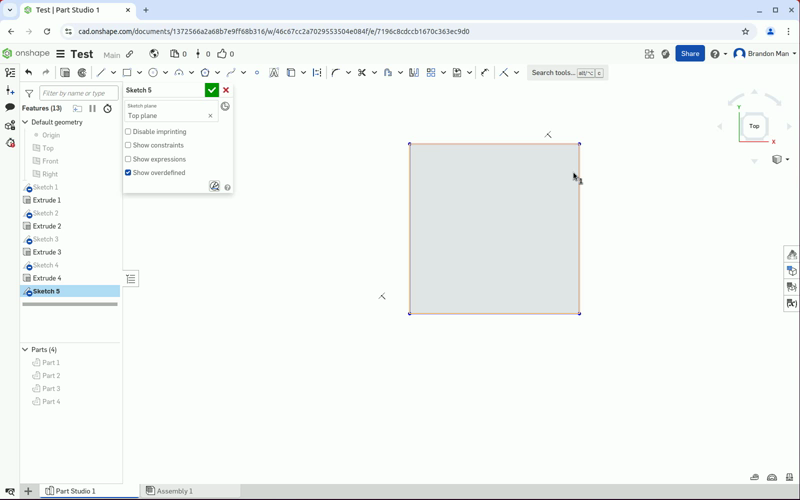
scroll(-6)
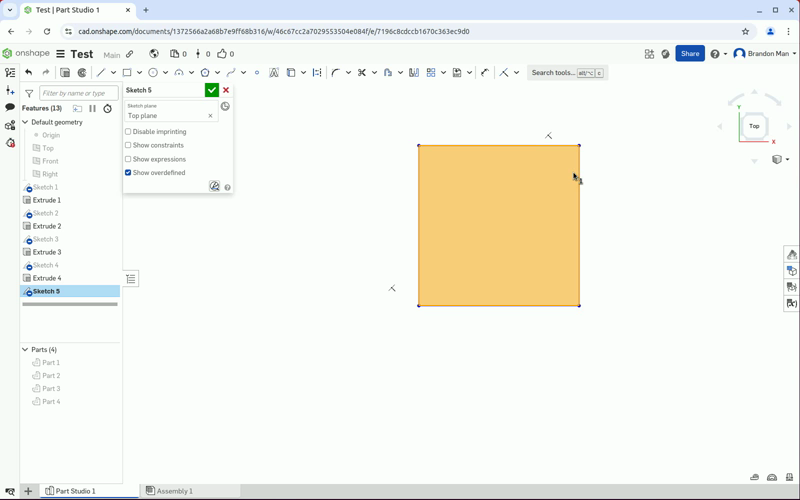
scroll(-6)
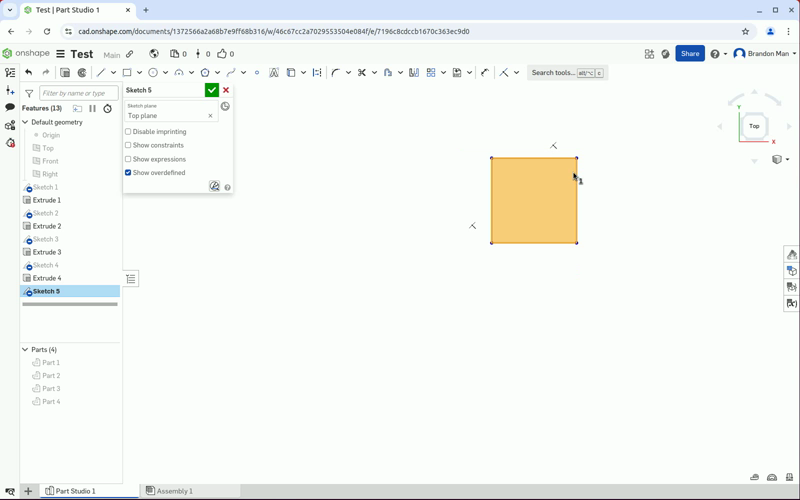
scroll(-6)
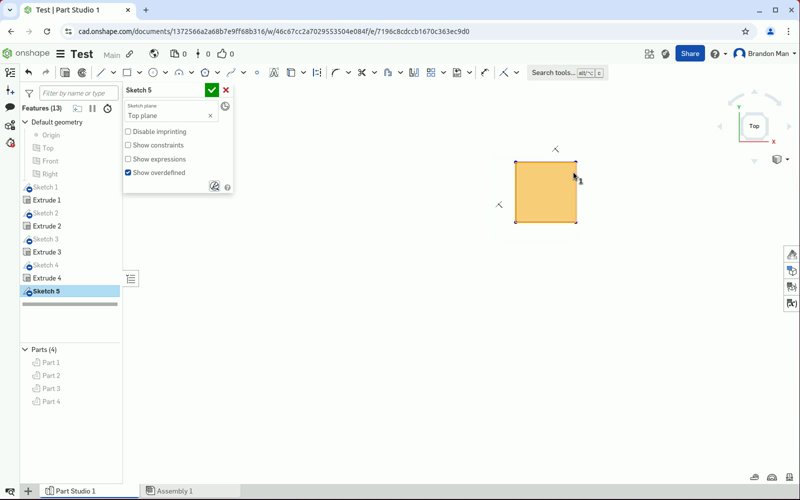
scroll(-6)
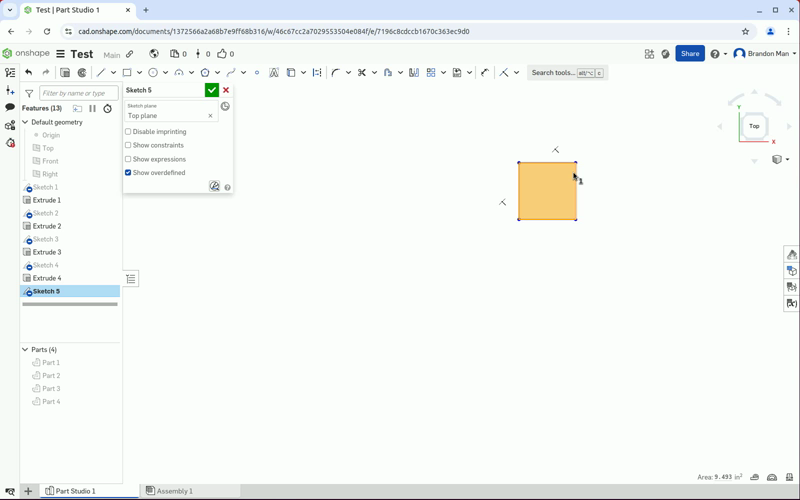
scroll(-6)
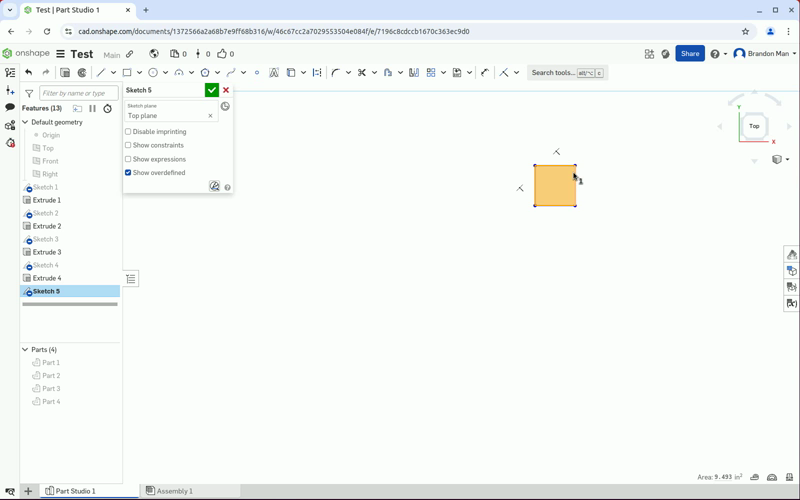
scroll(-6)
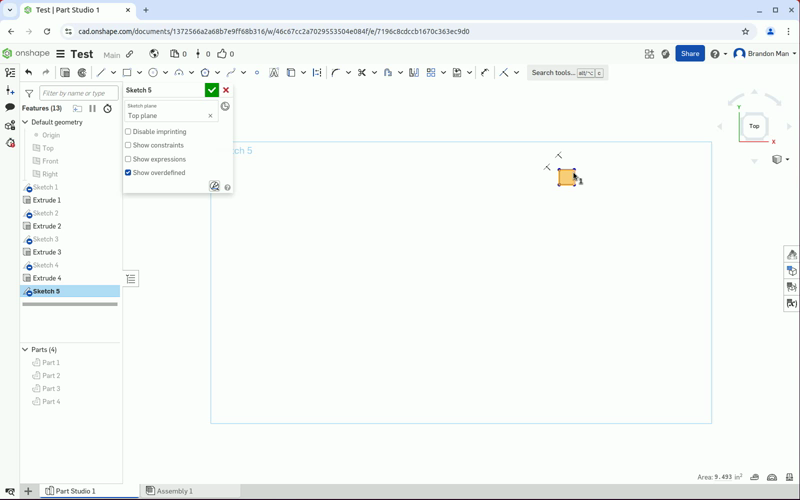
mouse_move(73, 352)
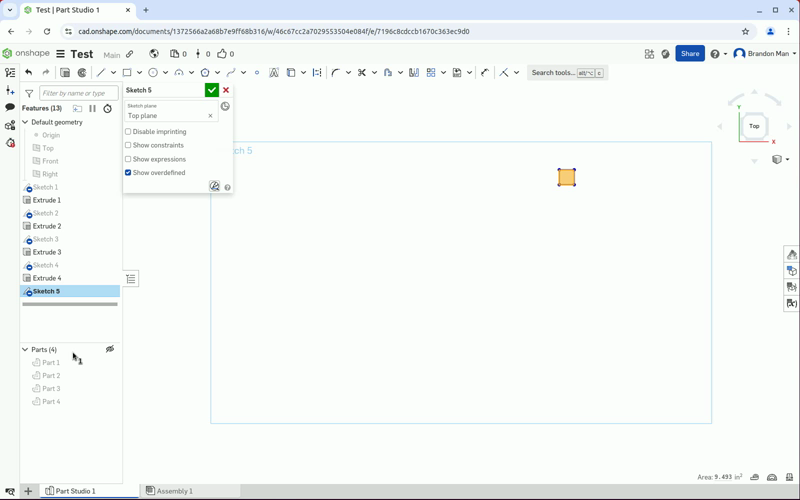
key(shift+y)
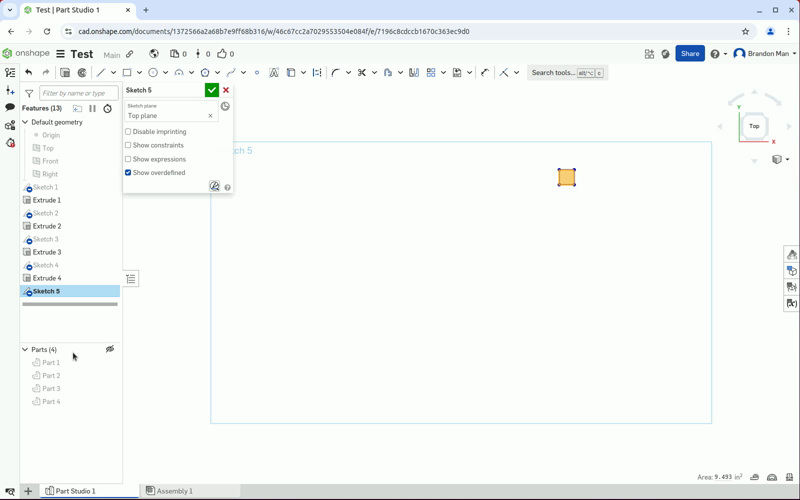
key(shift+e)
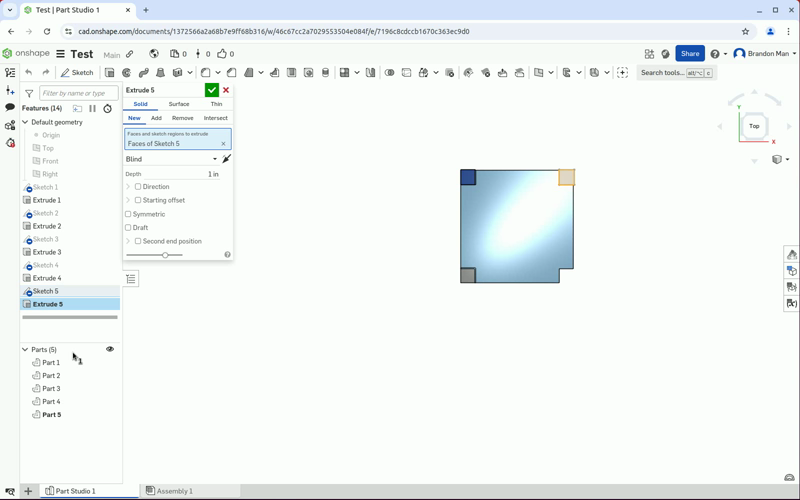
mouse_move(143, 106)
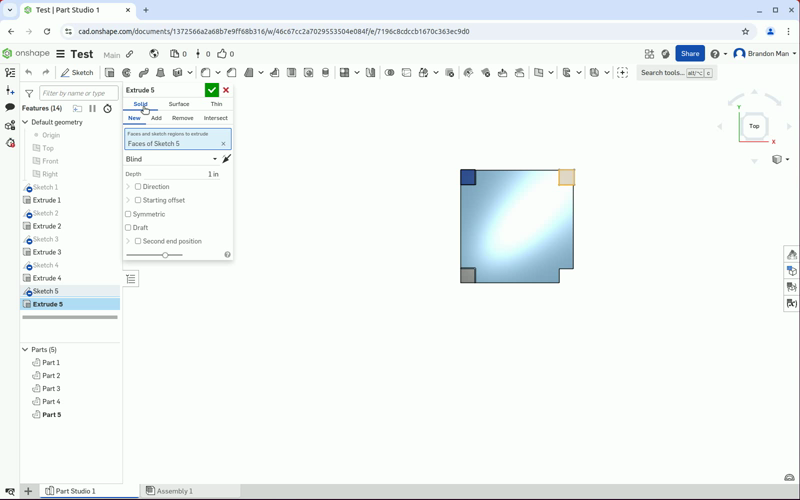
click(143, 106)
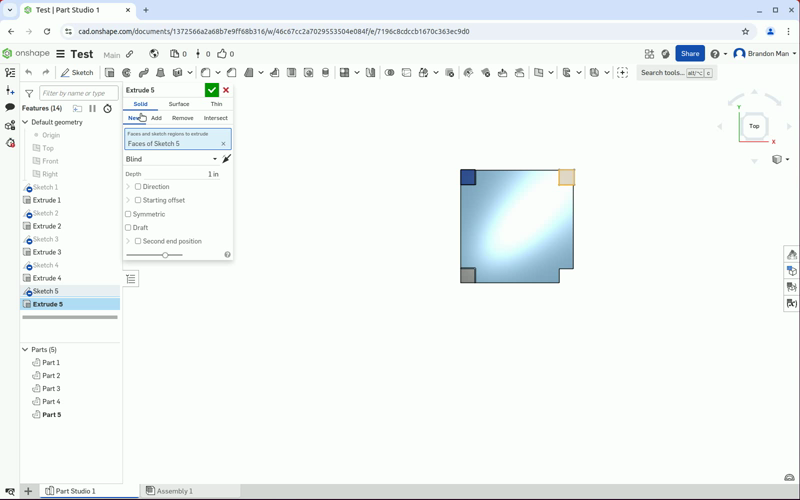
mouse_move(137, 120)
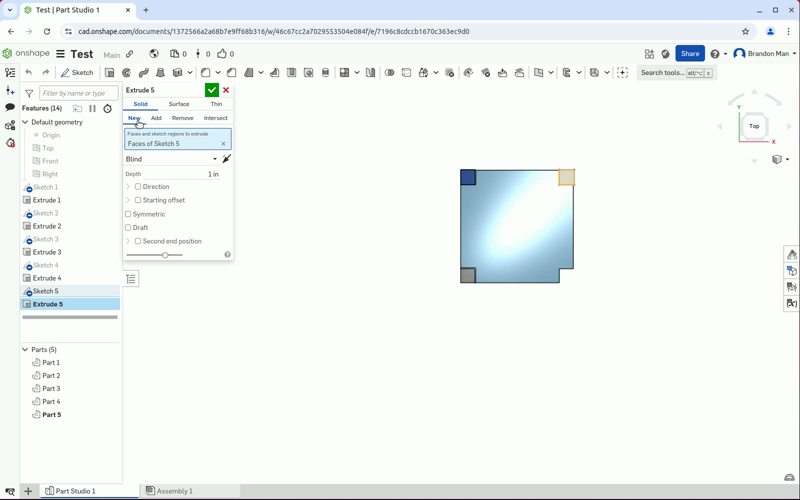
click(137, 120)
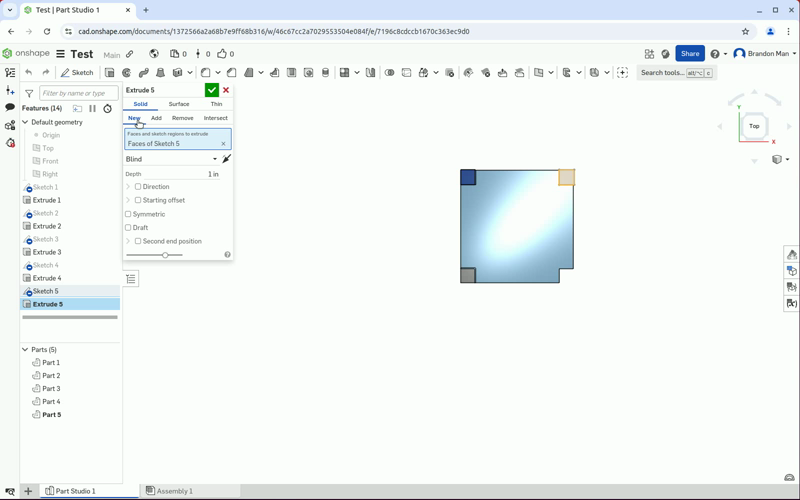
key(tab, 4)
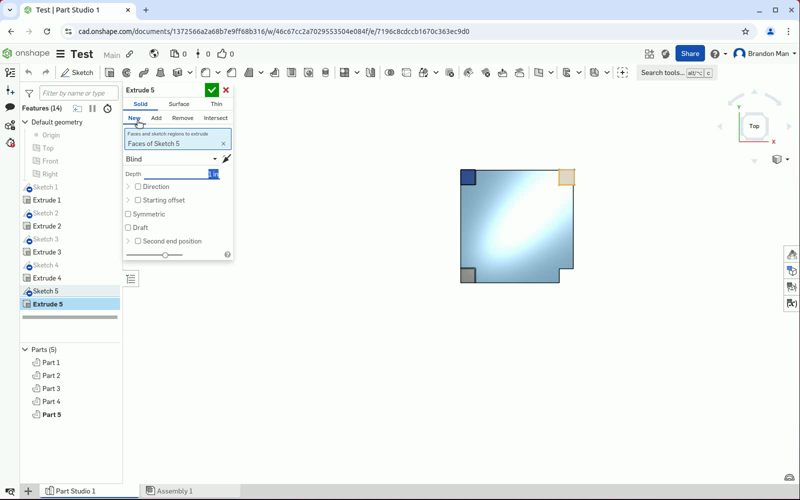
text(-23.108)
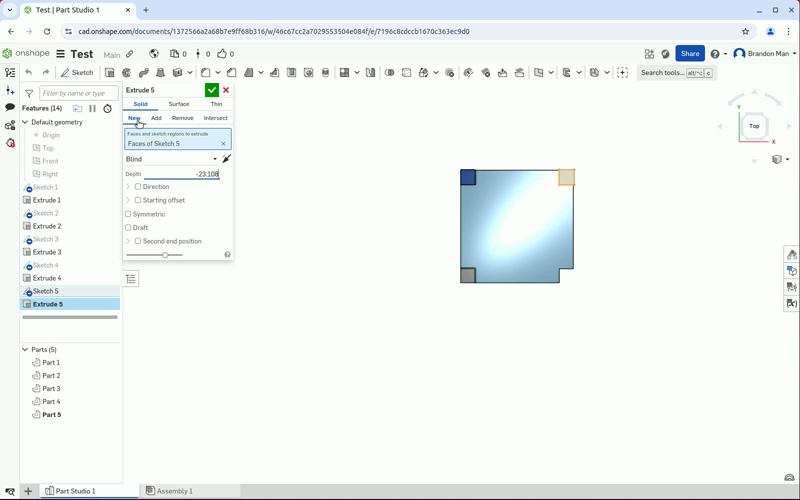
key(enter)
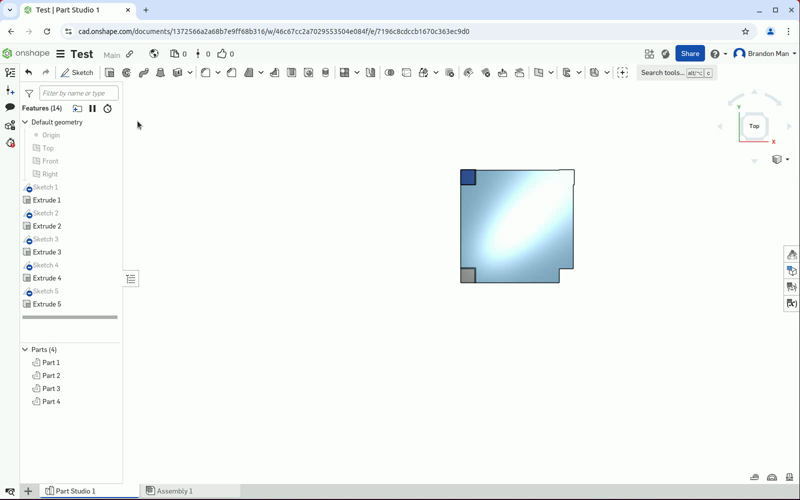
key(shift+h)
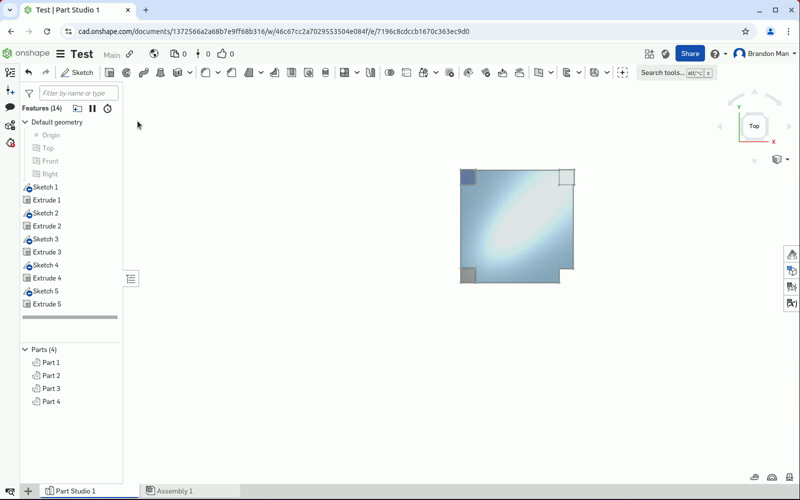
key(shift+h)
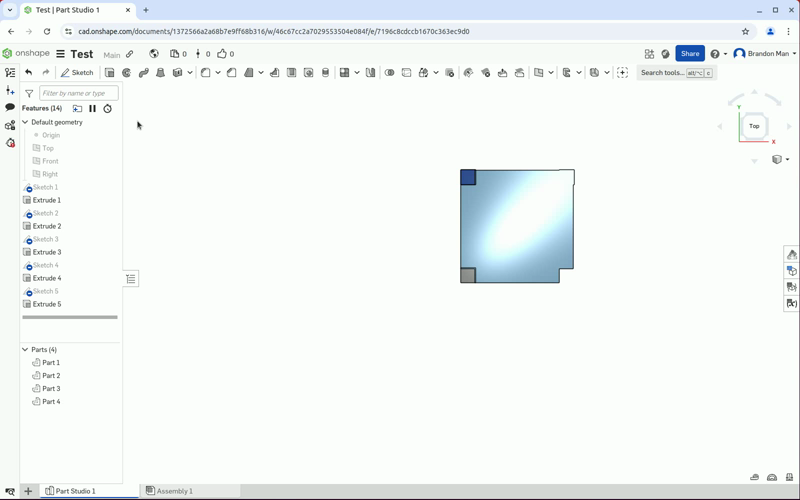
mouse_move(73, 189)
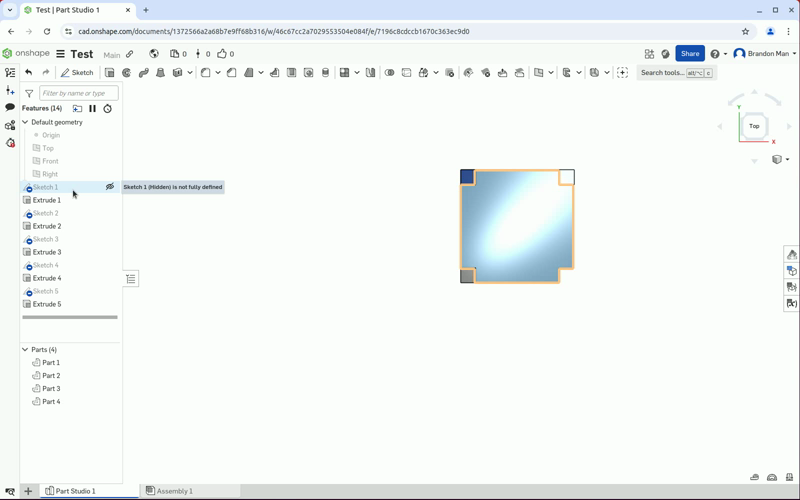
click(73, 189)
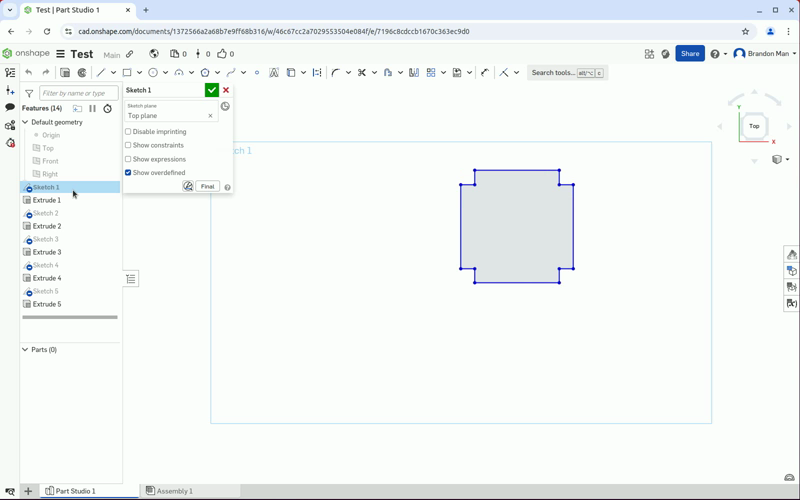
mouse_move(229, 92)
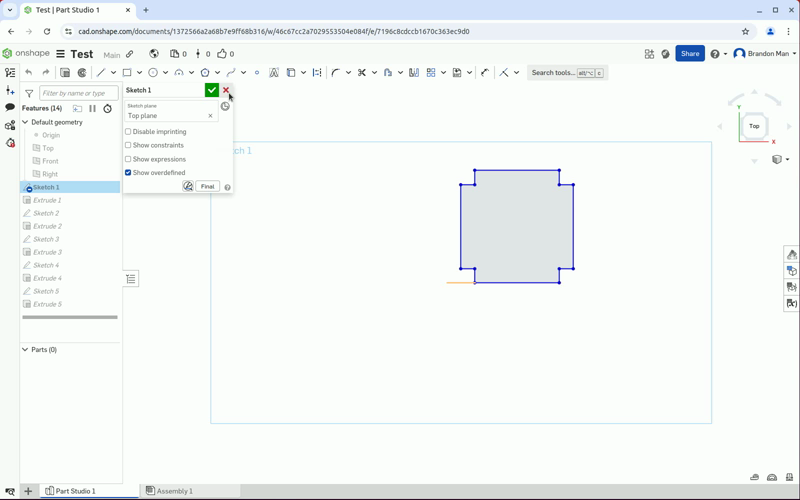
click(229, 92)
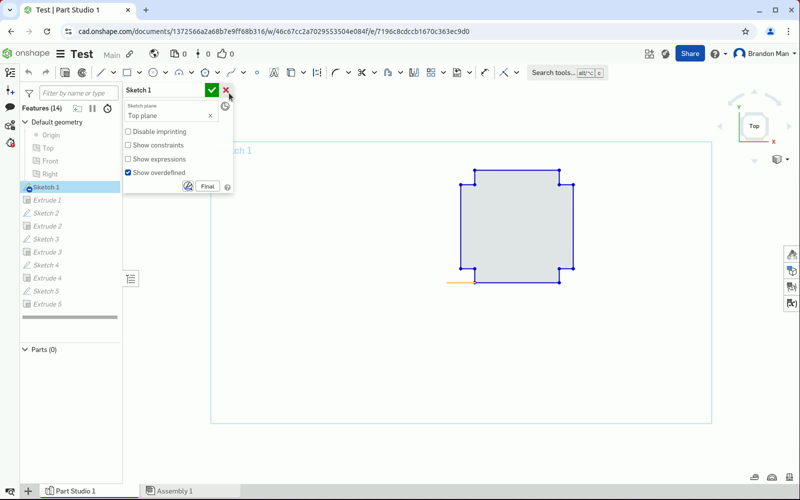
key(shift+s)
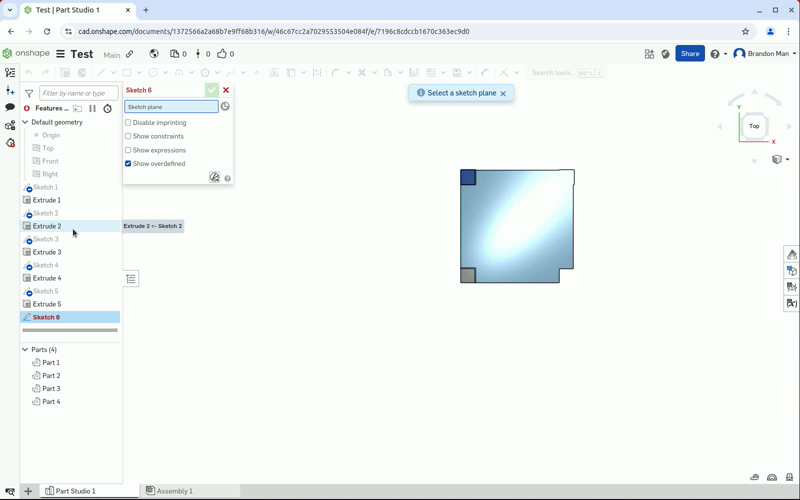
scroll(3)
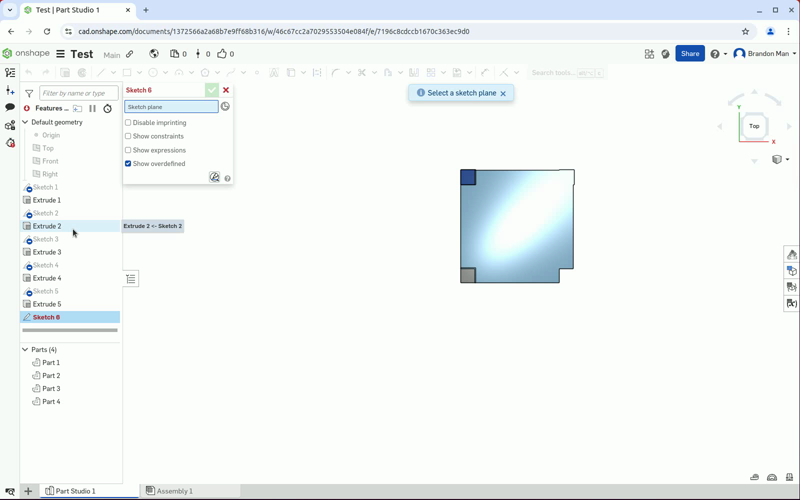
mouse_move(73, 150)
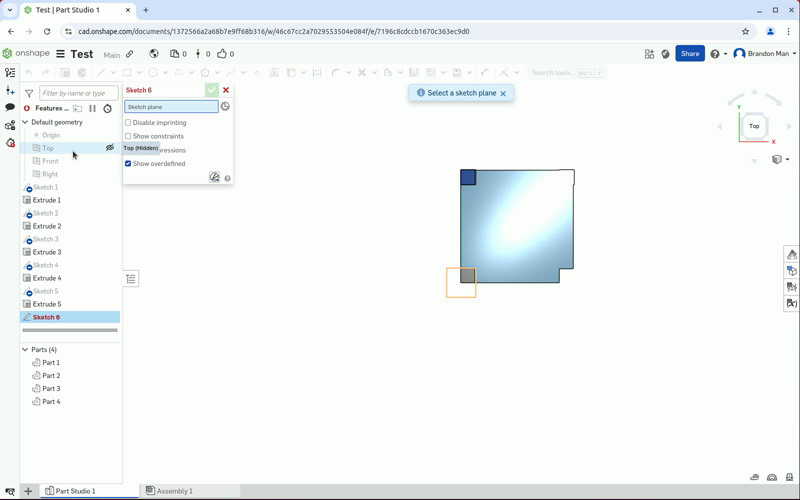
click(73, 150)
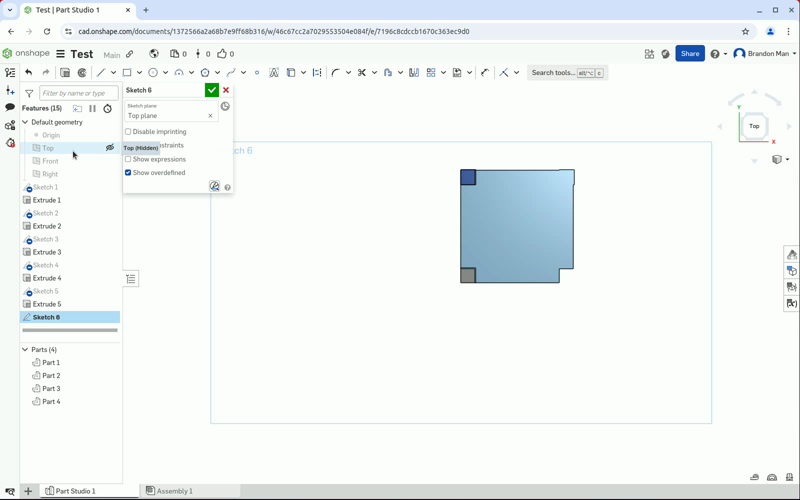
mouse_move(73, 352)
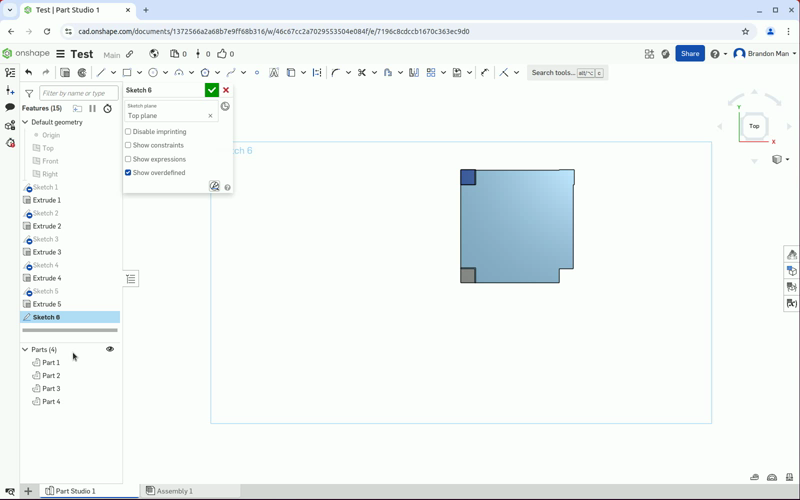
key(y)
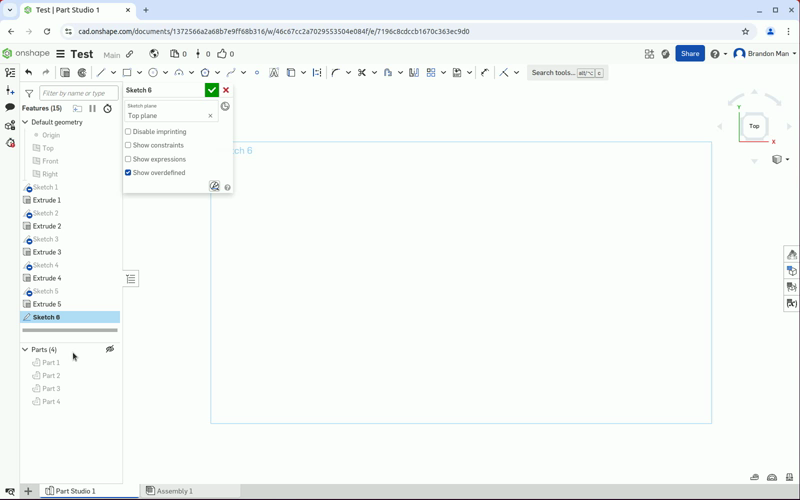
key(l)
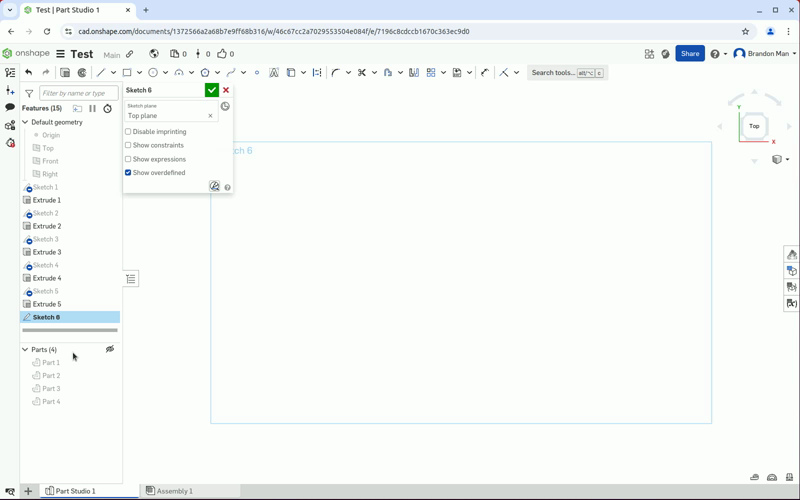
key_down(shift)
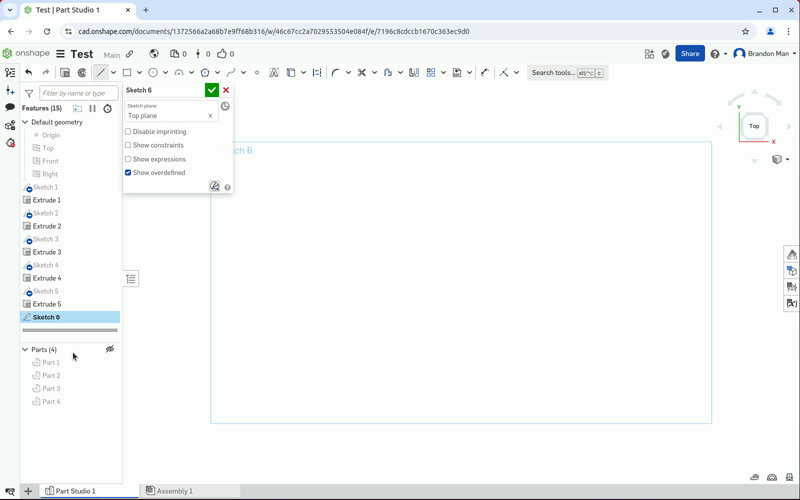
mouse_move(460, 282)
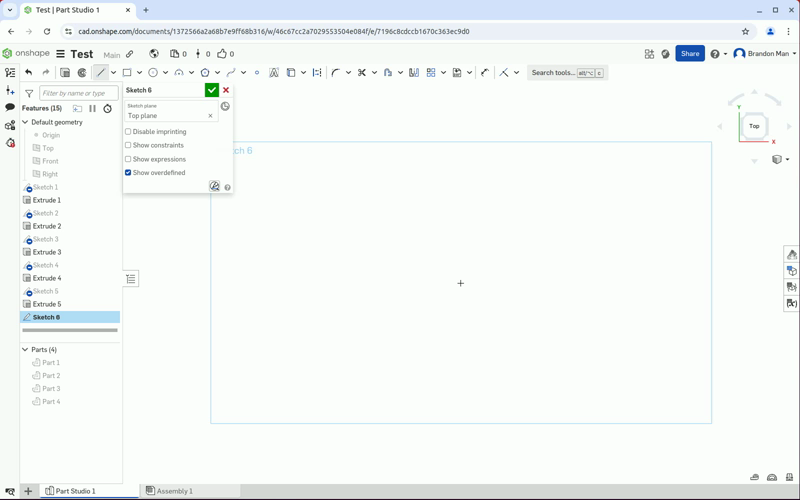
click(460, 282)
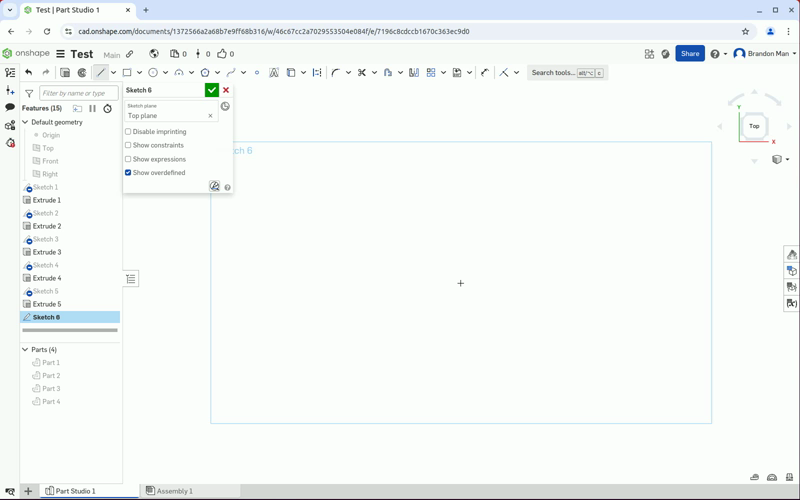
key_up(shift)
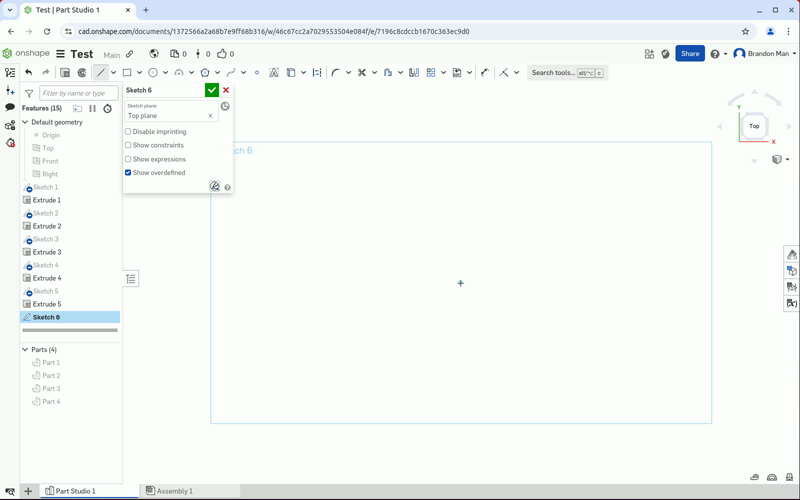
key_down(shift)
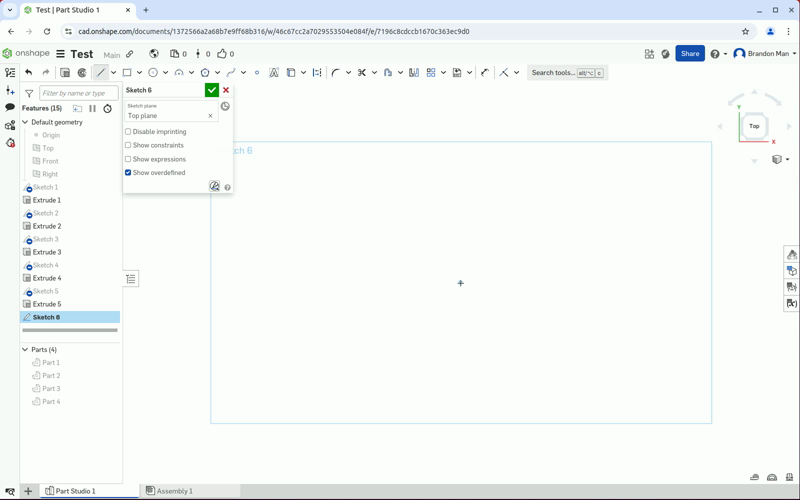
mouse_move(490, 282)
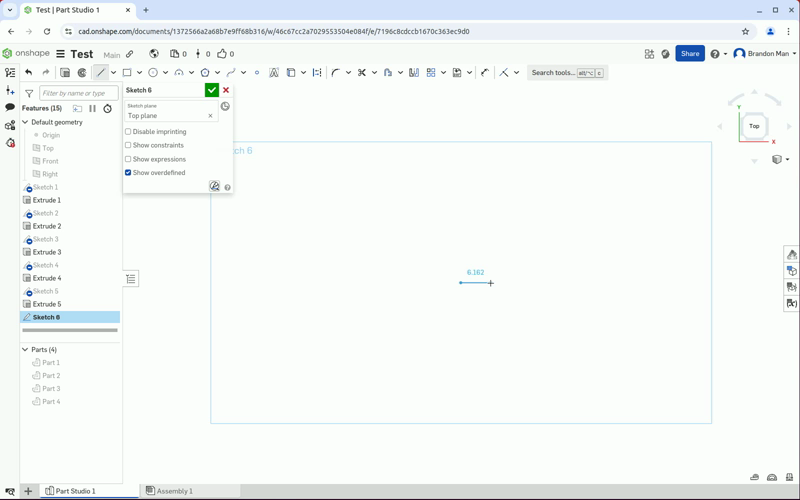
mouse_move(475, 282)
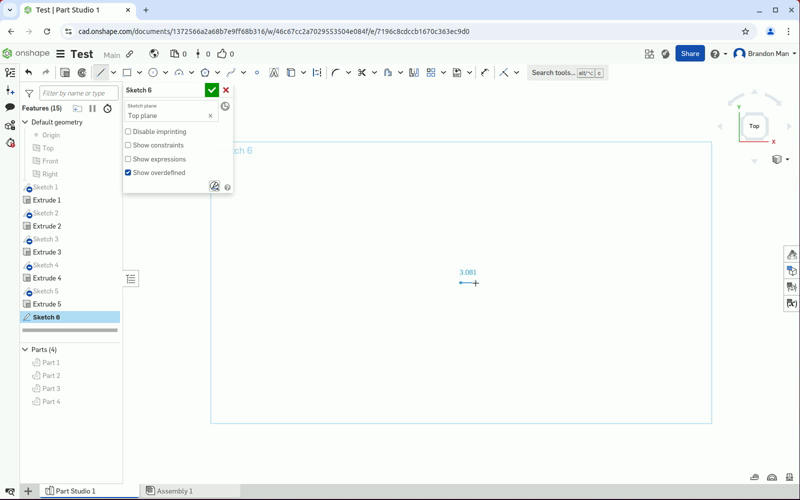
click(475, 282)
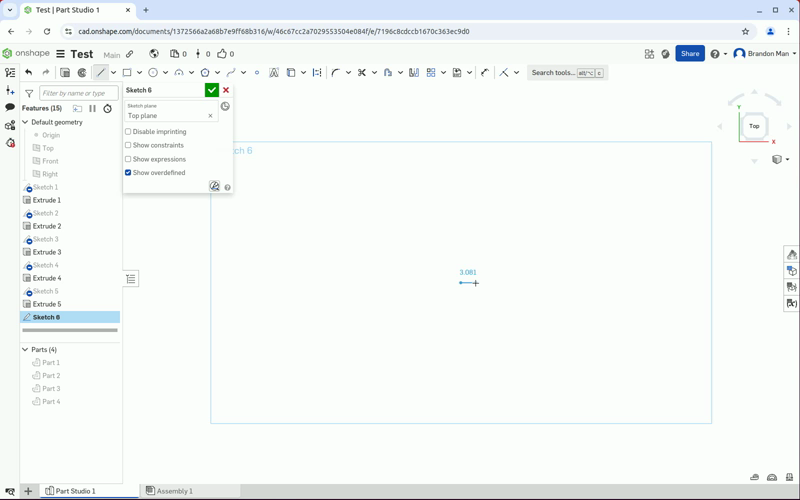
key_up(shift)
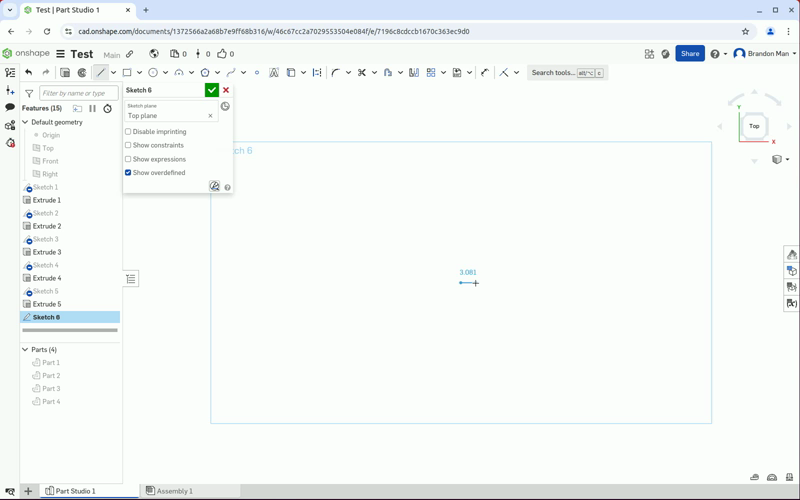
key_down(shift)
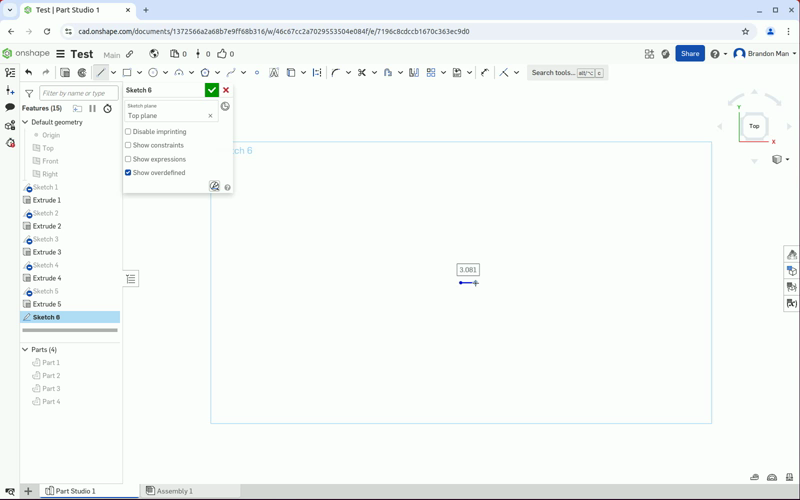
mouse_move(505, 282)
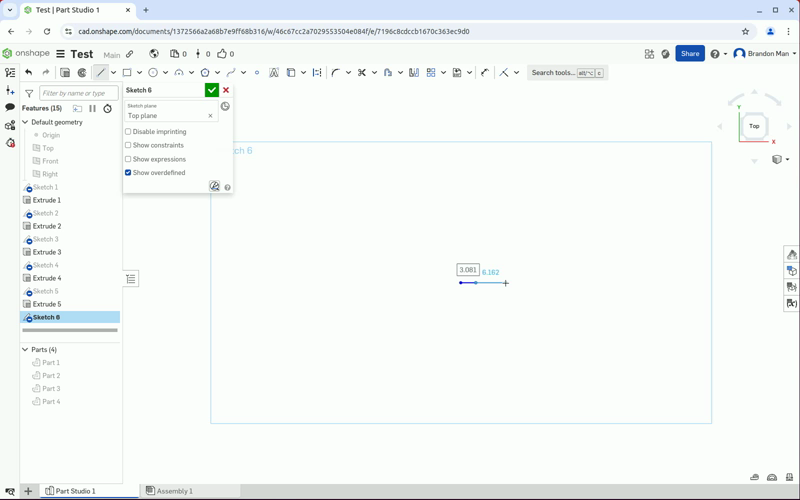
mouse_move(475, 267)
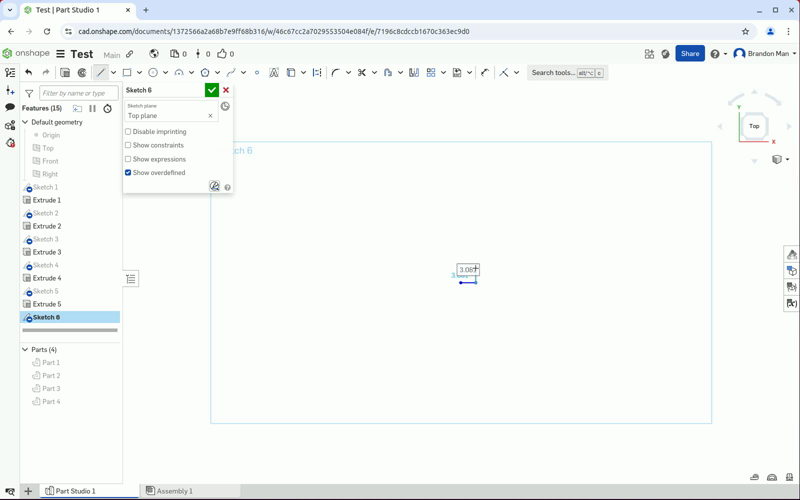
click(475, 267)
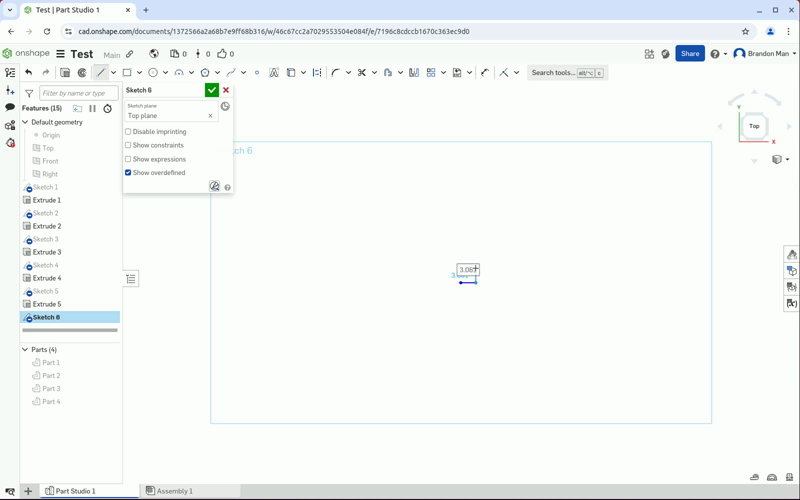
key_up(shift)
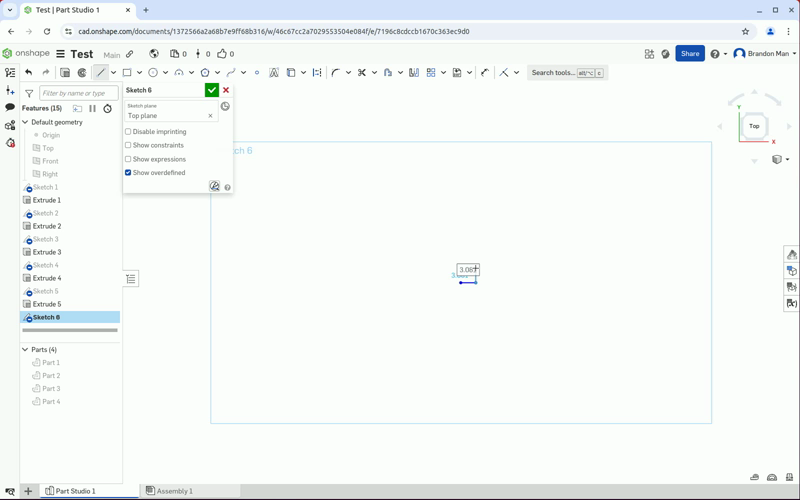
key_down(shift)
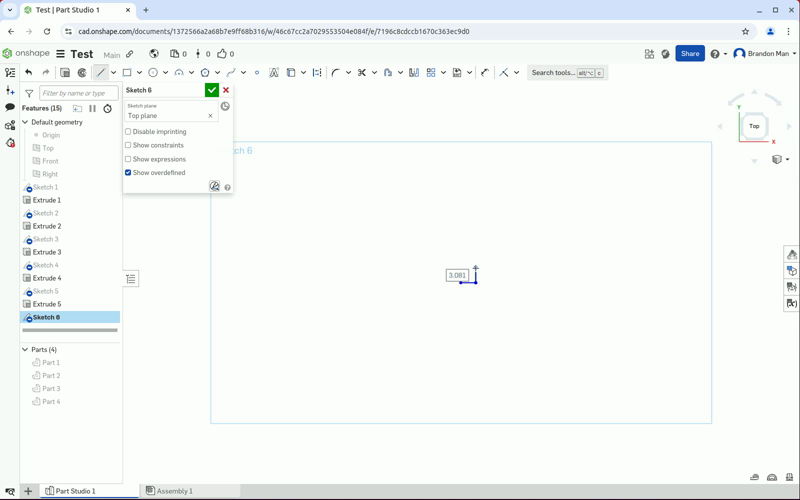
mouse_move(505, 267)
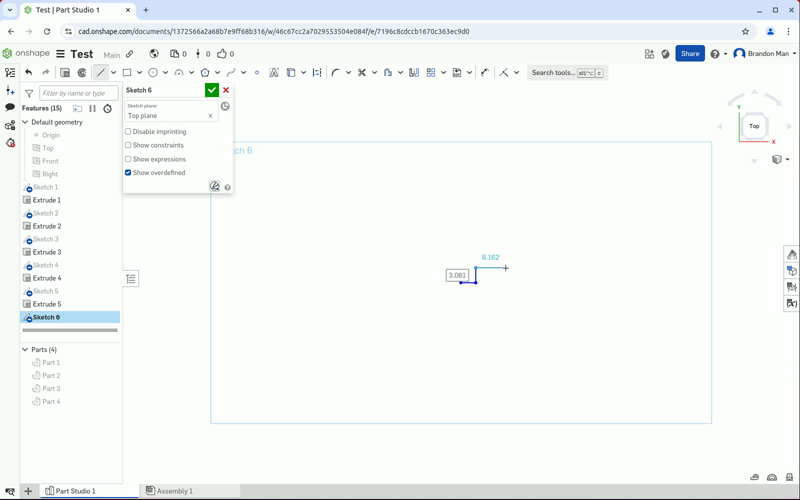
mouse_move(460, 267)
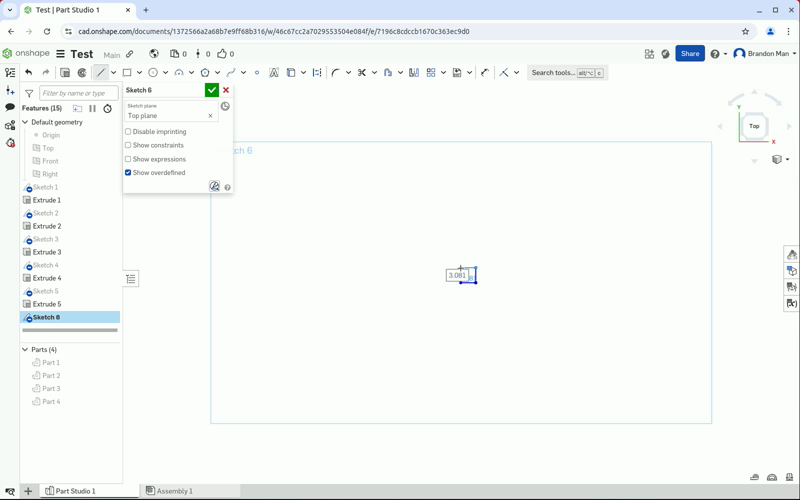
click(460, 267)
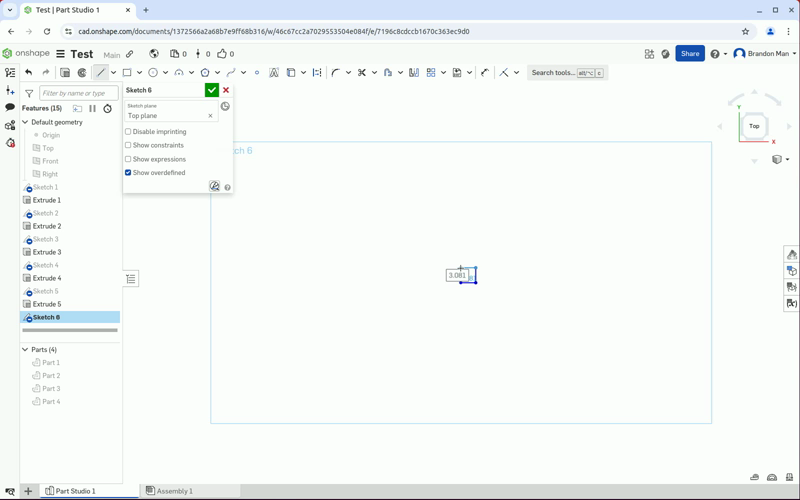
key_up(shift)
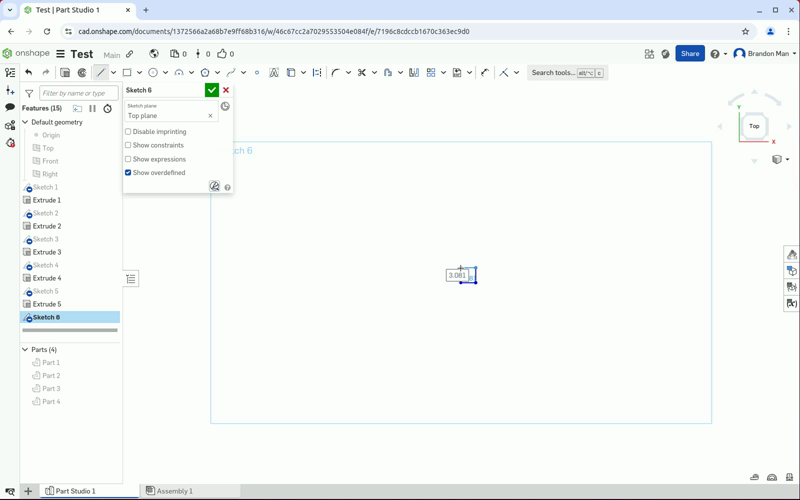
mouse_move(490, 267)
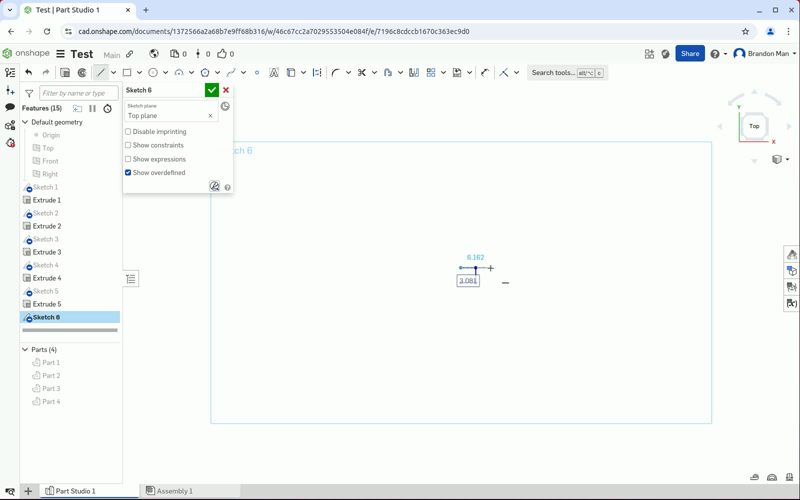
key_down(shift)
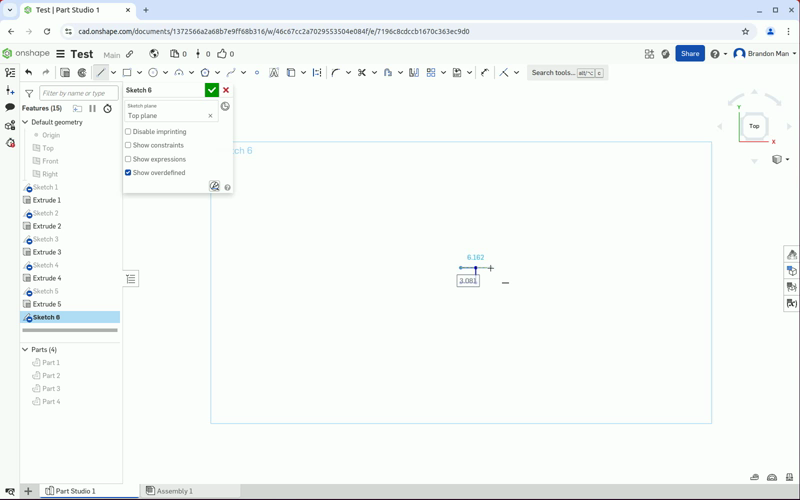
mouse_move(460, 282)
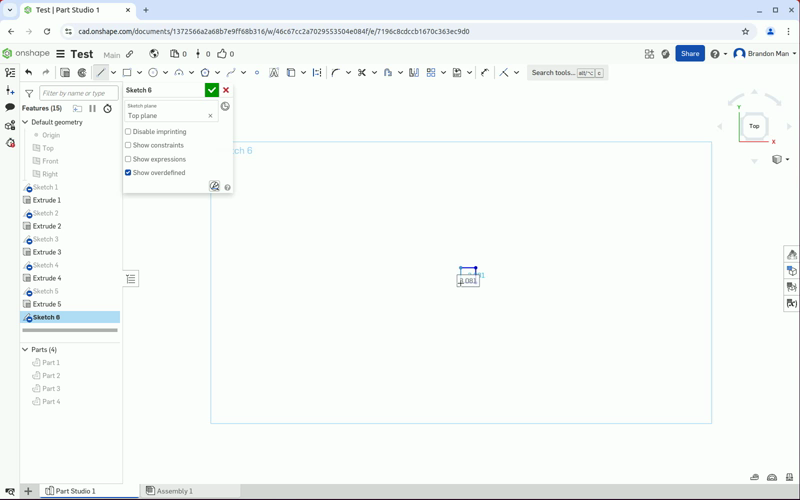
key_up(shift)
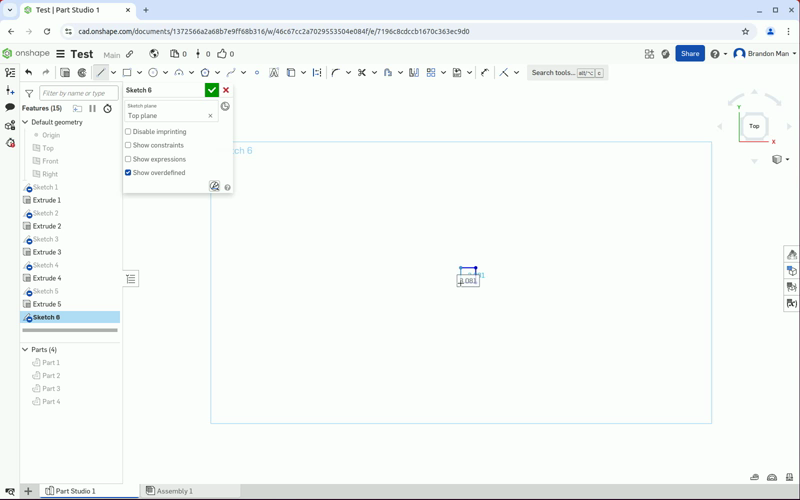
click(460, 282)
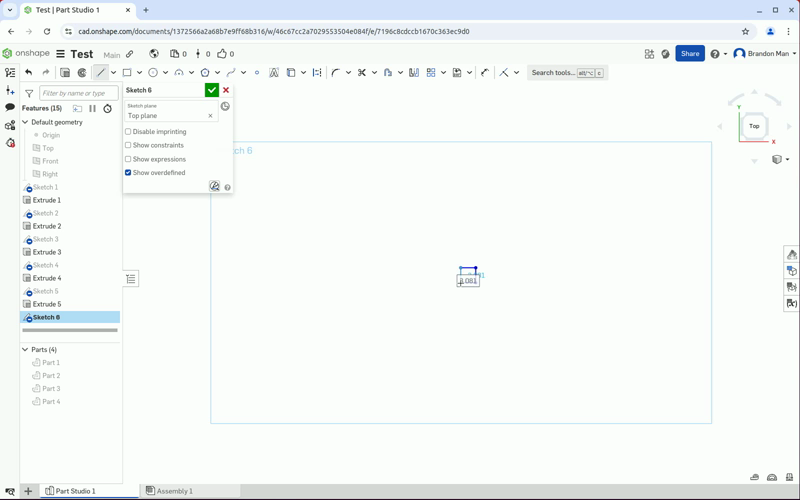
key(esc)
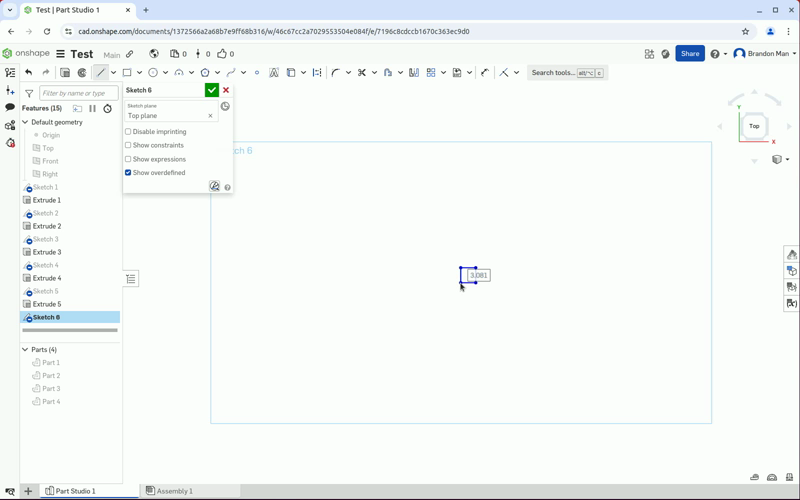
mouse_move(469, 282)
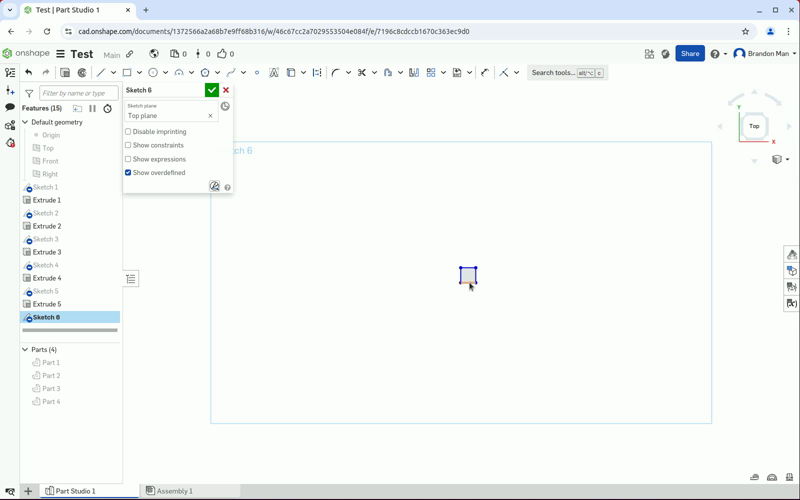
scroll(6)
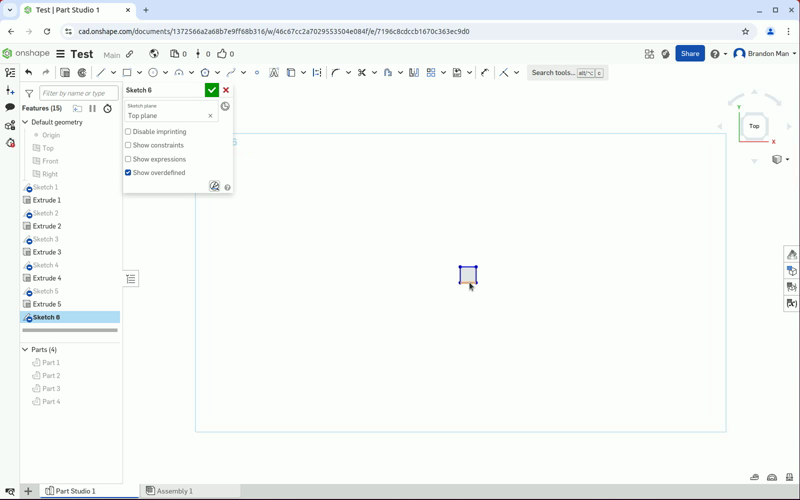
scroll(6)
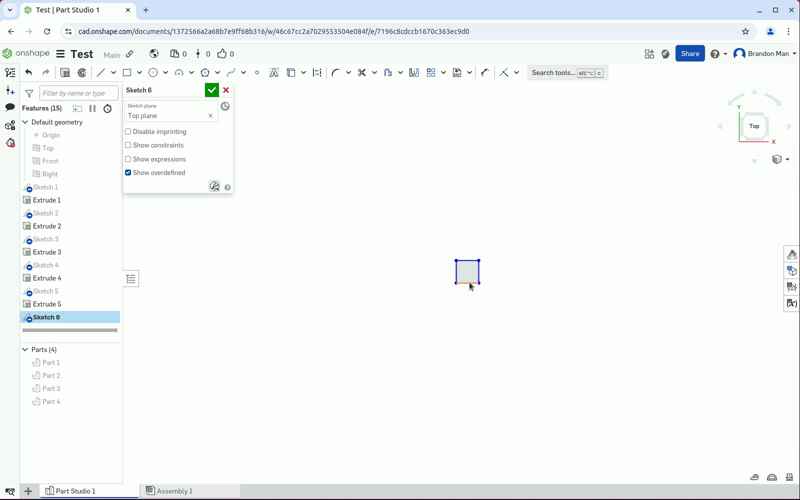
scroll(6)
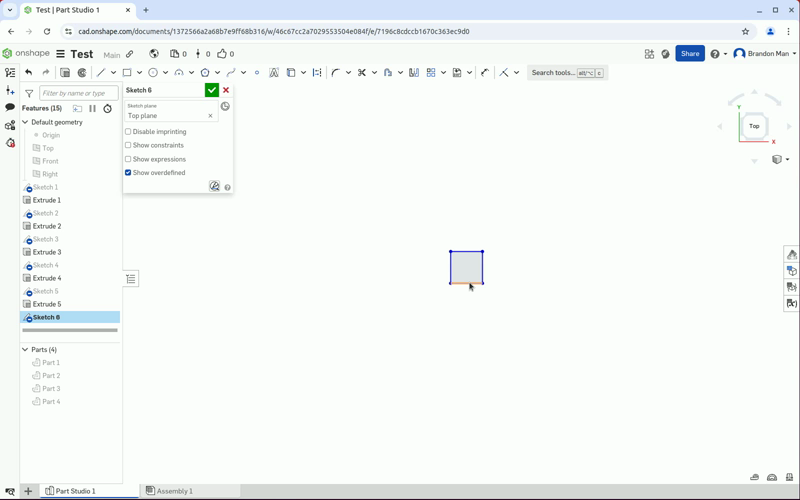
scroll(6)
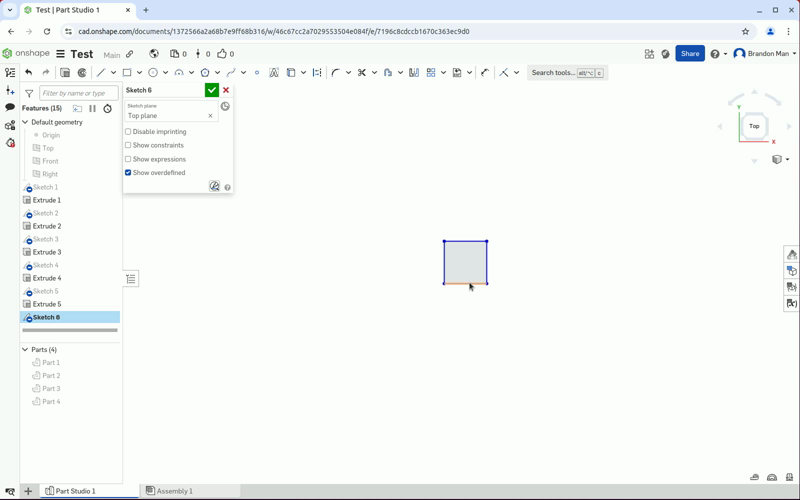
scroll(6)
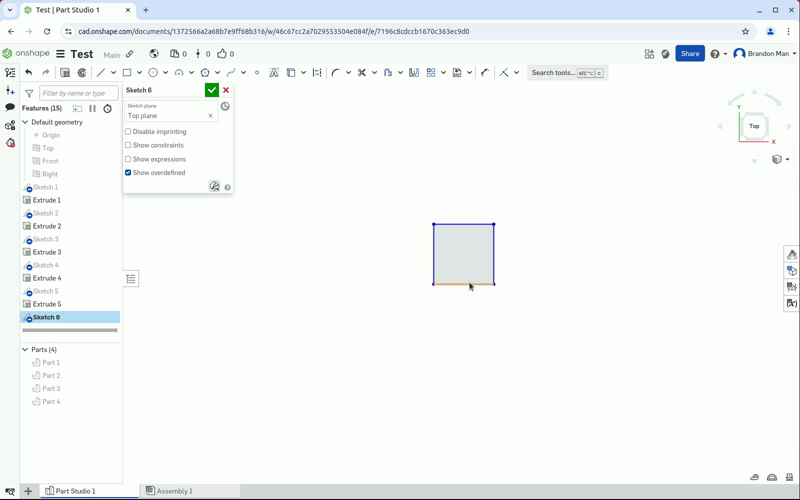
scroll(6)
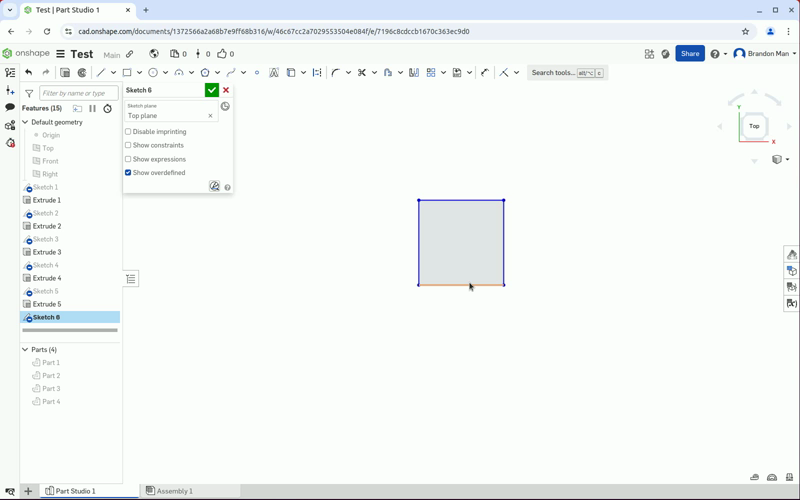
scroll(6)
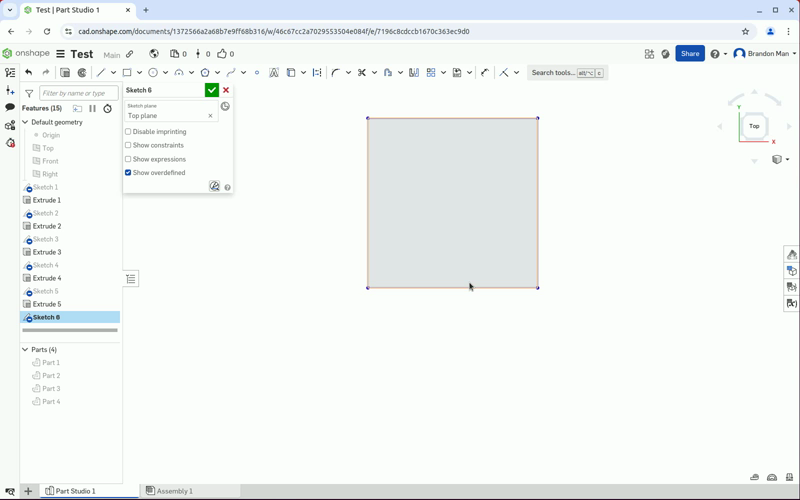
click(469, 282)
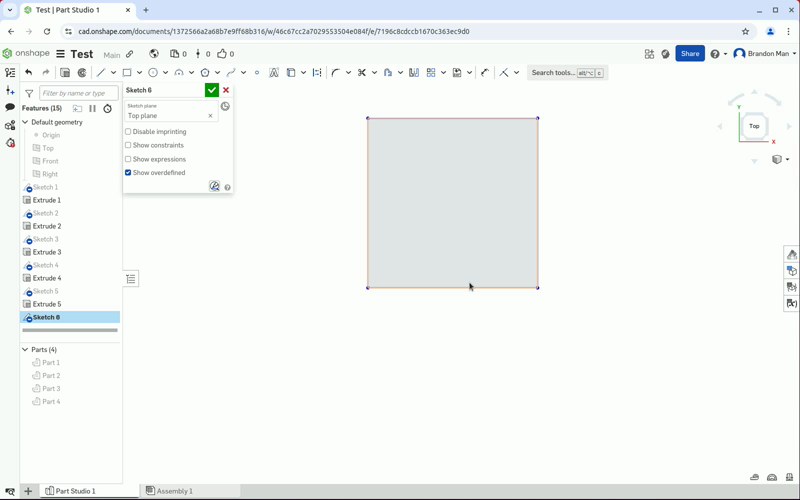
scroll(-6)
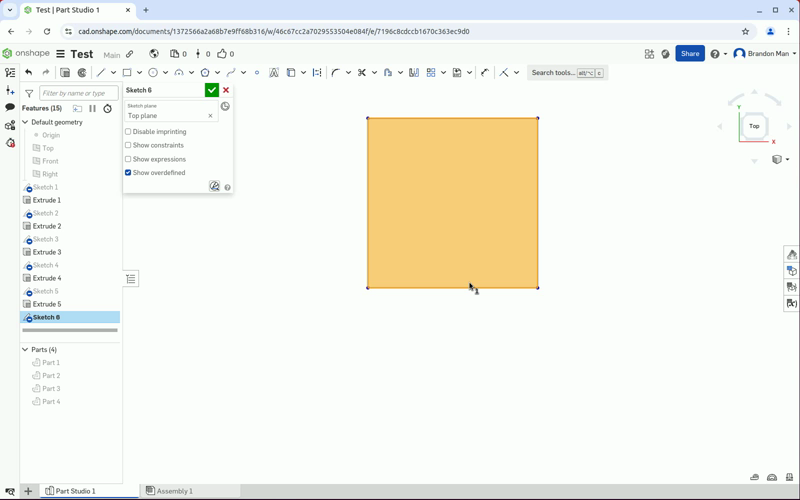
scroll(-6)
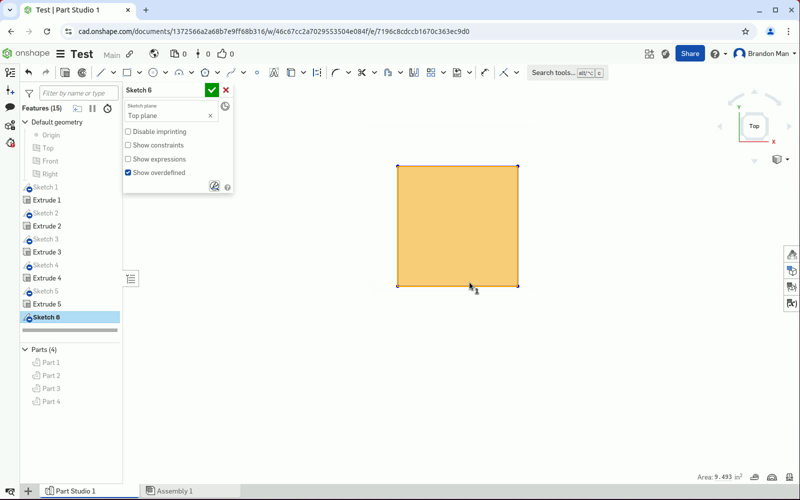
scroll(-6)
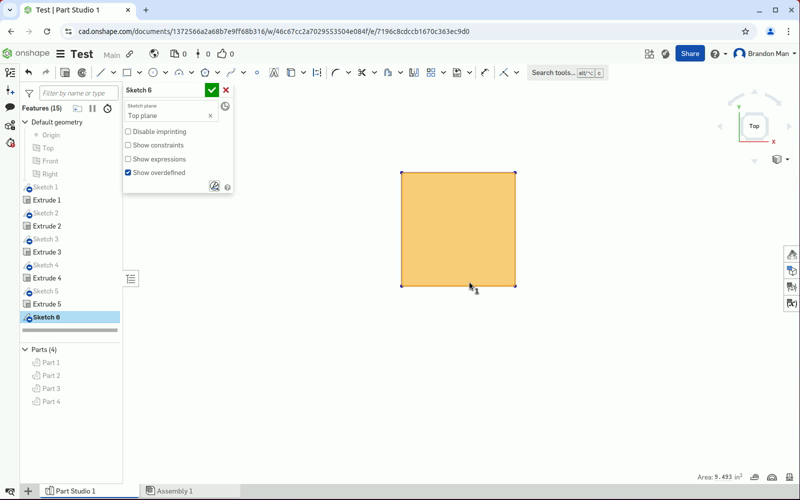
scroll(-6)
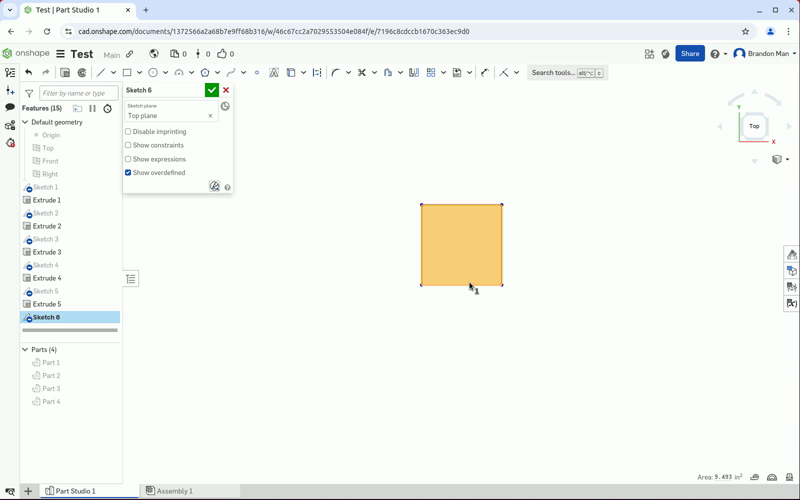
scroll(-6)
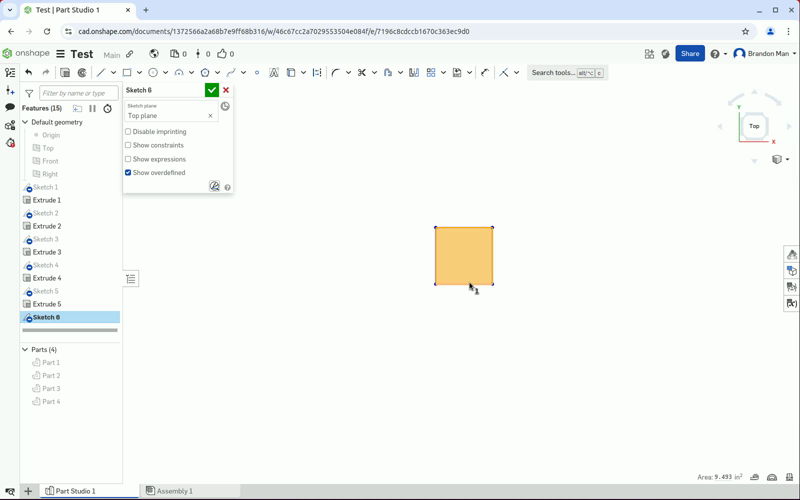
scroll(-6)
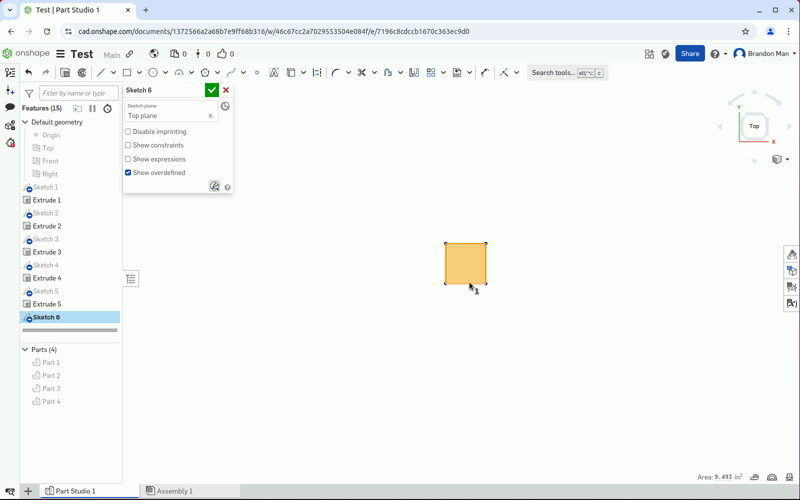
scroll(-6)
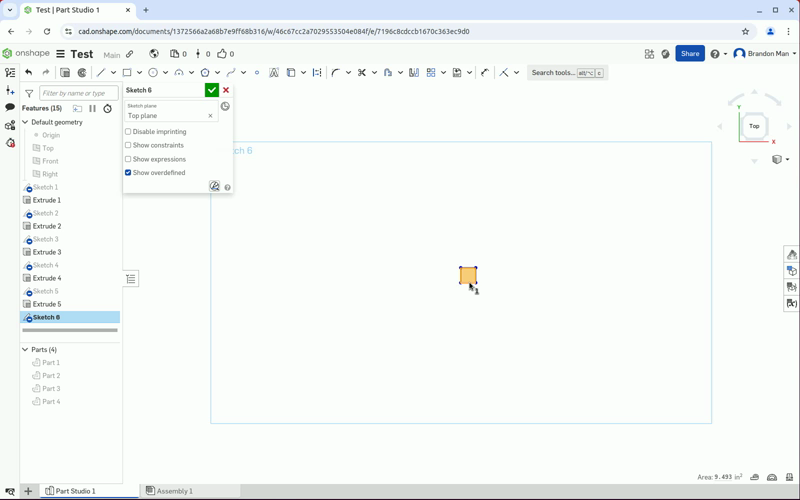
mouse_move(73, 352)
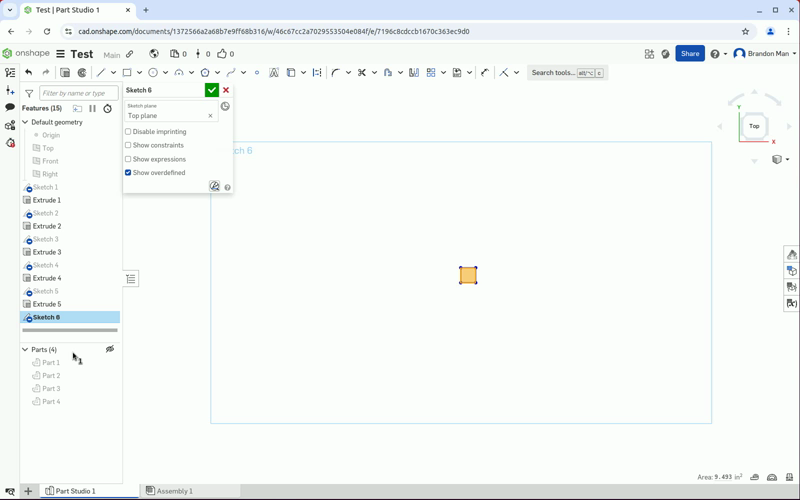
key(shift+y)
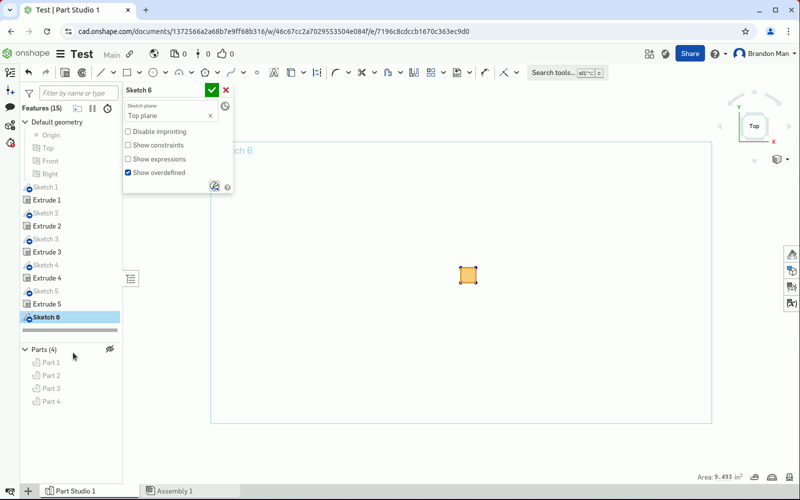
key(shift+e)
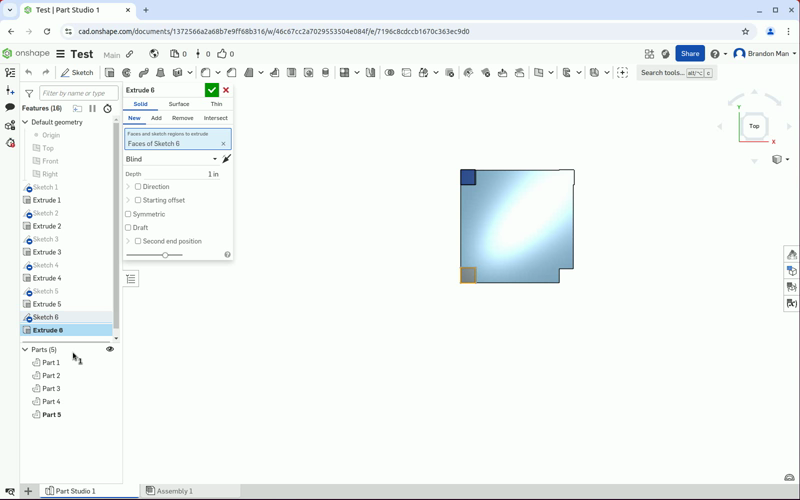
mouse_move(143, 106)
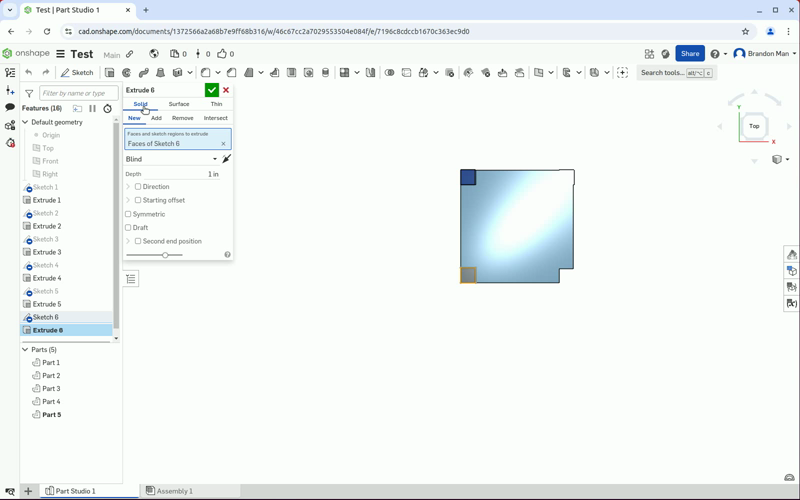
click(143, 106)
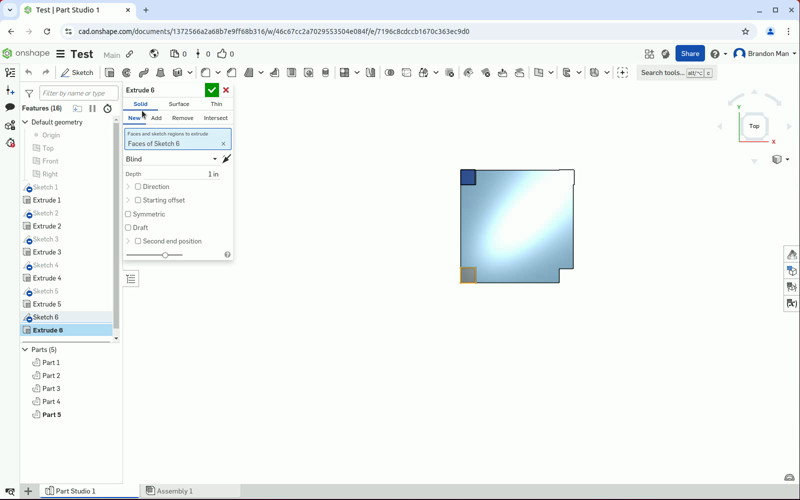
mouse_move(137, 120)
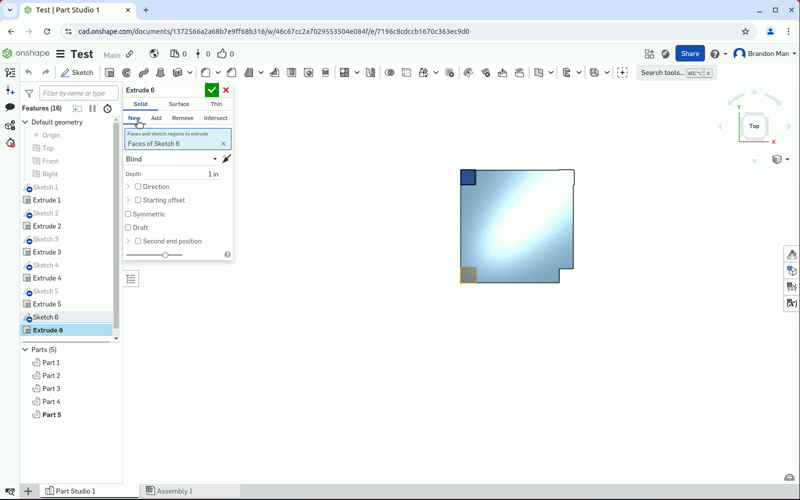
click(137, 120)
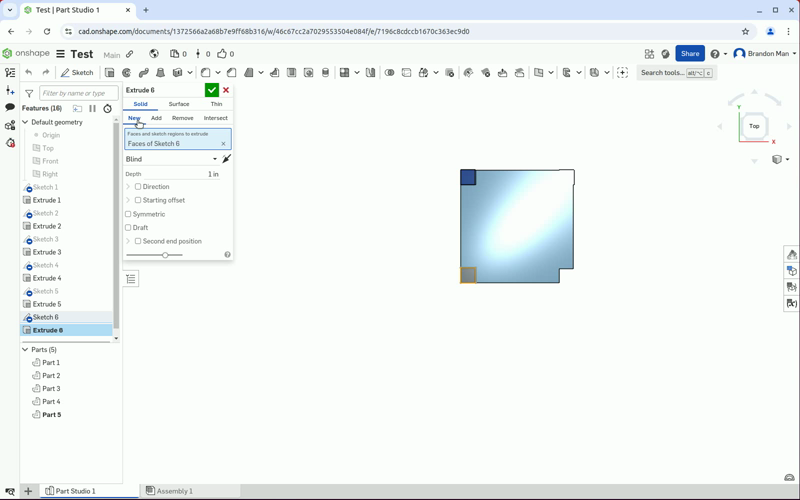
key(tab, 4)
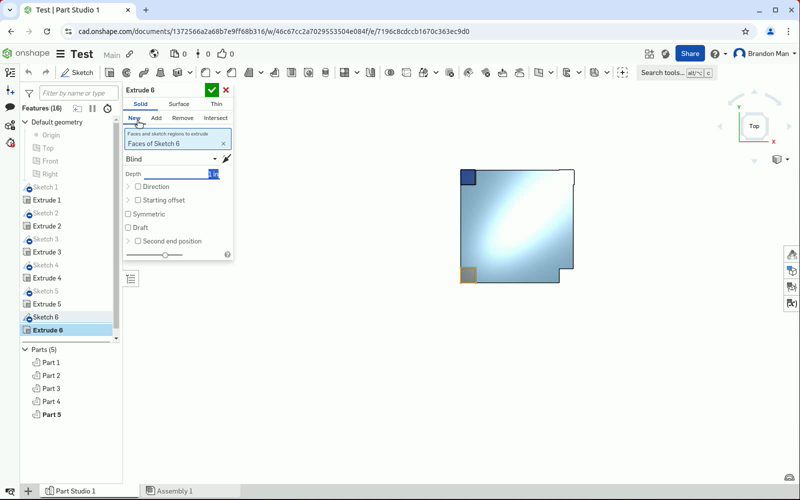
text(-23.108)
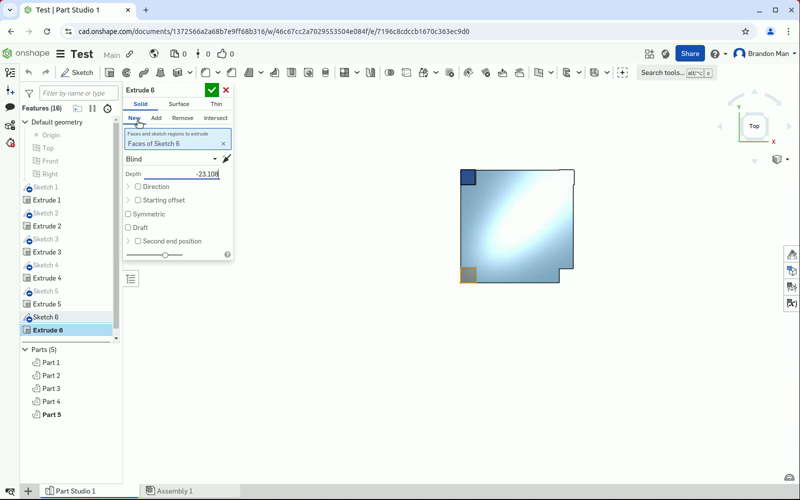
key(enter)
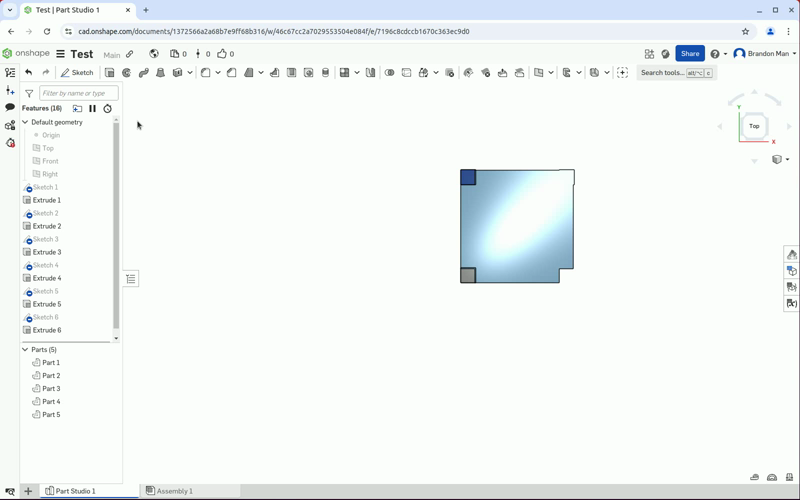
key(shift+h)
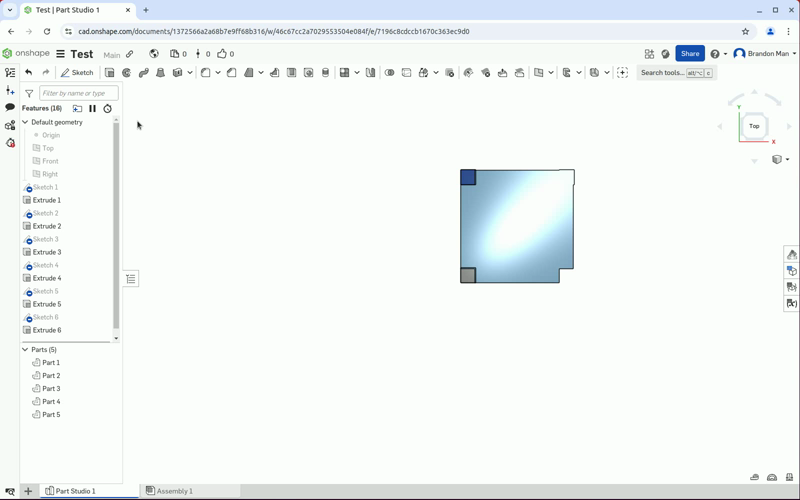
key(shift+h)
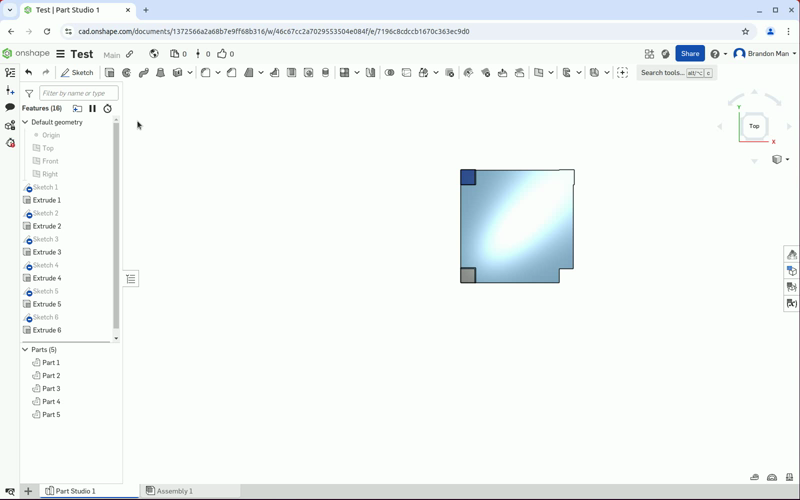
mouse_move(69, 189)
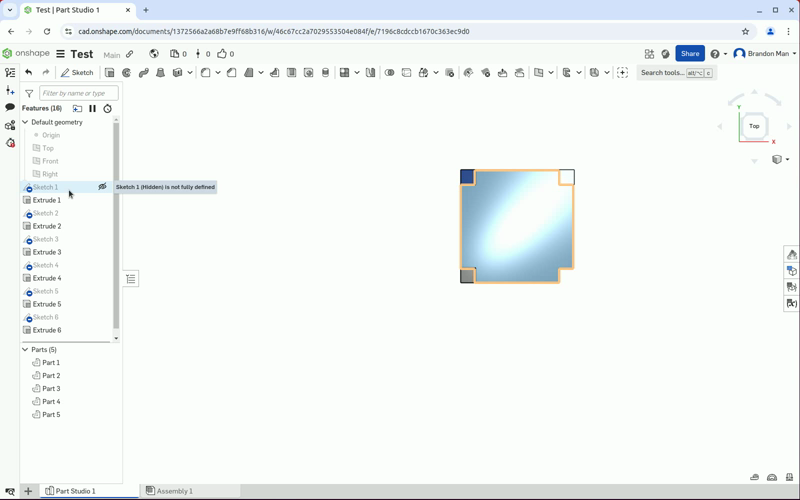
click(69, 189)
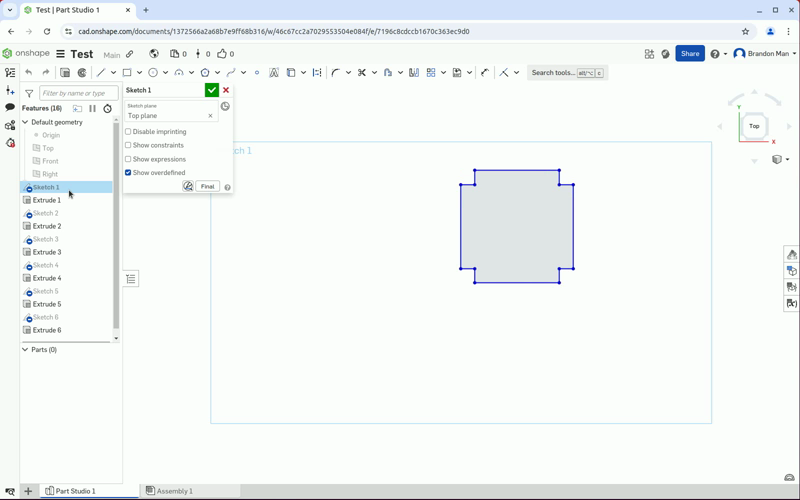
mouse_move(229, 92)
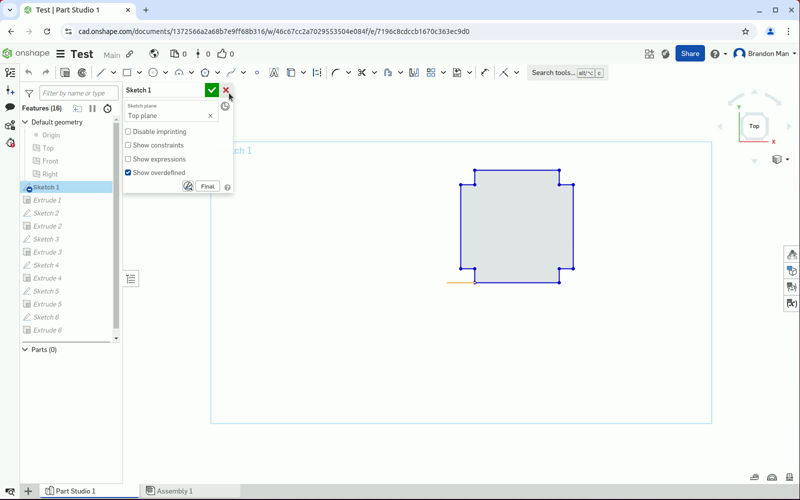
click(229, 92)
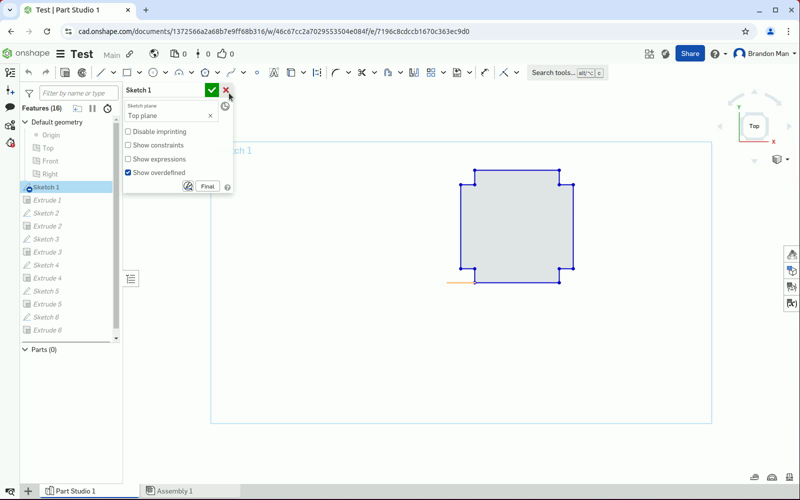
key(shift+s)
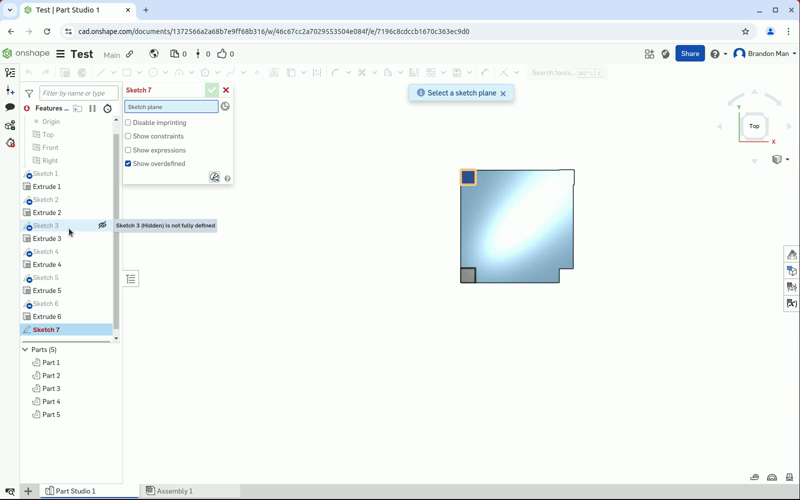
scroll(3)
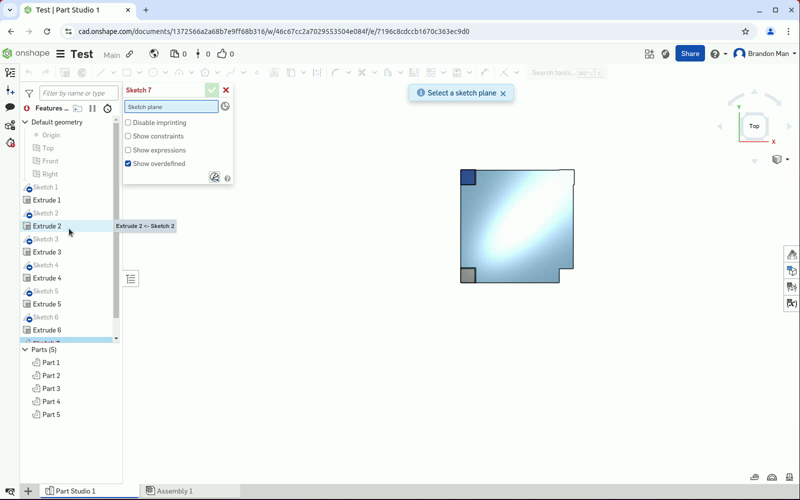
mouse_move(69, 150)
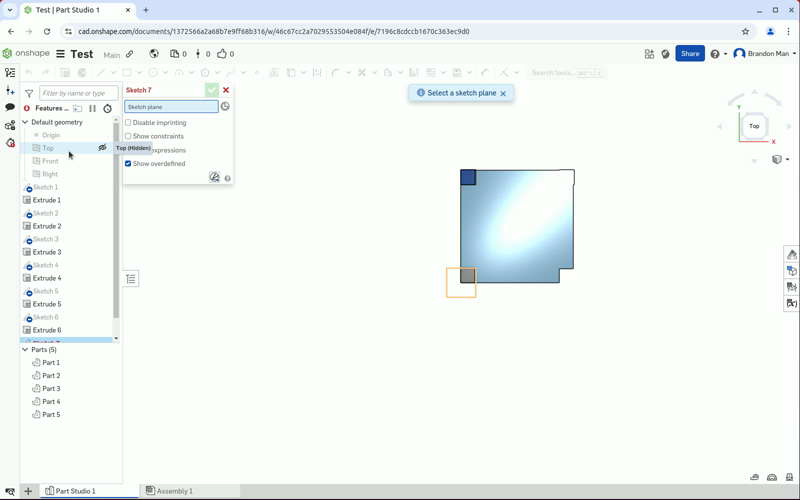
click(69, 150)
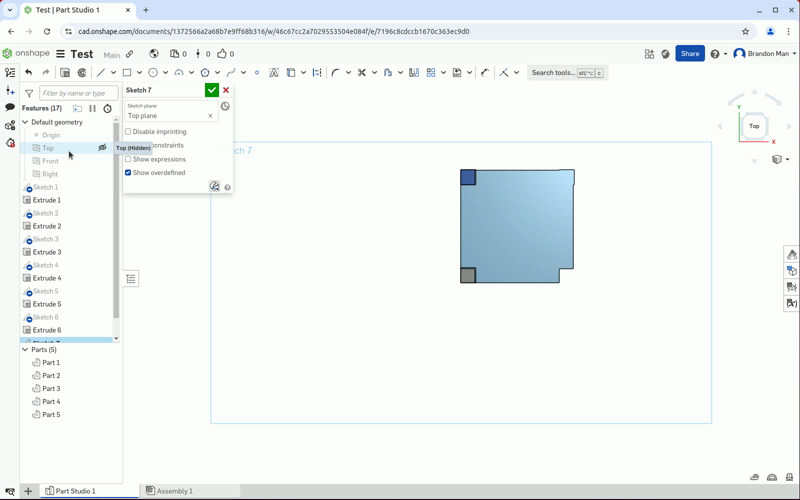
mouse_move(73, 352)
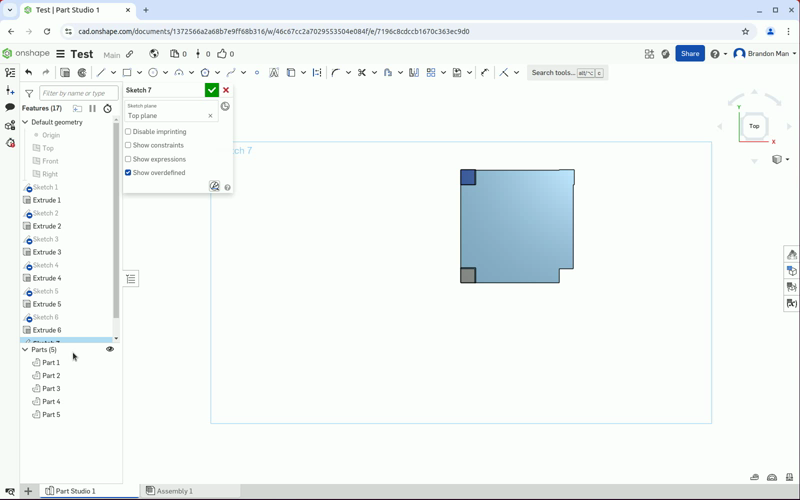
key(y)
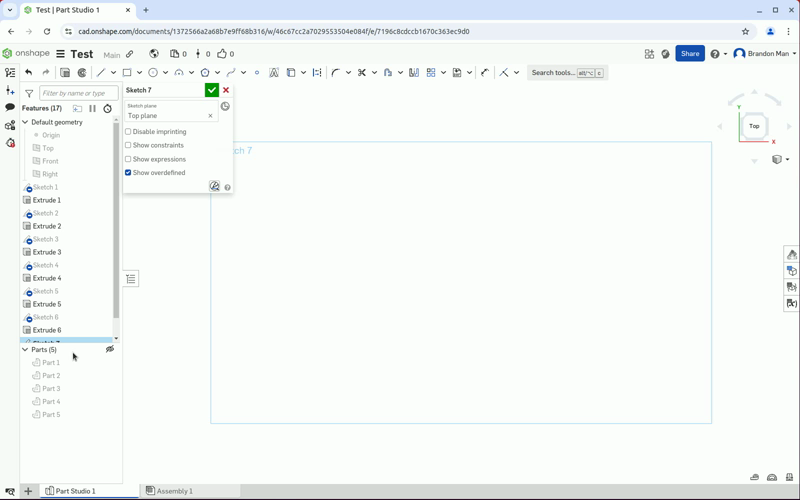
key(l)
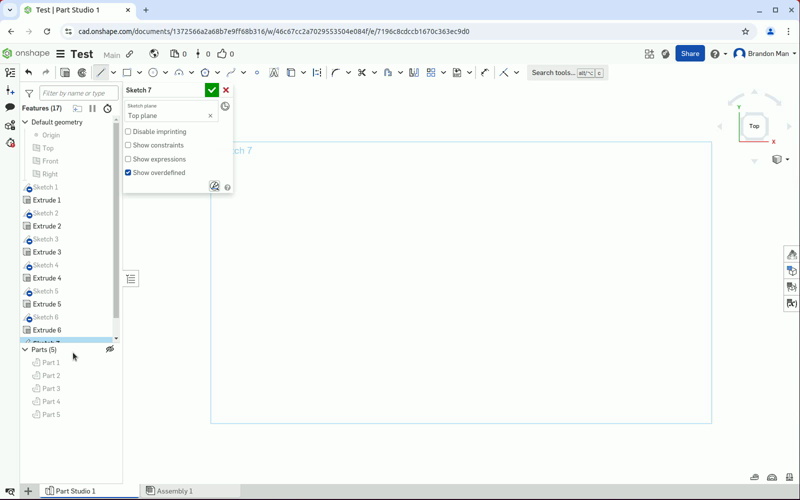
key_down(shift)
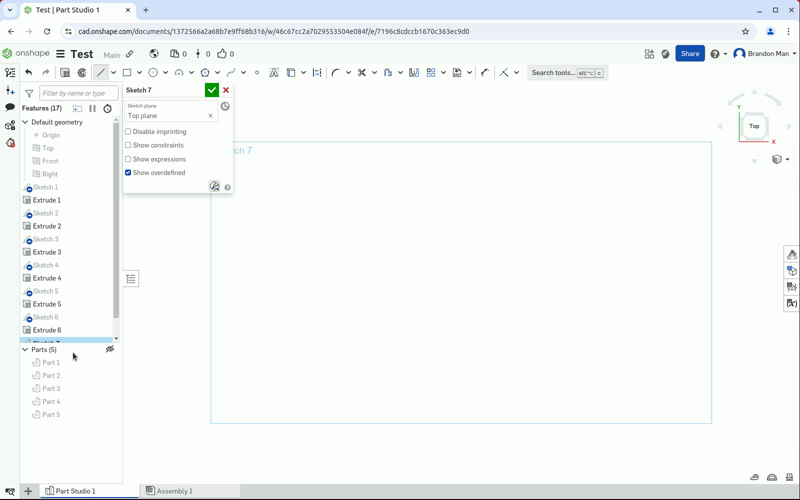
mouse_move(460, 268)
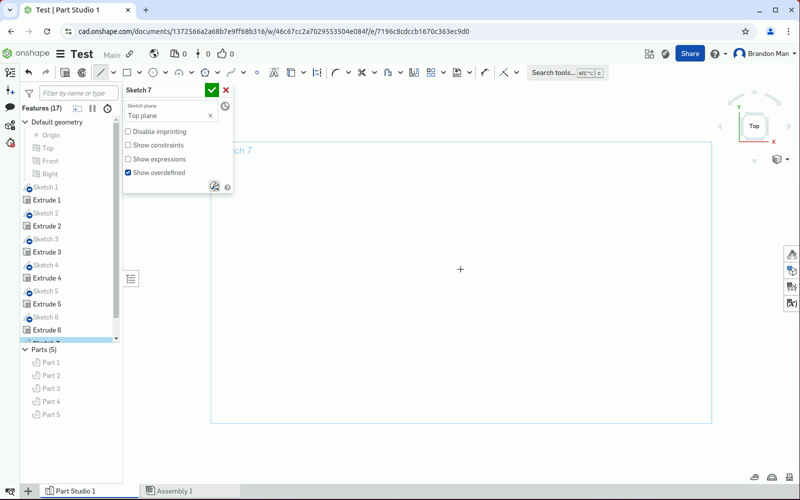
click(460, 268)
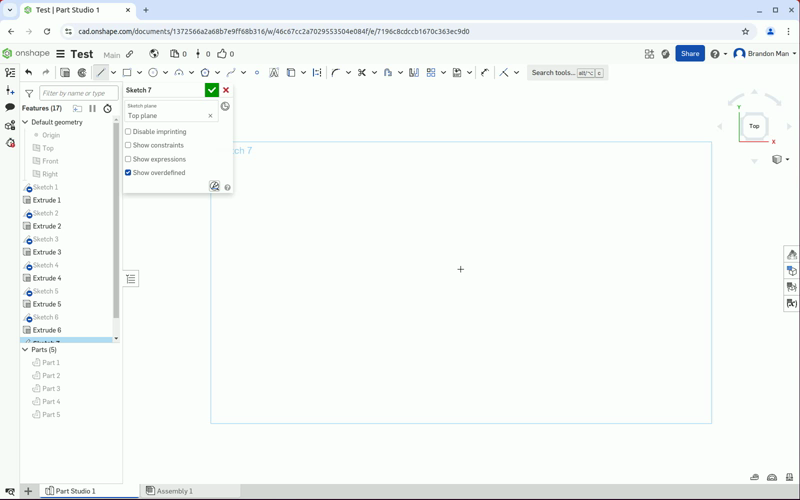
key_up(shift)
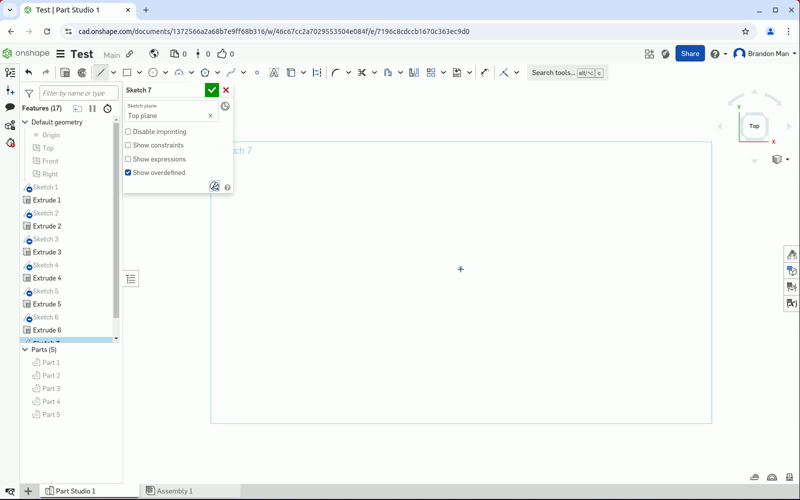
key_down(shift)
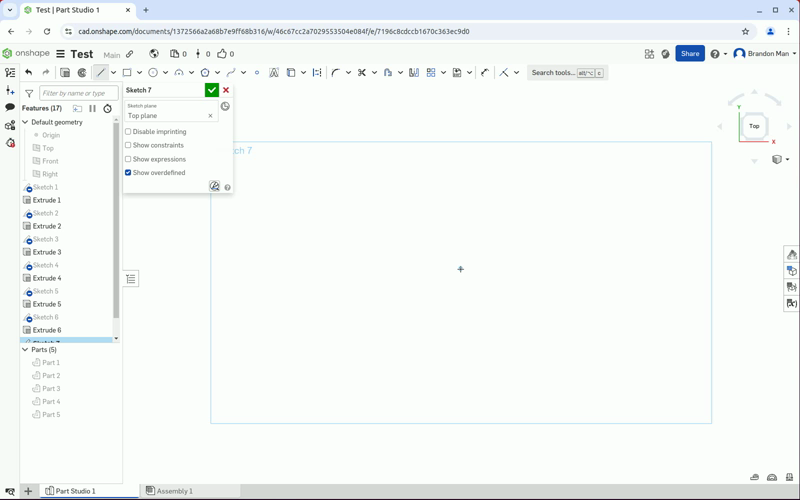
mouse_move(490, 268)
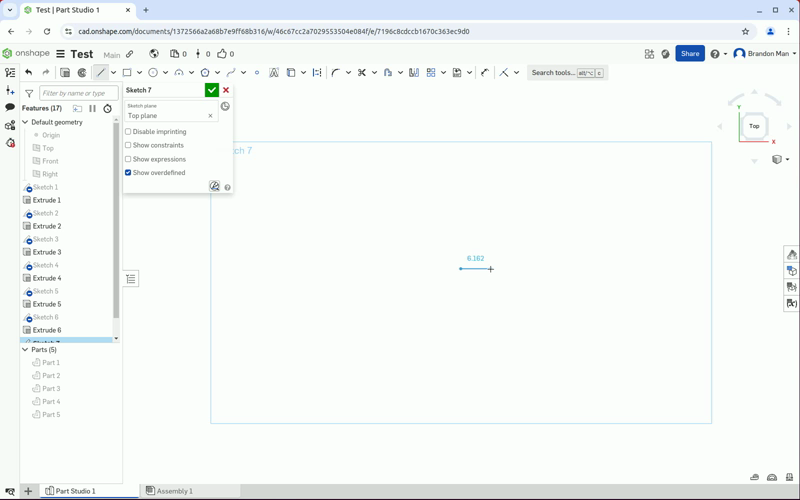
mouse_move(474, 268)
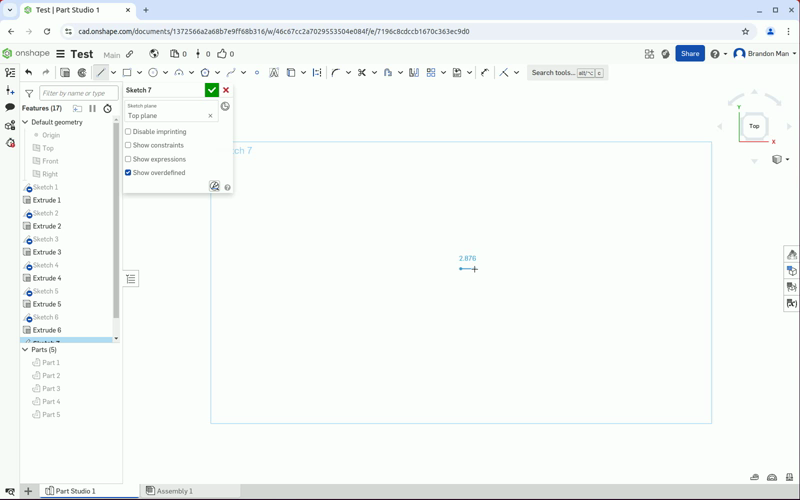
click(474, 268)
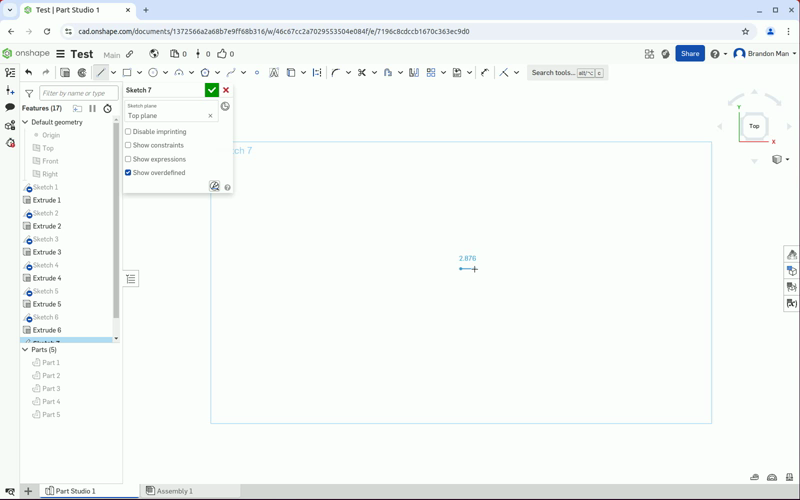
key_up(shift)
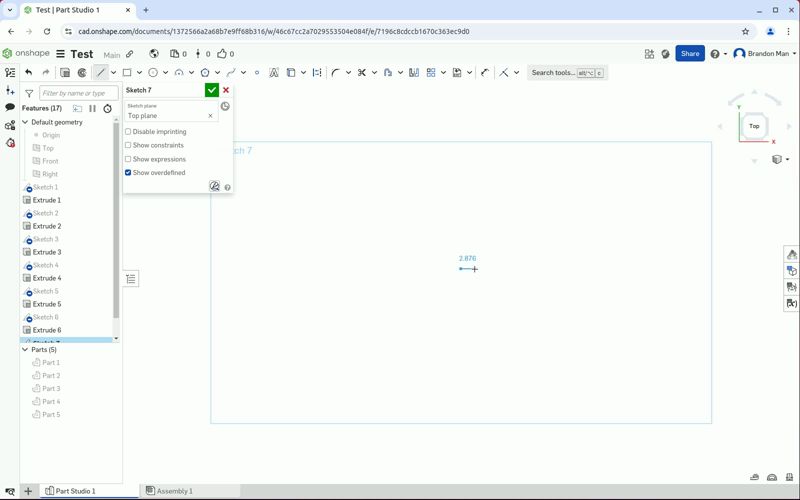
key_down(shift)
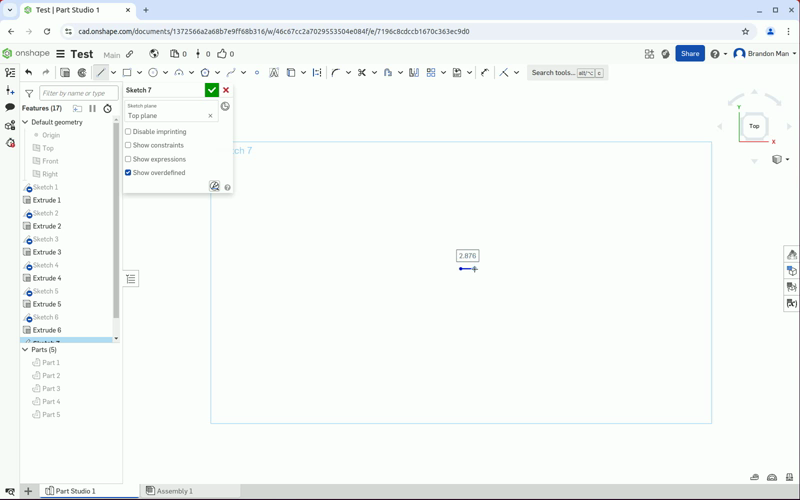
mouse_move(504, 268)
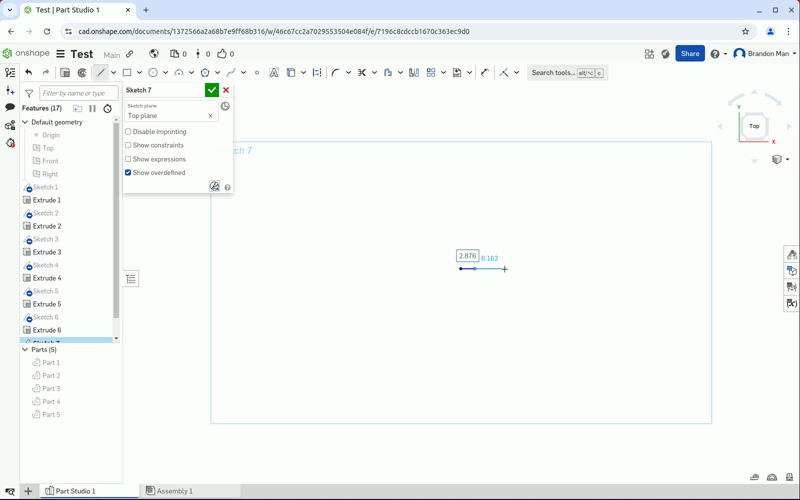
mouse_move(474, 282)
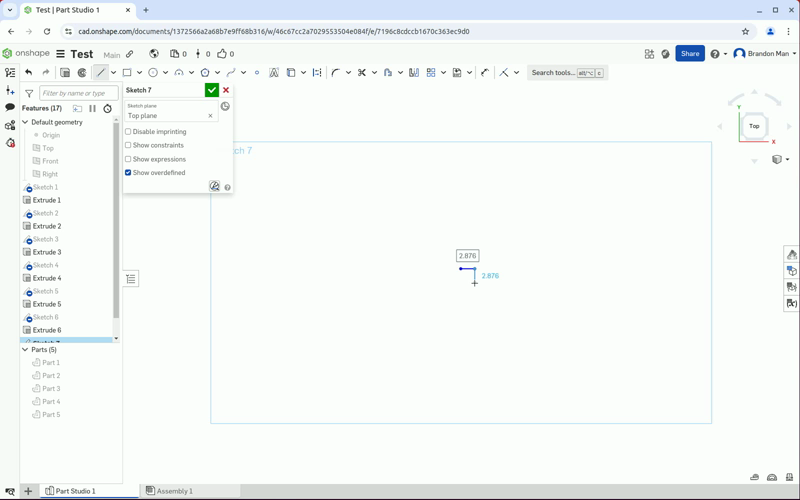
click(474, 282)
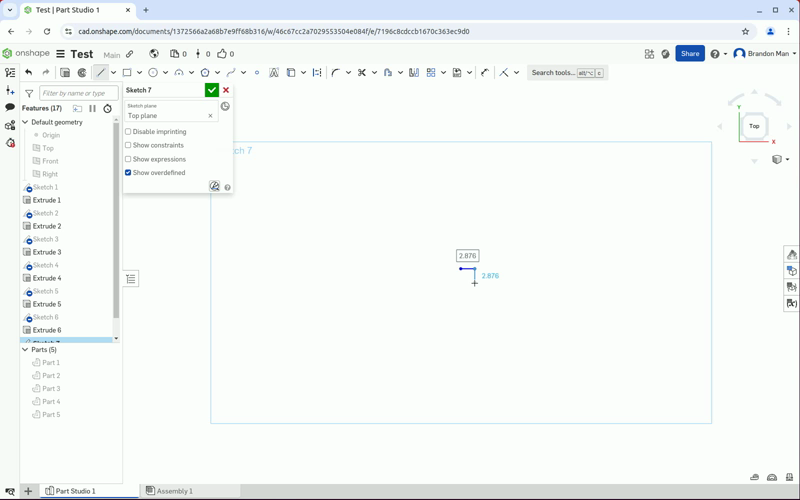
key_up(shift)
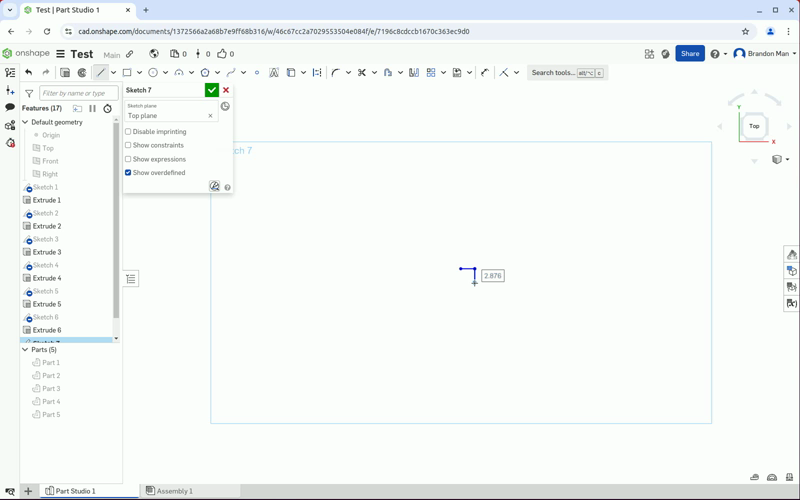
key_down(shift)
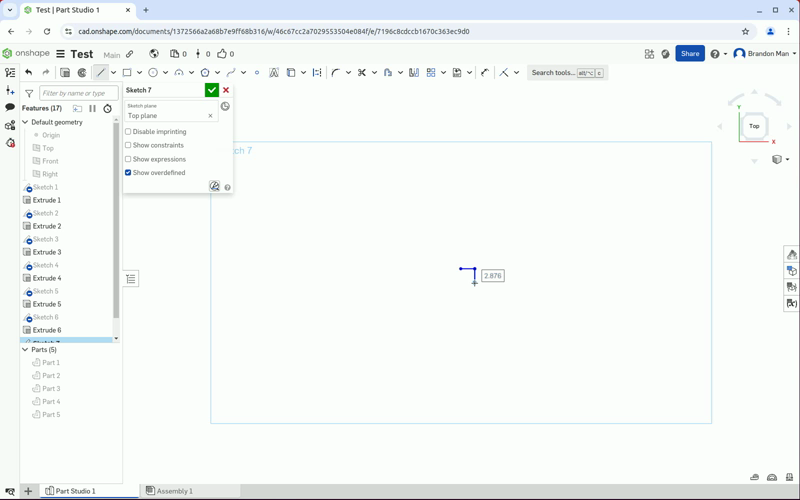
mouse_move(559, 282)
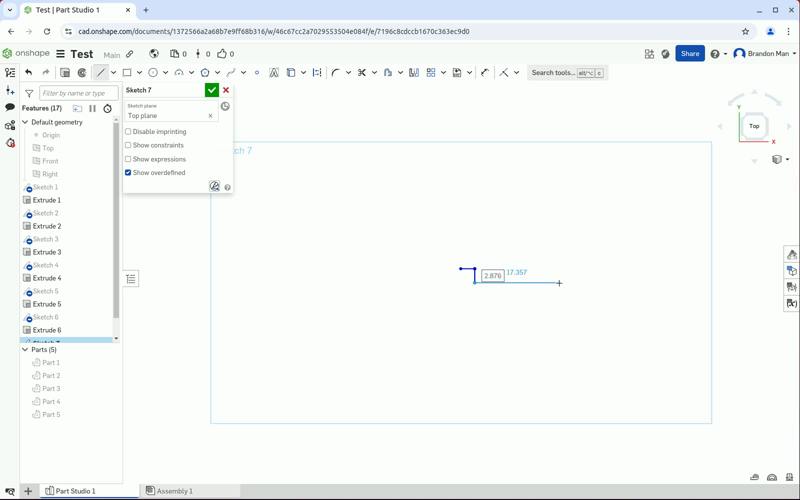
click(559, 282)
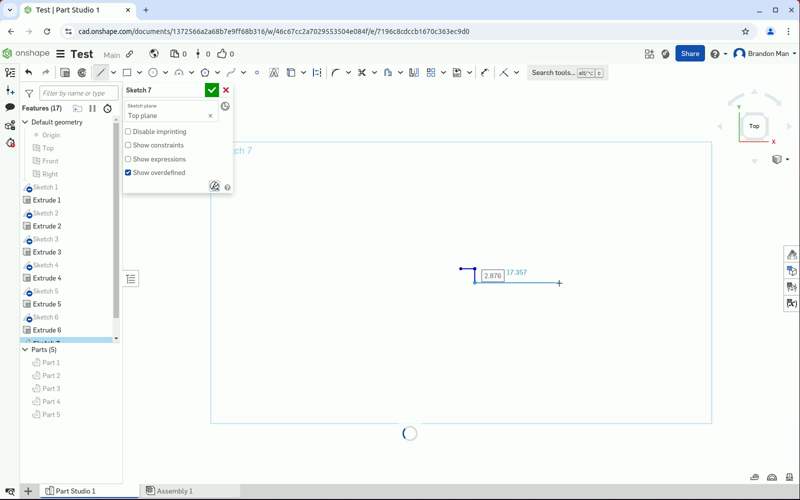
key_up(shift)
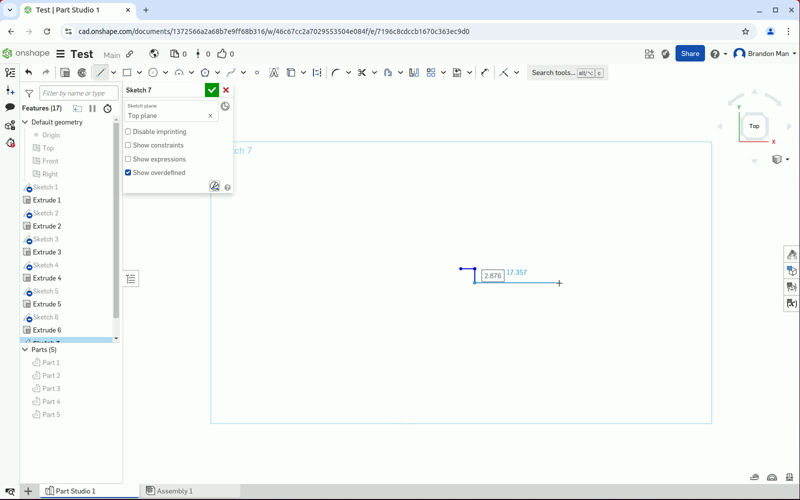
key_down(shift)
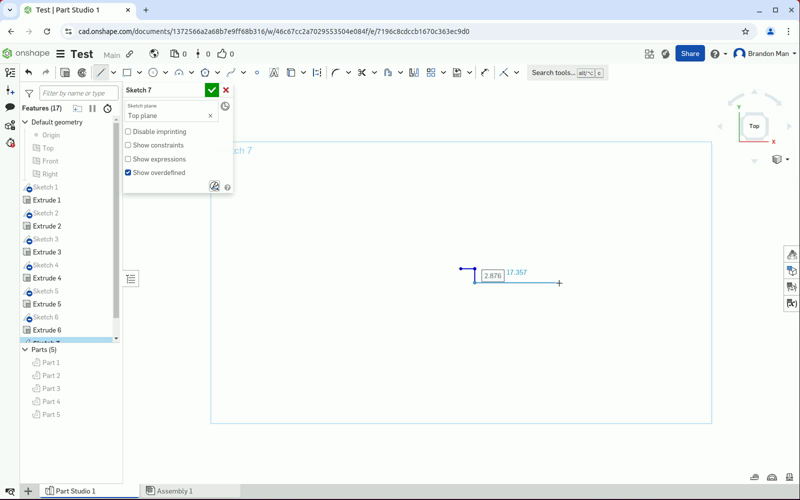
mouse_move(589, 282)
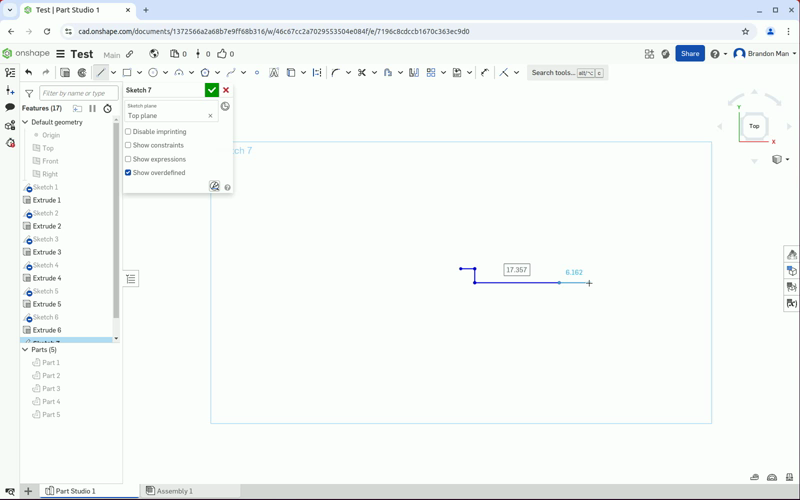
mouse_move(559, 268)
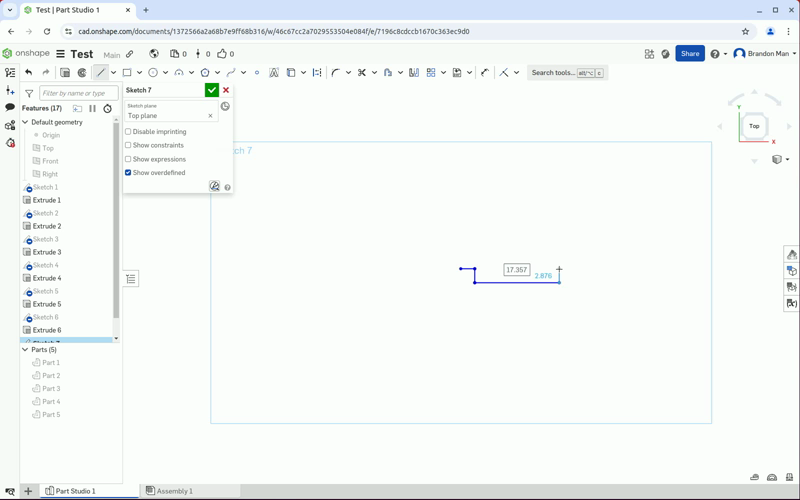
click(559, 268)
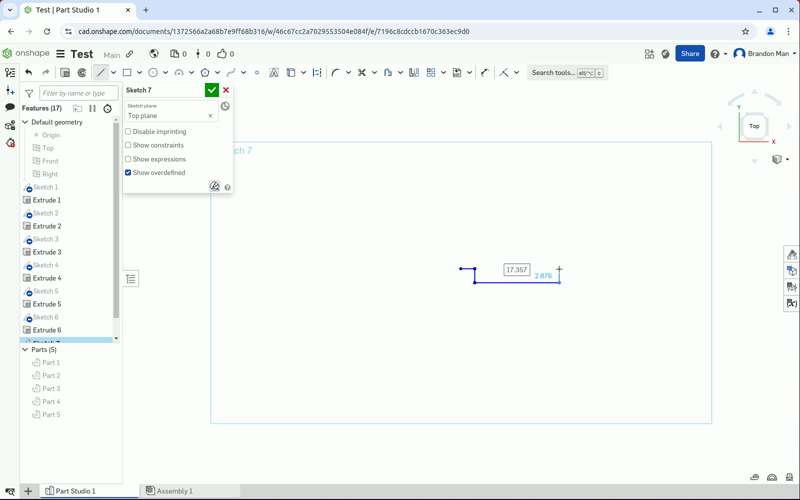
key_up(shift)
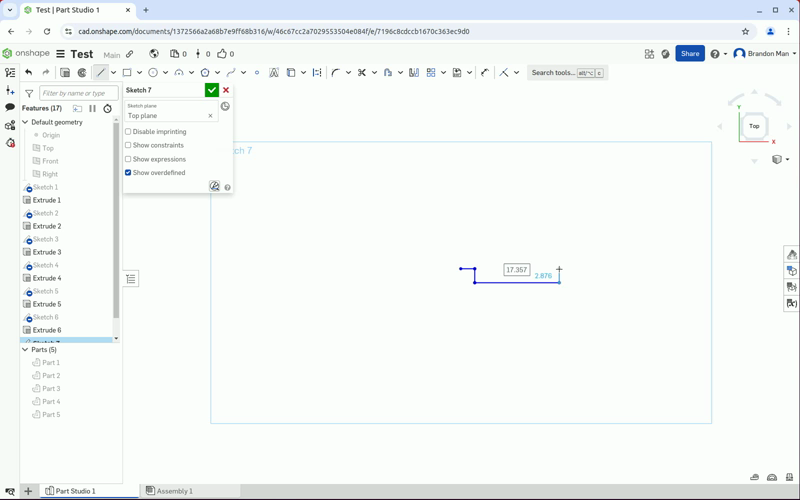
key_down(shift)
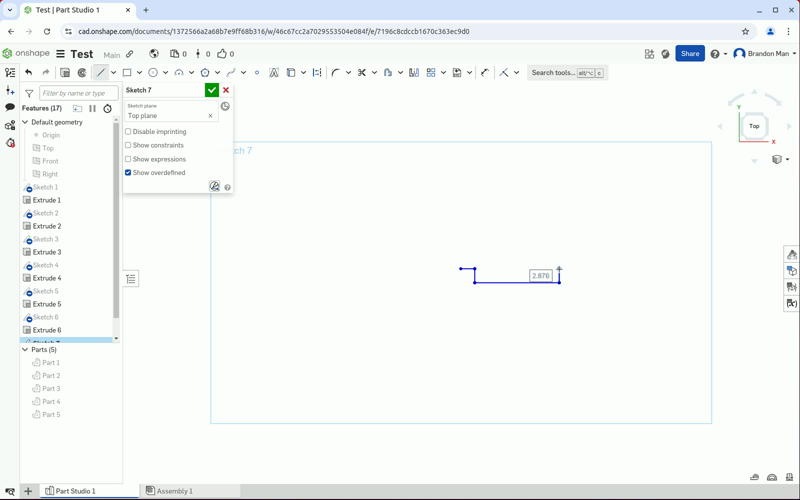
mouse_move(589, 268)
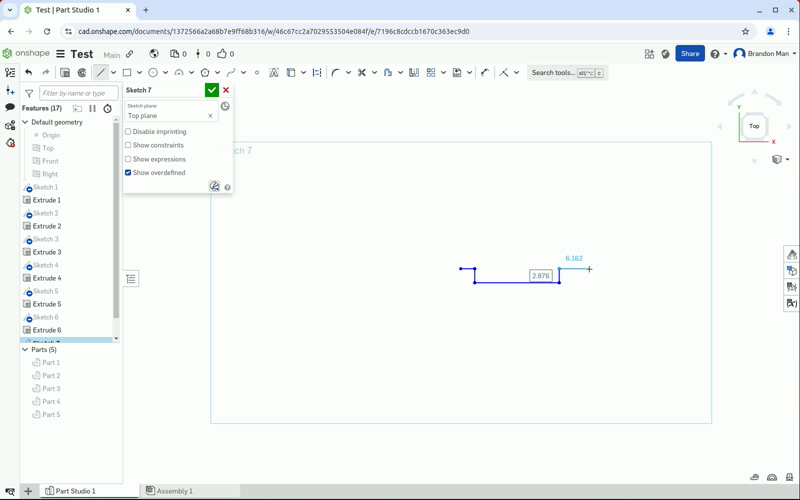
mouse_move(573, 268)
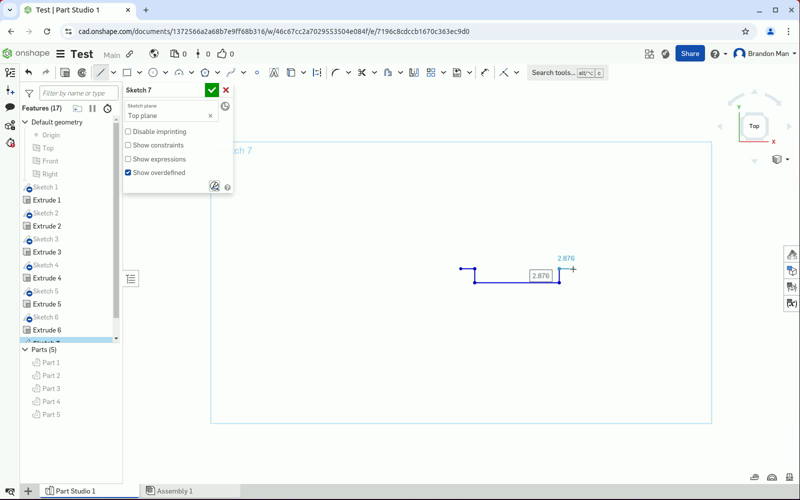
click(573, 268)
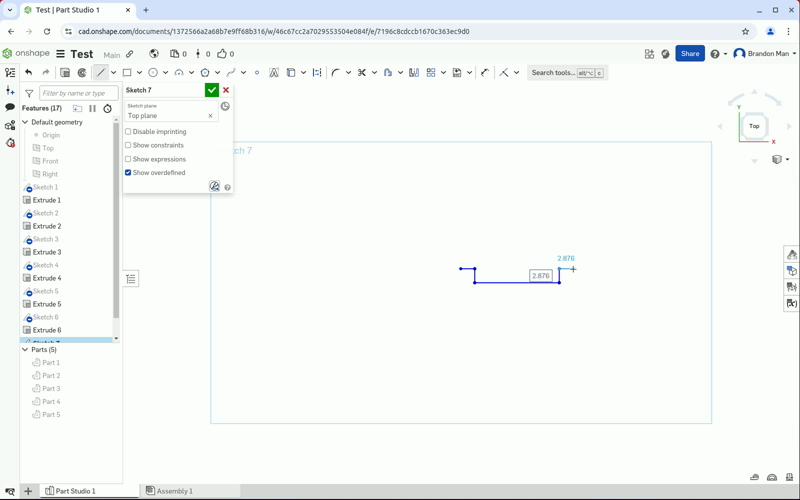
key_up(shift)
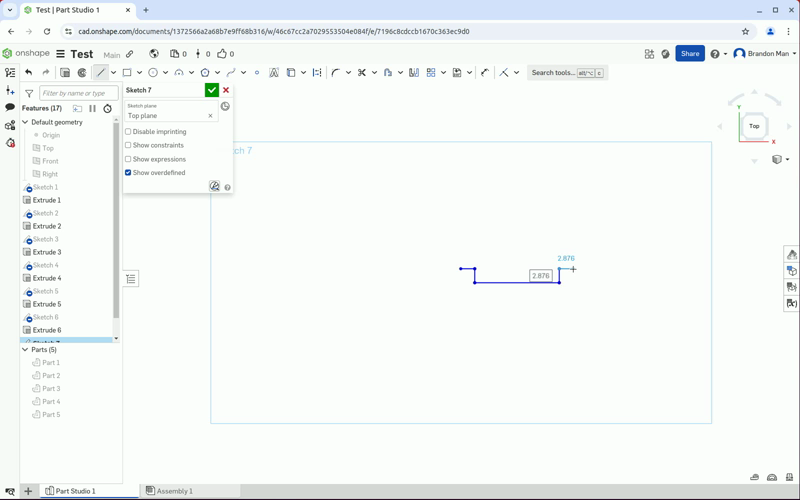
key_down(shift)
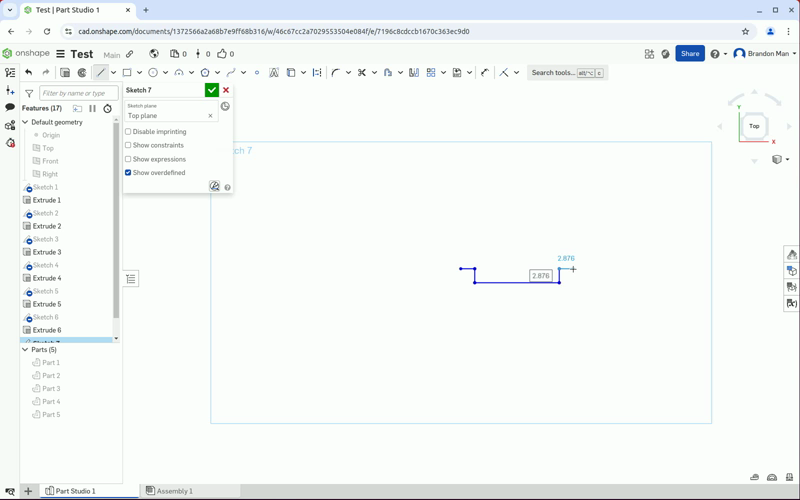
mouse_move(573, 184)
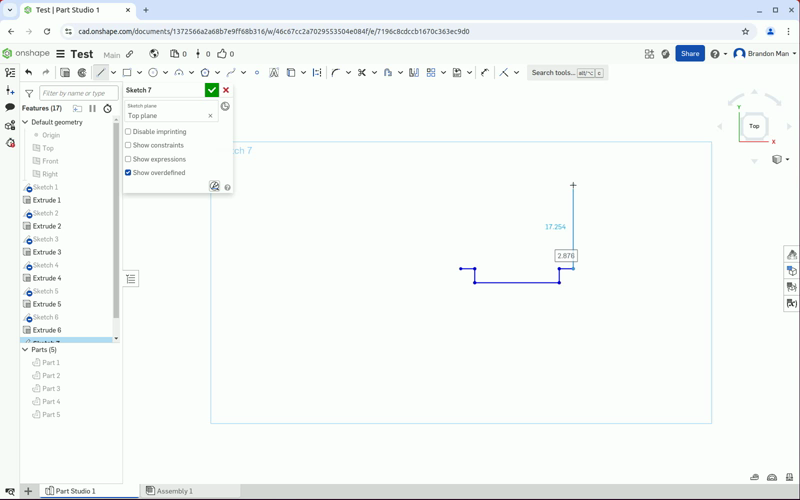
click(573, 184)
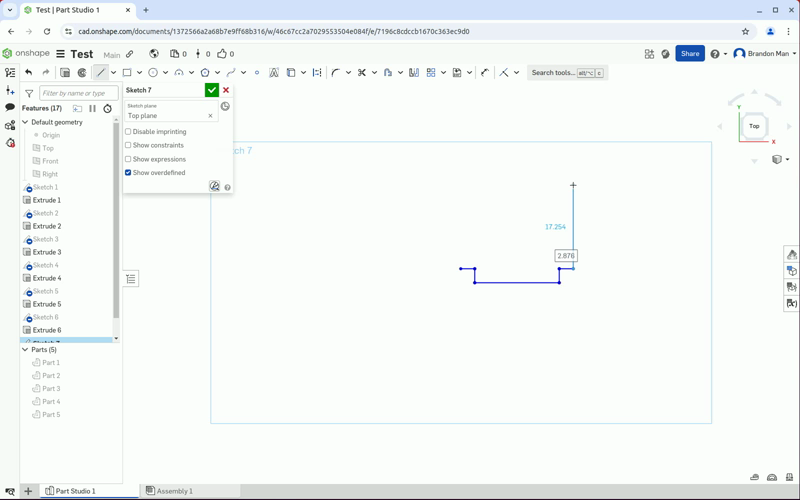
key_up(shift)
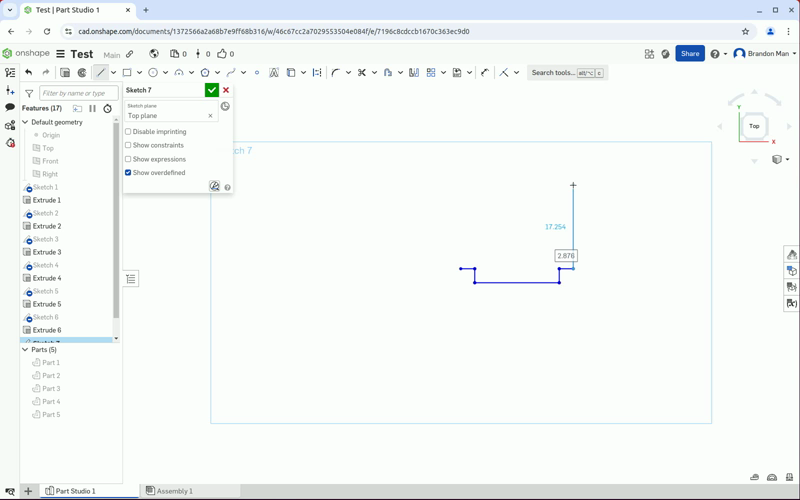
key_down(shift)
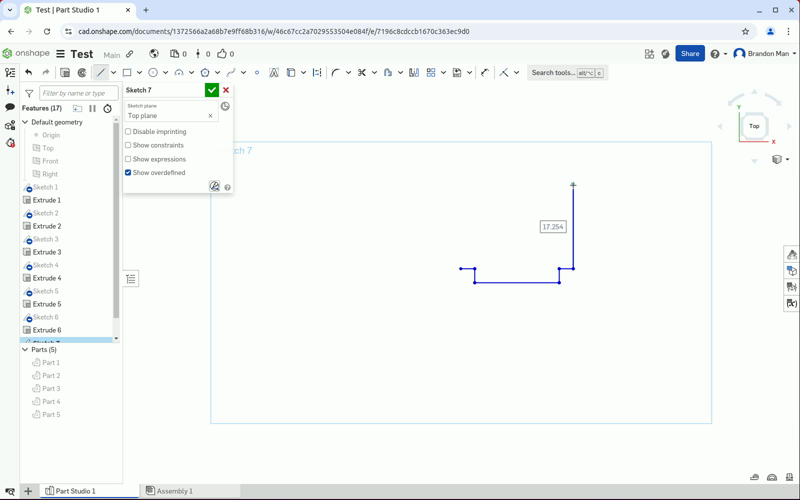
mouse_move(589, 184)
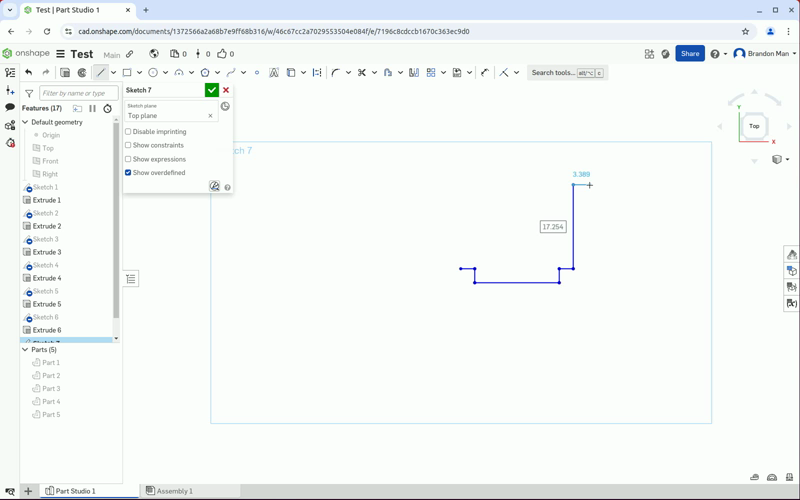
mouse_move(559, 184)
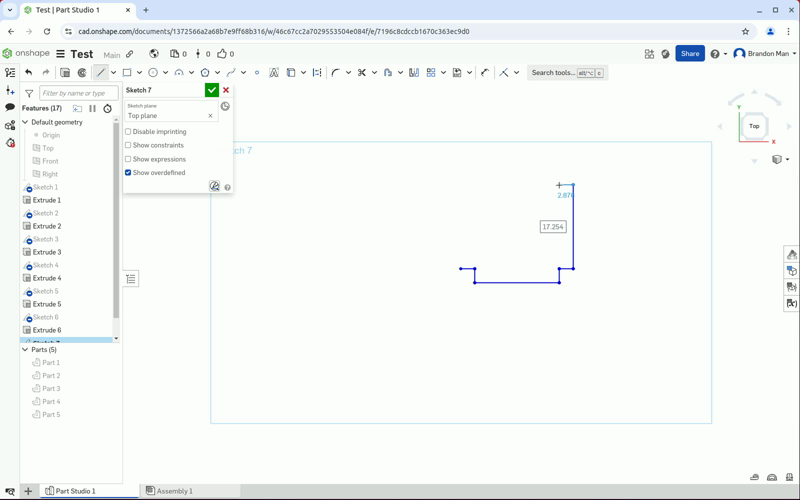
click(559, 184)
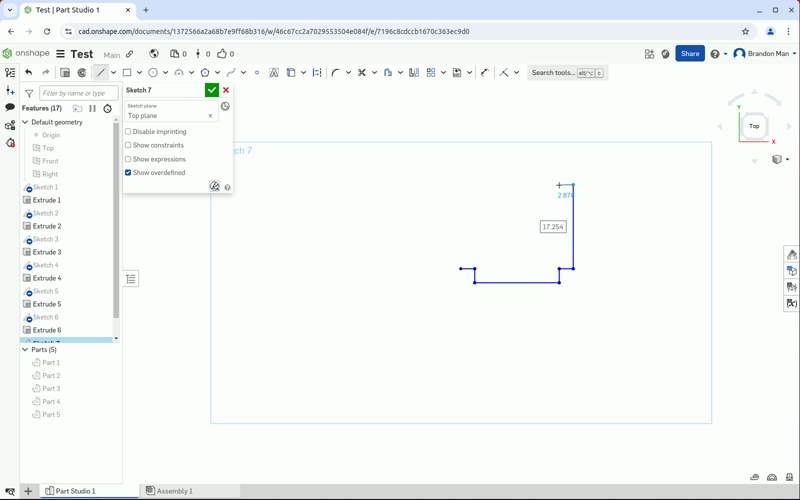
key_up(shift)
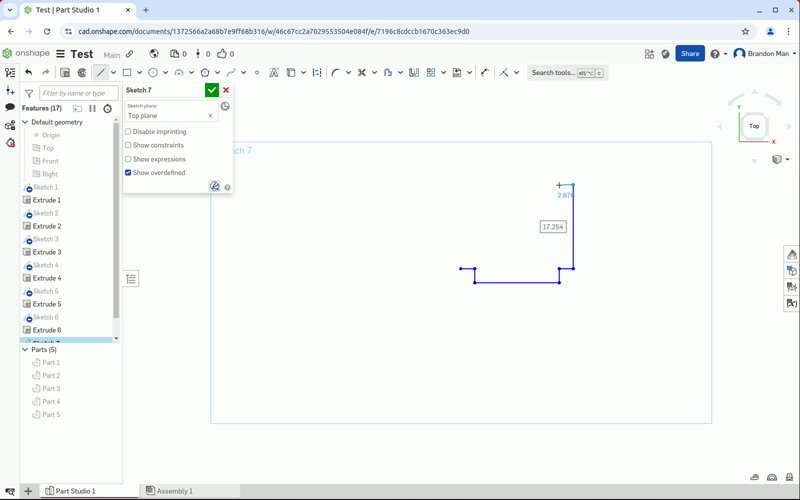
key_down(shift)
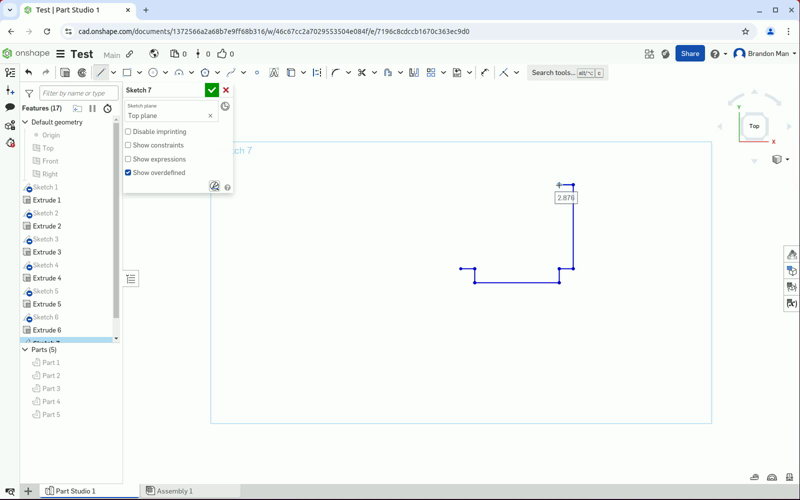
mouse_move(589, 184)
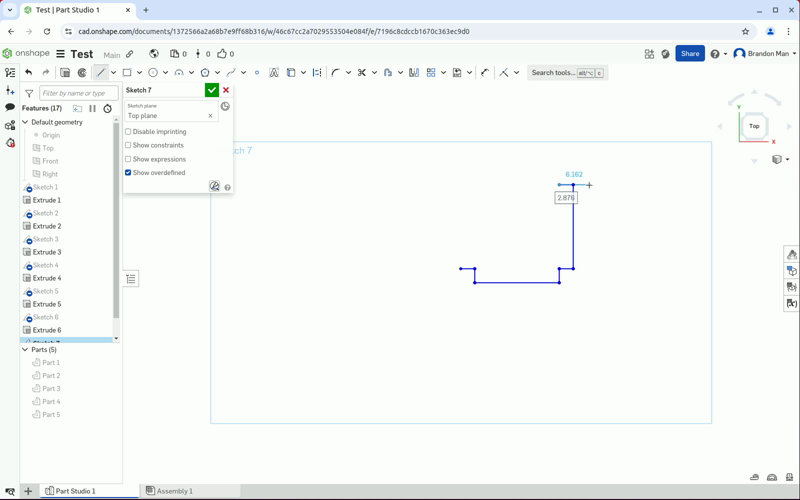
mouse_move(559, 170)
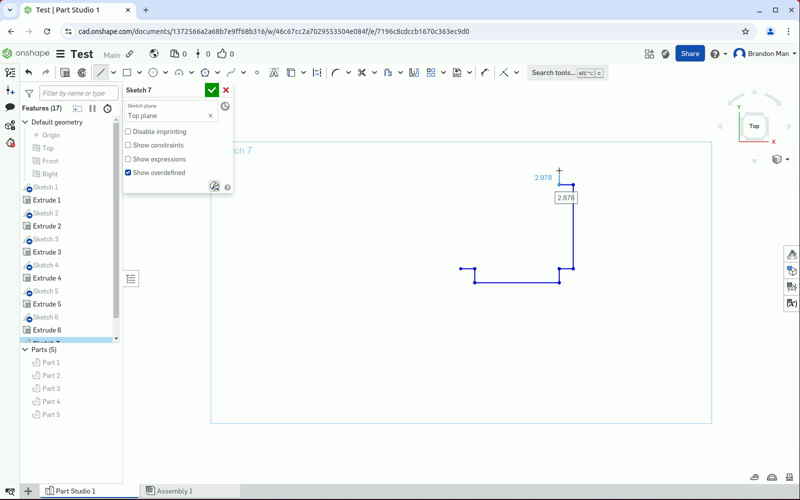
click(559, 170)
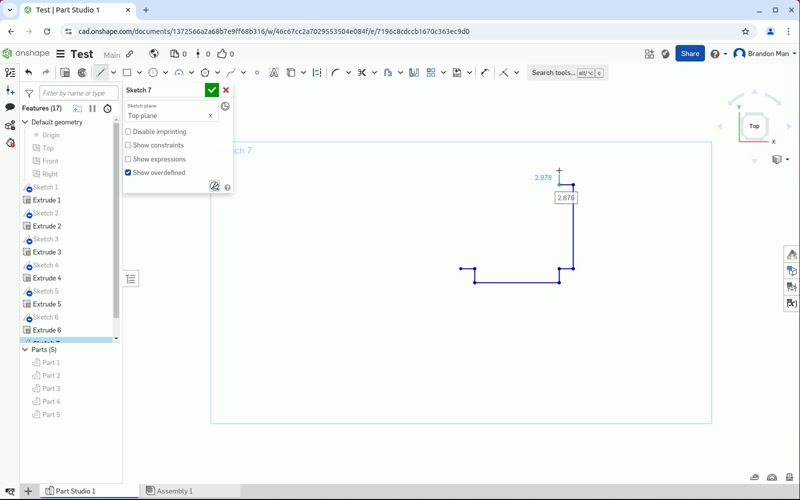
key_up(shift)
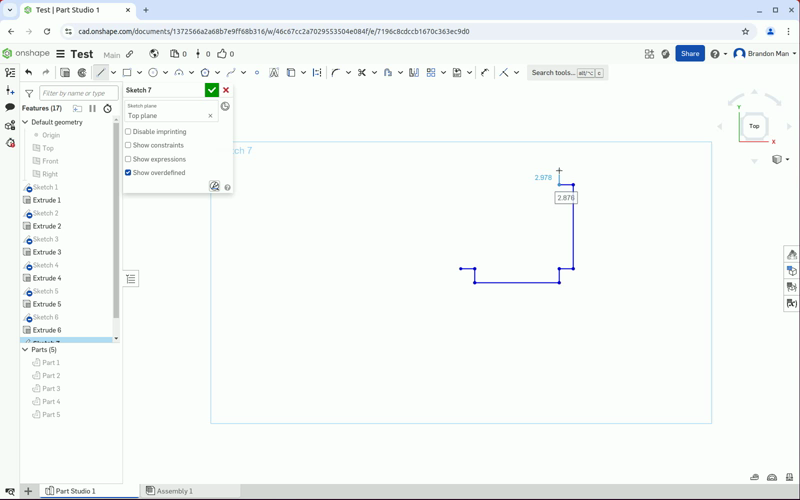
key_down(shift)
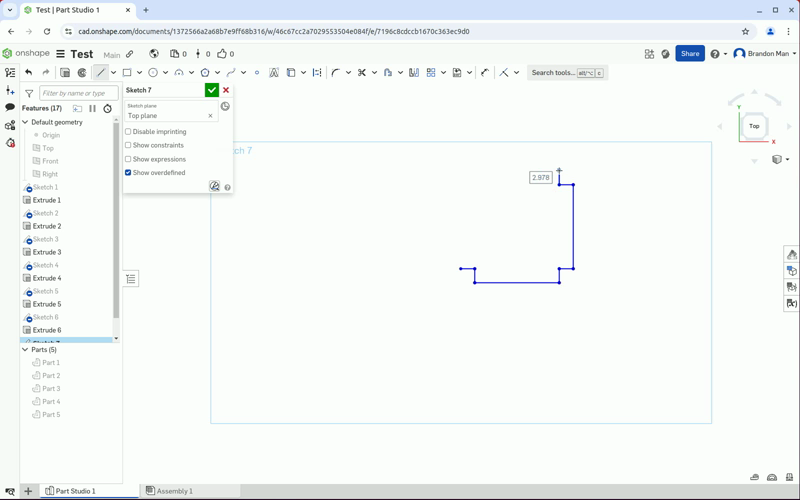
mouse_move(474, 170)
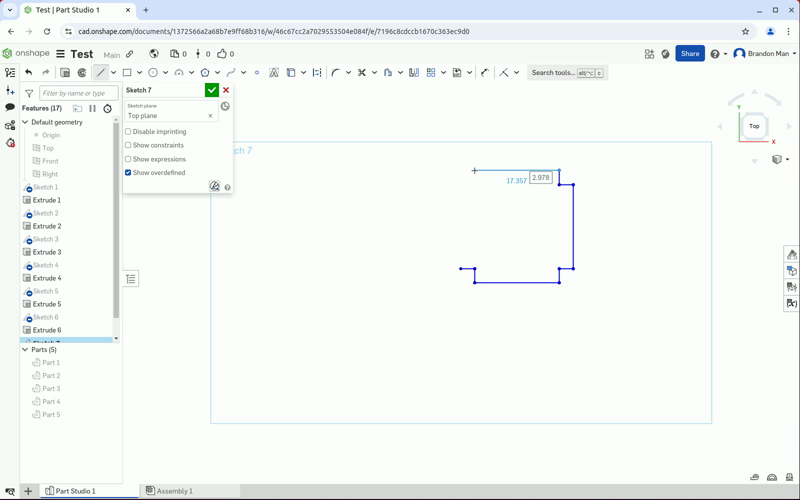
click(474, 170)
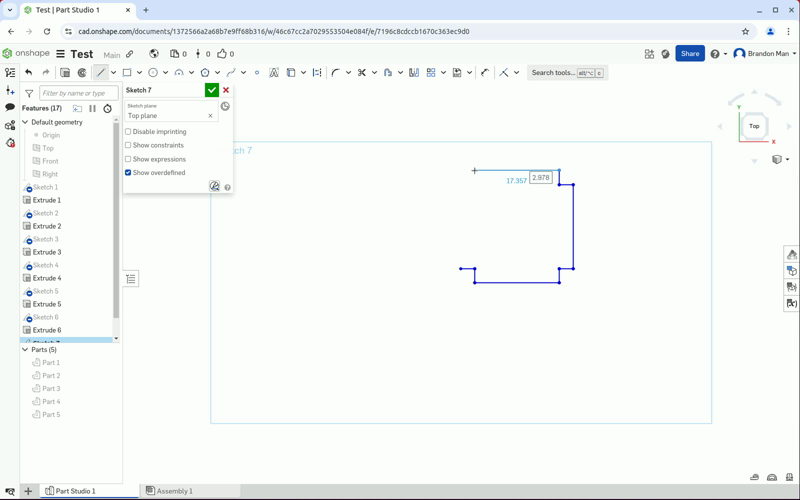
key_up(shift)
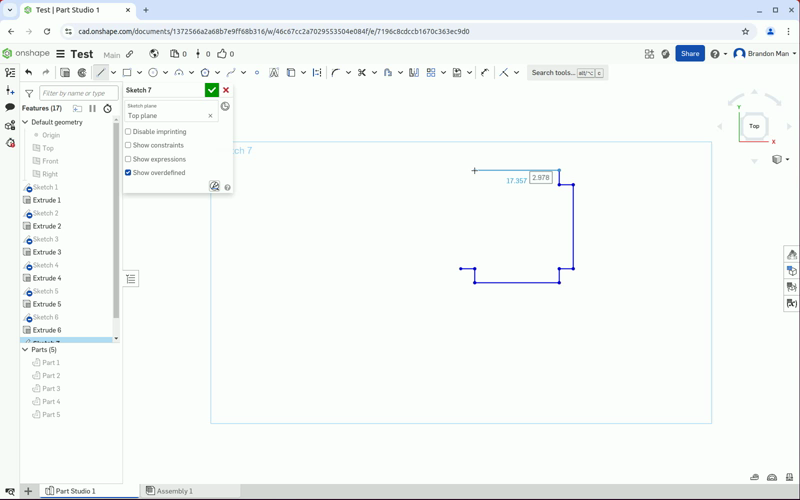
key_down(shift)
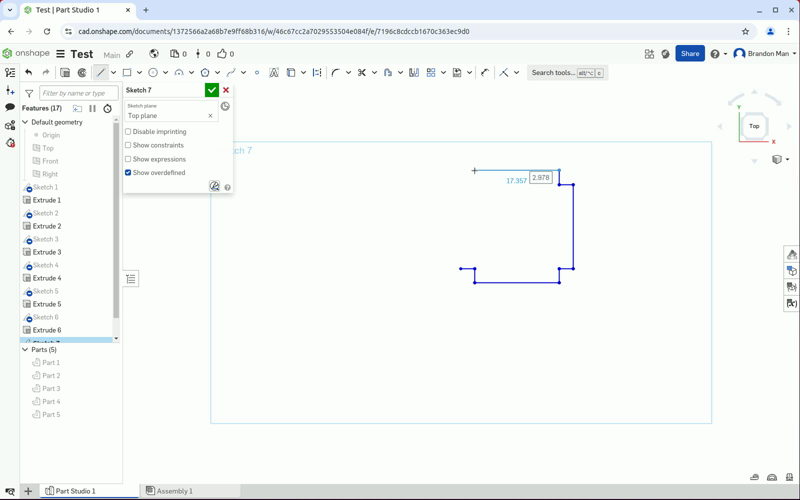
mouse_move(504, 170)
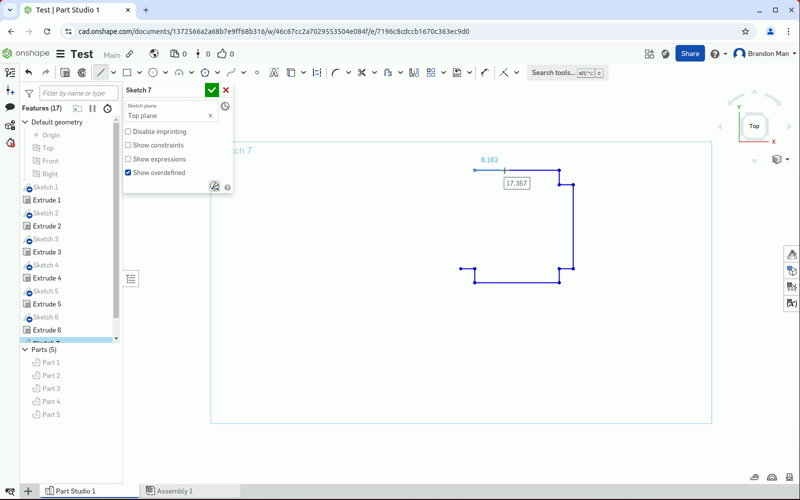
mouse_move(474, 184)
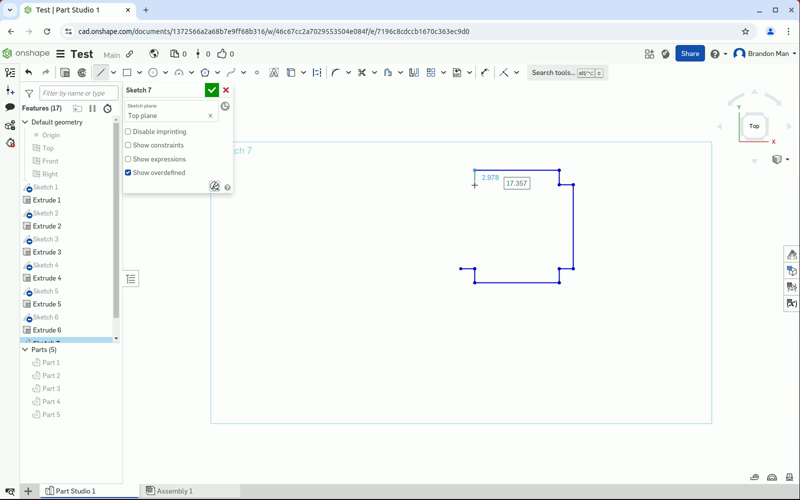
click(474, 184)
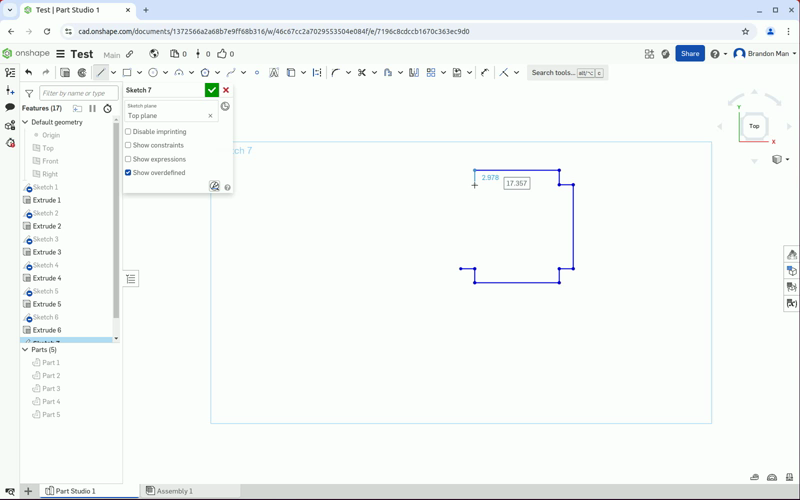
key_up(shift)
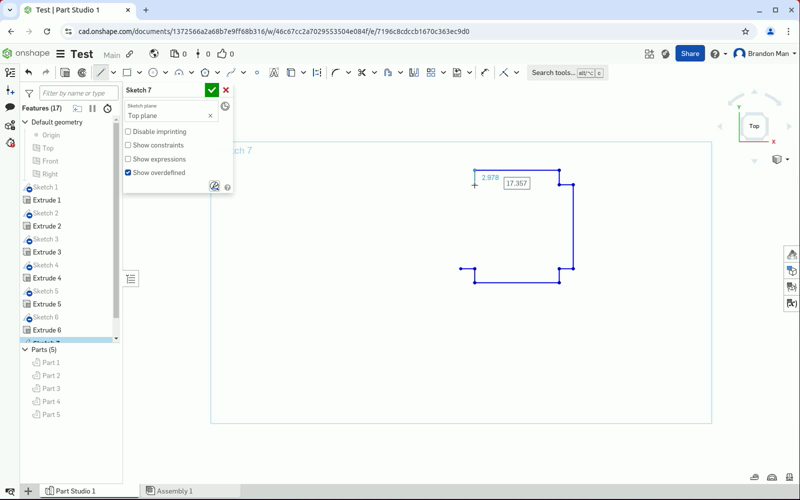
key_down(shift)
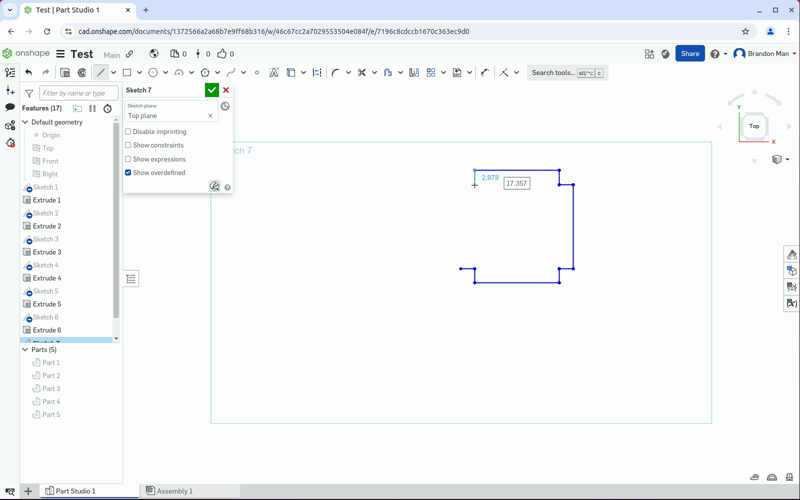
mouse_move(504, 184)
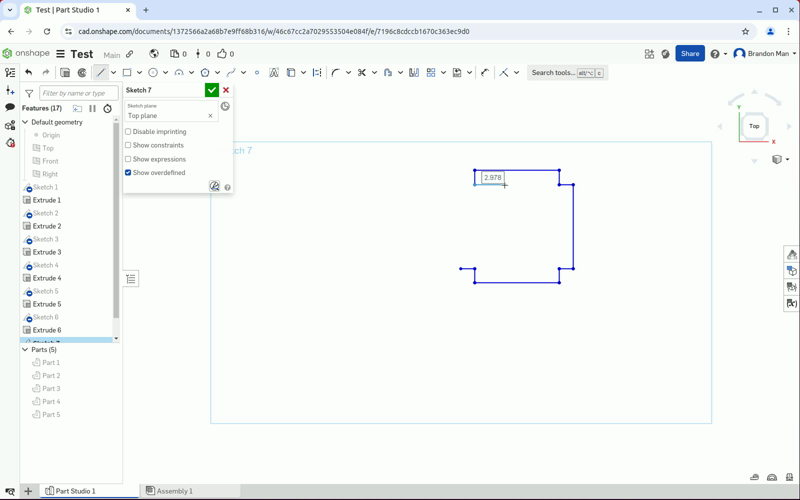
mouse_move(460, 184)
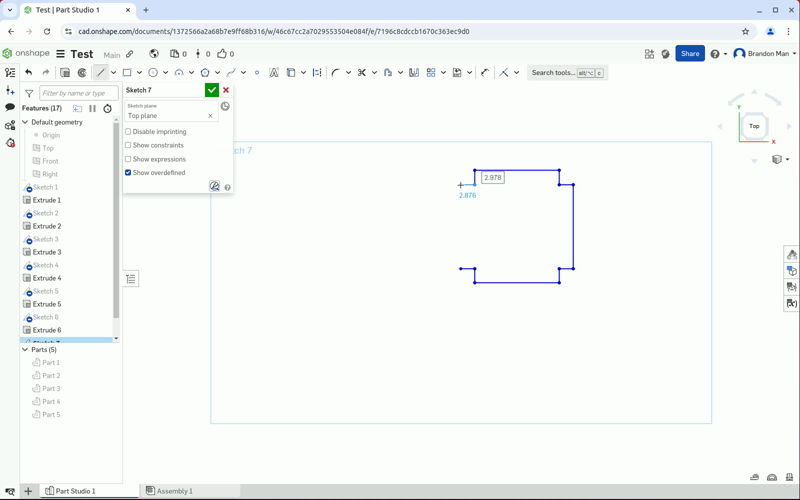
click(460, 184)
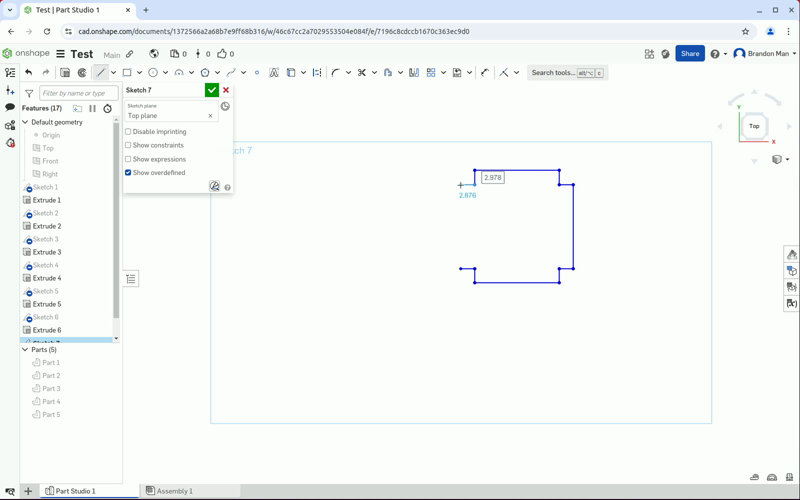
key_up(shift)
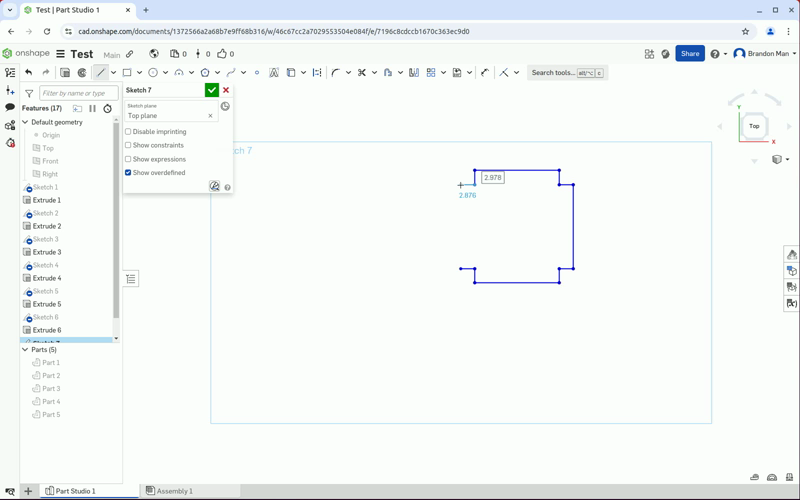
key_down(shift)
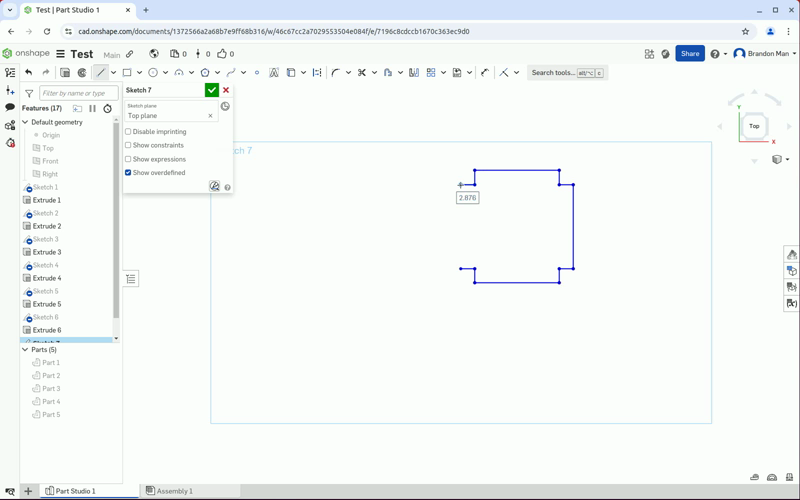
mouse_move(460, 268)
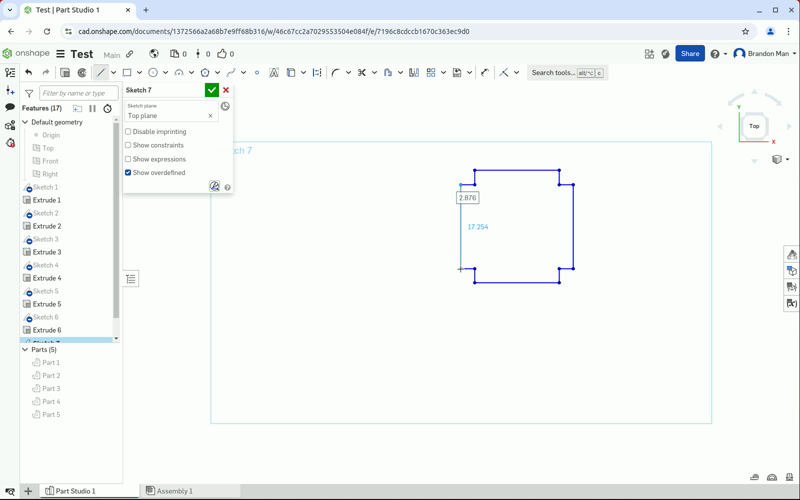
key_up(shift)
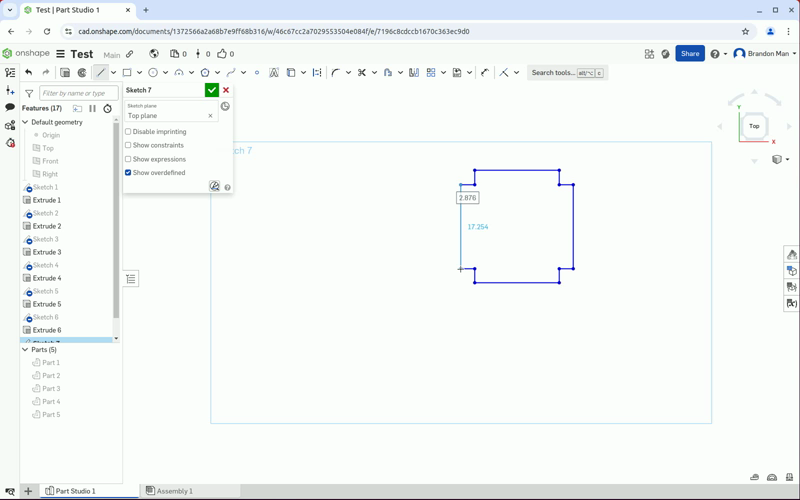
click(460, 268)
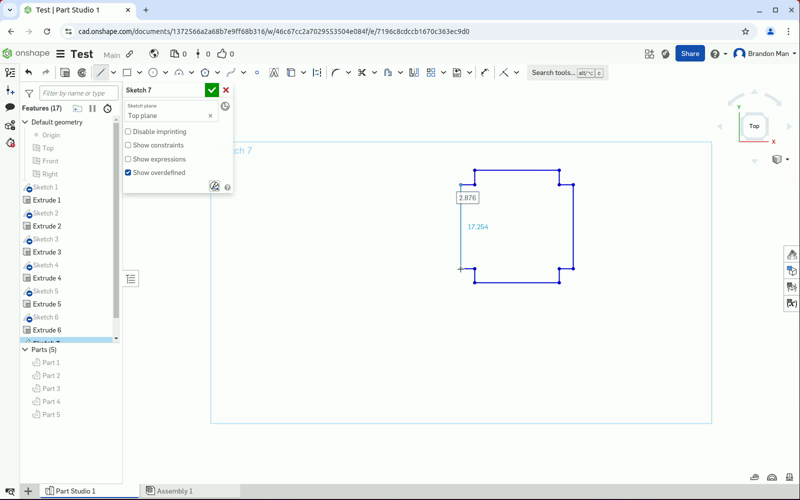
key(esc)
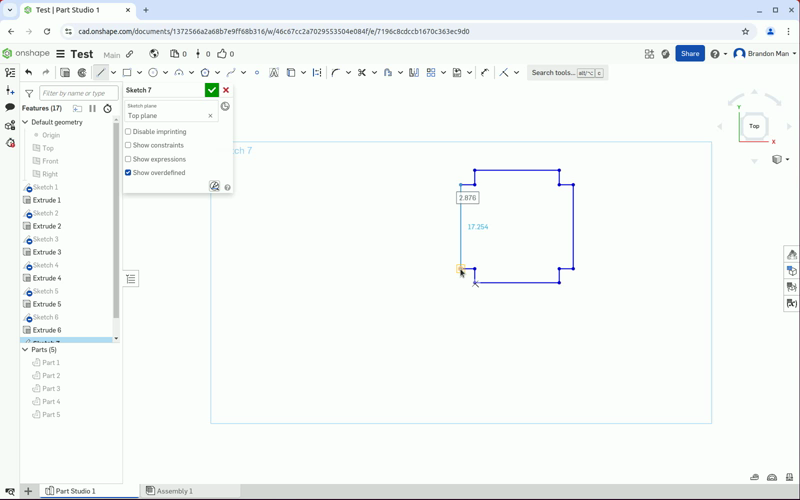
mouse_move(534, 203)
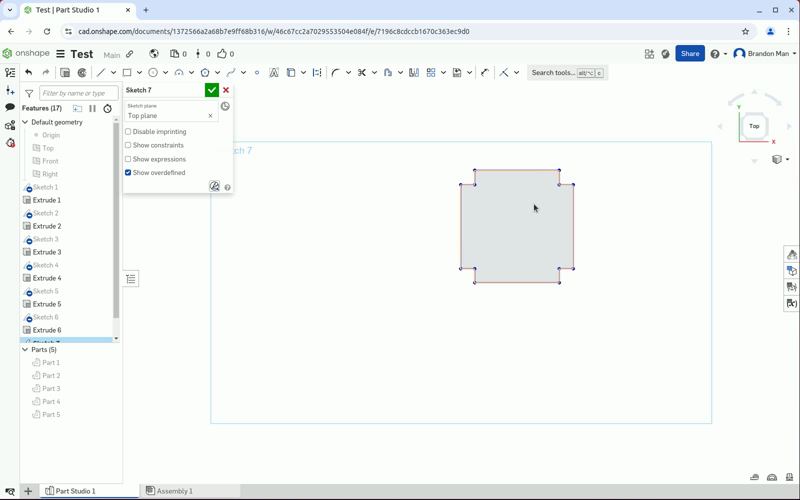
click(534, 203)
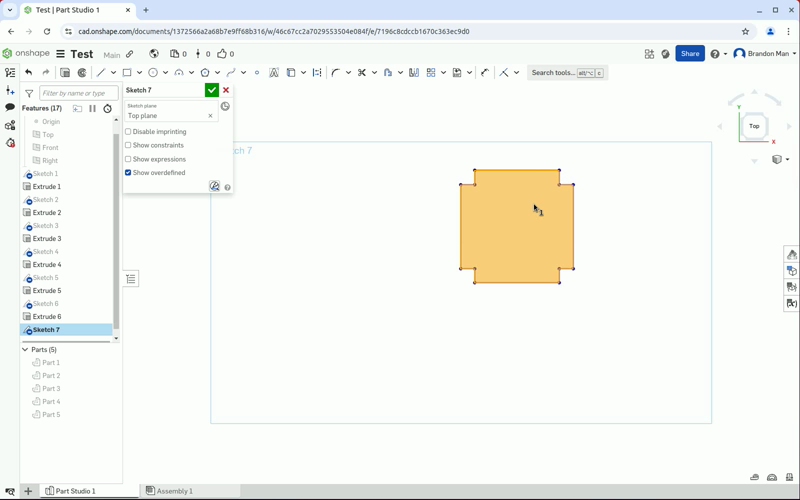
mouse_move(73, 352)
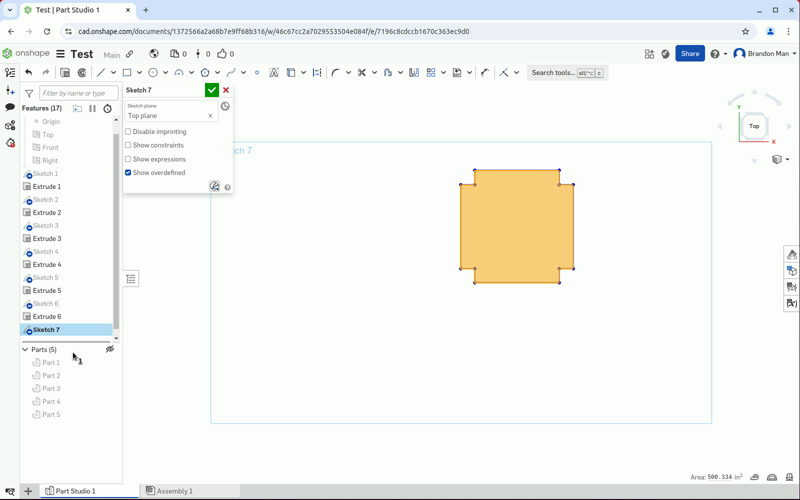
key(shift+y)
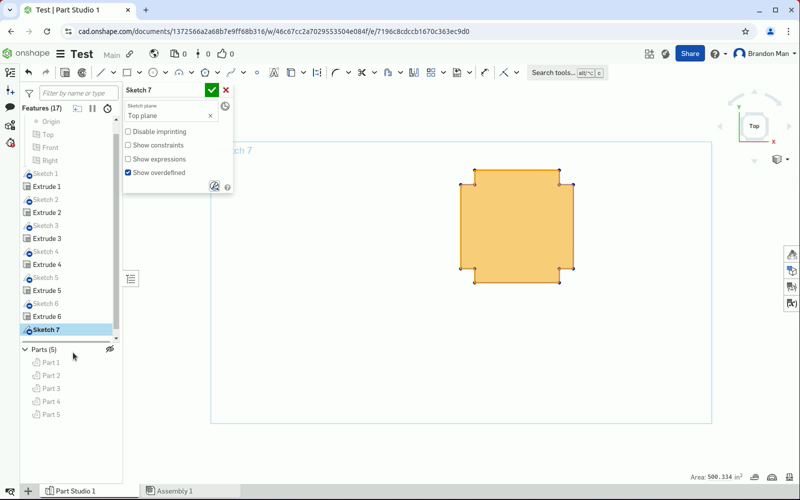
key(shift+e)
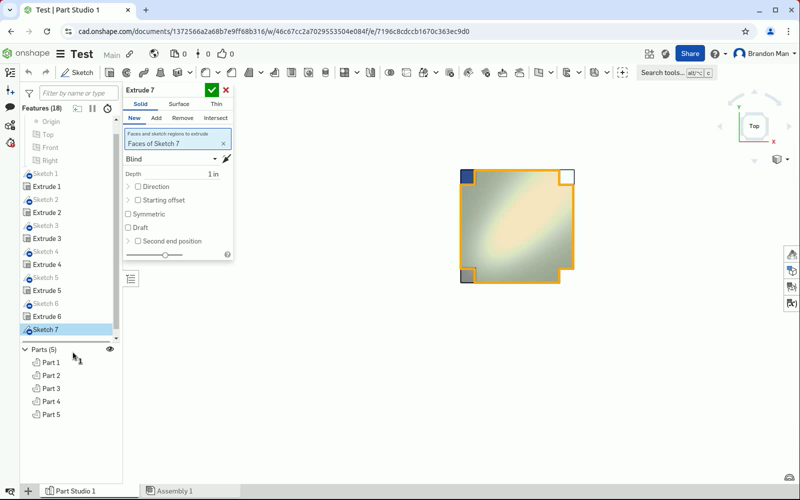
mouse_move(143, 106)
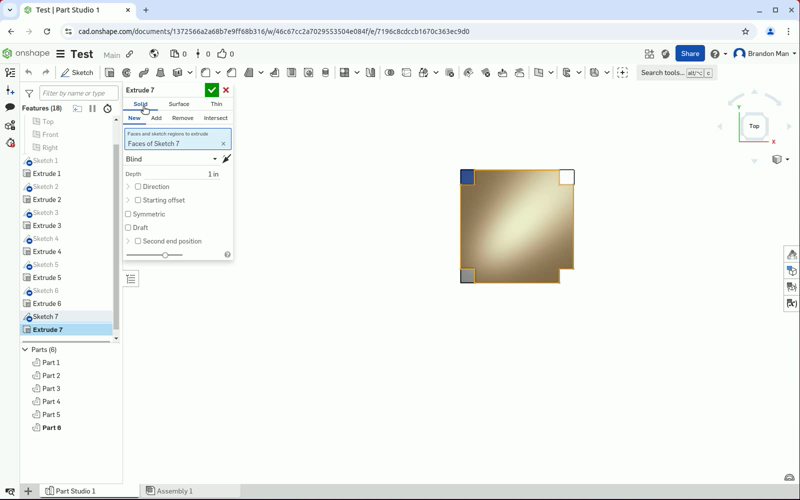
click(143, 106)
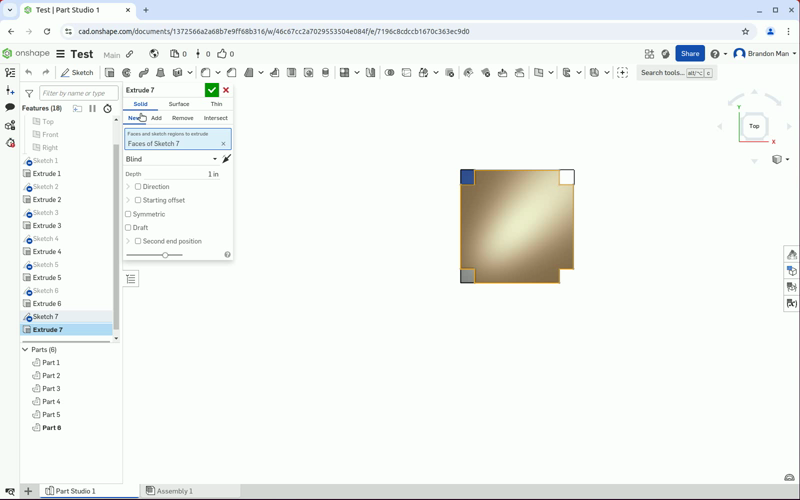
mouse_move(137, 120)
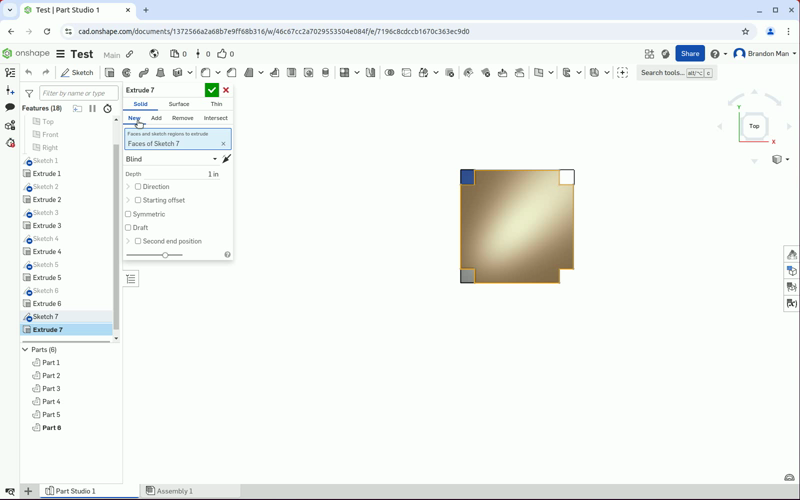
click(137, 120)
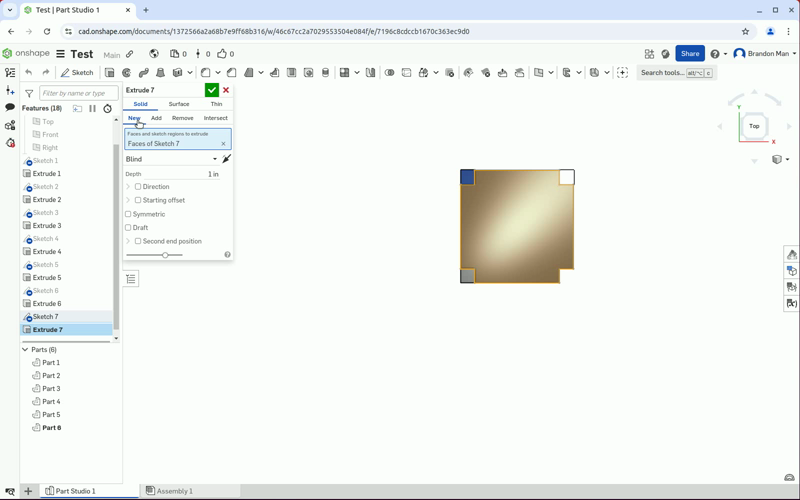
key(tab, 4)
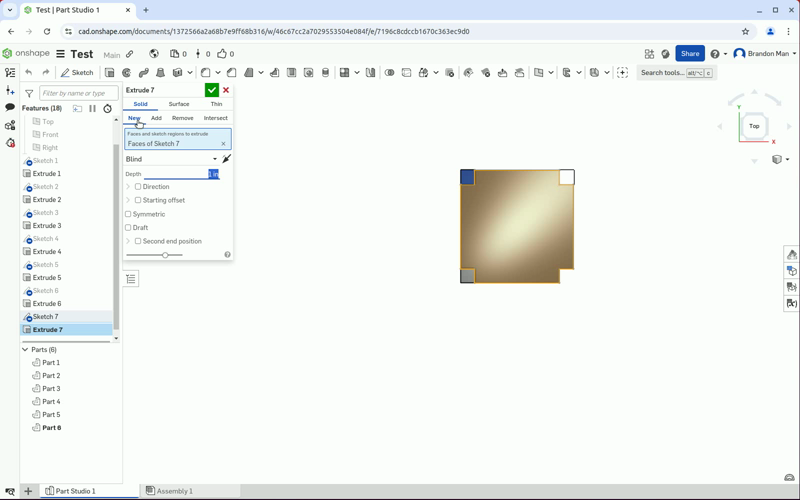
text(-23.108)
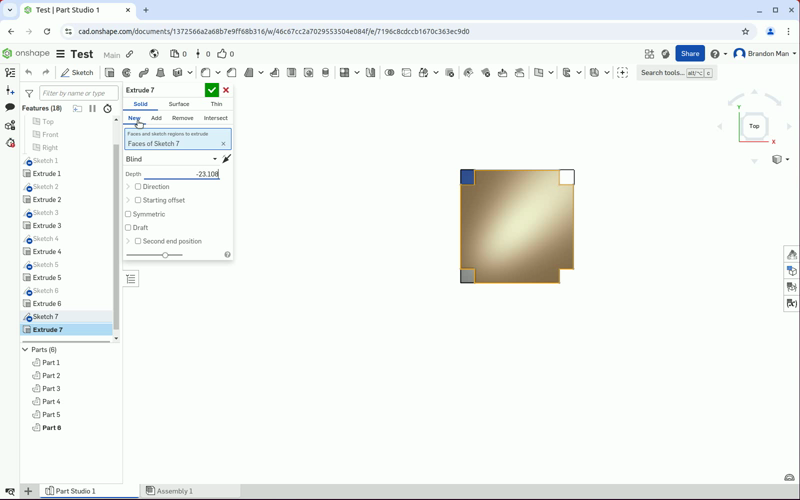
key(enter)
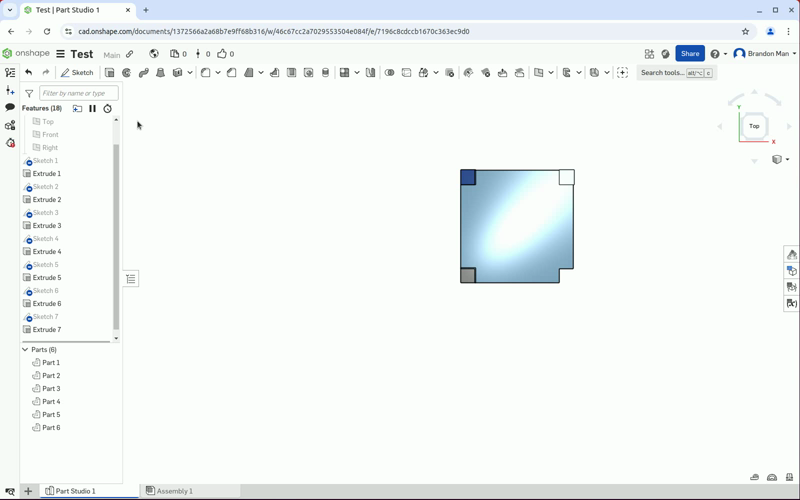
key(shift+h)
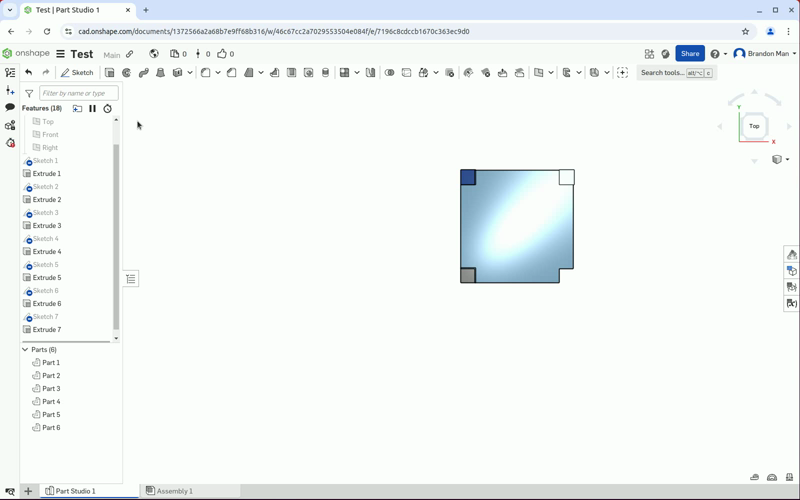
key(shift+h)
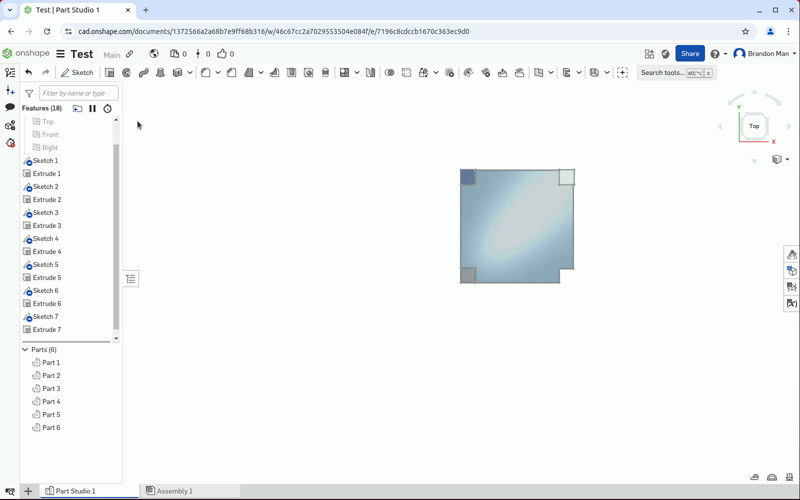
key(shift+7)
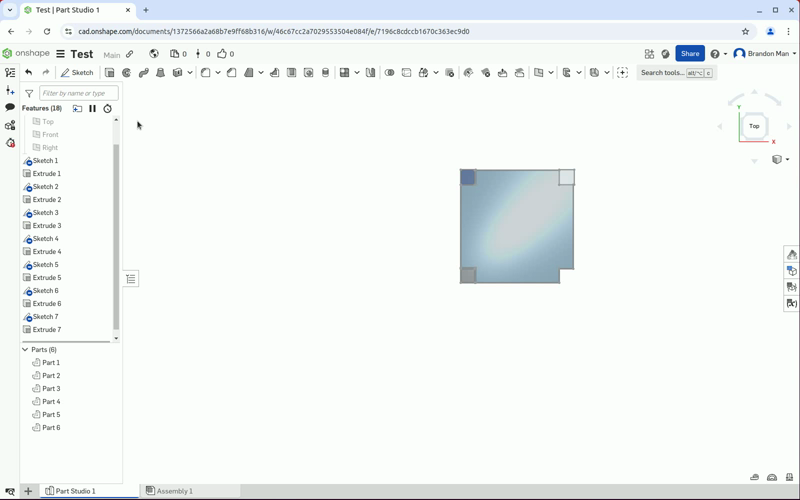
key(up, 3)
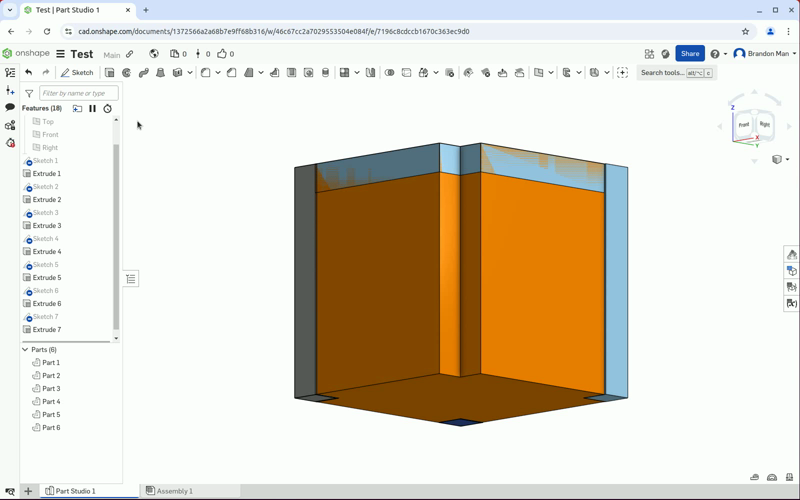
key(left, 3)
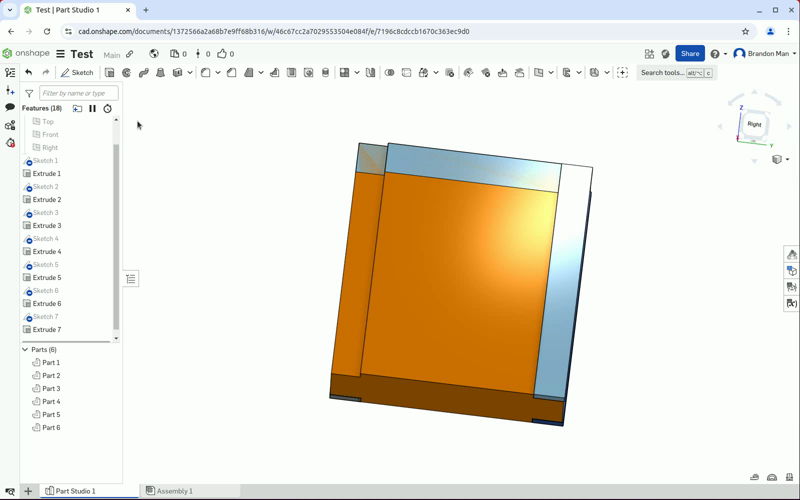
key(right, 3)
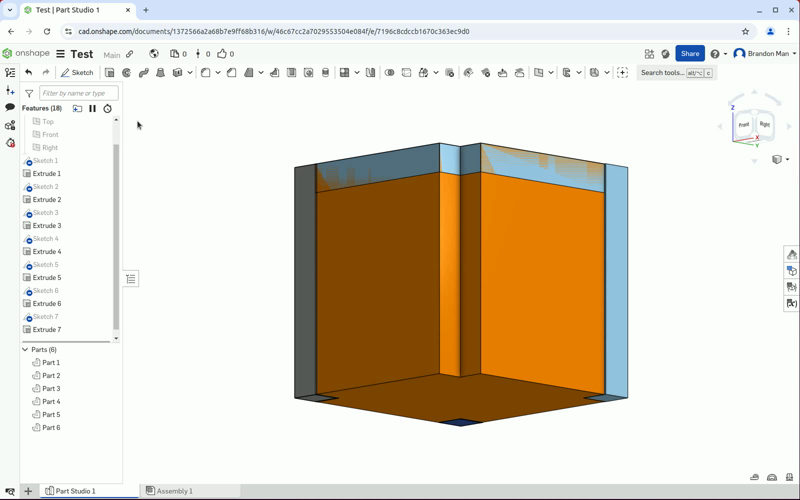
key(down, 3)
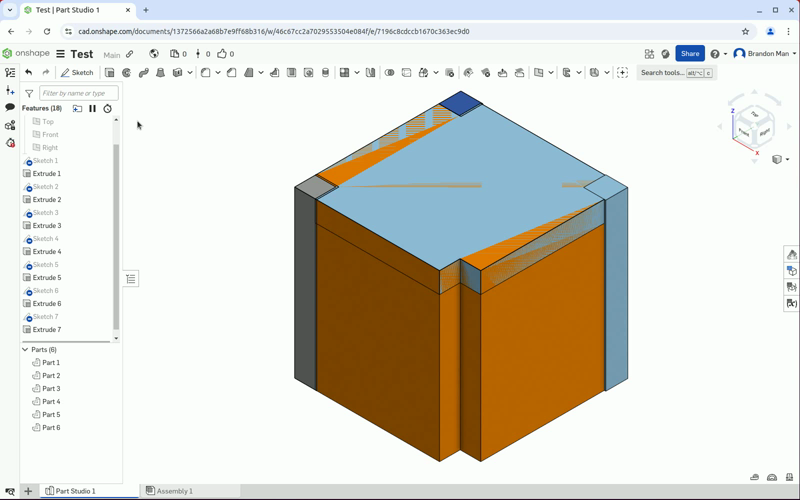
mouse_move(69, 163)
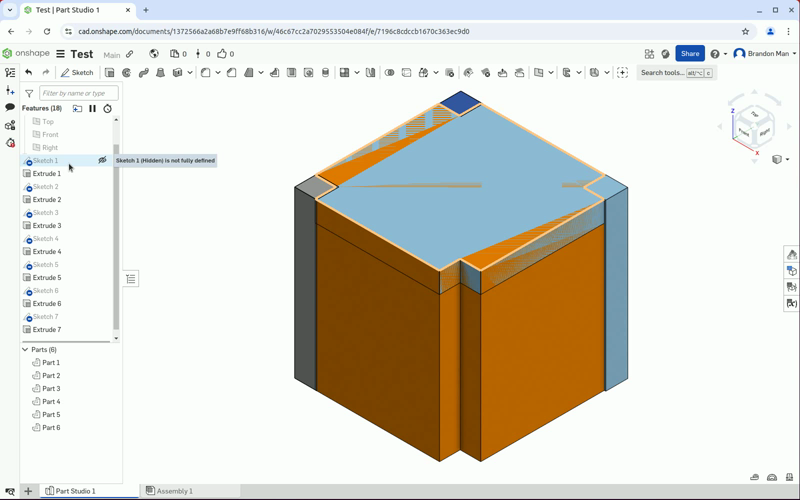
click(69, 163)